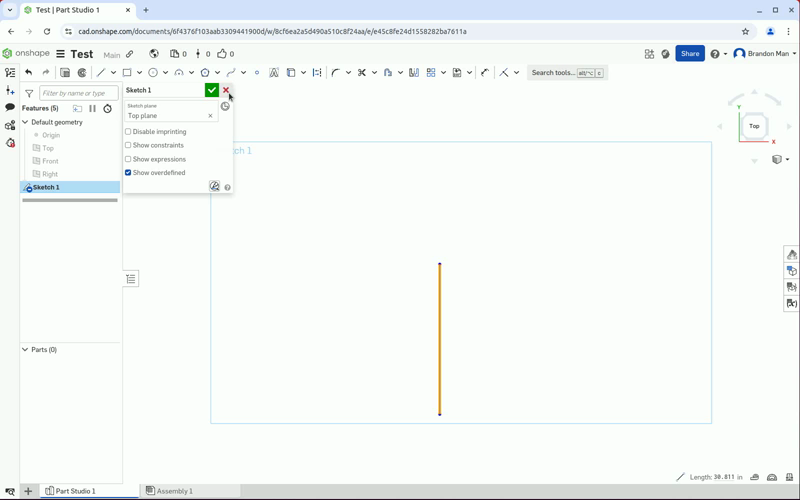
key(shift+h)
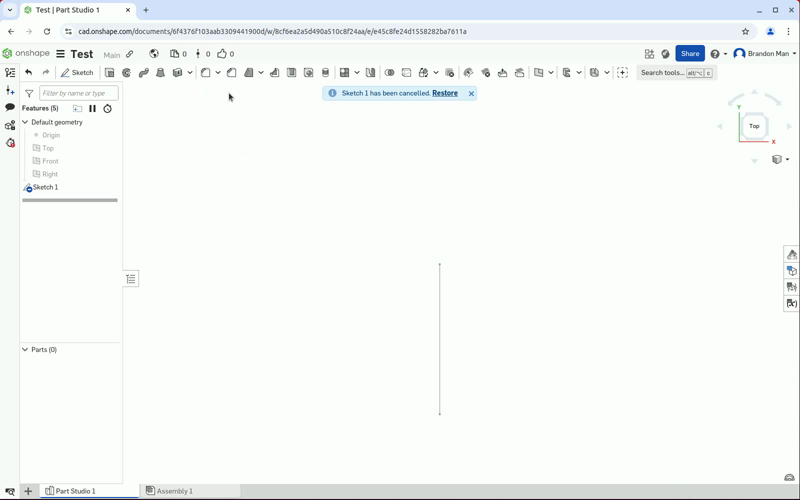
key(shift+s)
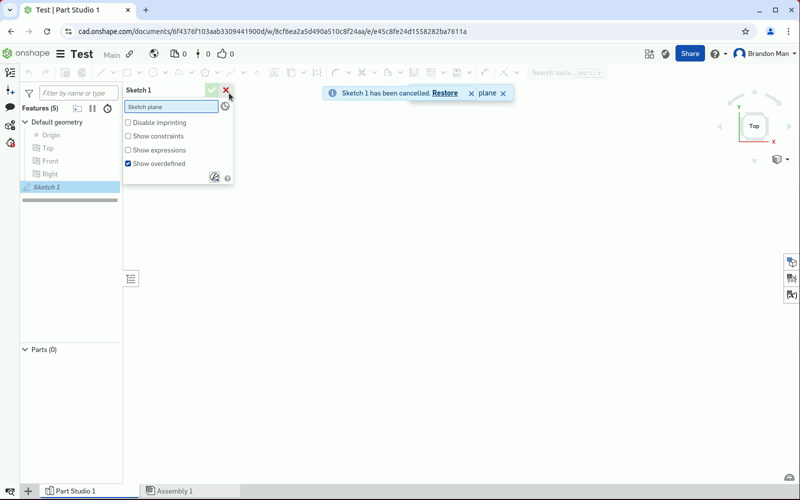
mouse_move(73, 150)
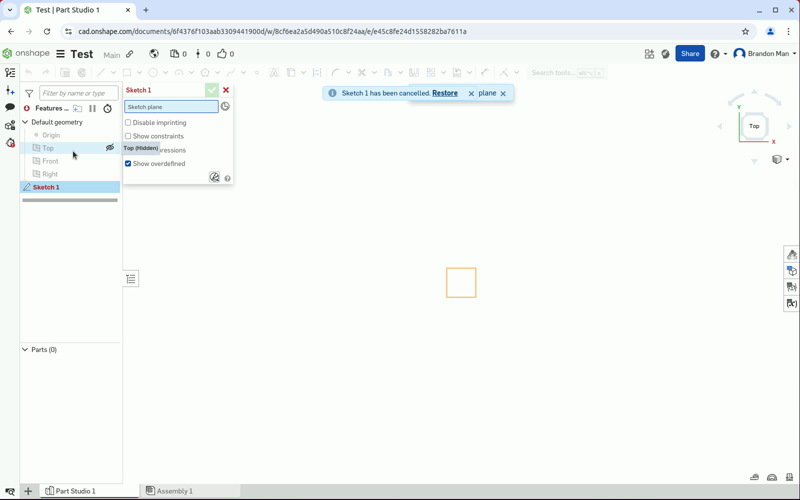
click(73, 150)
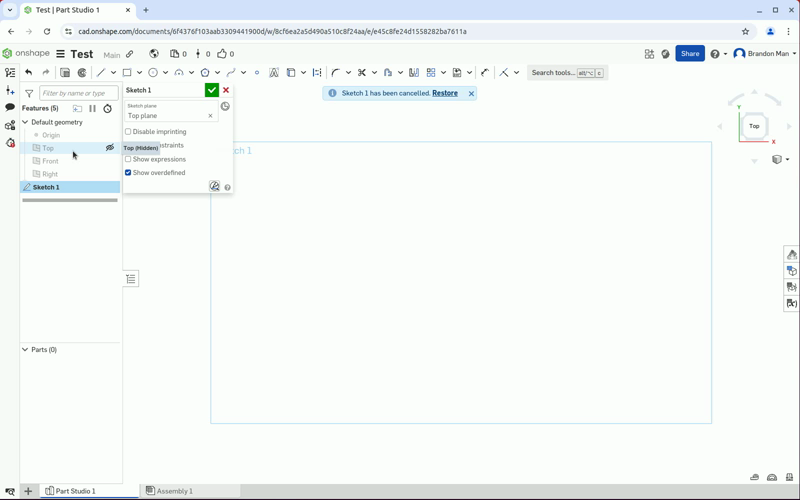
mouse_move(73, 352)
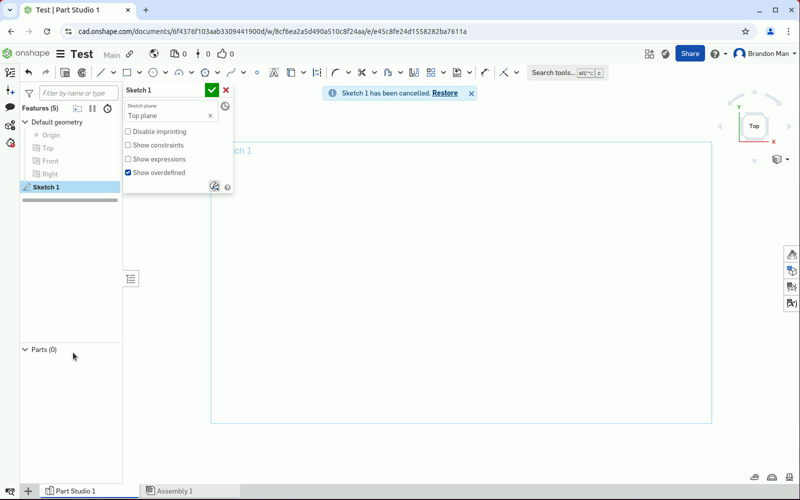
key(y)
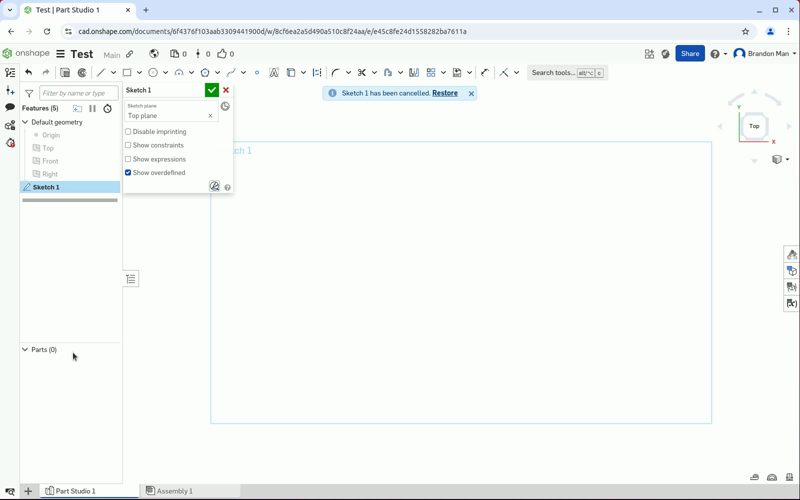
key(l)
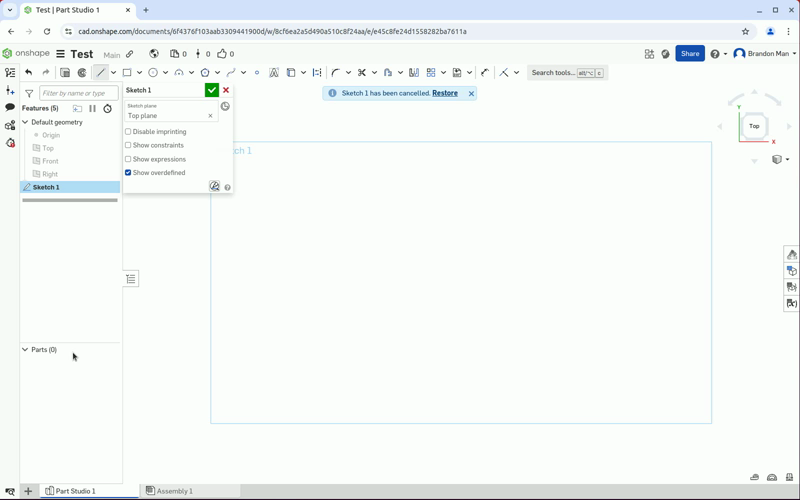
key_down(shift)
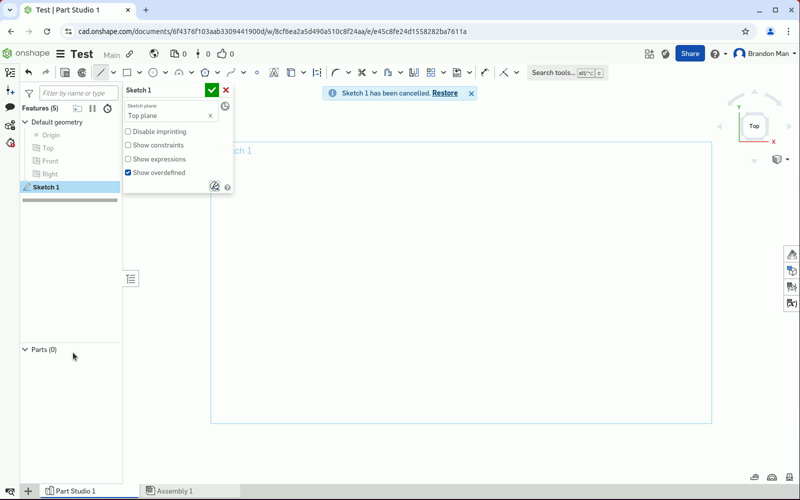
mouse_move(351, 335)
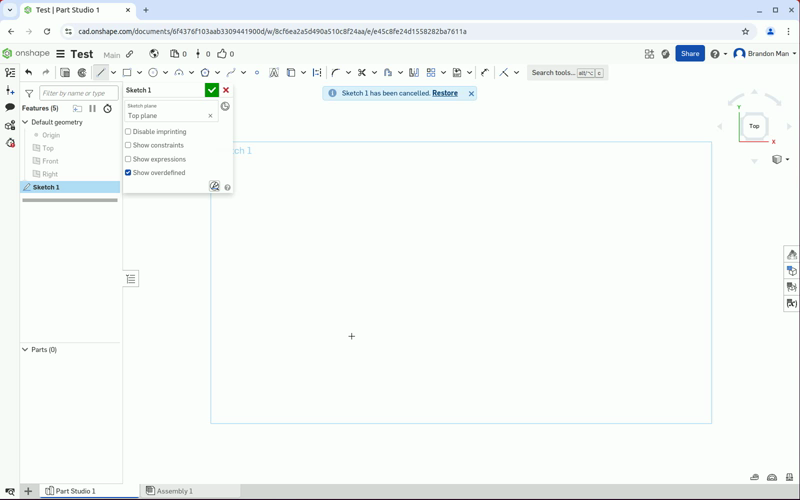
click(351, 335)
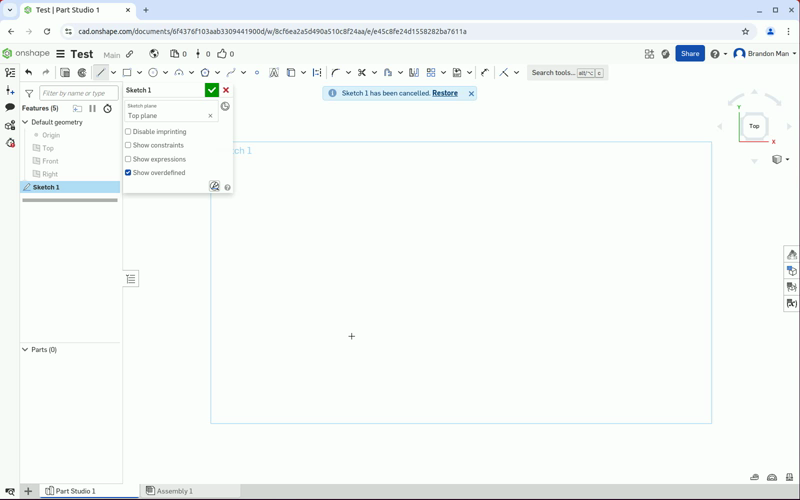
key_up(shift)
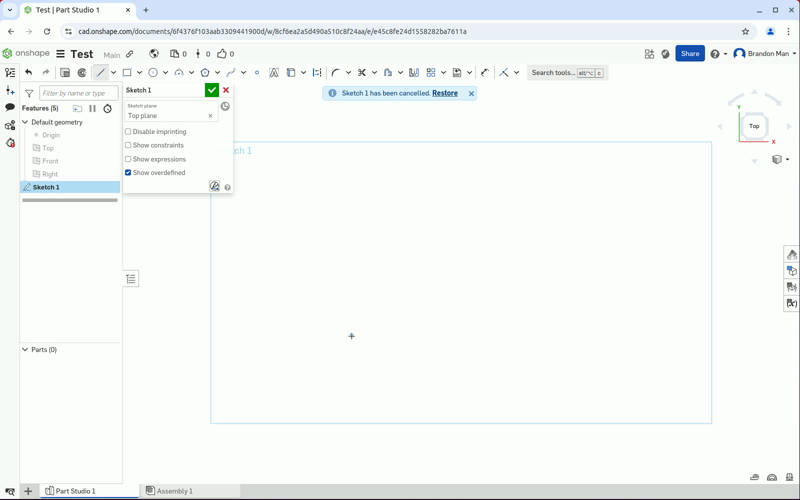
key_down(shift)
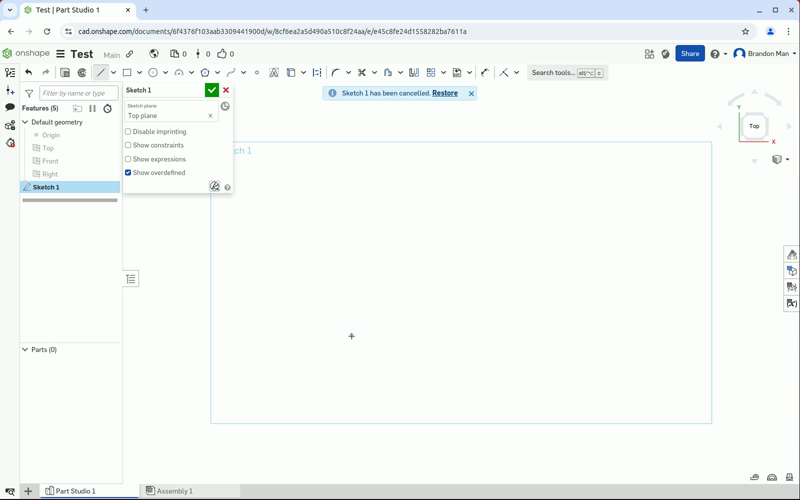
mouse_move(569, 335)
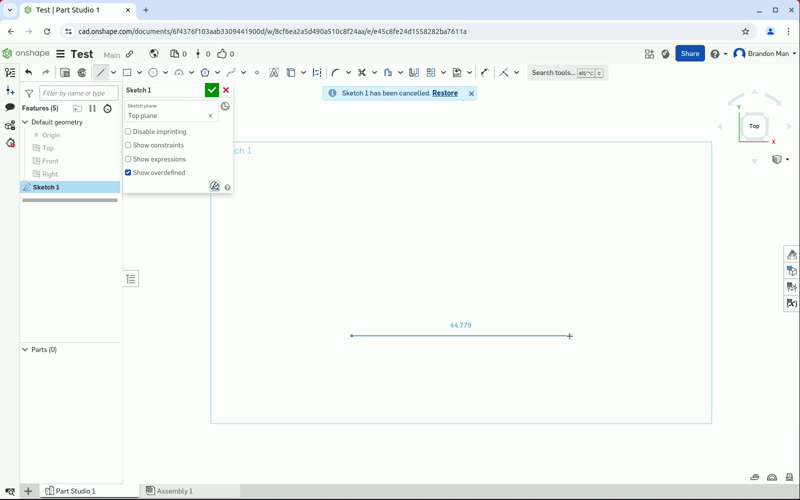
click(569, 335)
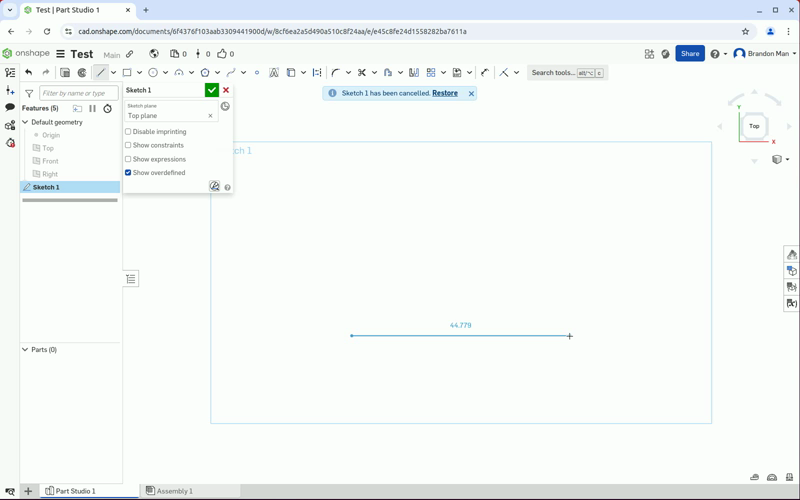
key_up(shift)
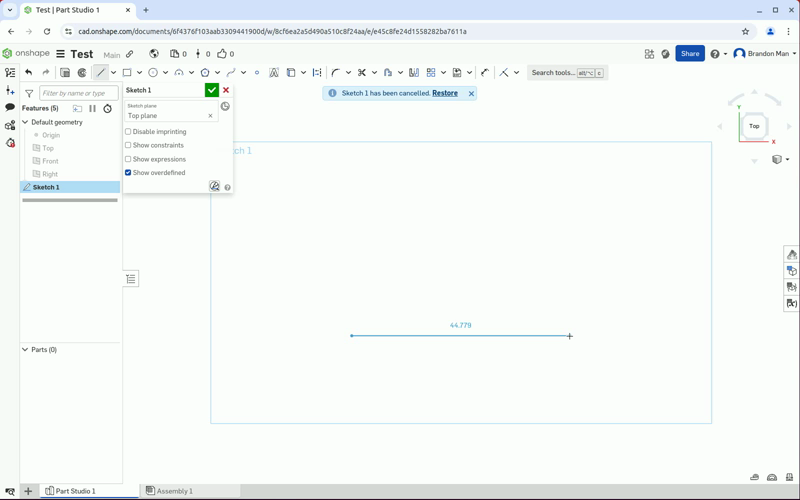
key_down(shift)
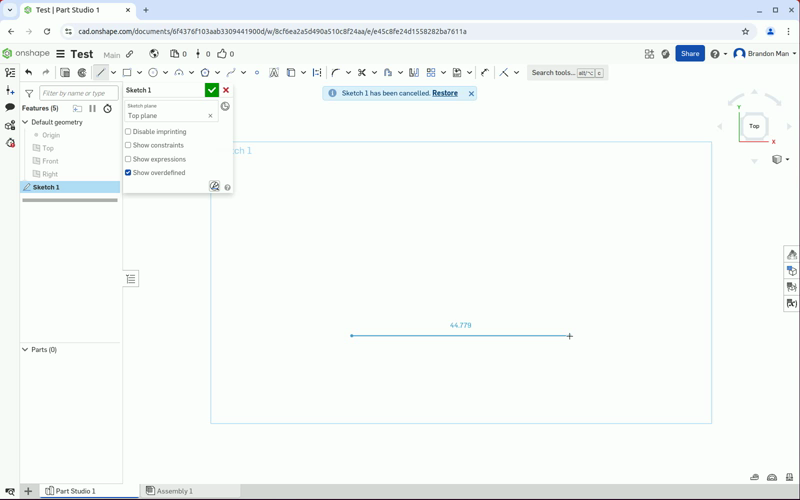
mouse_move(569, 230)
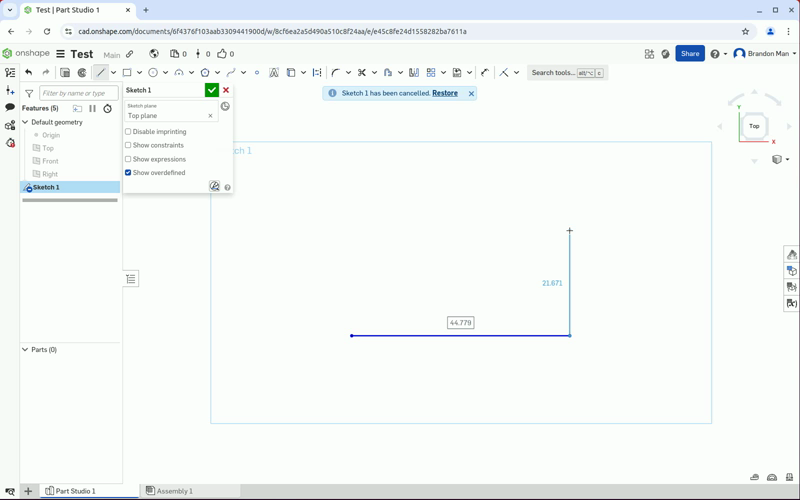
click(569, 230)
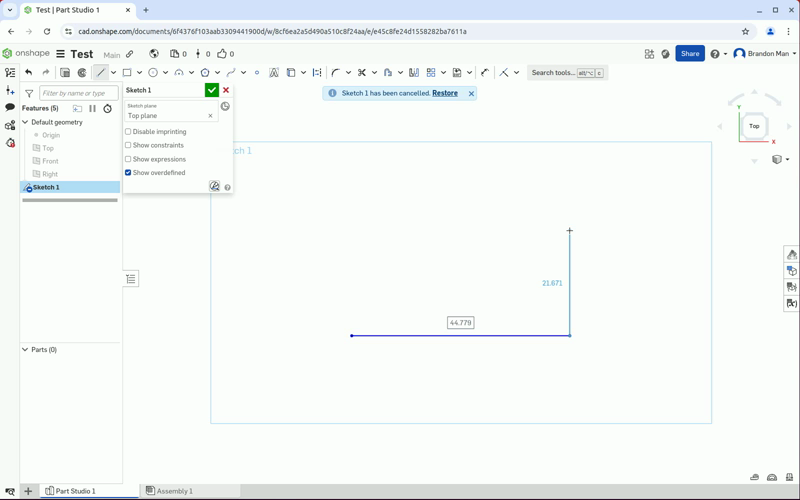
key_up(shift)
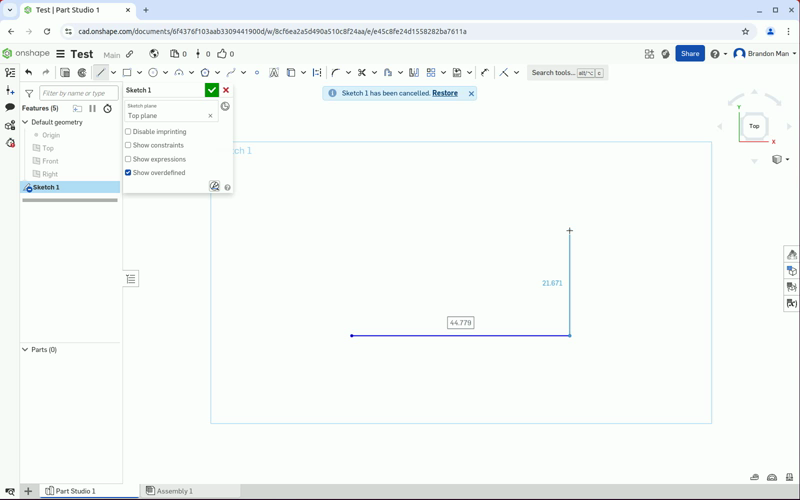
key_down(shift)
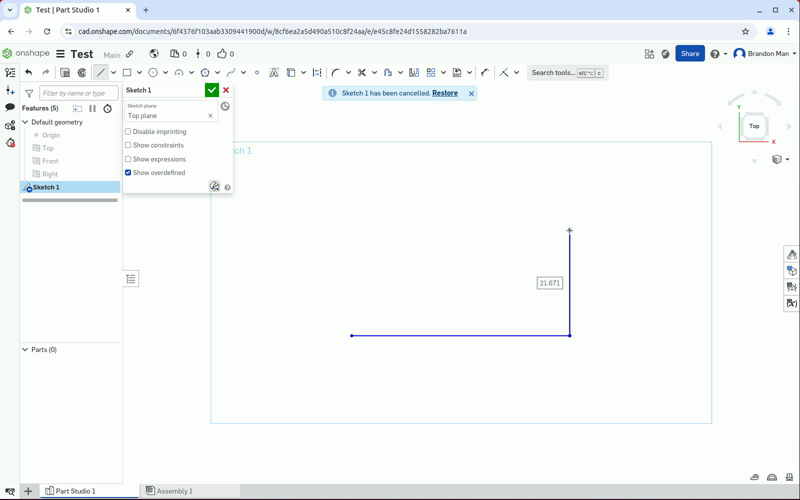
mouse_move(351, 230)
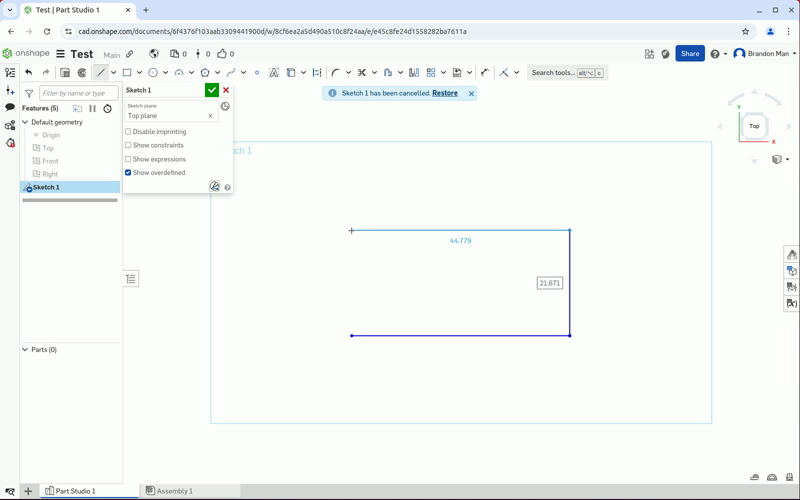
click(351, 230)
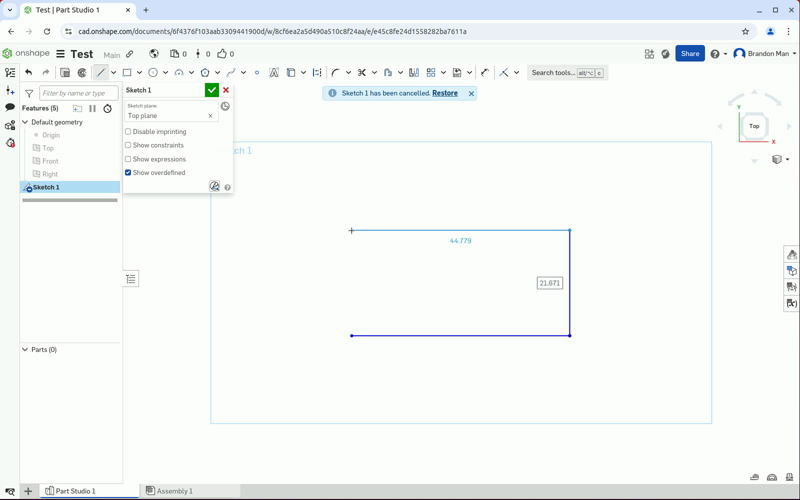
key_up(shift)
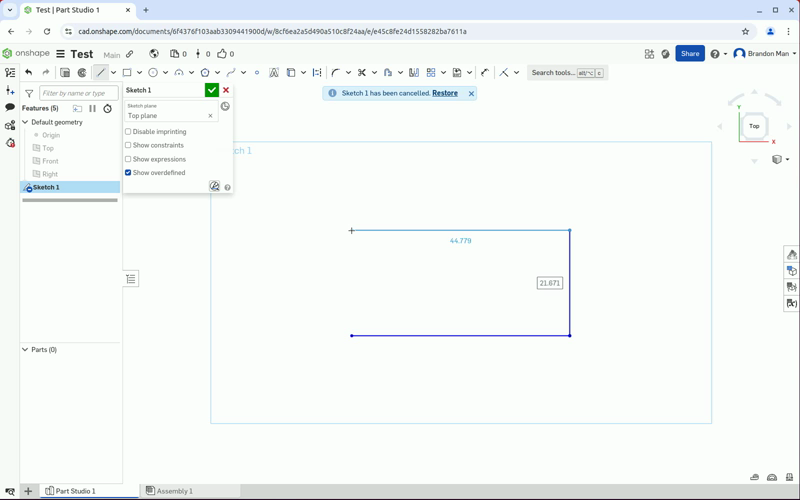
key_down(shift)
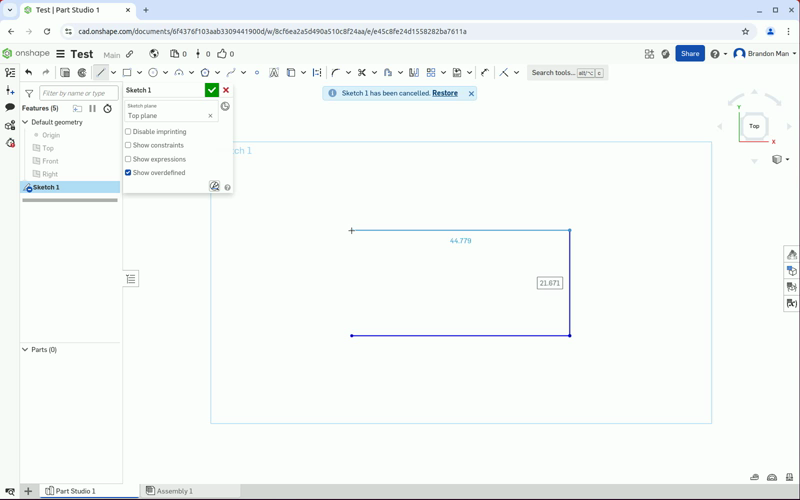
mouse_move(351, 335)
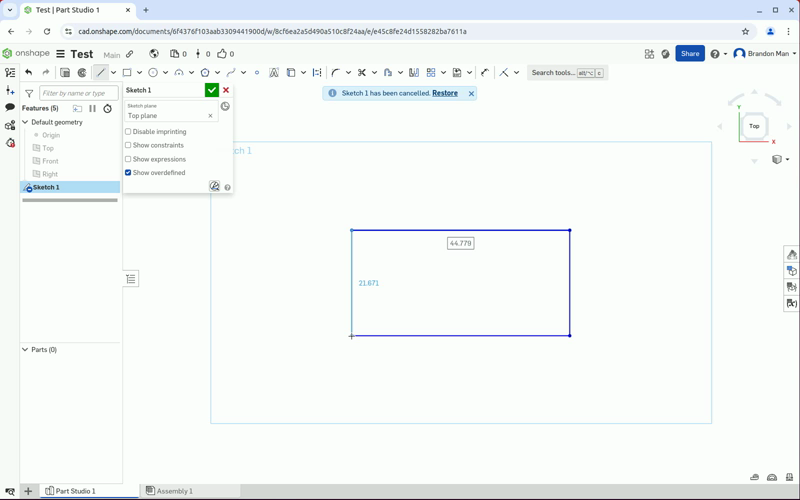
key_up(shift)
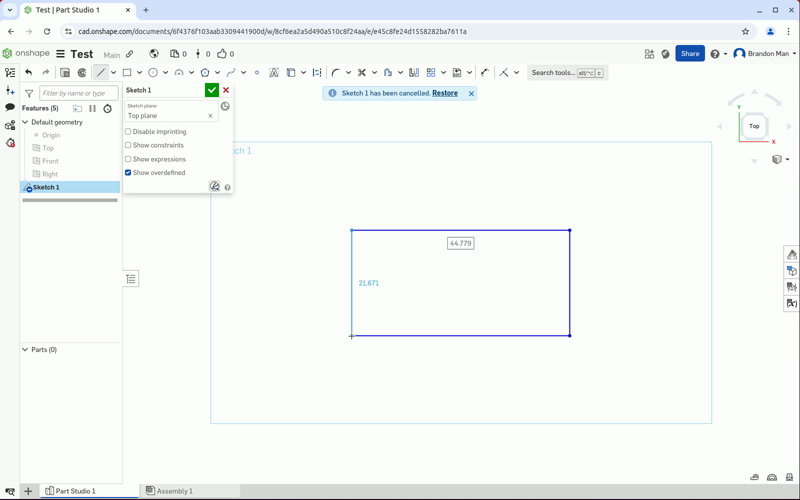
click(351, 335)
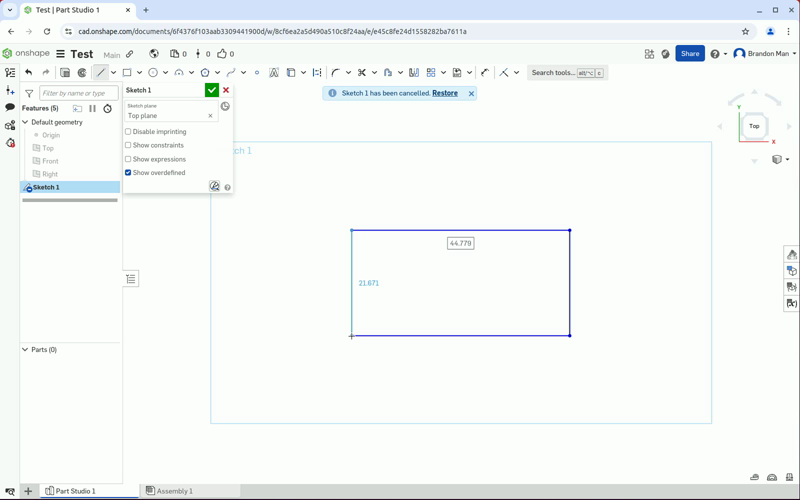
key(esc)
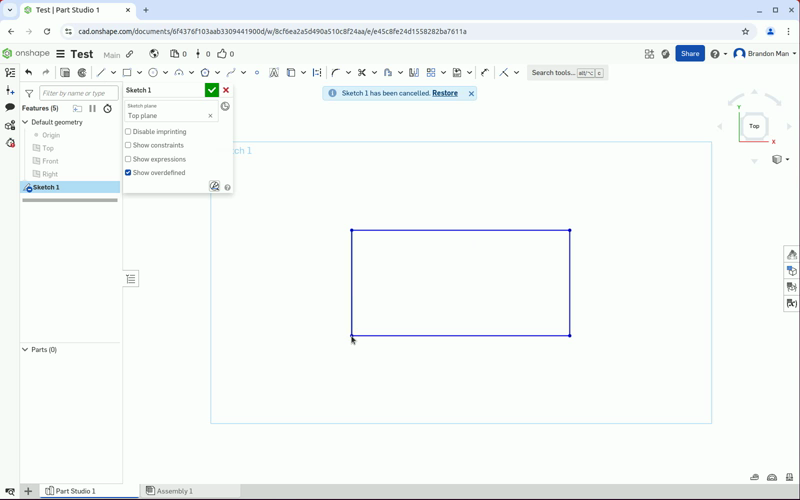
mouse_move(373, 308)
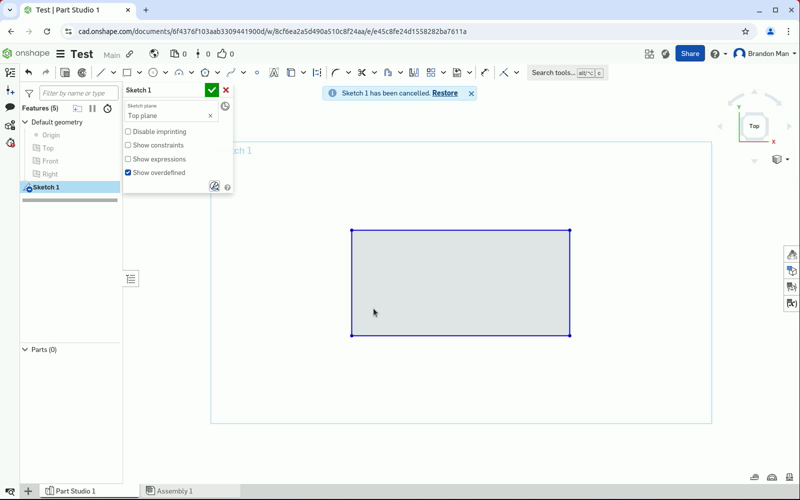
click(373, 308)
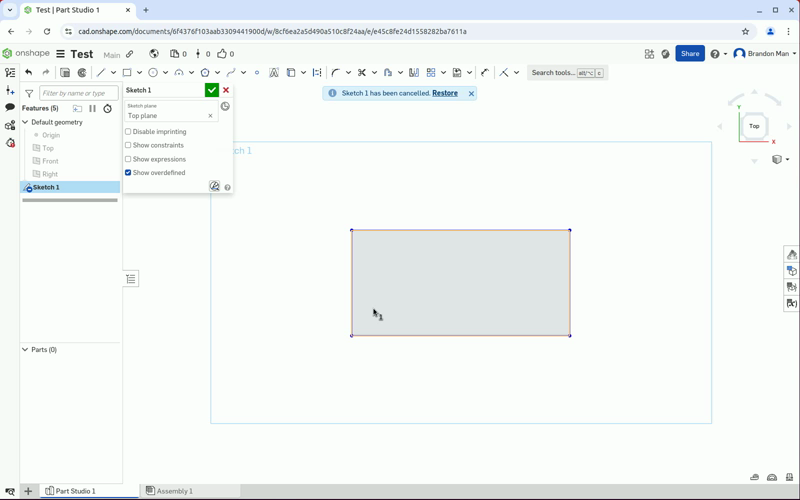
mouse_move(73, 352)
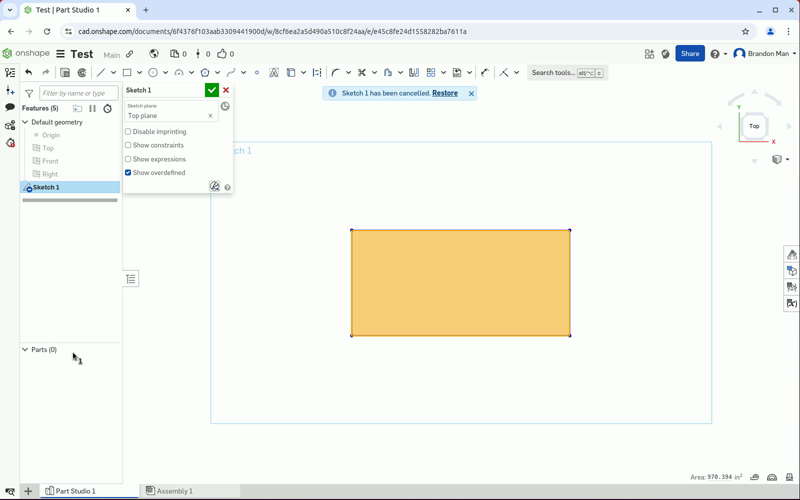
key(shift+y)
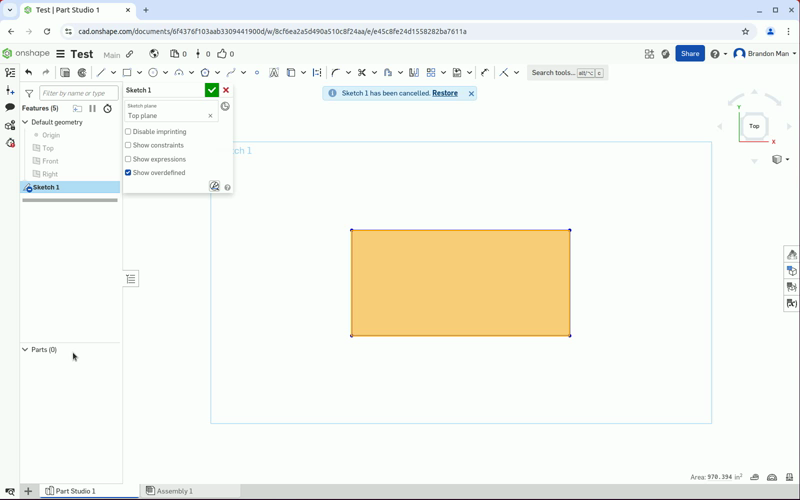
key(shift+e)
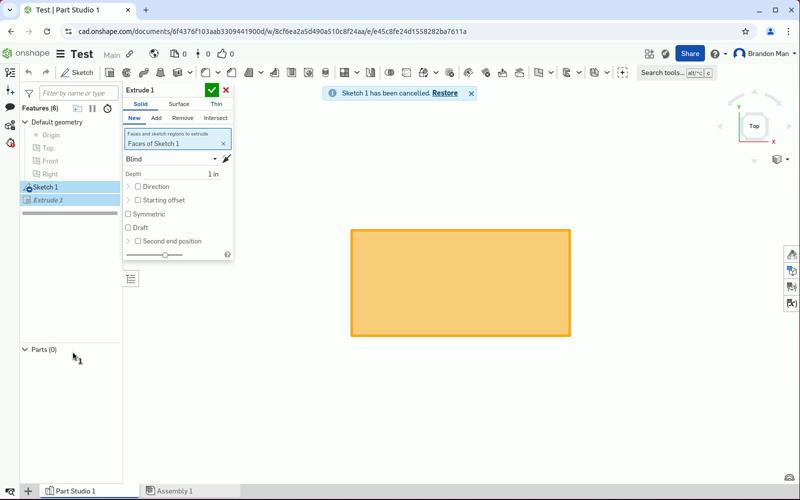
mouse_move(143, 106)
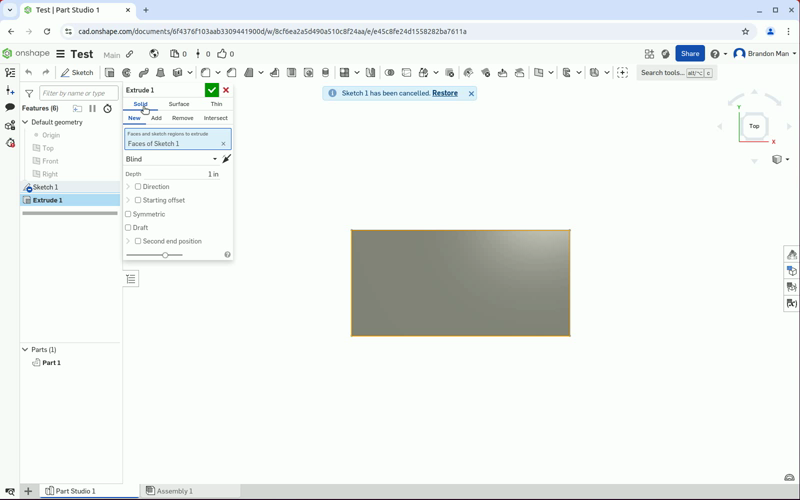
click(143, 106)
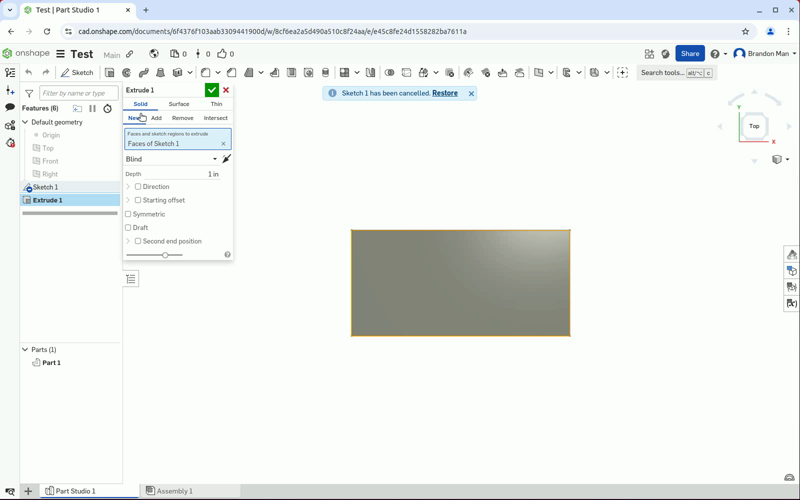
mouse_move(137, 120)
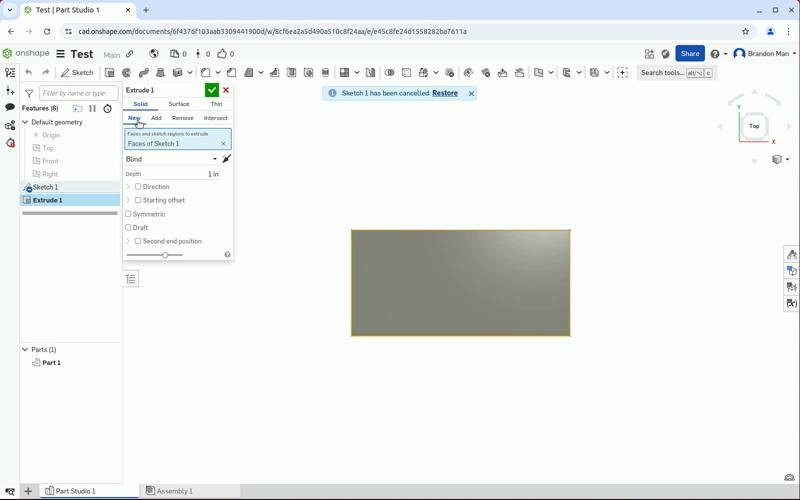
click(137, 120)
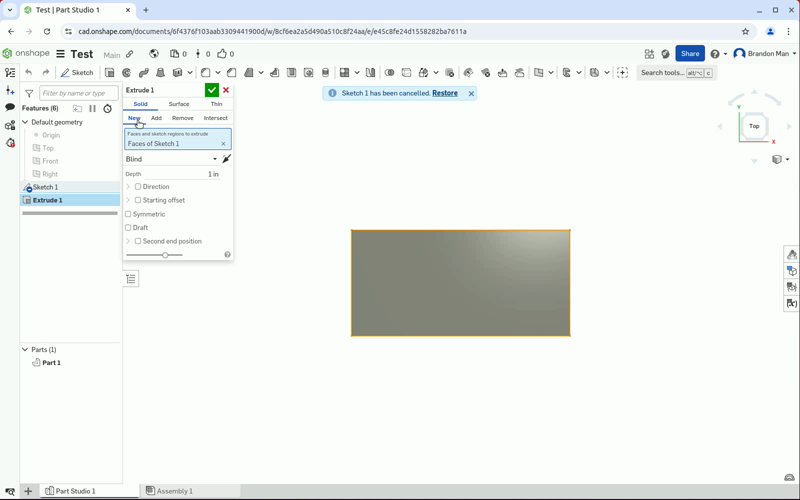
key(tab, 4)
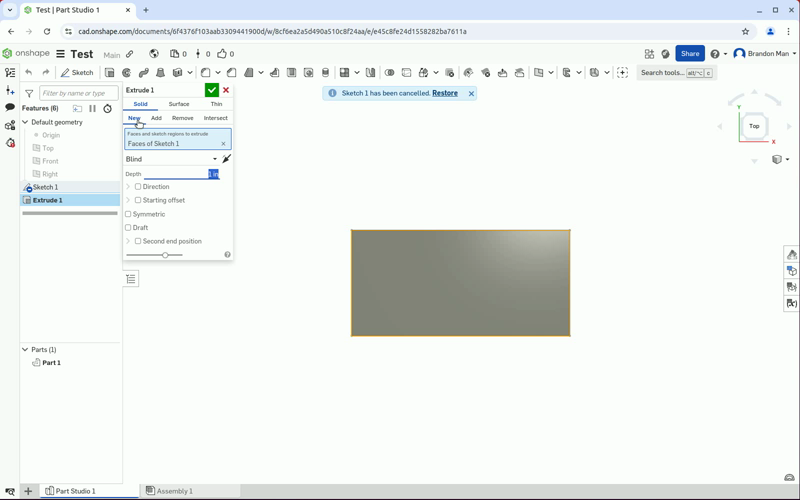
text(4.574)
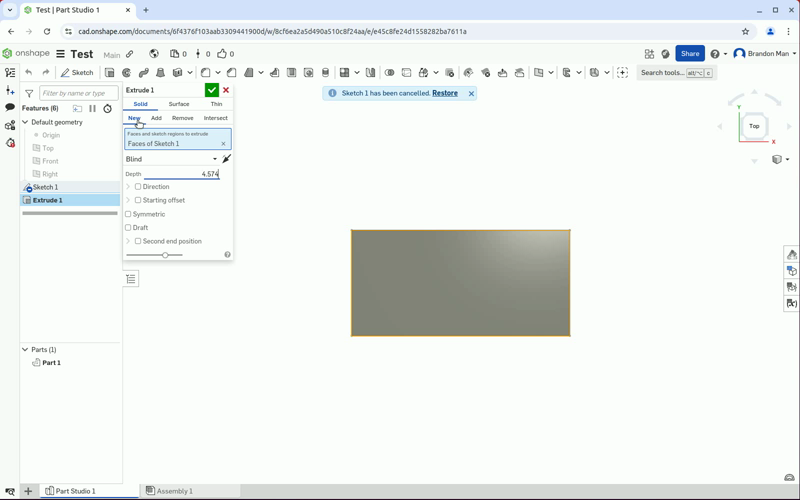
key(enter)
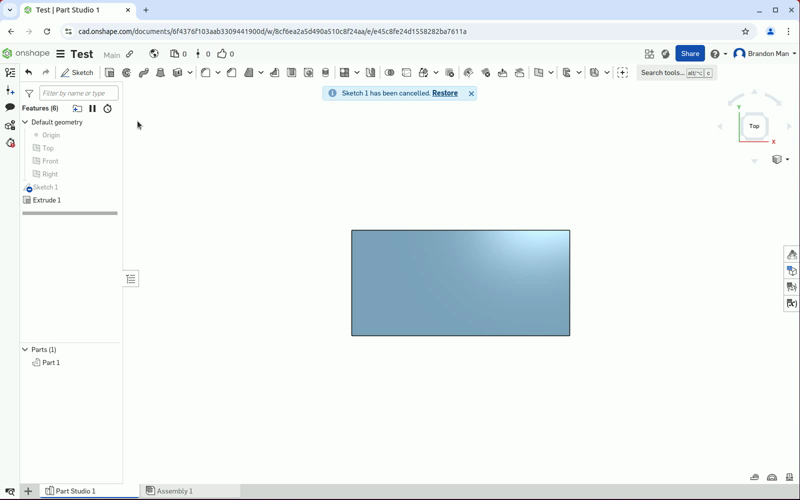
key(shift+h)
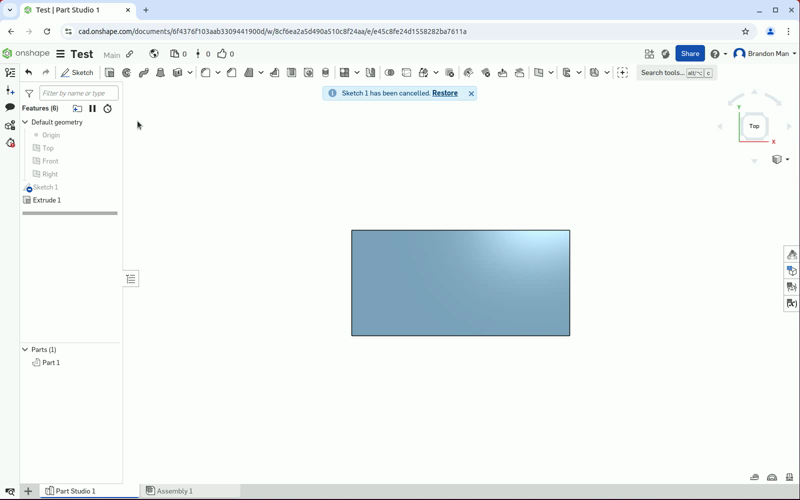
key(shift+h)
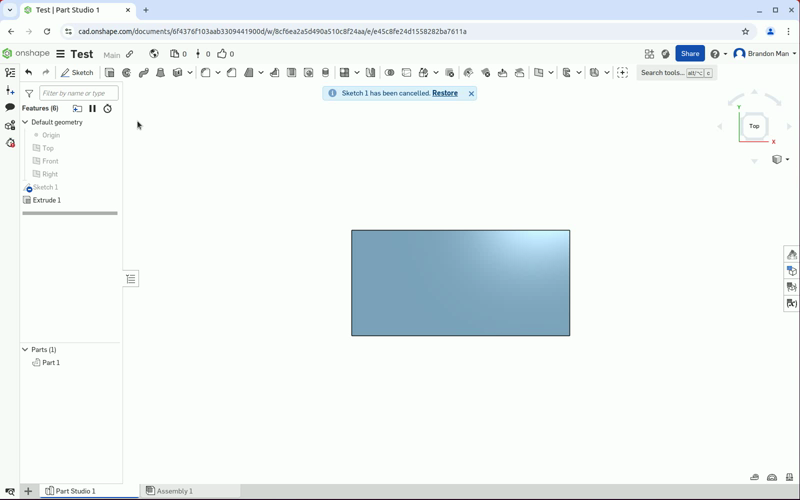
mouse_move(73, 189)
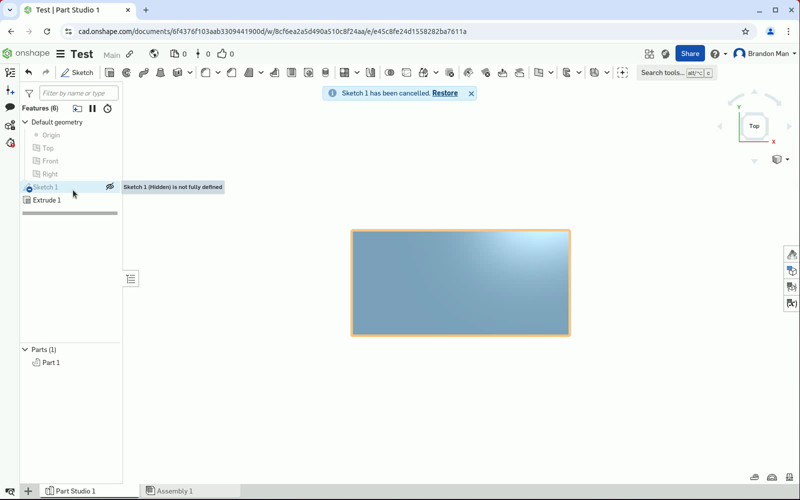
click(73, 189)
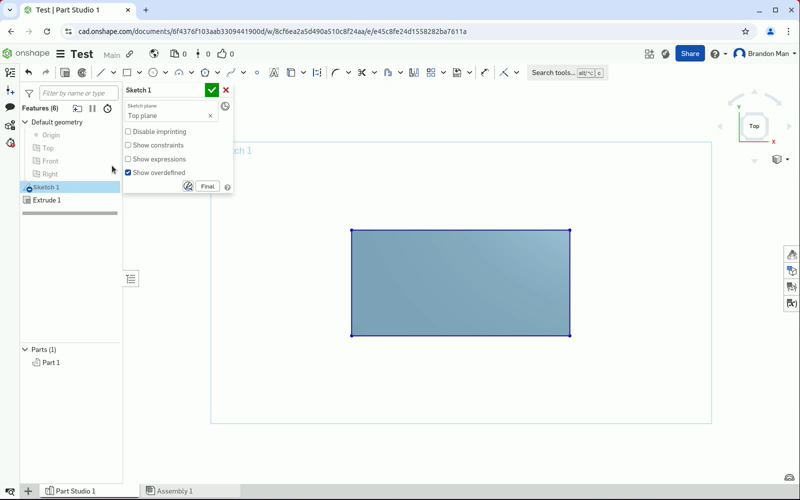
mouse_move(229, 92)
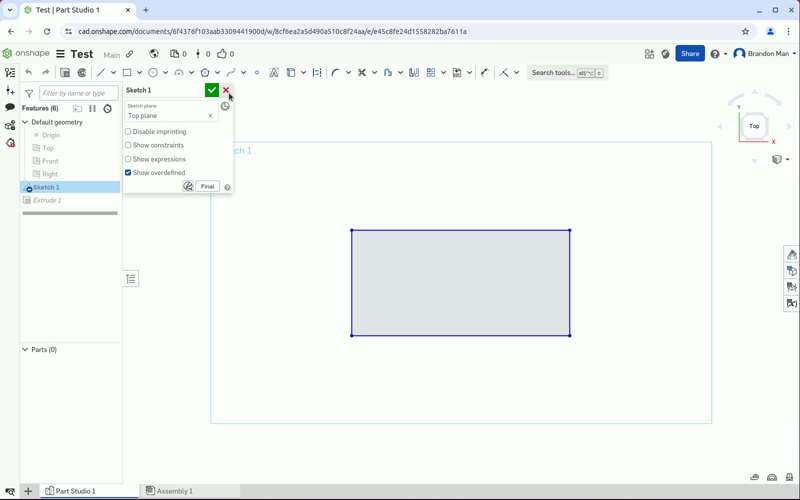
click(229, 92)
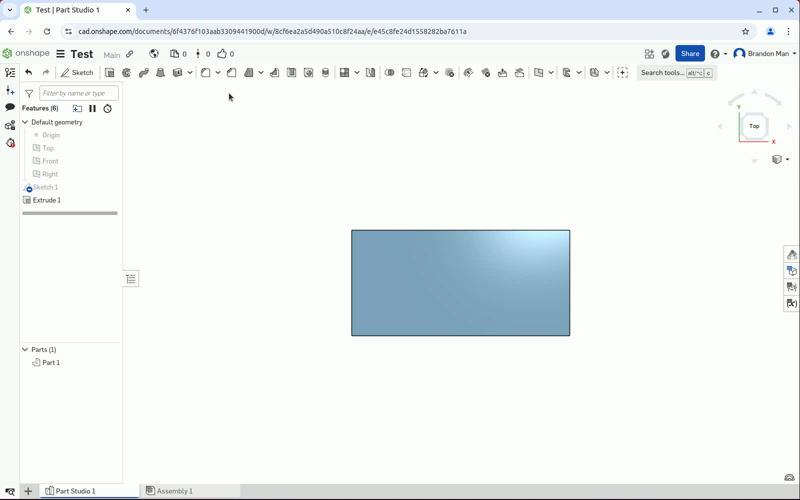
mouse_move(73, 352)
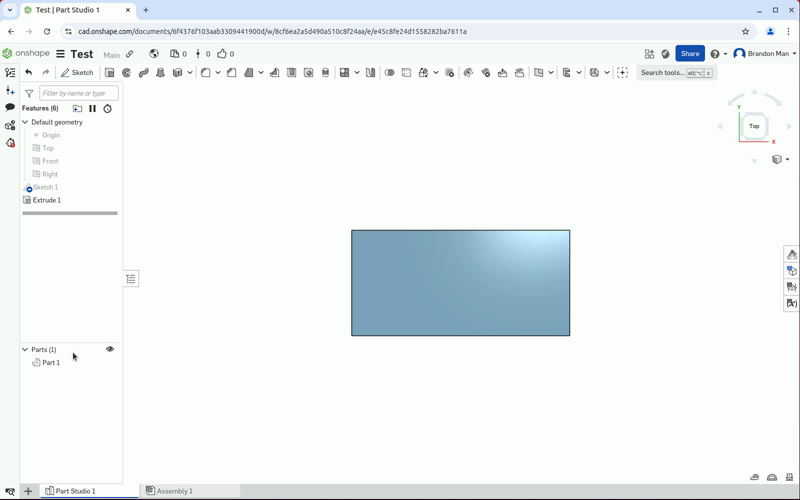
key(y)
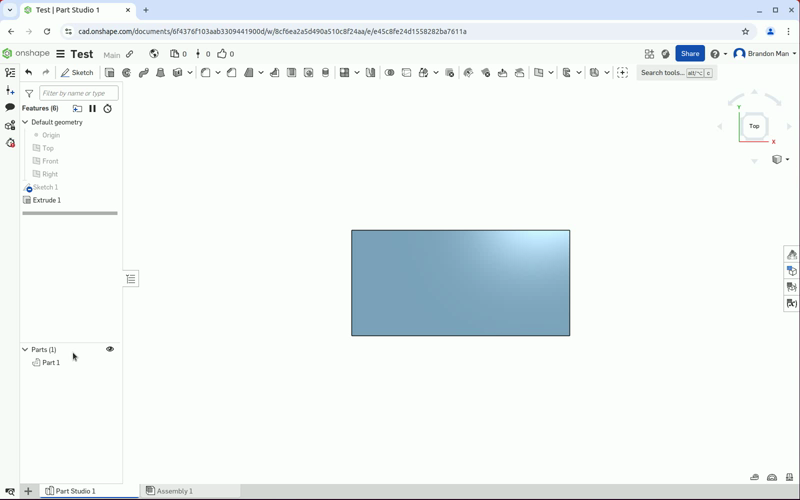
key(shift+p)
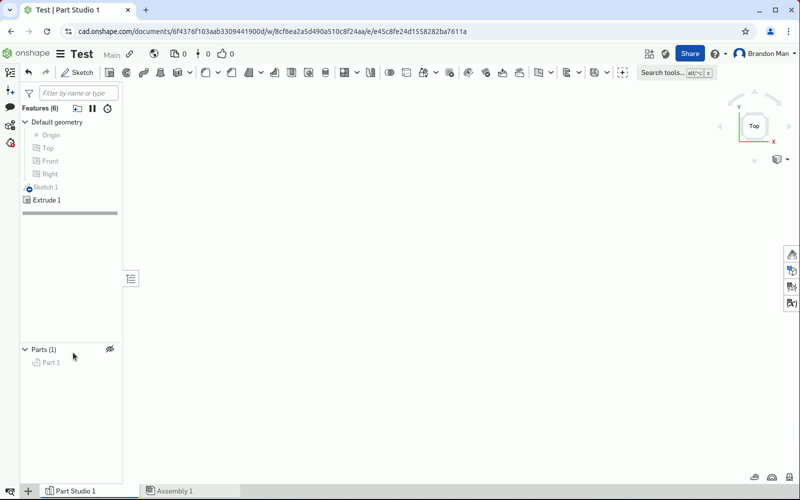
key(space)
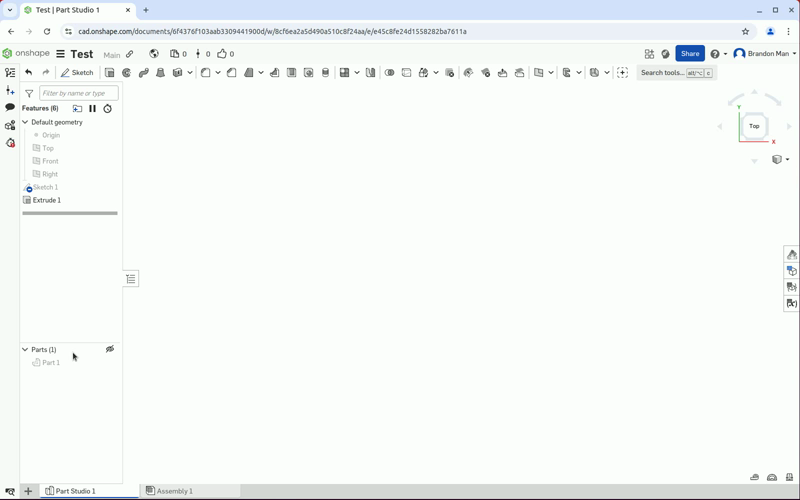
key_down(shift)
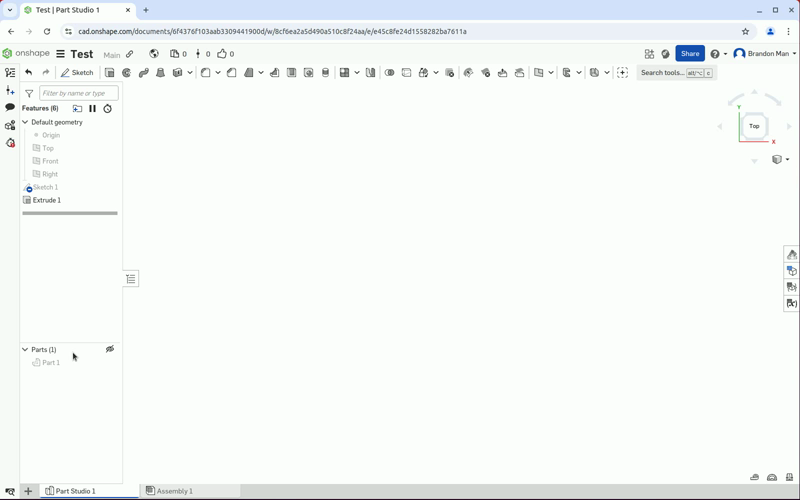
key(up)
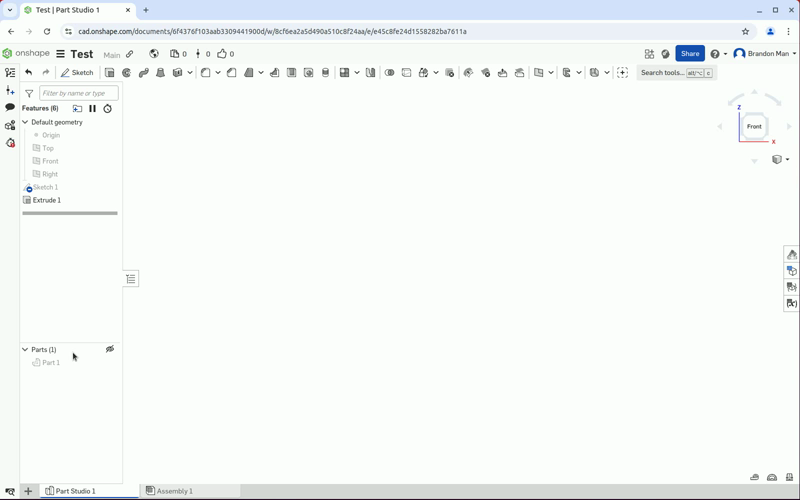
key_up(shift)
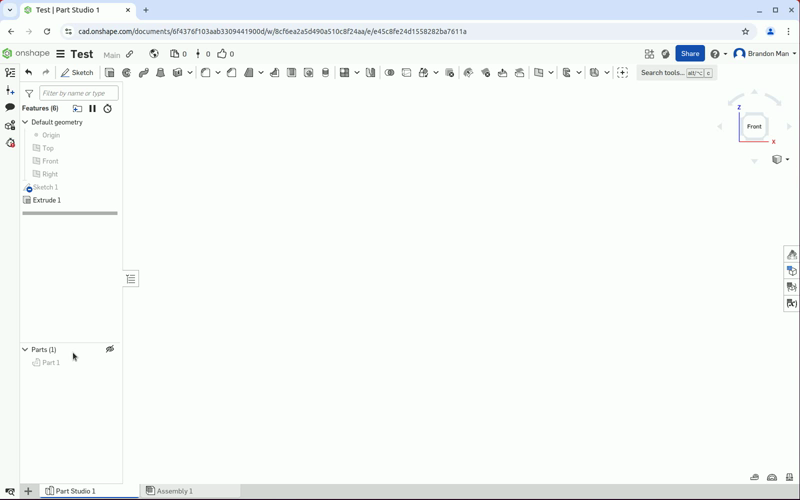
key(space)
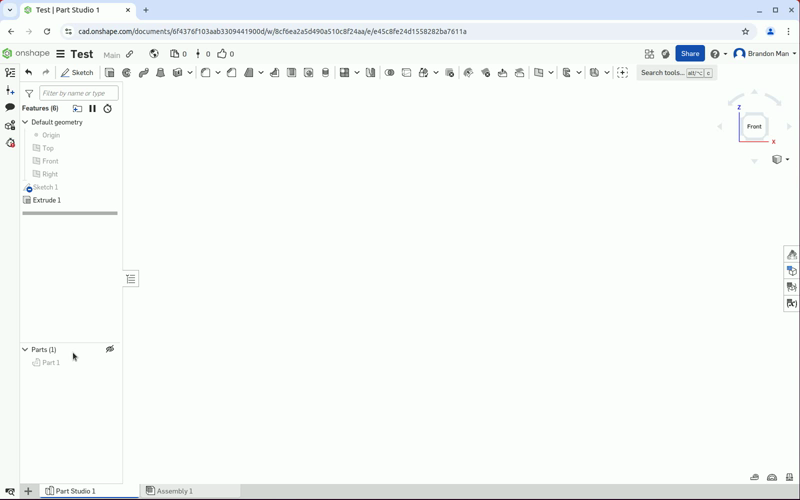
key_down(shift)
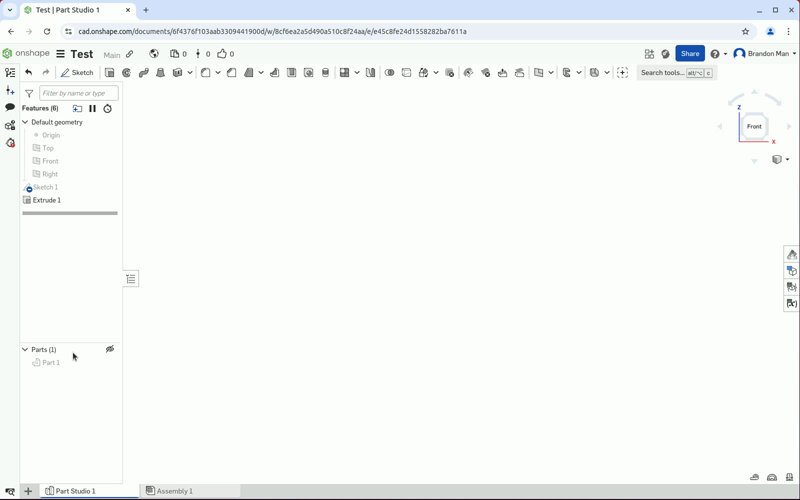
key(left)
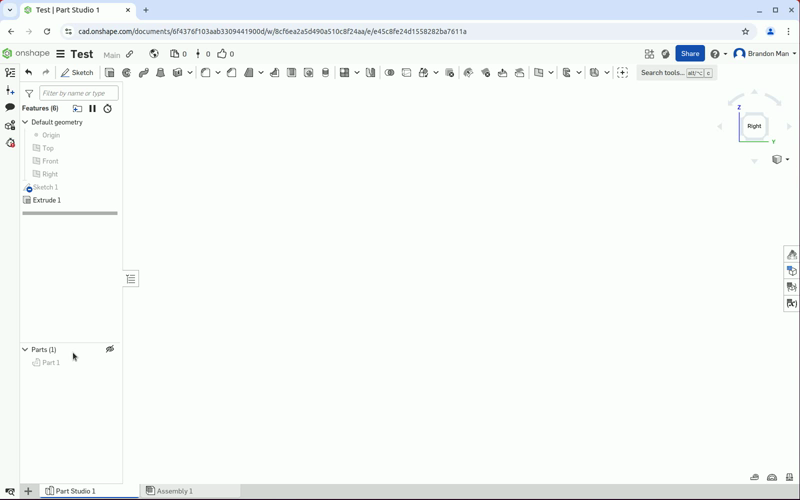
key_up(shift)
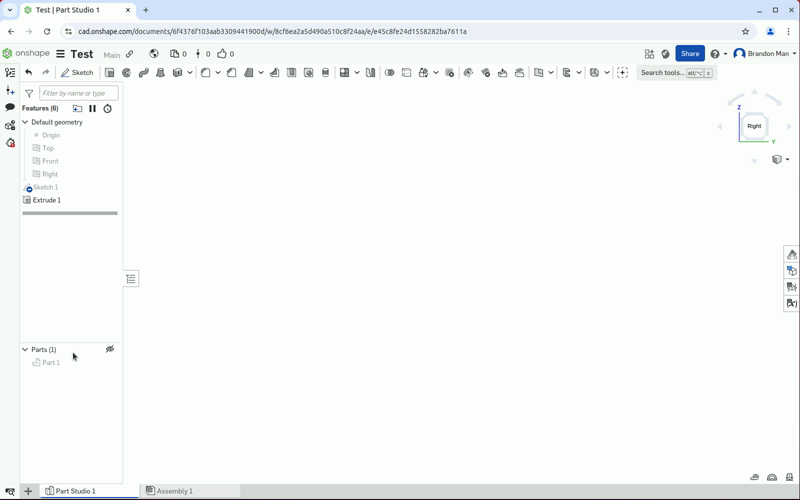
mouse_move(73, 352)
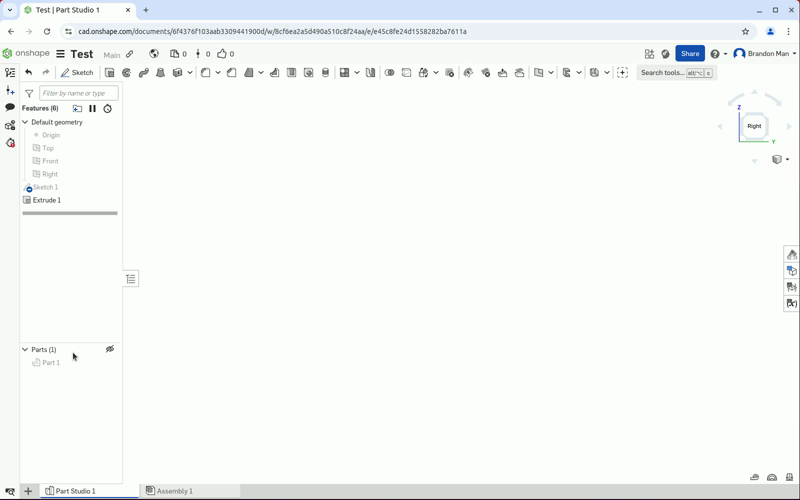
key(shift+y)
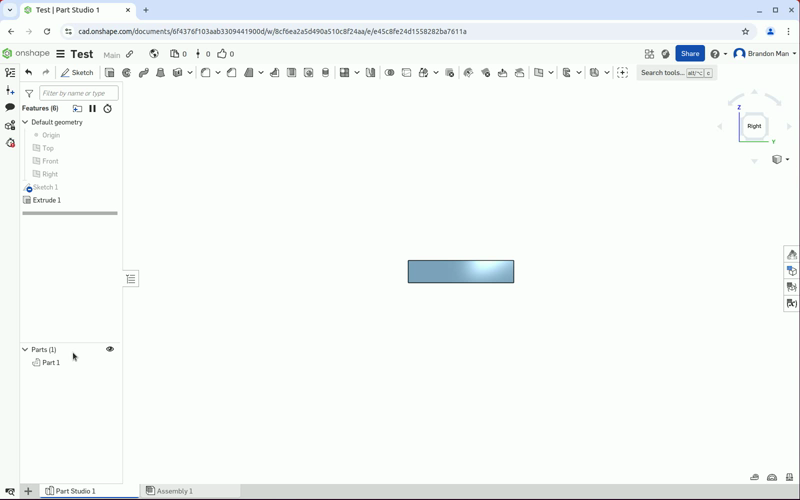
mouse_move(541, 75)
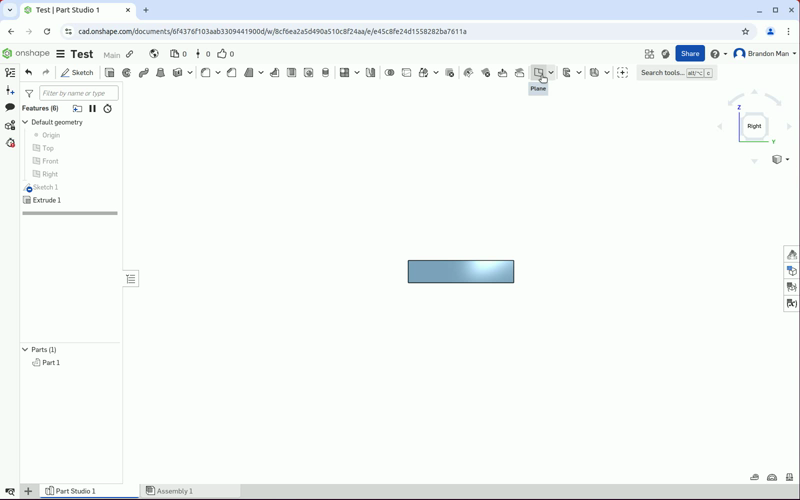
click(541, 75)
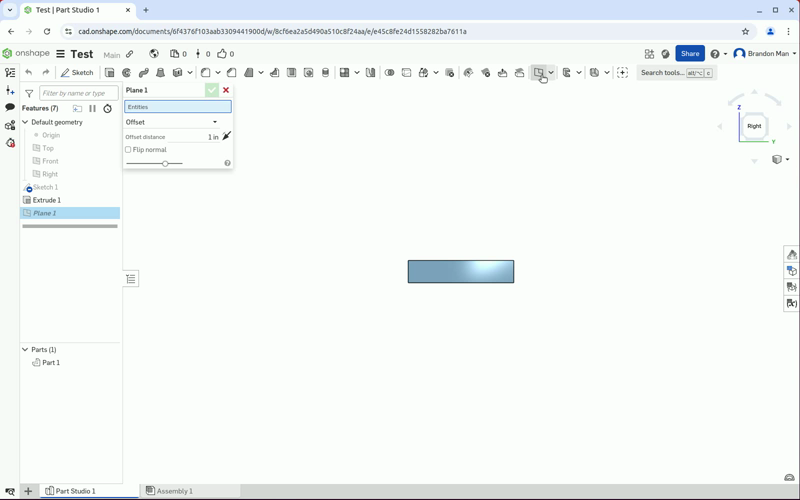
mouse_move(73, 176)
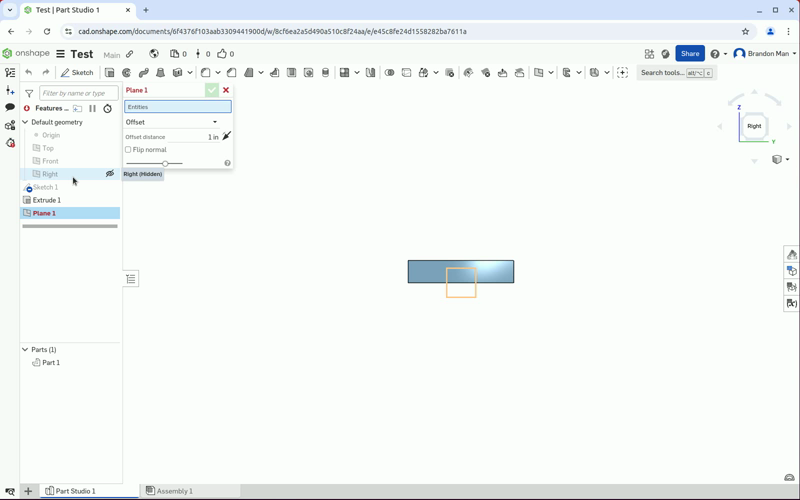
click(73, 176)
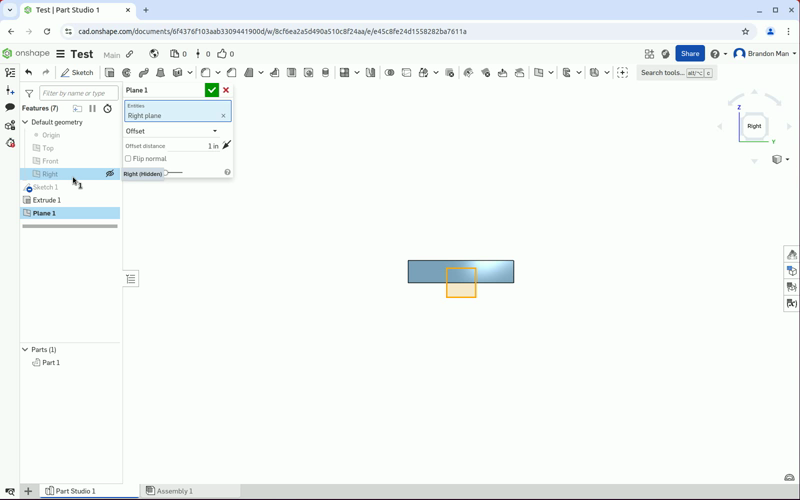
key(tab, 2)
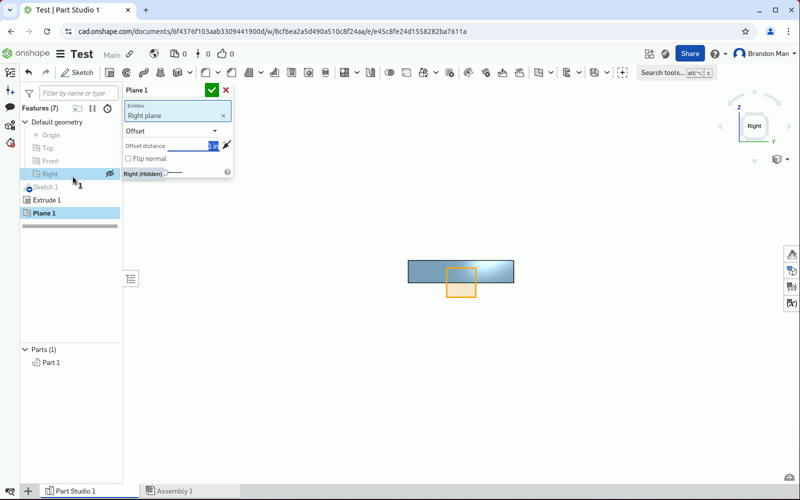
text(22.4)
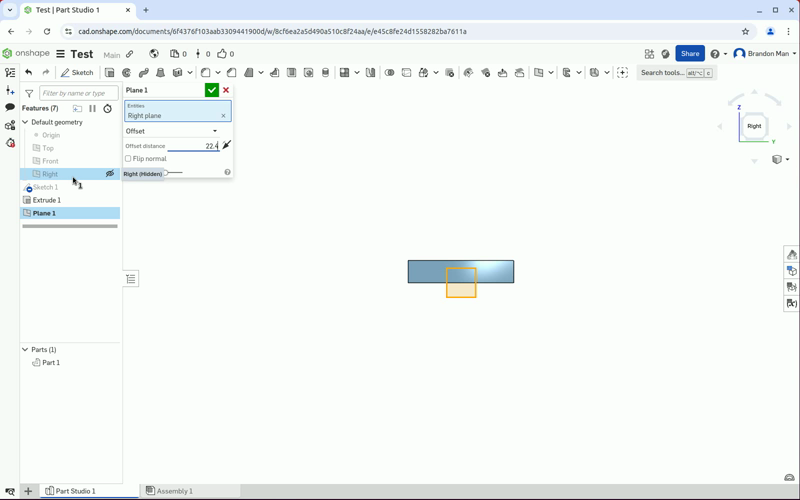
key(enter, 2)
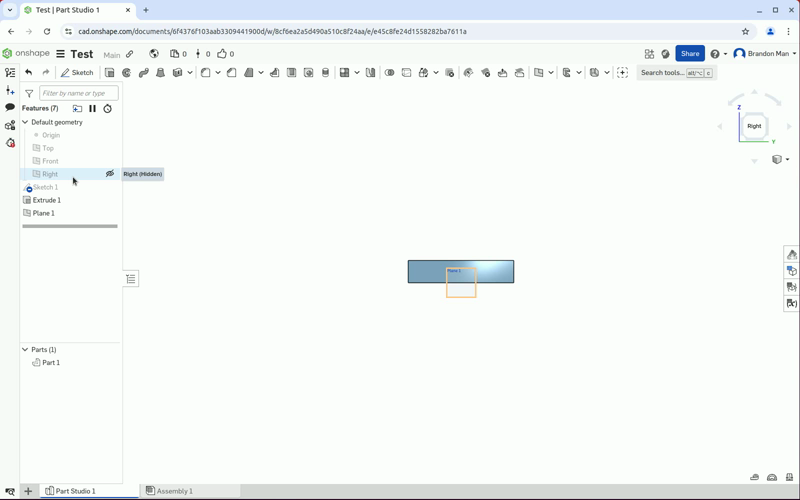
key(shift+s)
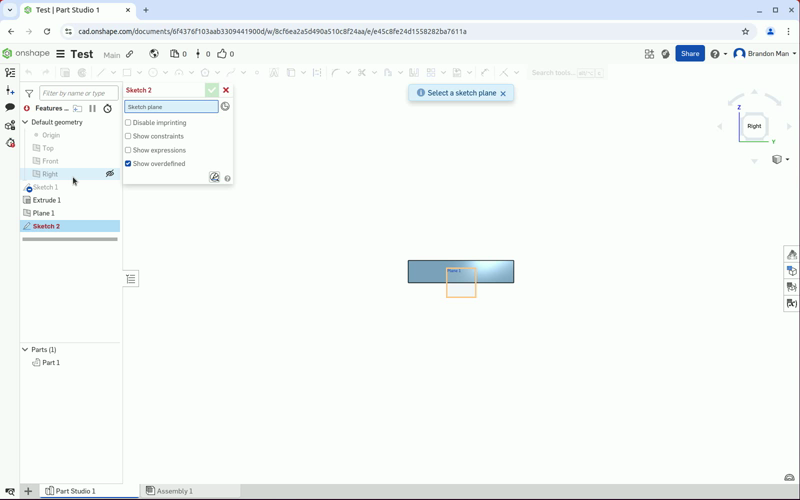
mouse_move(73, 215)
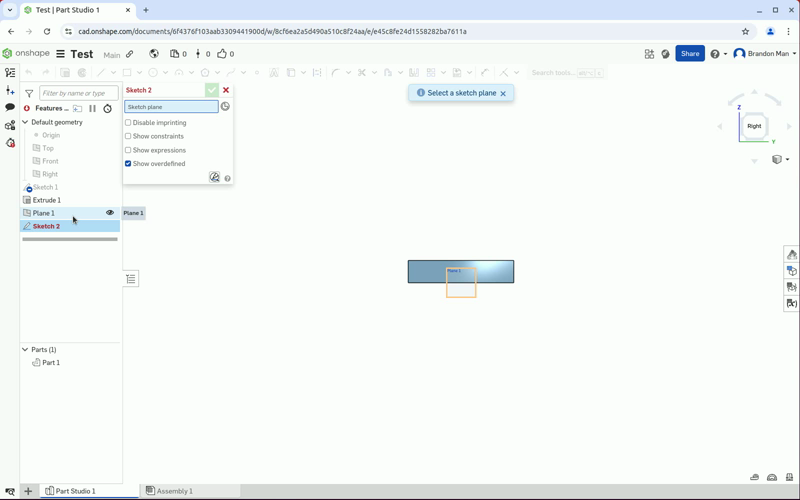
click(73, 215)
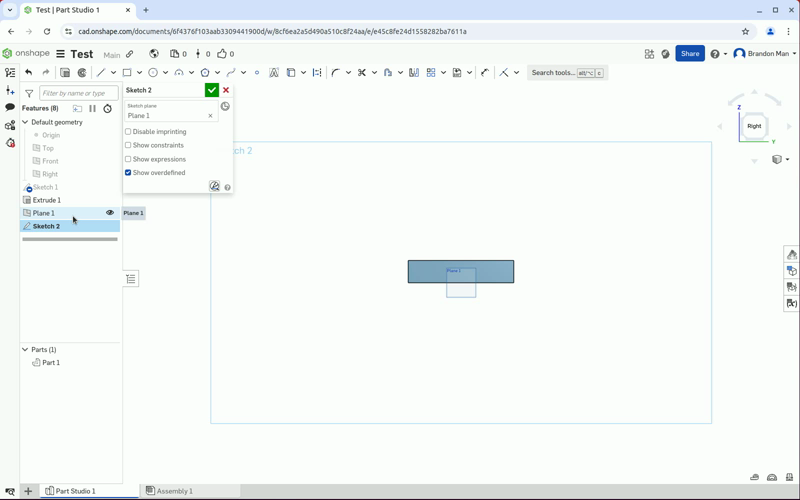
mouse_move(73, 352)
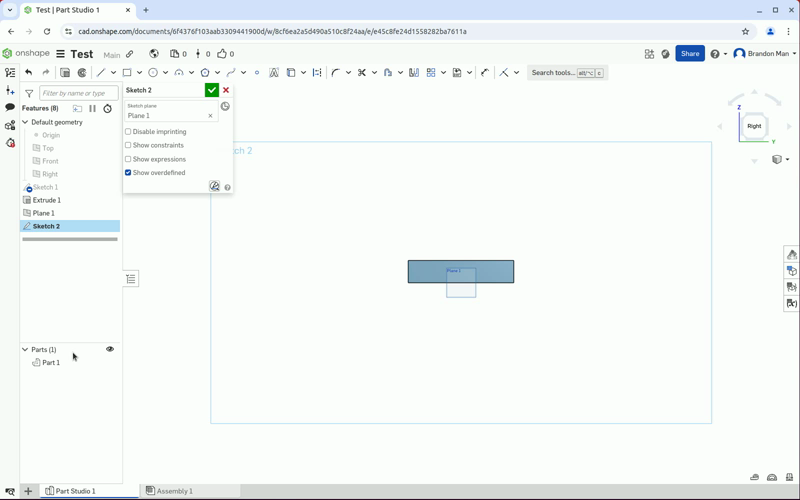
key(y)
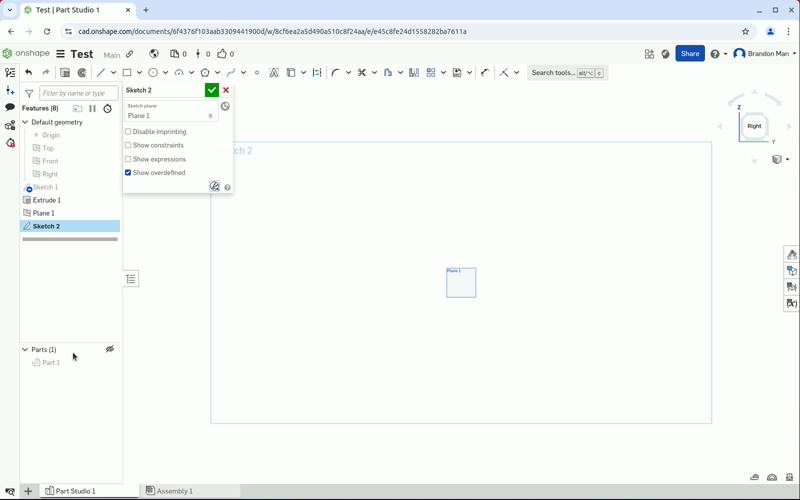
key(l)
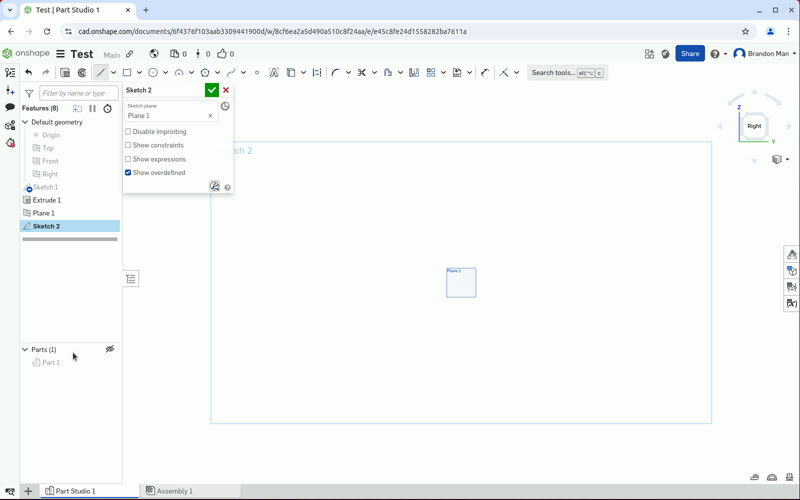
key_down(shift)
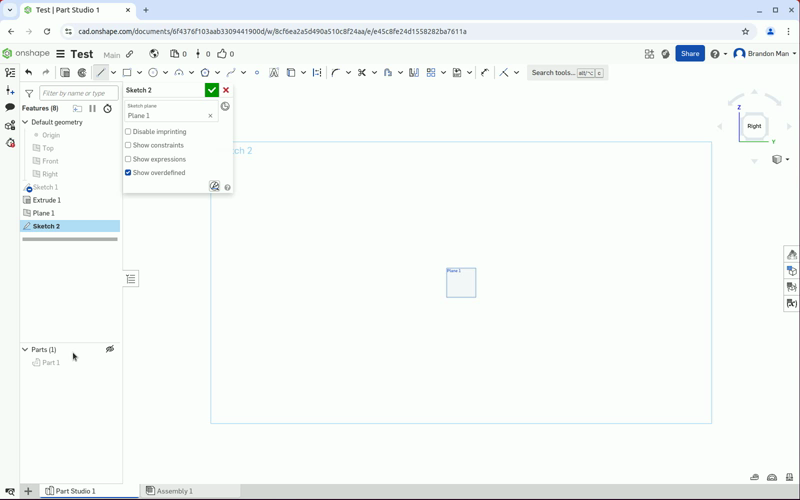
mouse_move(407, 282)
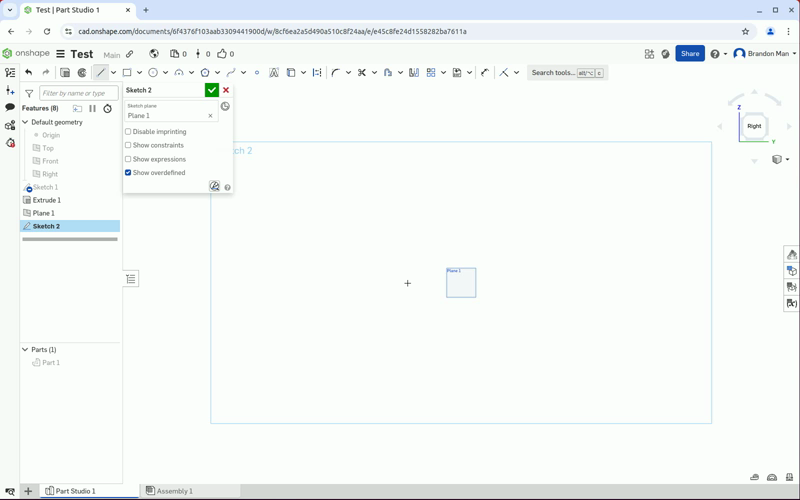
click(407, 282)
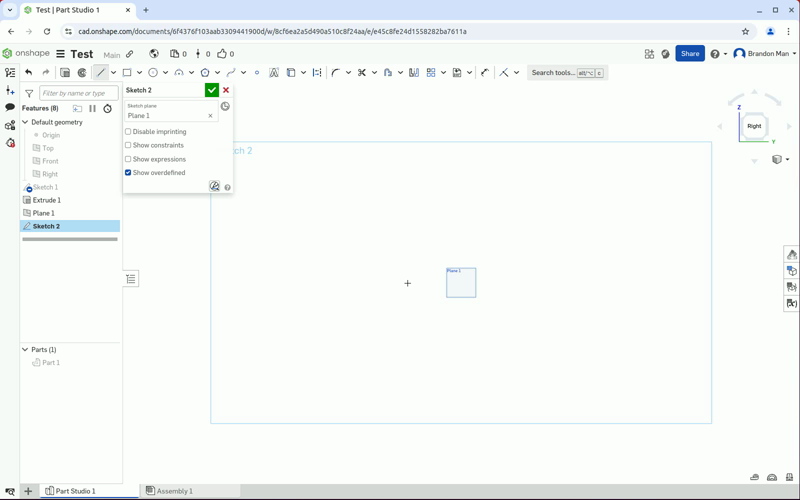
key_up(shift)
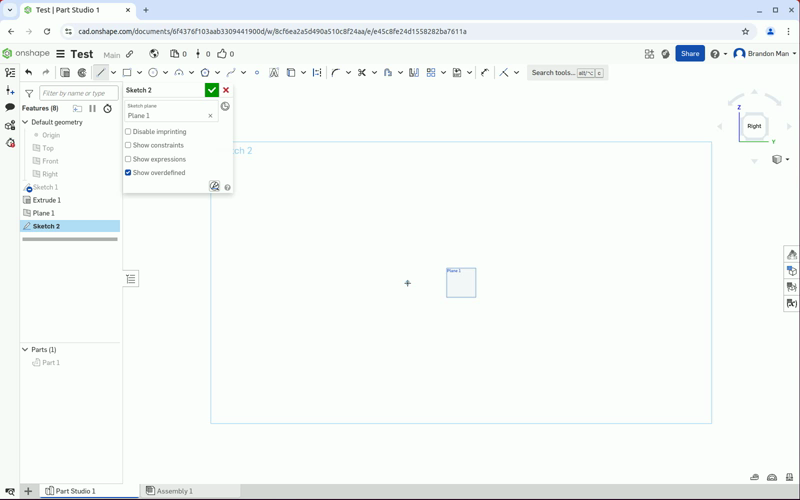
key_down(shift)
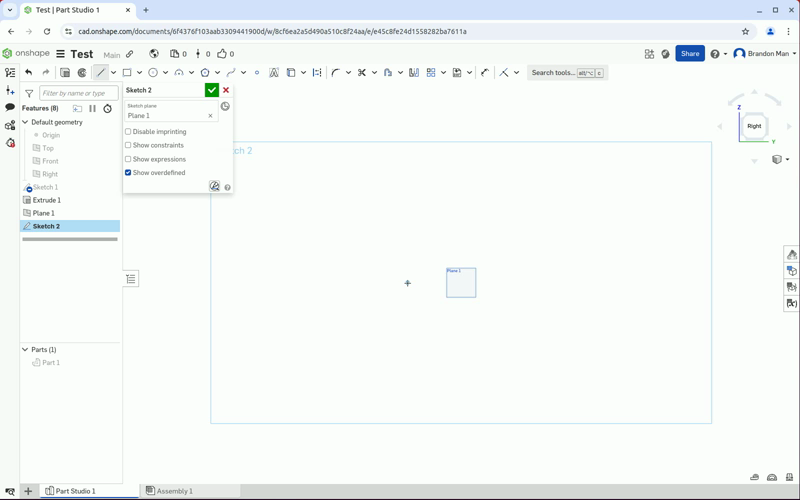
mouse_move(513, 282)
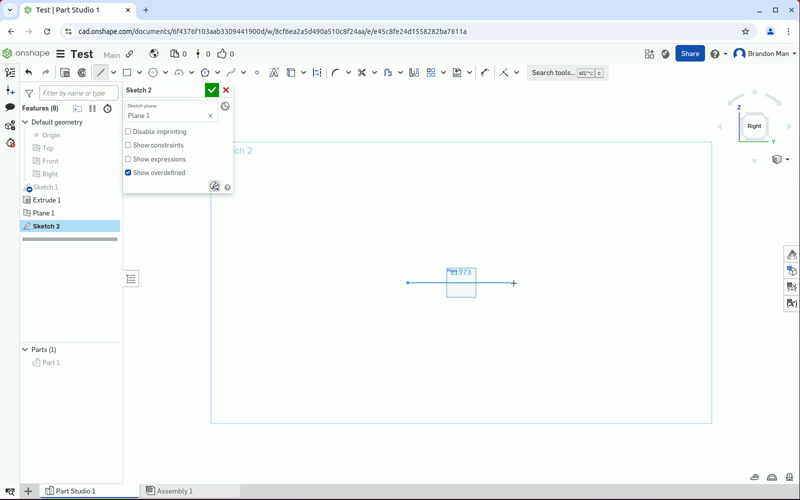
click(513, 282)
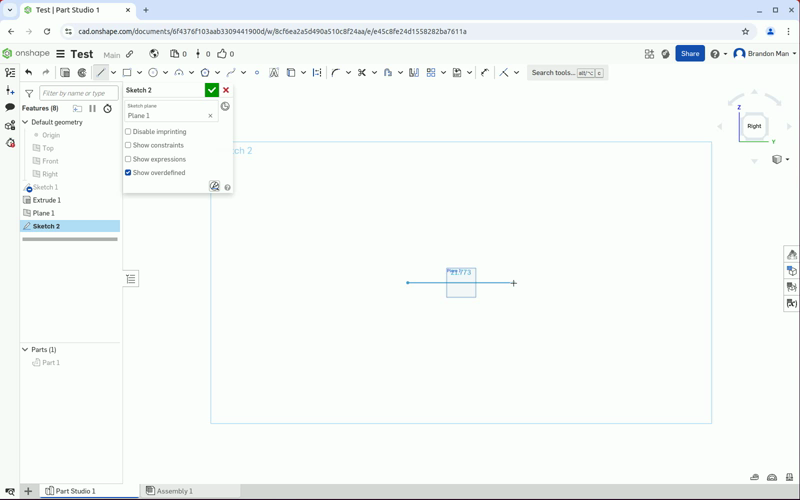
key_up(shift)
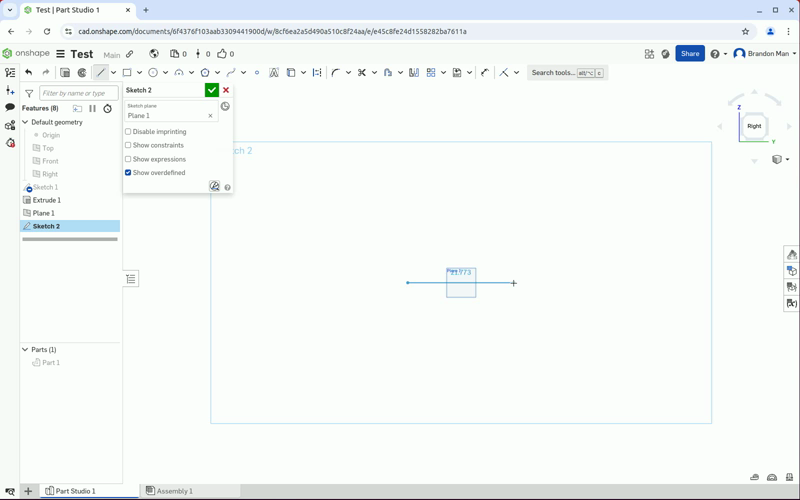
key_down(shift)
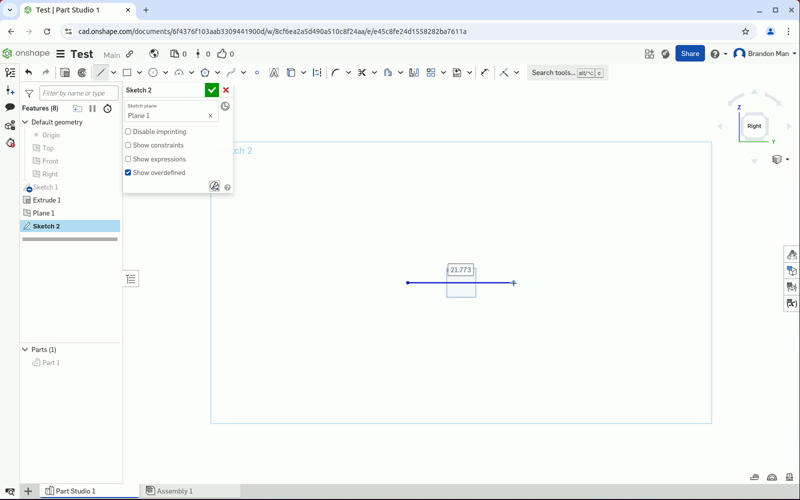
mouse_move(543, 282)
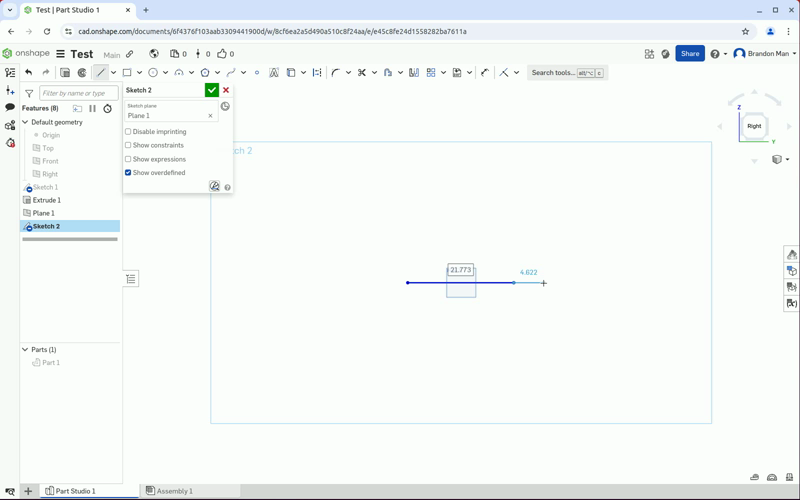
mouse_move(513, 260)
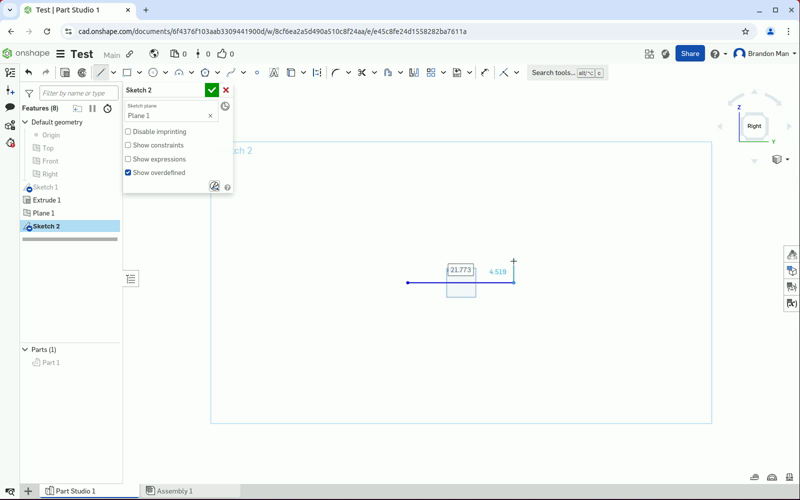
click(513, 260)
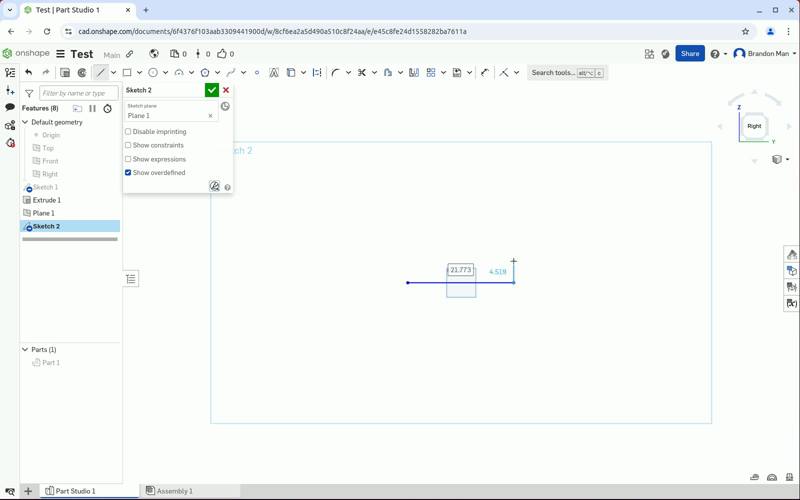
key_up(shift)
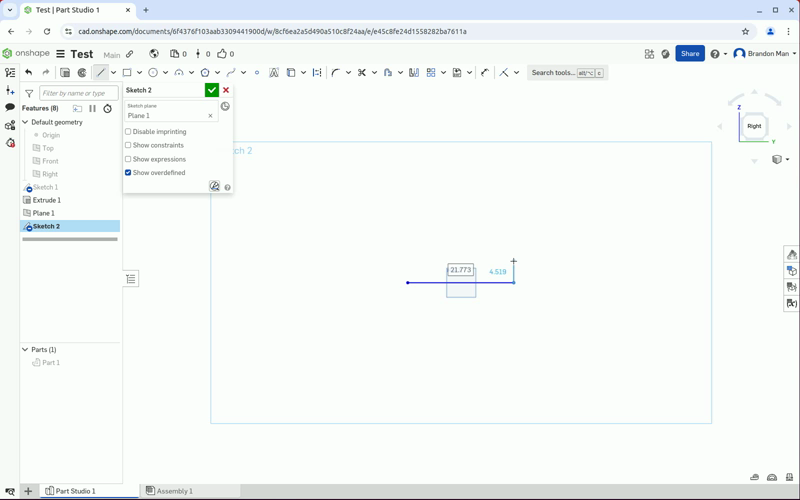
key_down(shift)
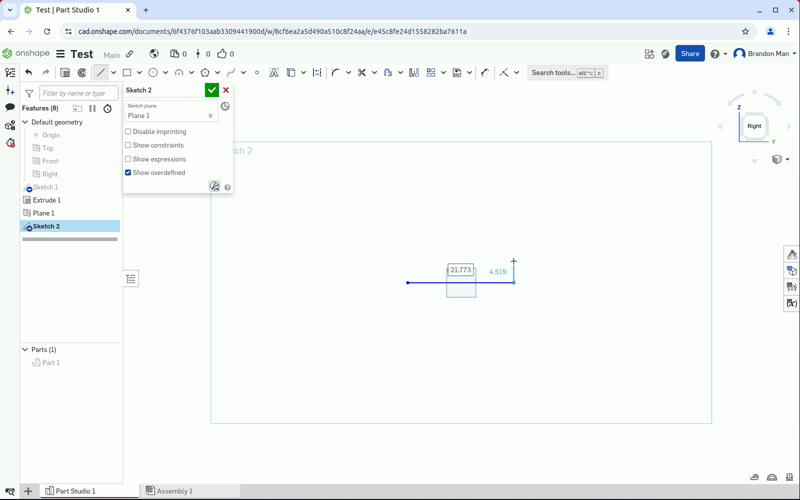
mouse_move(407, 260)
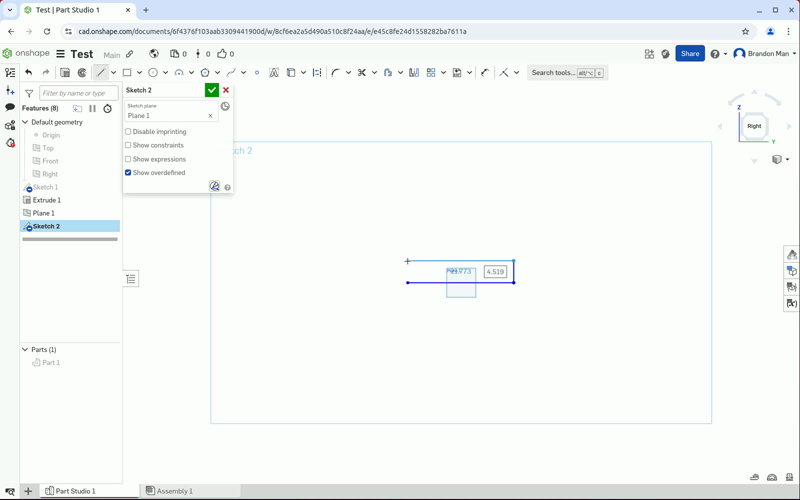
click(407, 260)
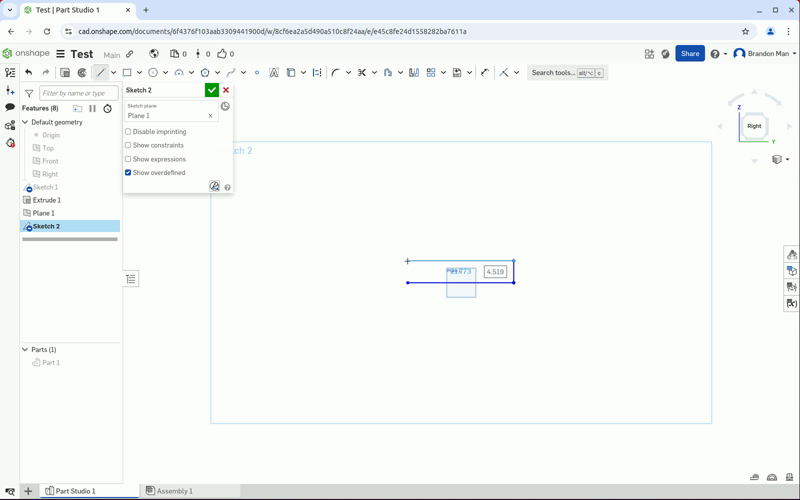
key_up(shift)
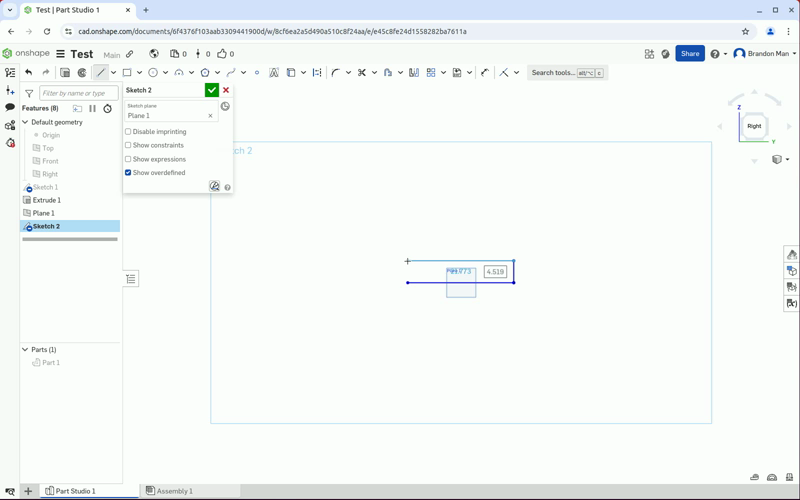
mouse_move(437, 260)
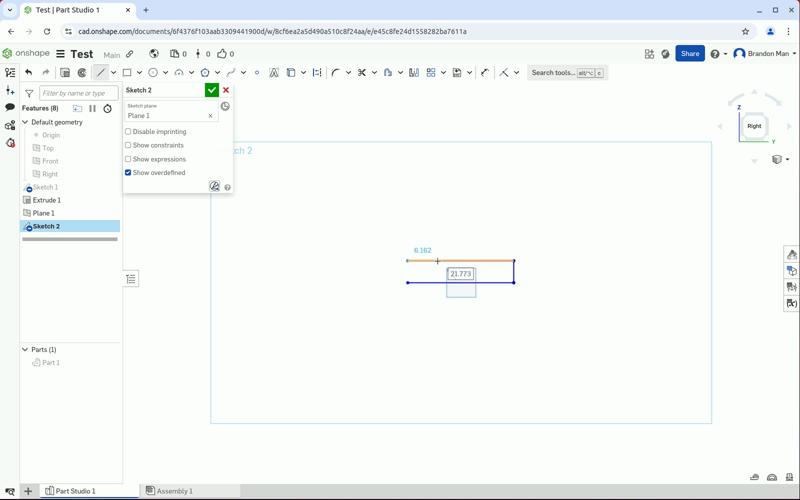
key_down(shift)
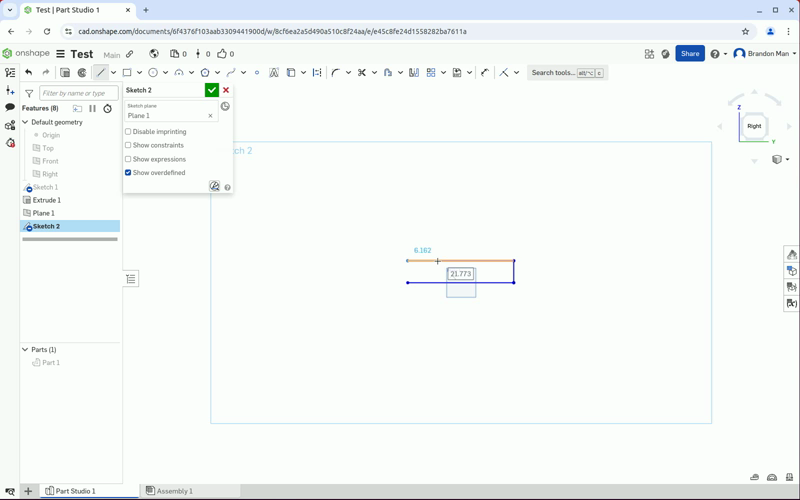
mouse_move(407, 282)
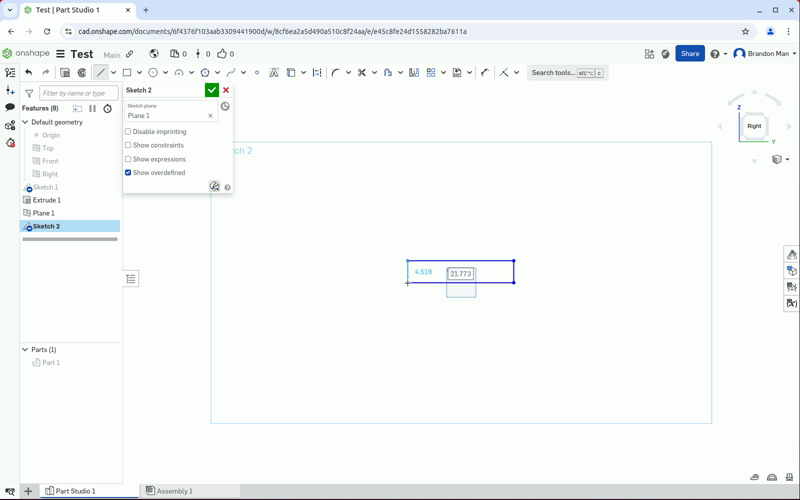
key_up(shift)
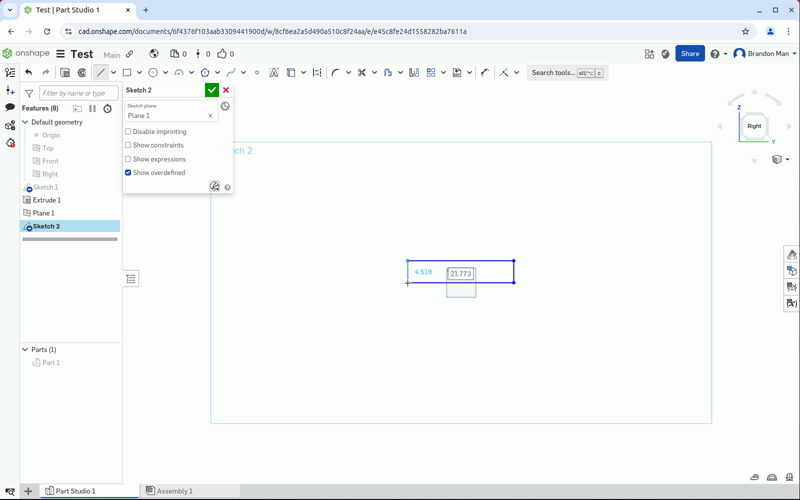
click(407, 282)
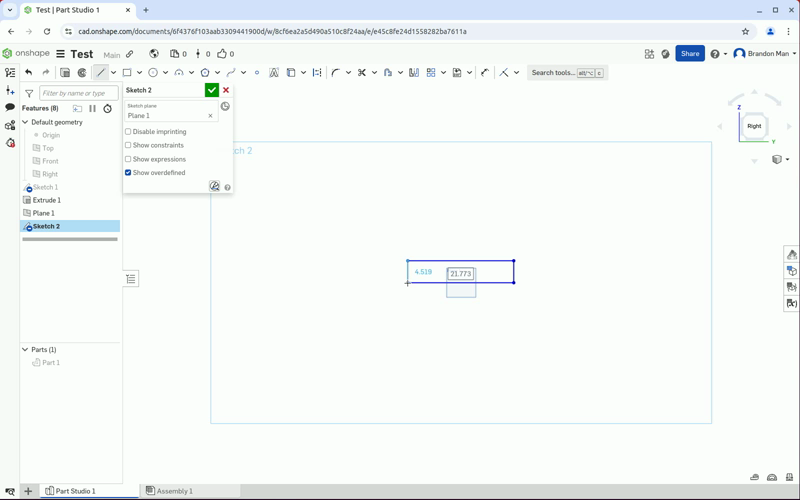
key(esc)
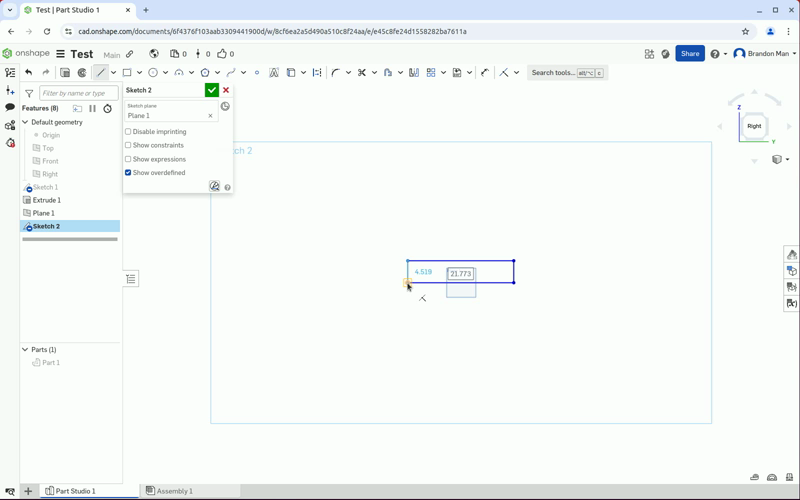
mouse_move(476, 276)
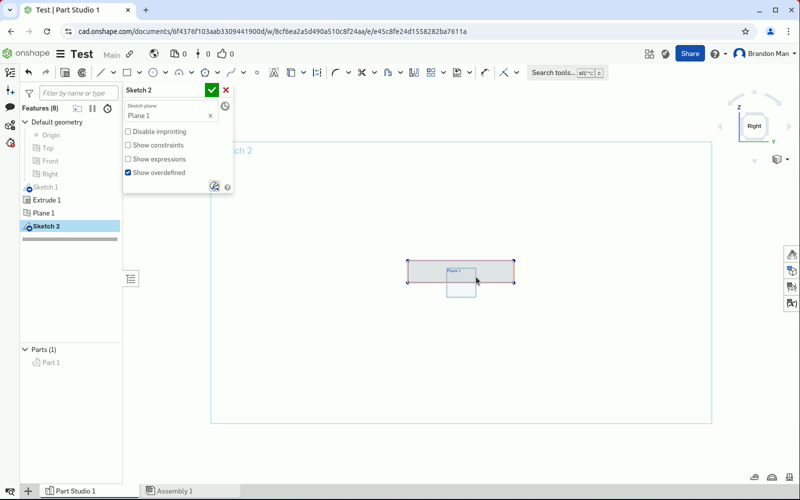
click(476, 276)
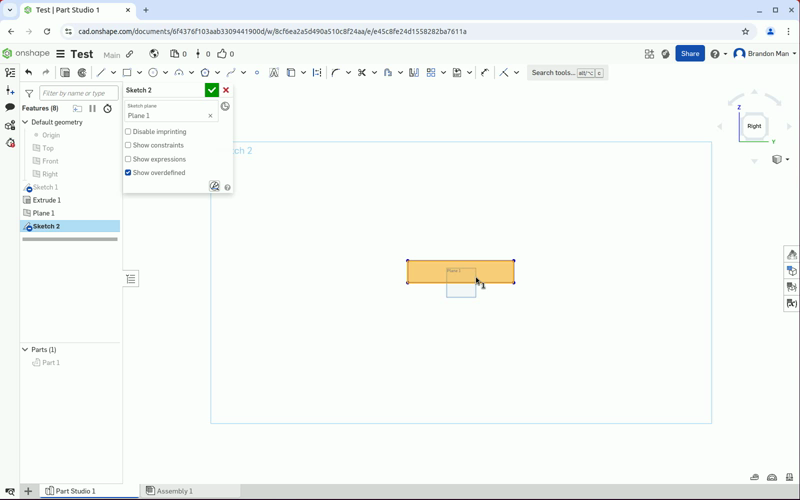
mouse_move(73, 352)
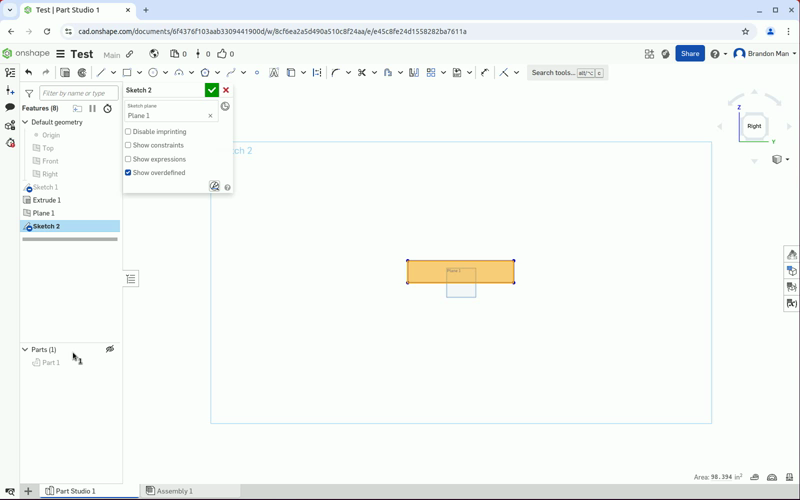
key(shift+y)
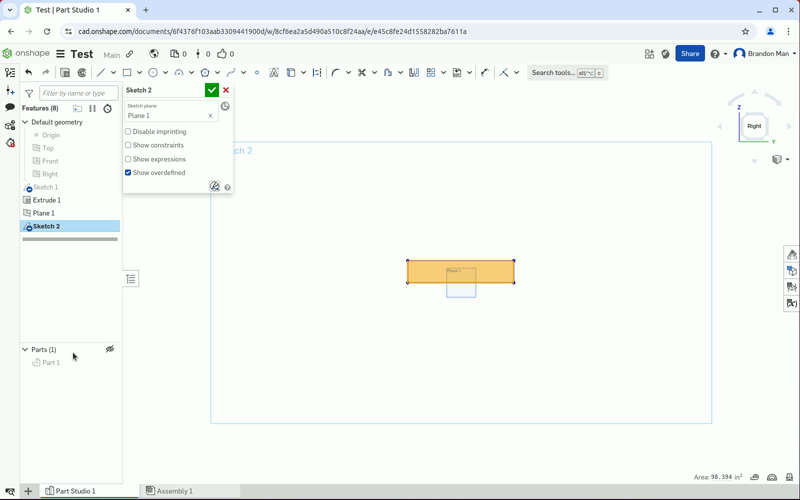
key(shift+e)
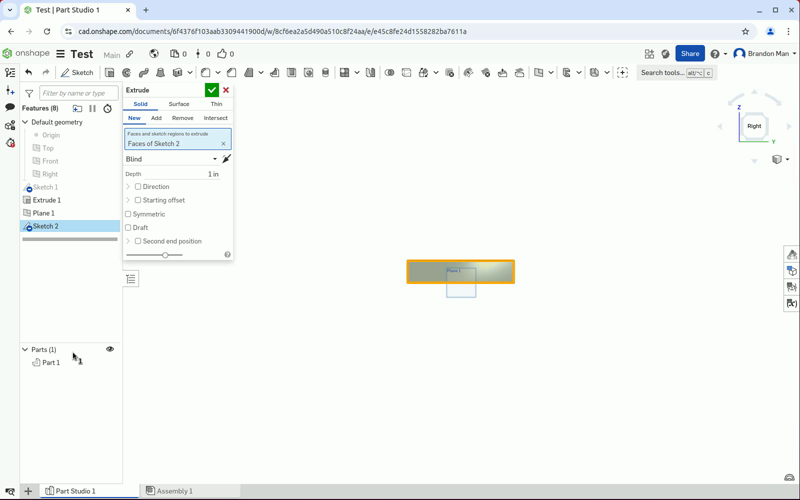
mouse_move(143, 106)
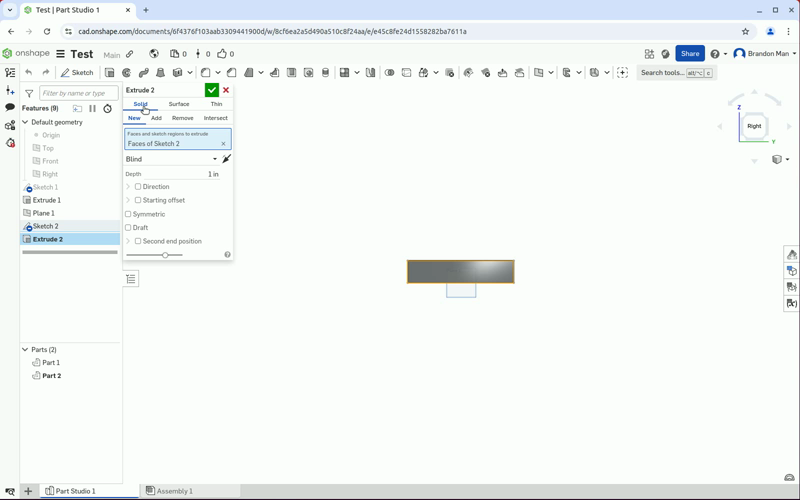
click(143, 106)
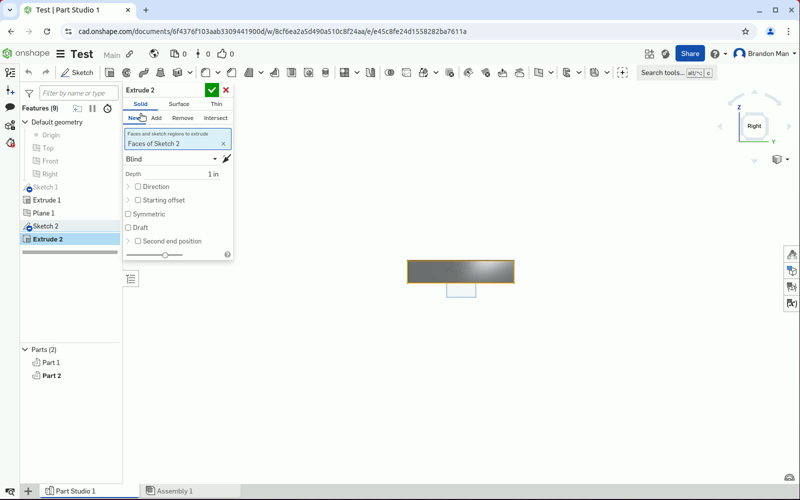
mouse_move(137, 120)
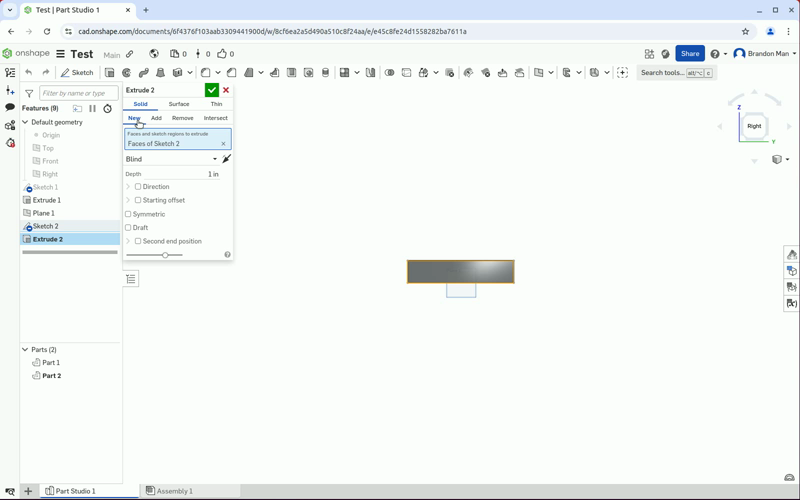
click(137, 120)
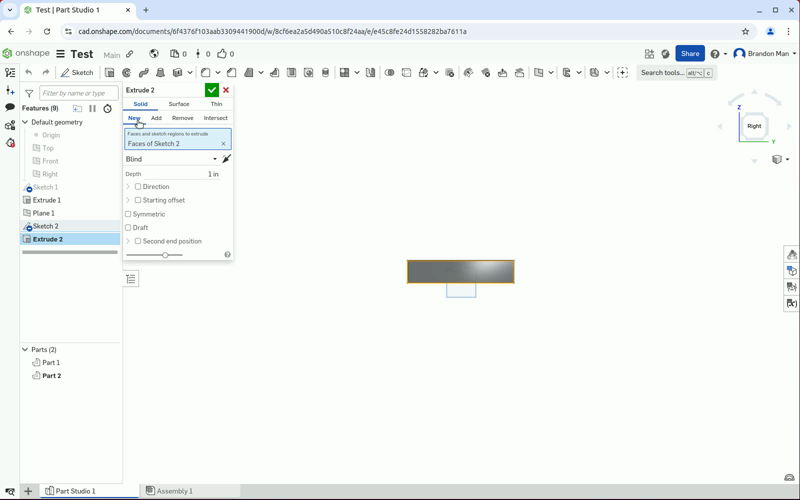
key(tab, 4)
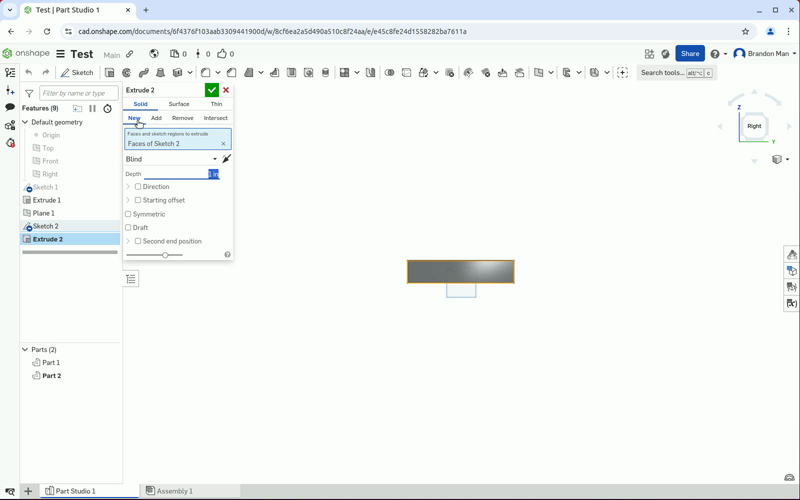
text(0.722)
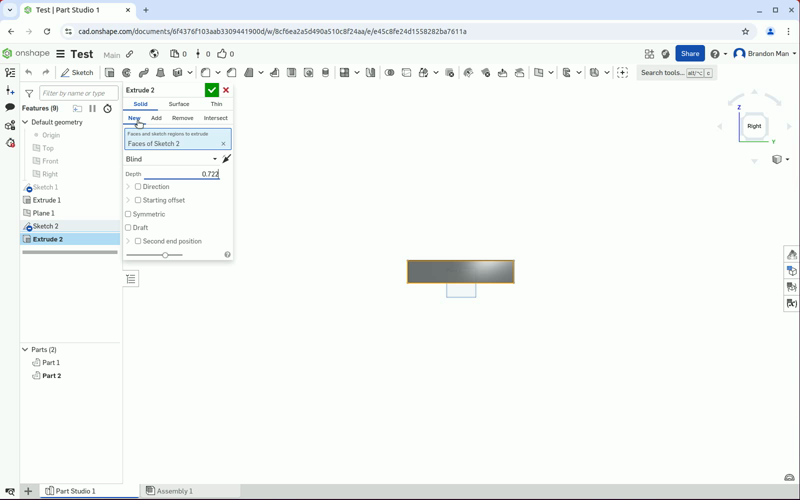
key(enter)
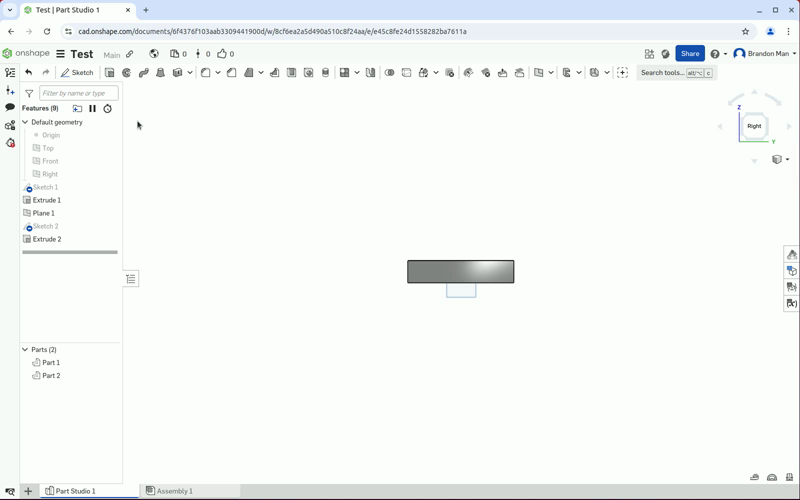
key(shift+h)
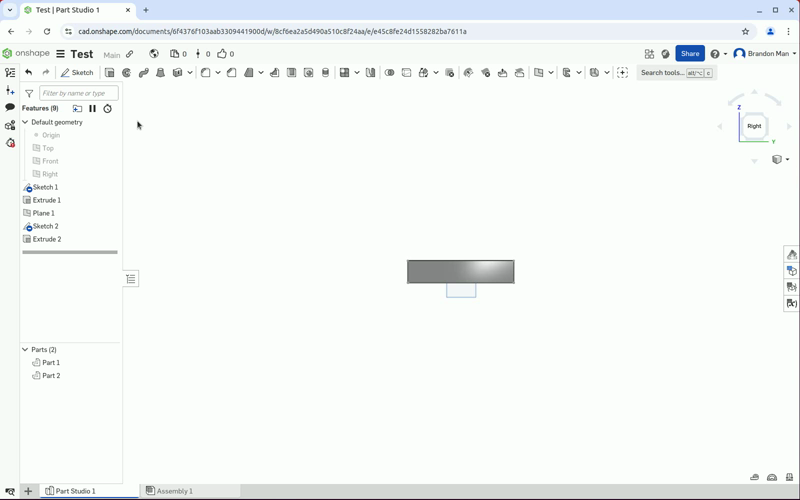
key(shift+h)
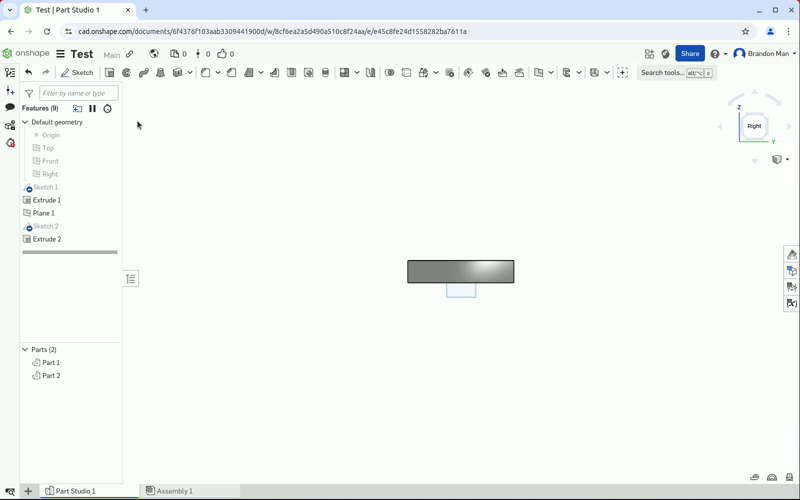
mouse_move(73, 189)
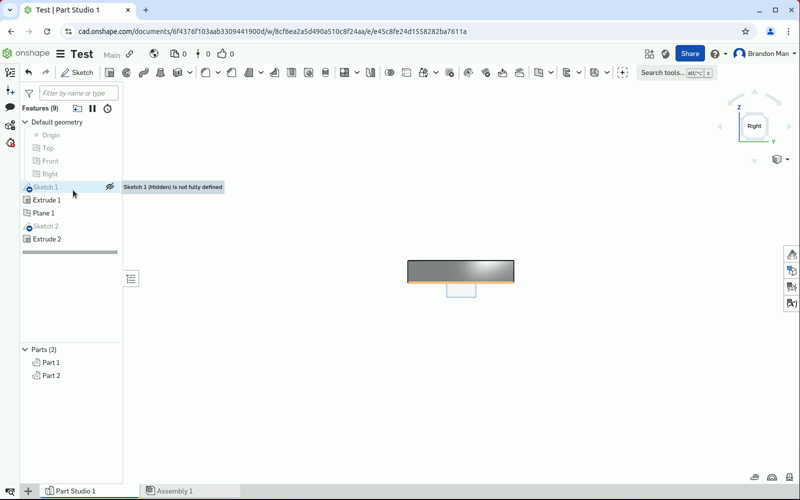
click(73, 189)
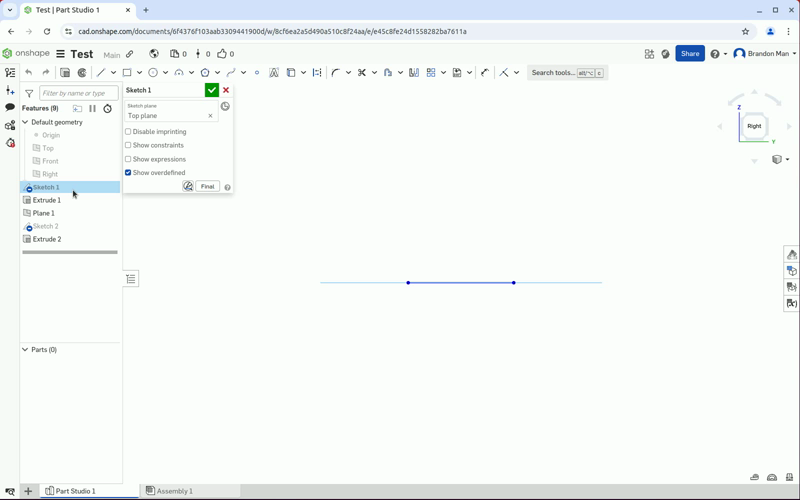
mouse_move(229, 92)
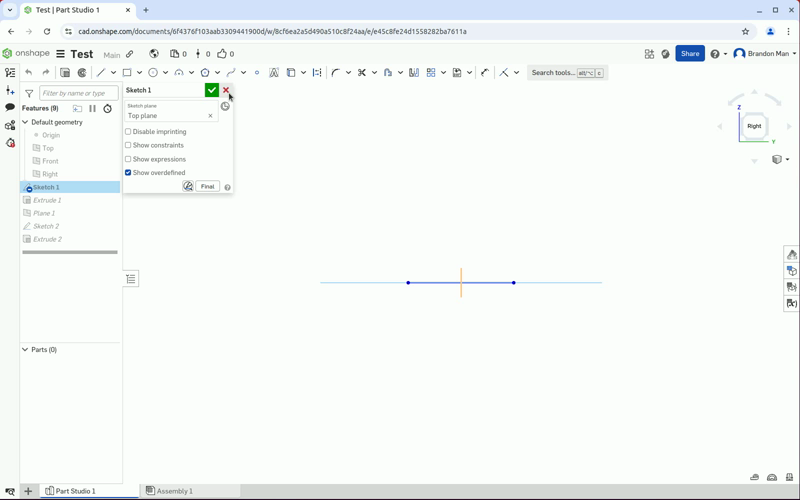
click(229, 92)
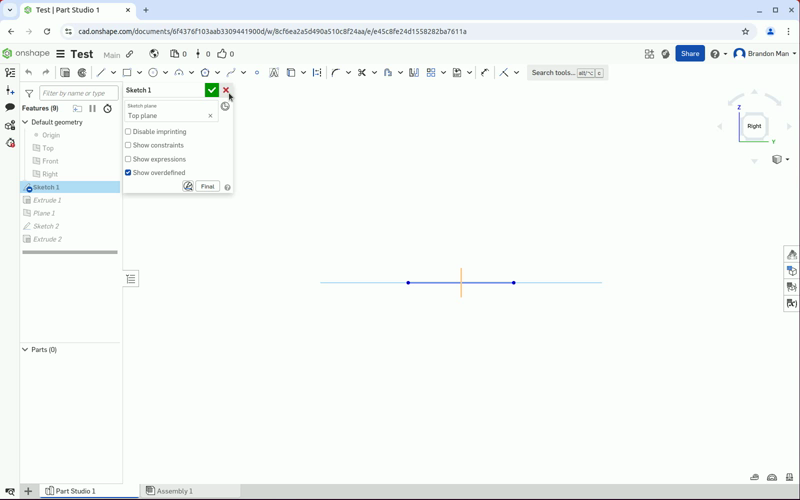
key(shift+s)
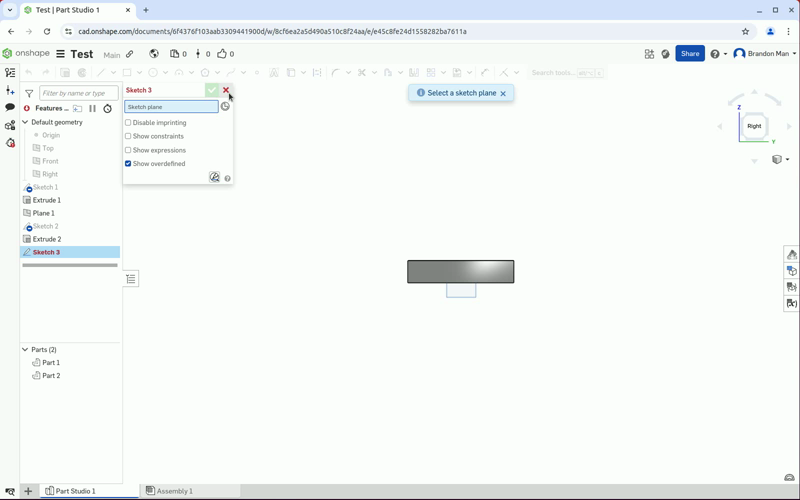
mouse_move(73, 215)
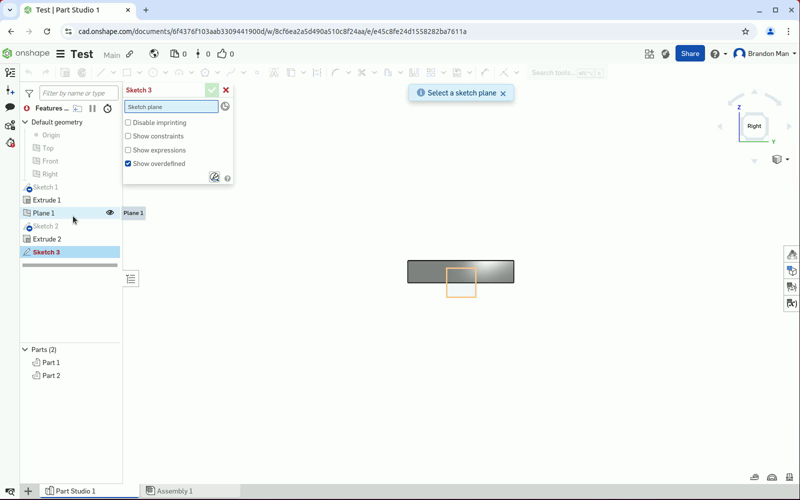
click(73, 215)
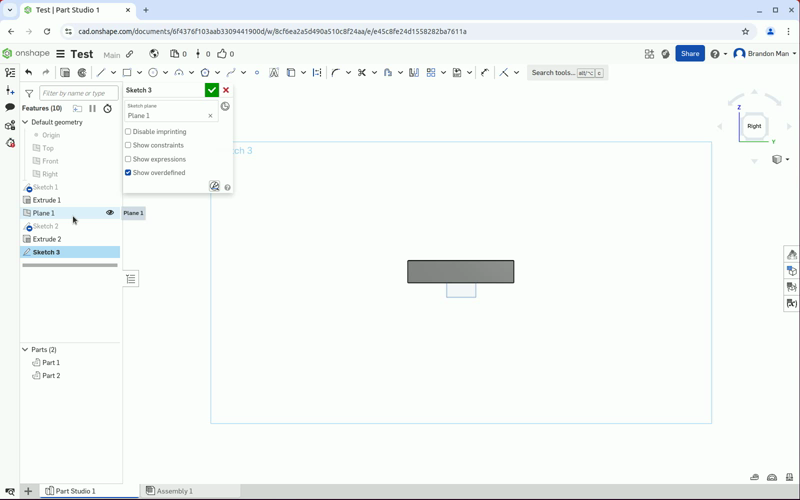
mouse_move(73, 352)
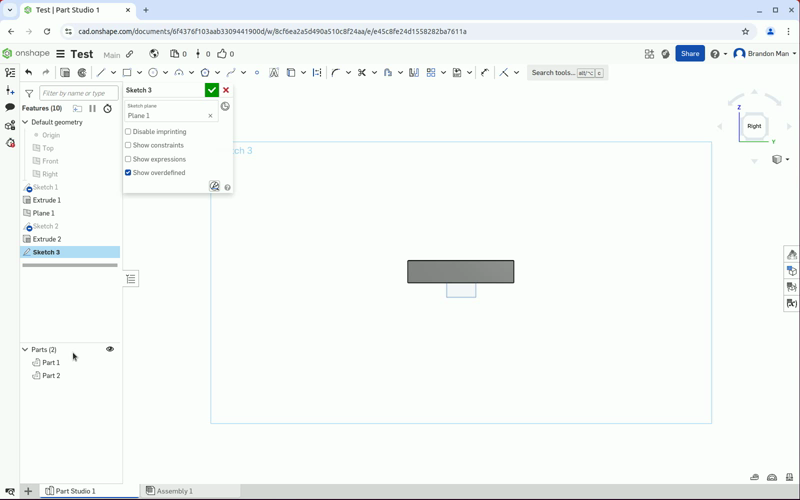
key(y)
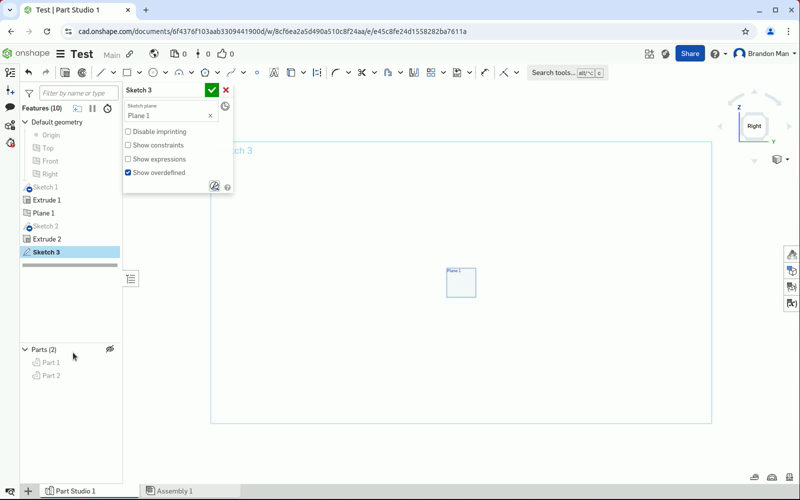
key(l)
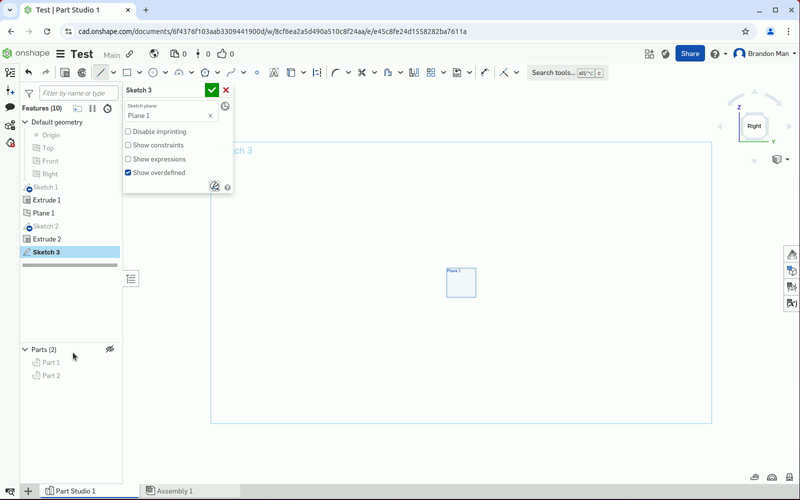
key_down(shift)
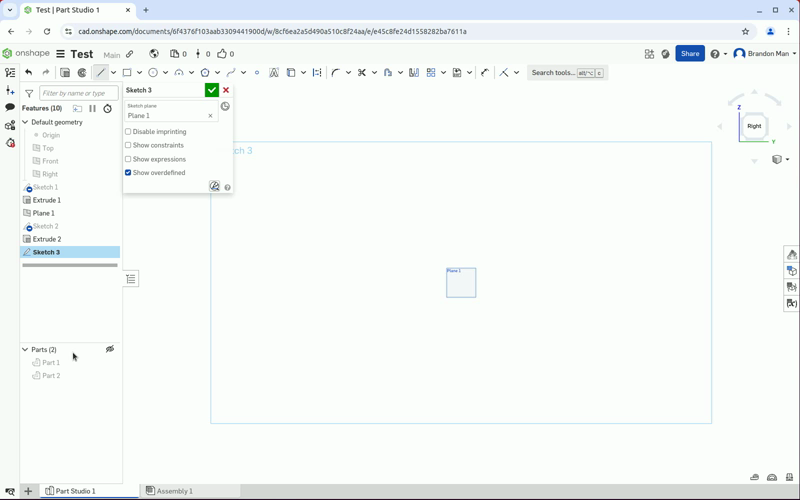
mouse_move(407, 260)
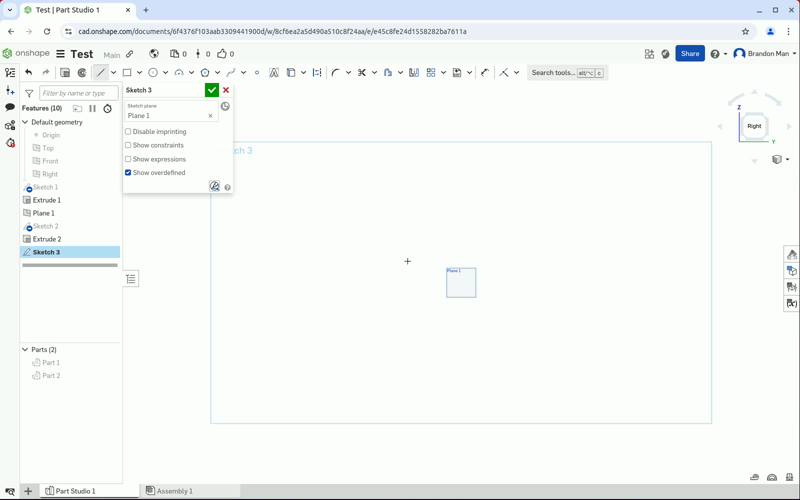
click(407, 260)
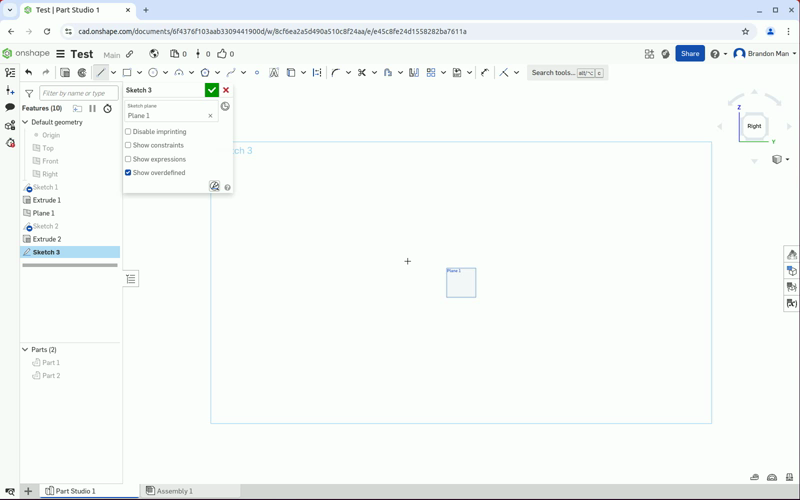
key_up(shift)
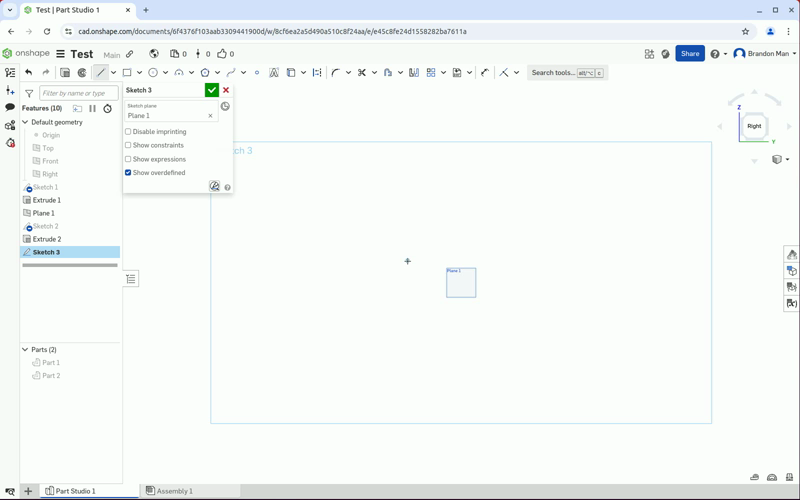
key_down(shift)
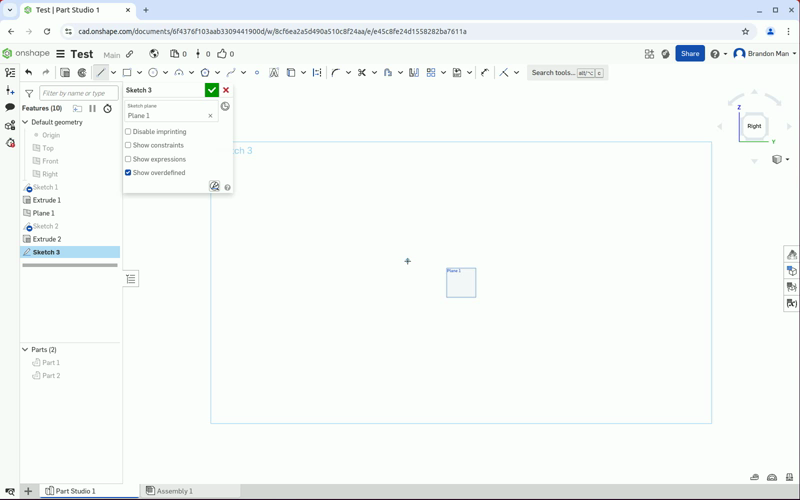
mouse_move(513, 260)
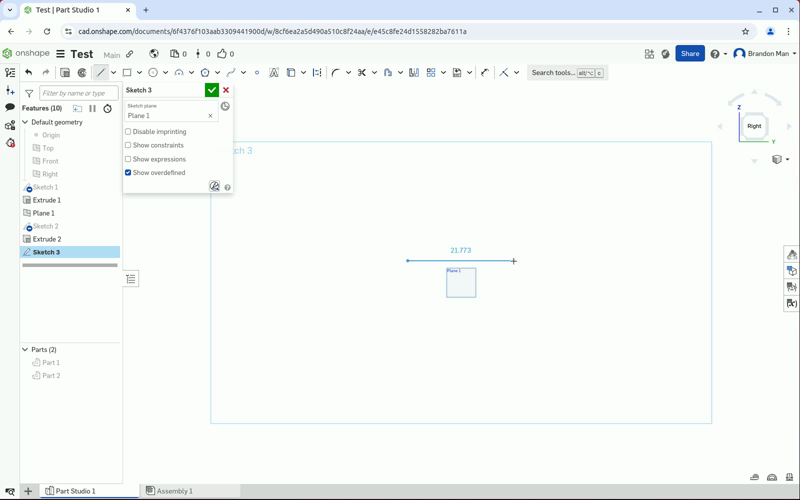
click(513, 260)
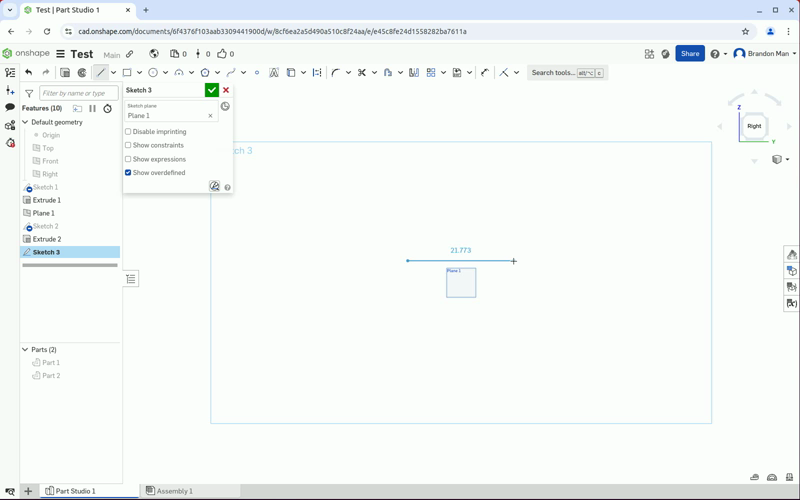
key_up(shift)
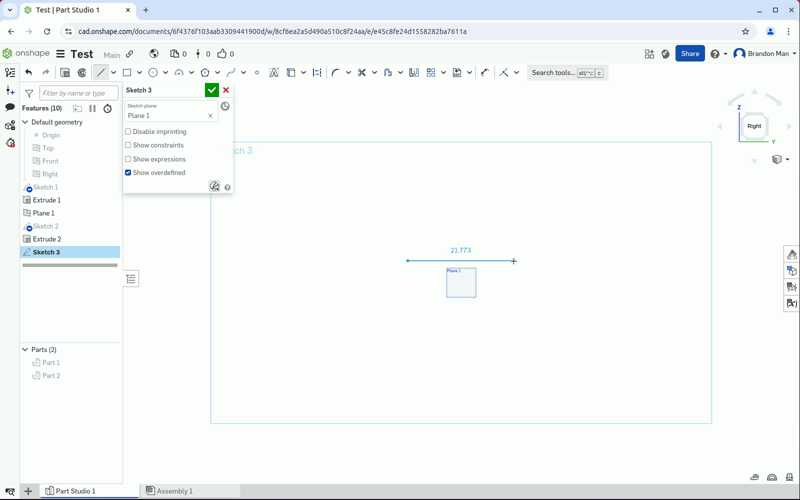
key_down(shift)
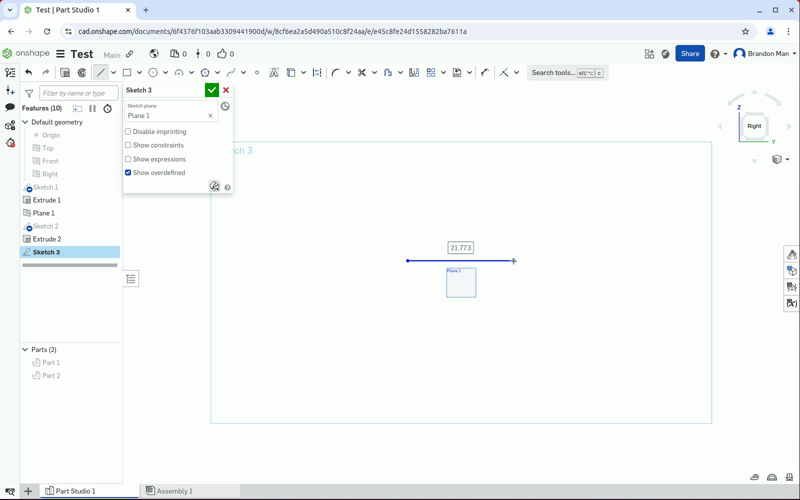
mouse_move(543, 260)
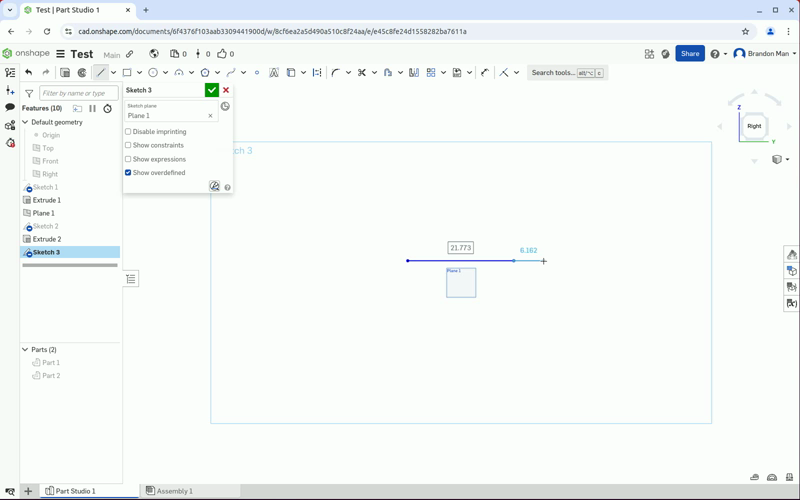
mouse_move(513, 257)
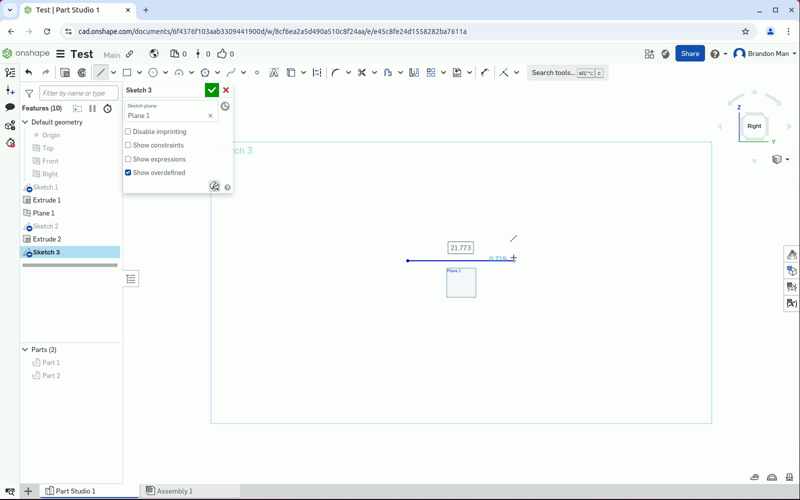
scroll(6)
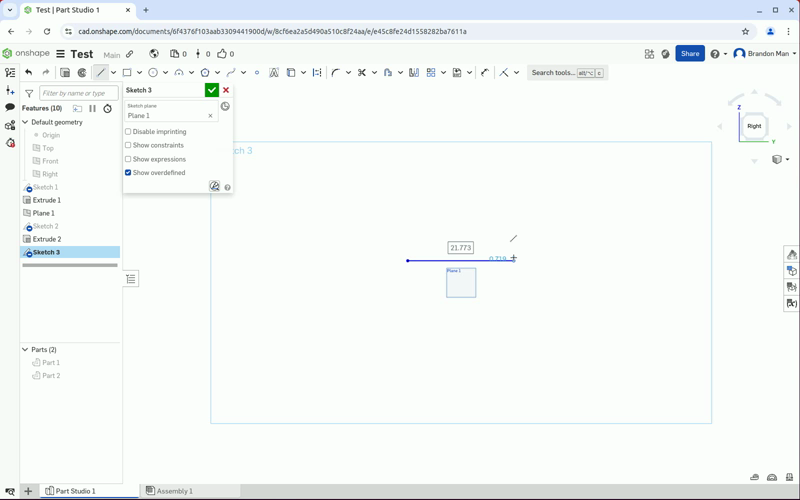
scroll(6)
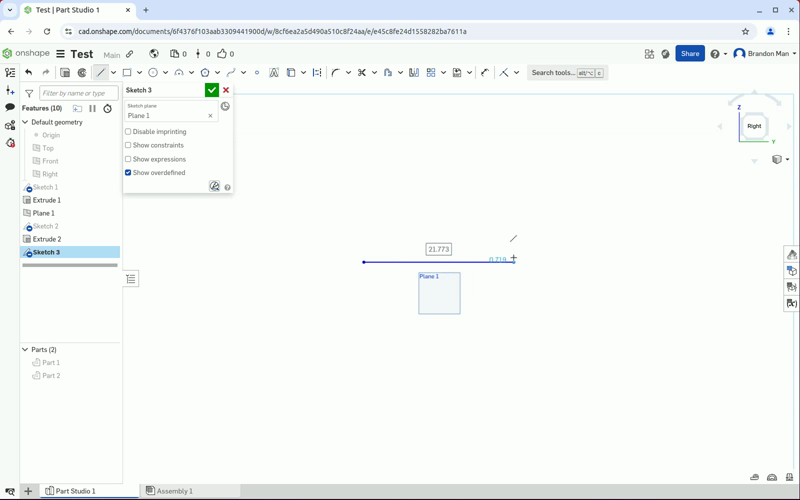
scroll(6)
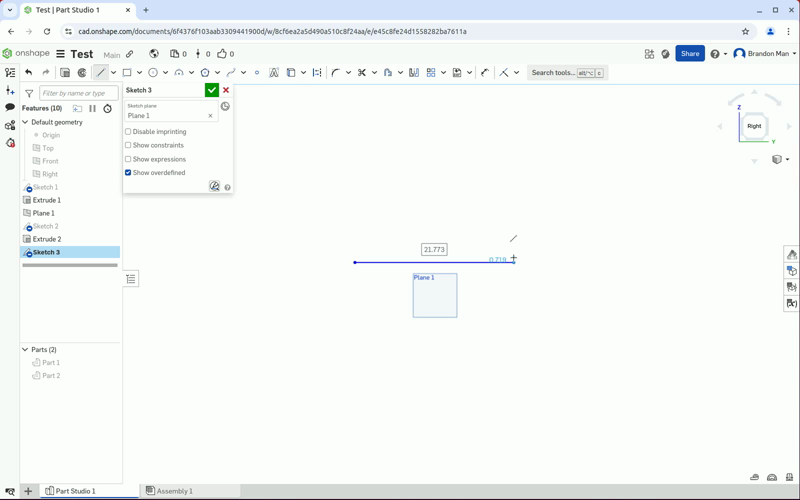
scroll(6)
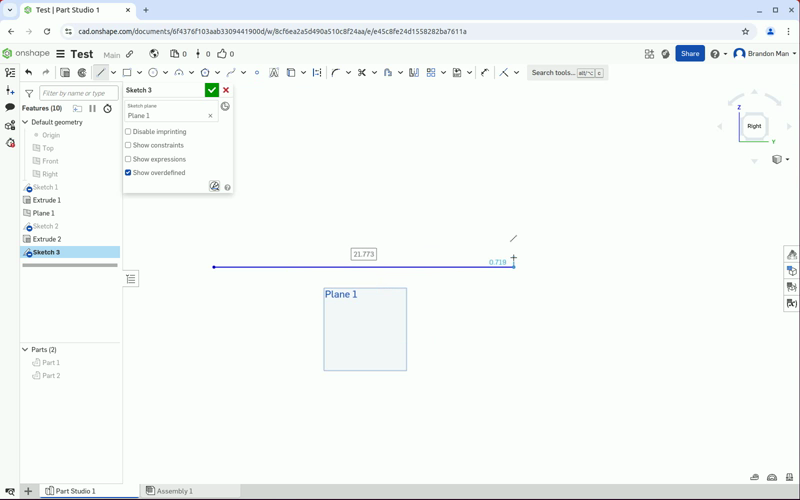
scroll(6)
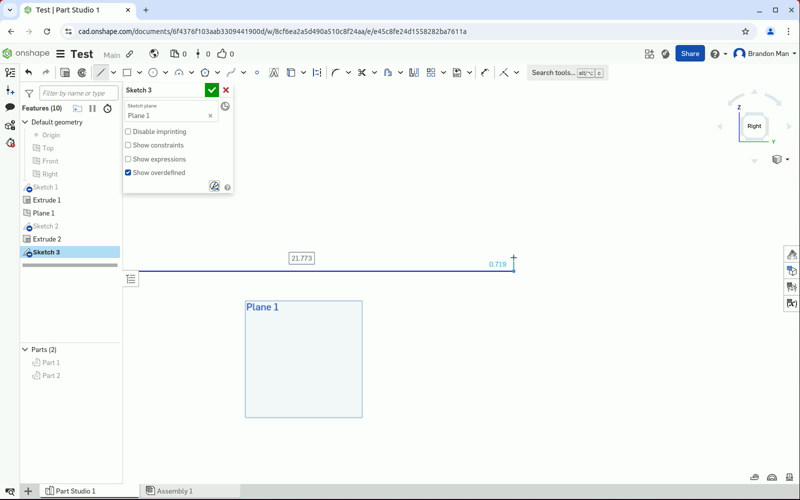
scroll(6)
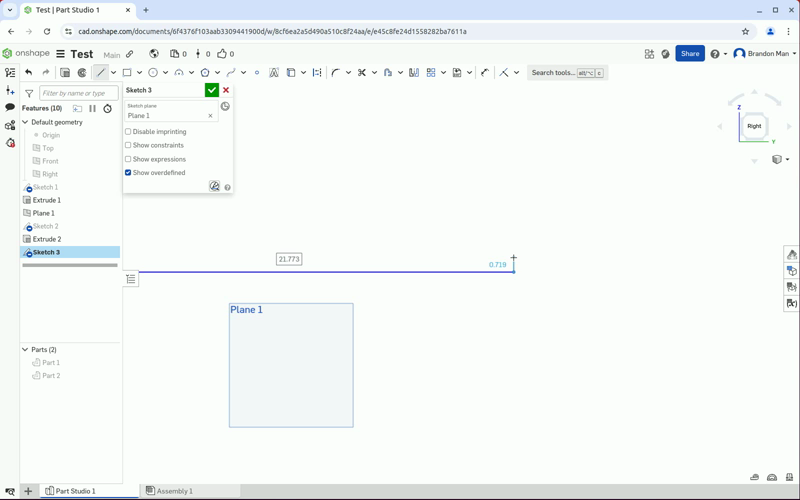
scroll(6)
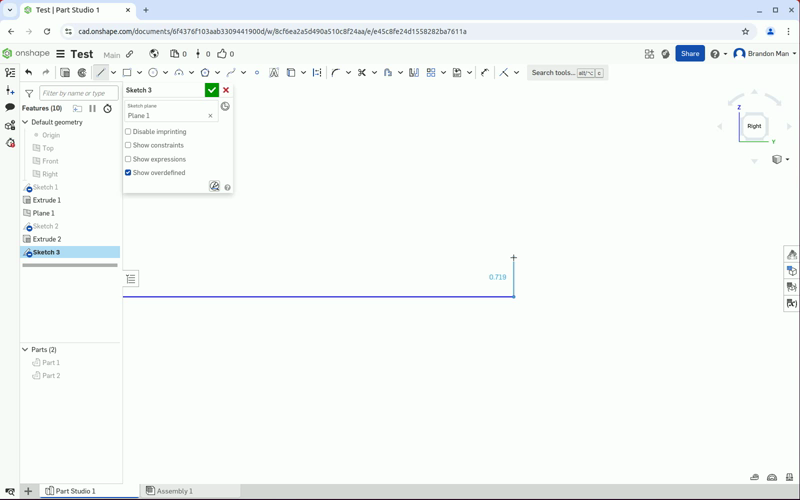
click(513, 257)
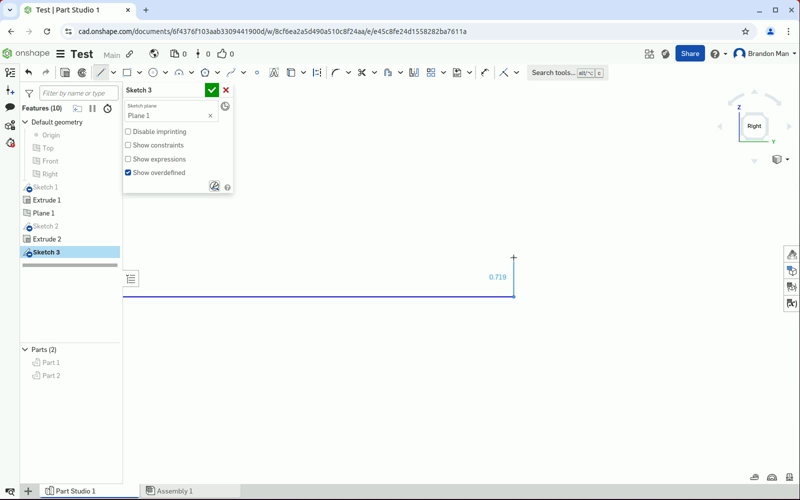
scroll(-6)
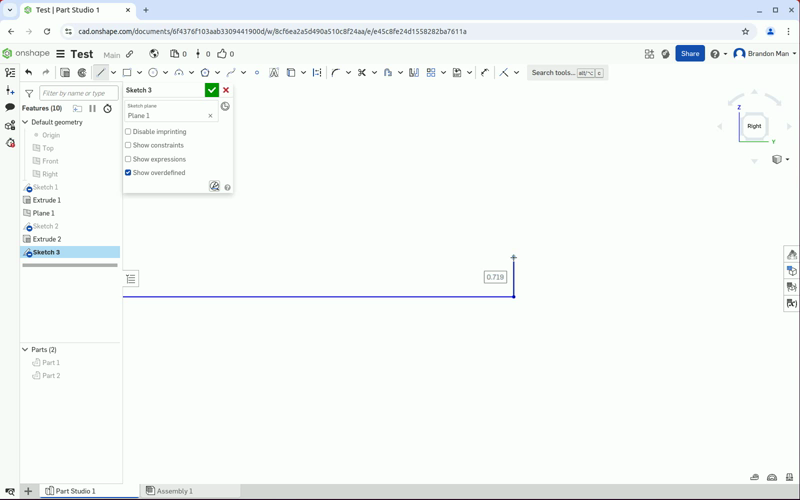
scroll(-6)
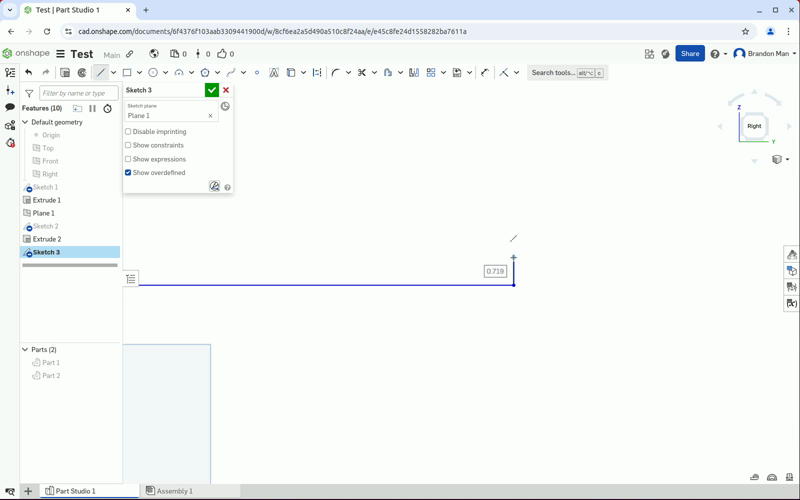
scroll(-6)
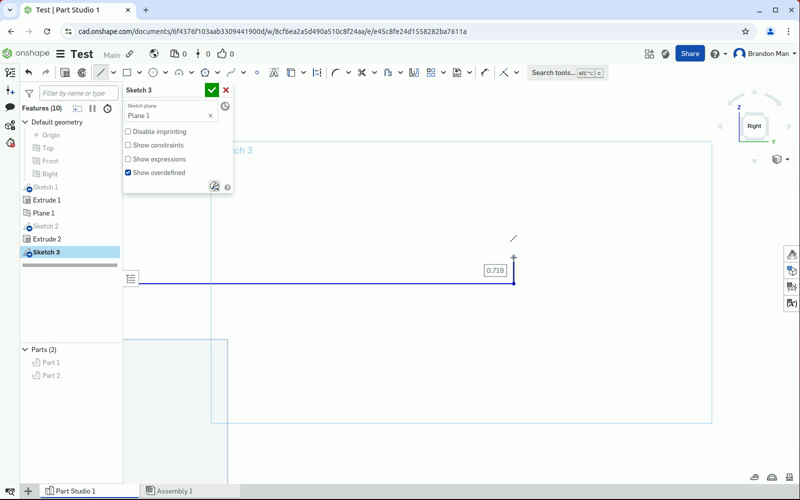
scroll(-6)
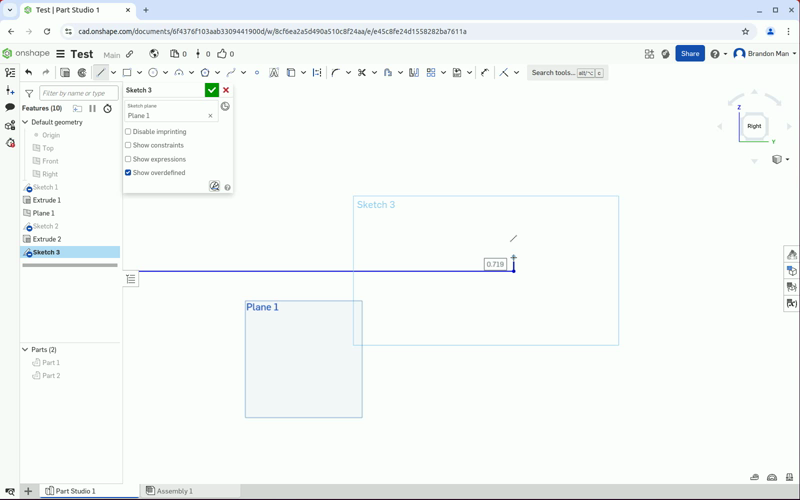
scroll(-6)
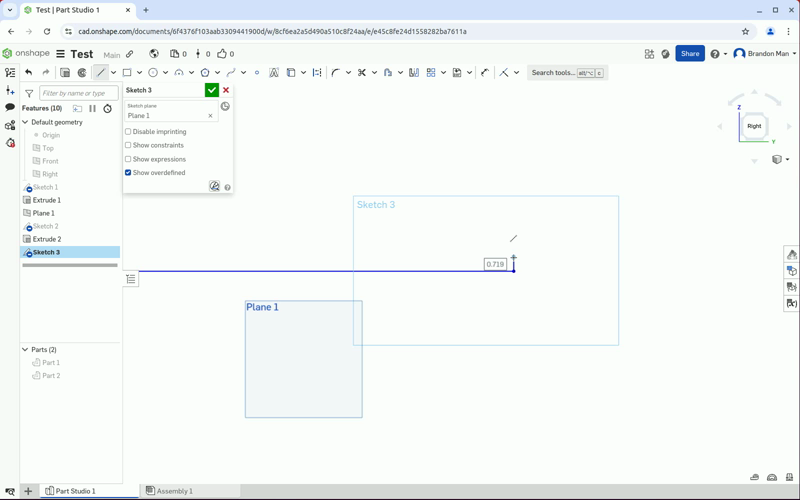
scroll(-6)
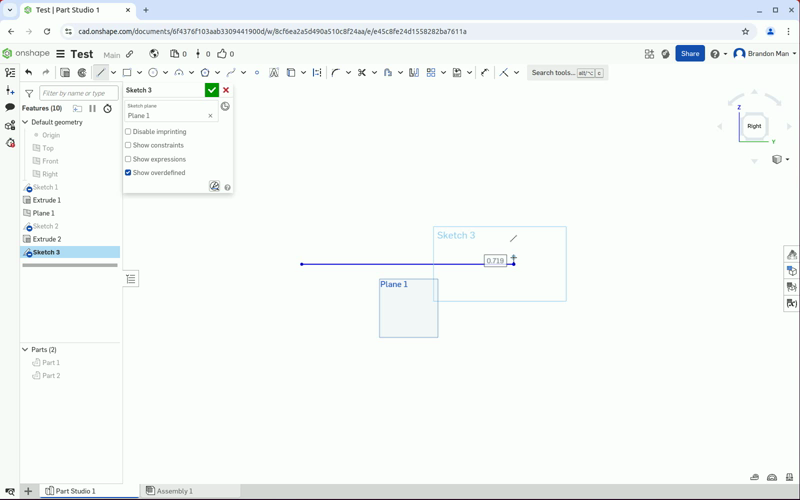
scroll(-6)
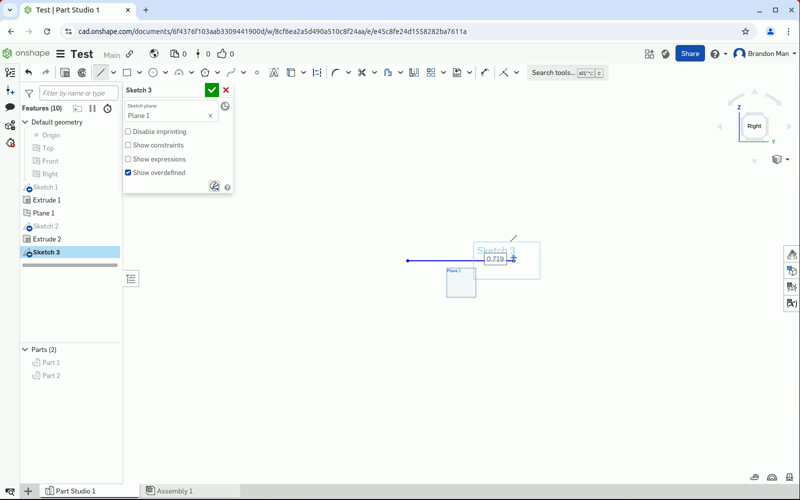
key_up(shift)
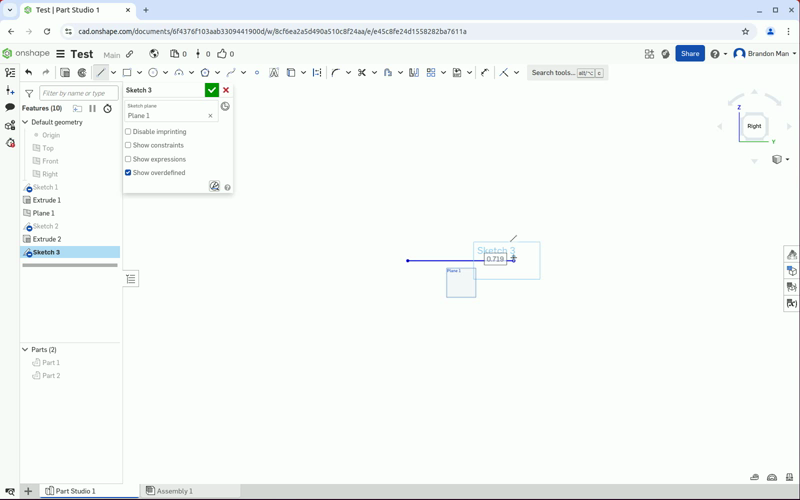
key_down(shift)
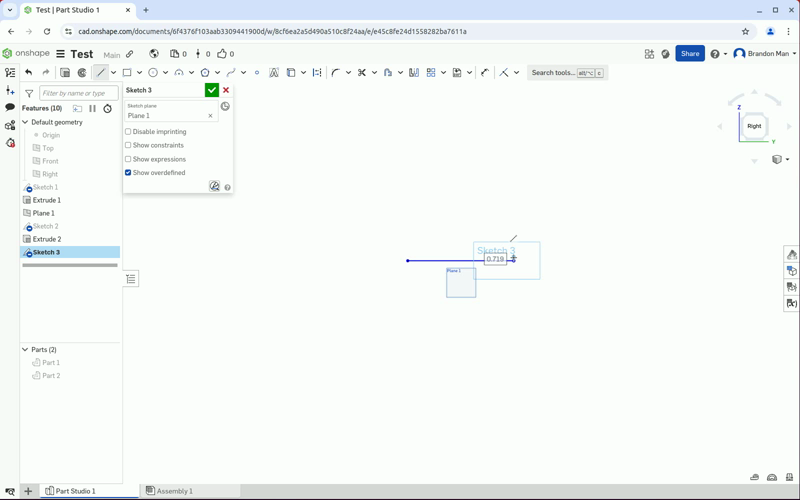
mouse_move(407, 257)
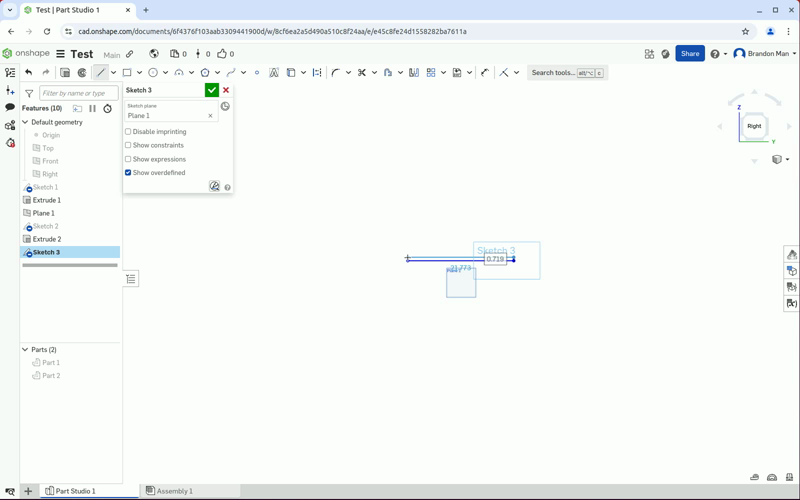
scroll(6)
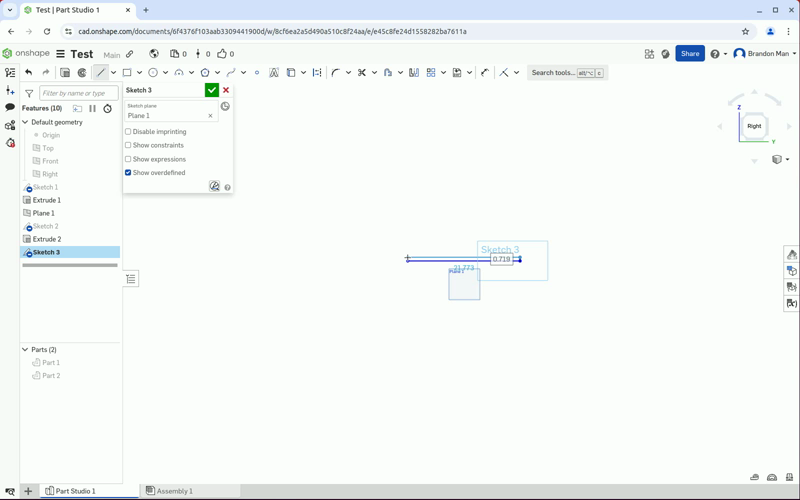
scroll(6)
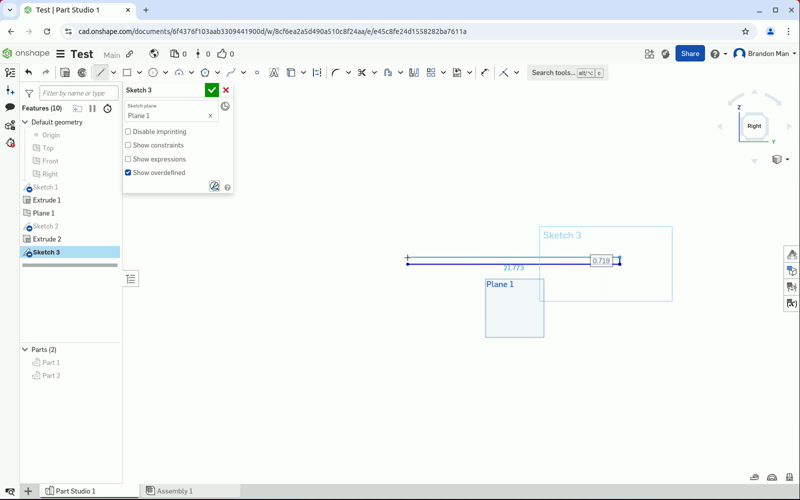
scroll(6)
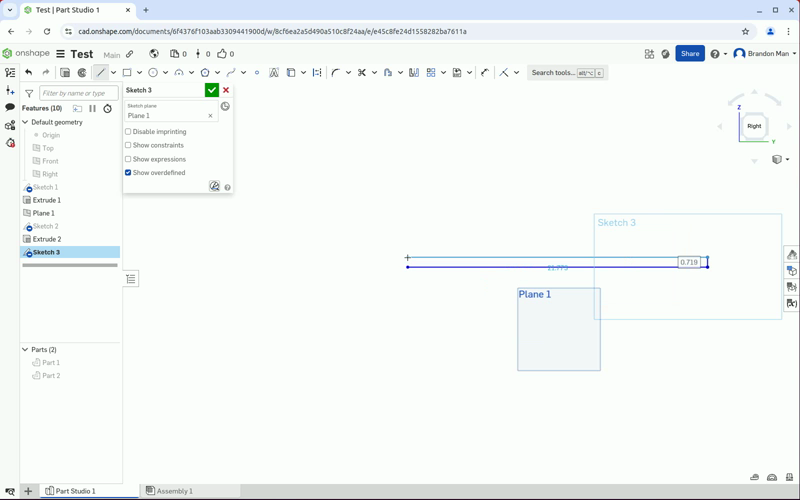
scroll(6)
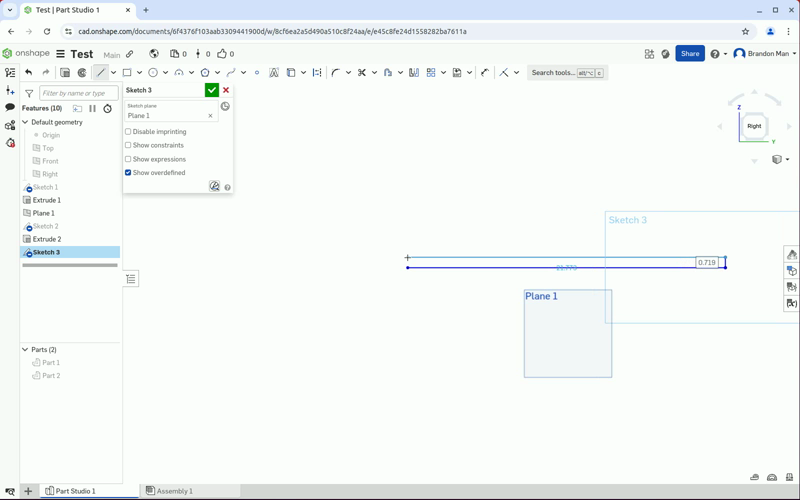
scroll(6)
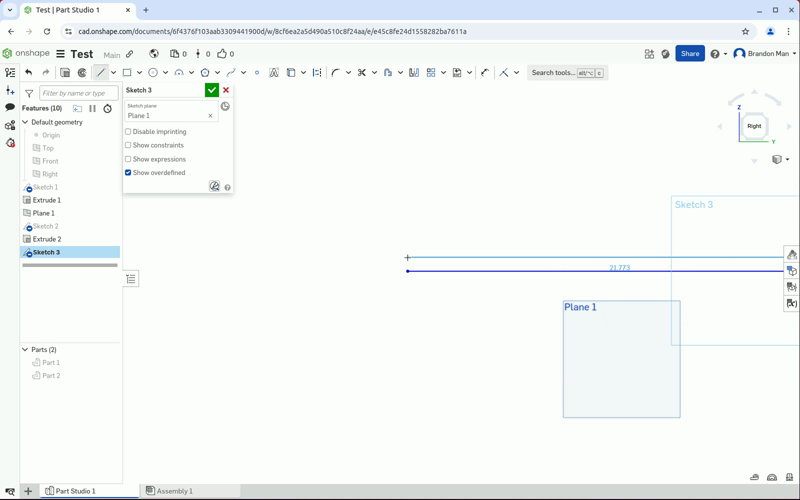
scroll(6)
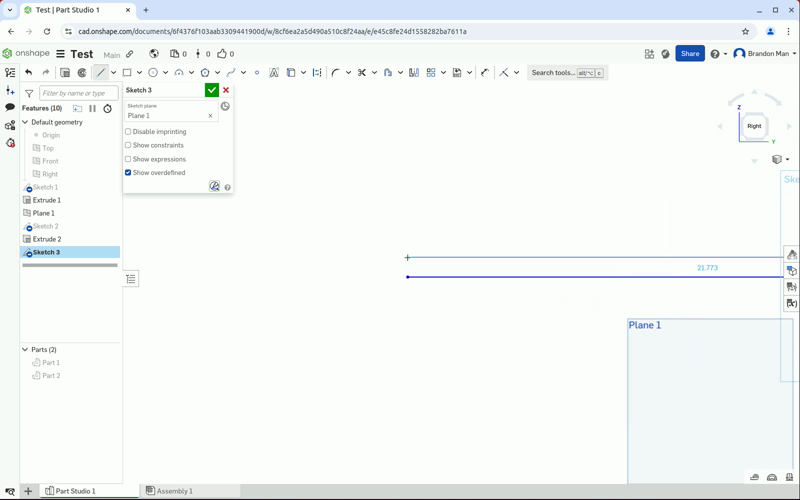
scroll(6)
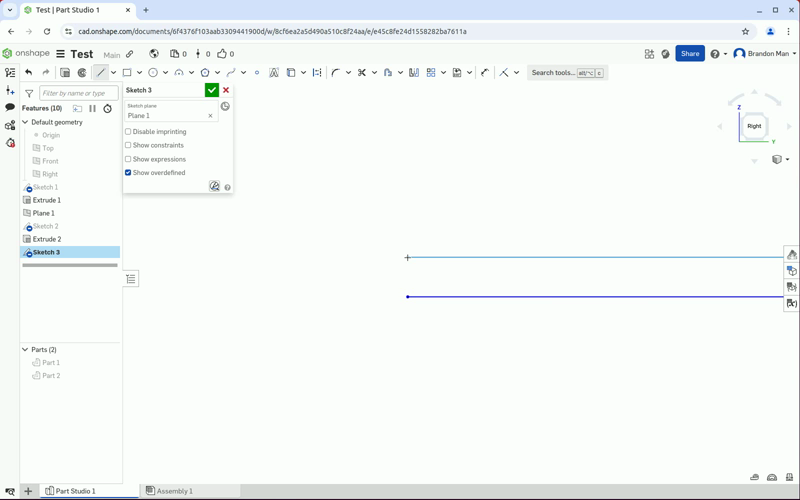
click(407, 257)
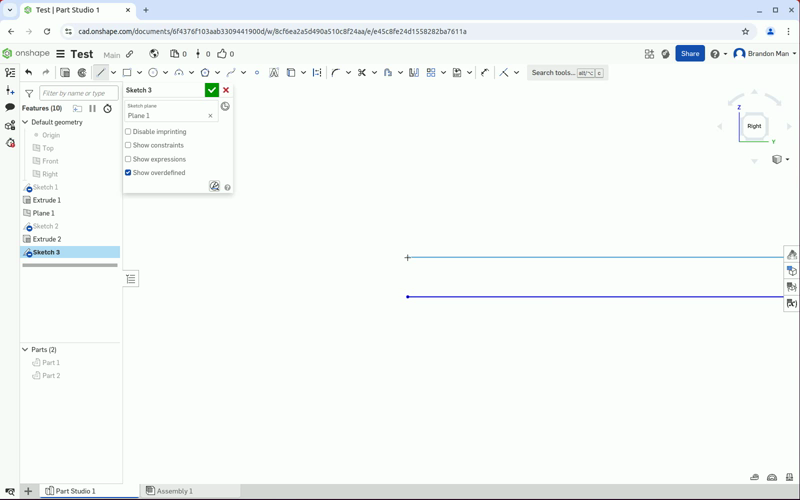
scroll(-6)
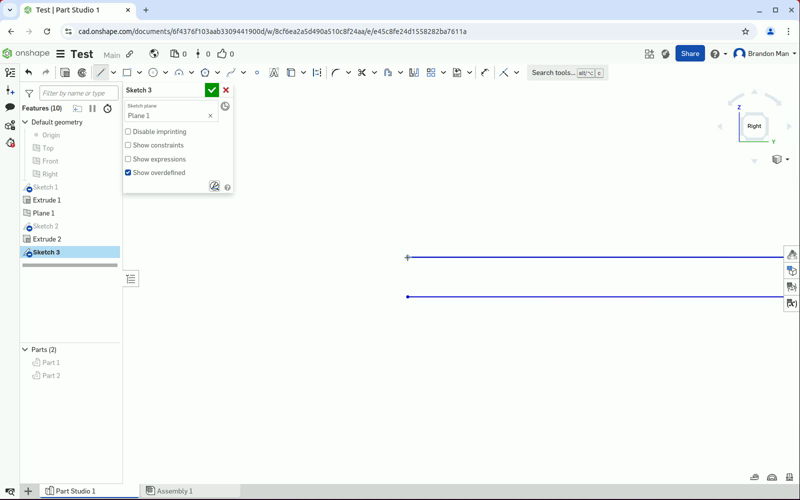
scroll(-6)
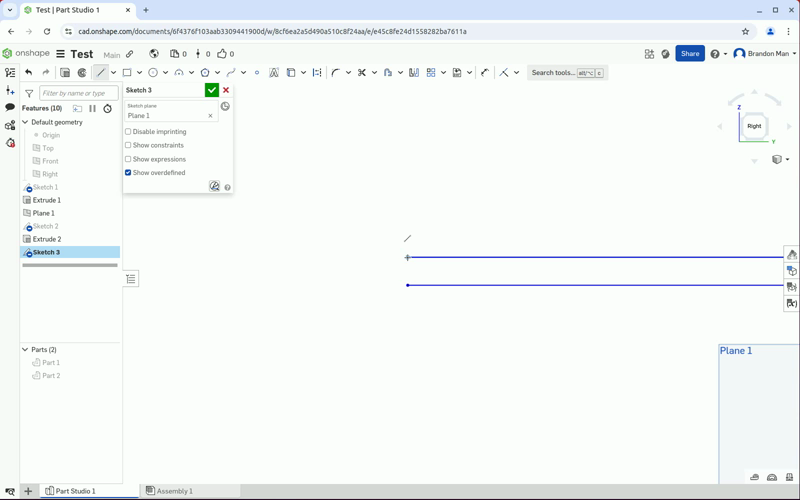
scroll(-6)
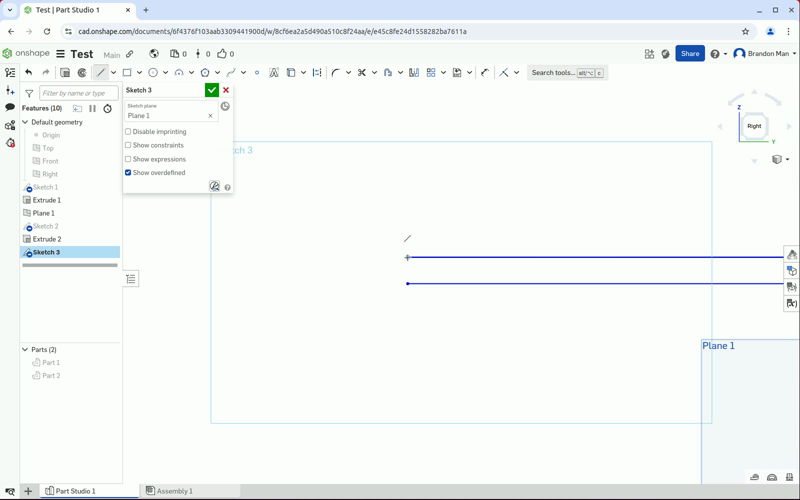
scroll(-6)
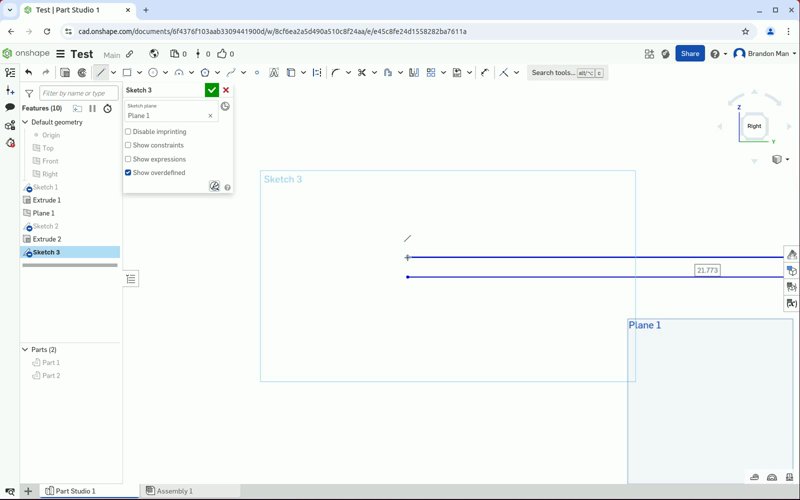
scroll(-6)
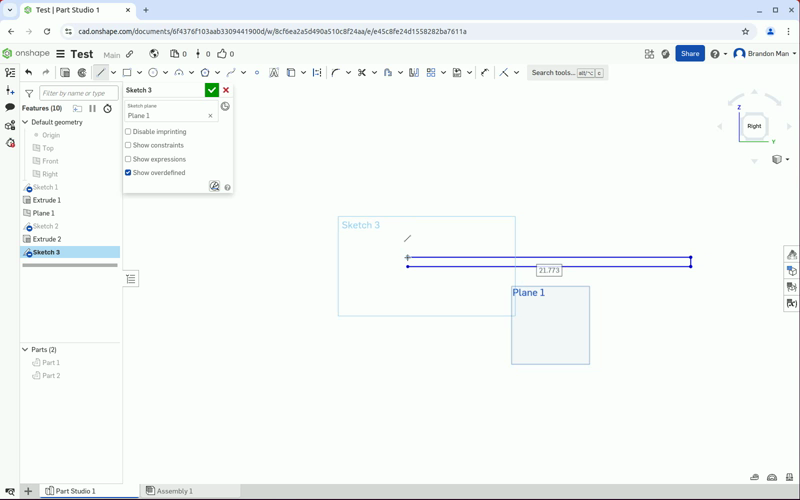
scroll(-6)
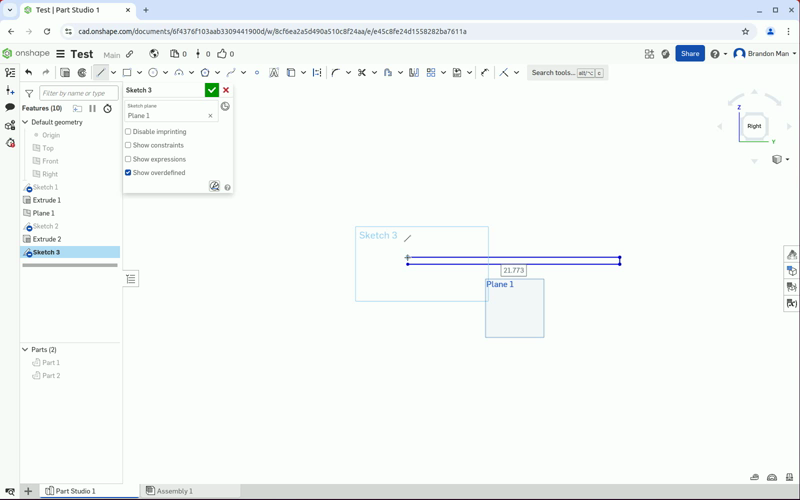
scroll(-6)
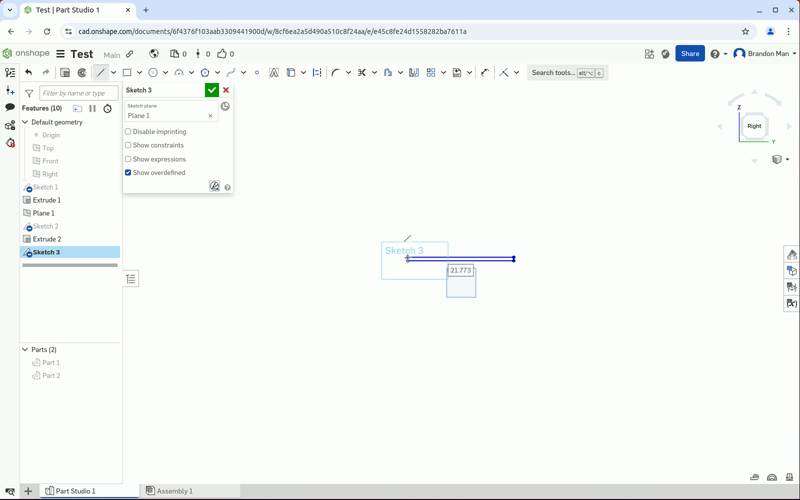
key_up(shift)
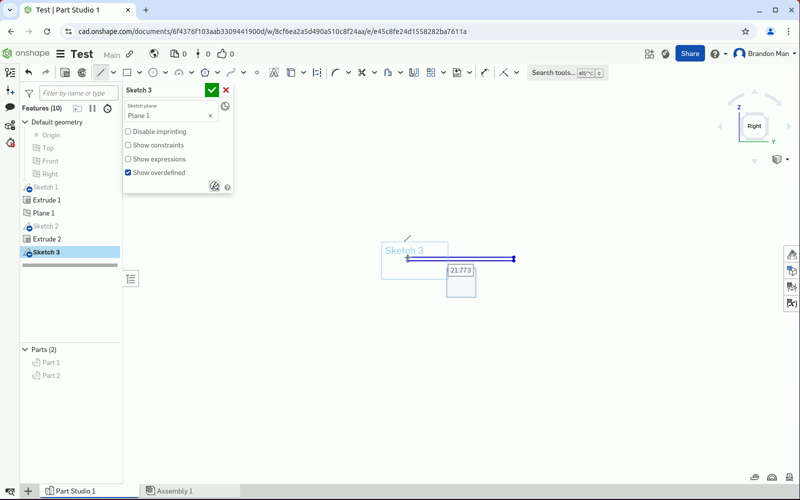
mouse_move(437, 257)
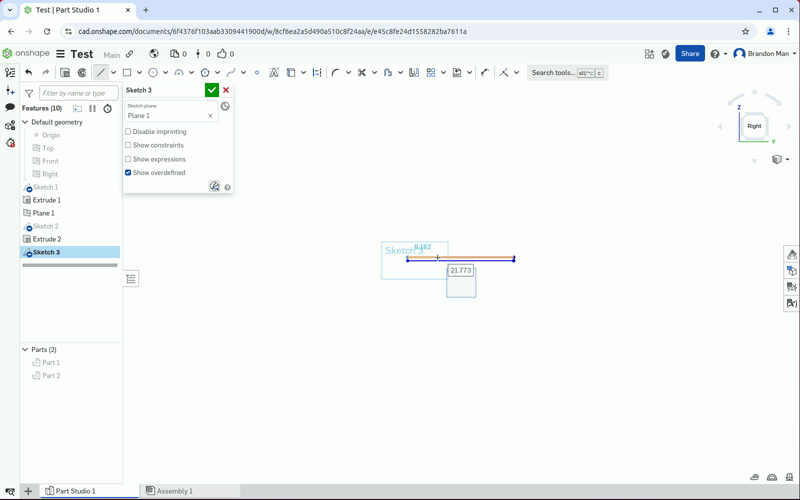
key_down(shift)
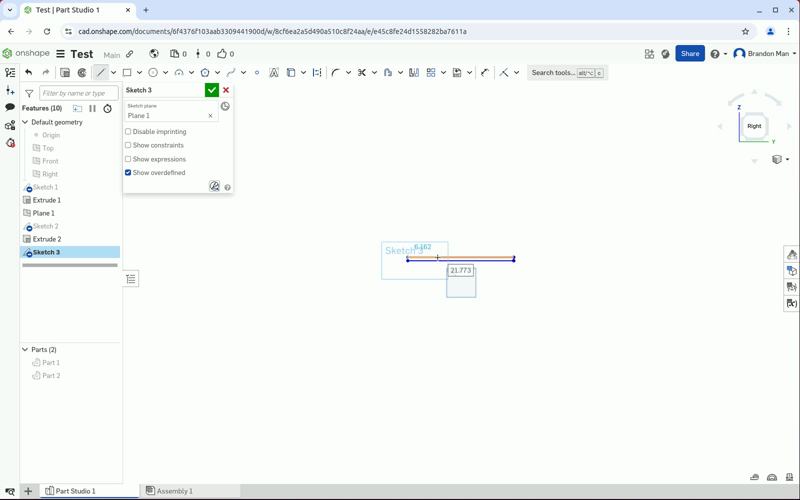
mouse_move(407, 260)
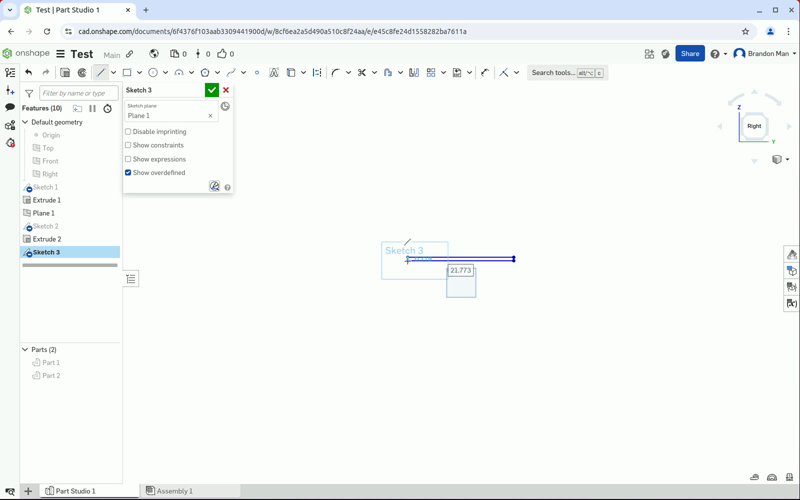
scroll(6)
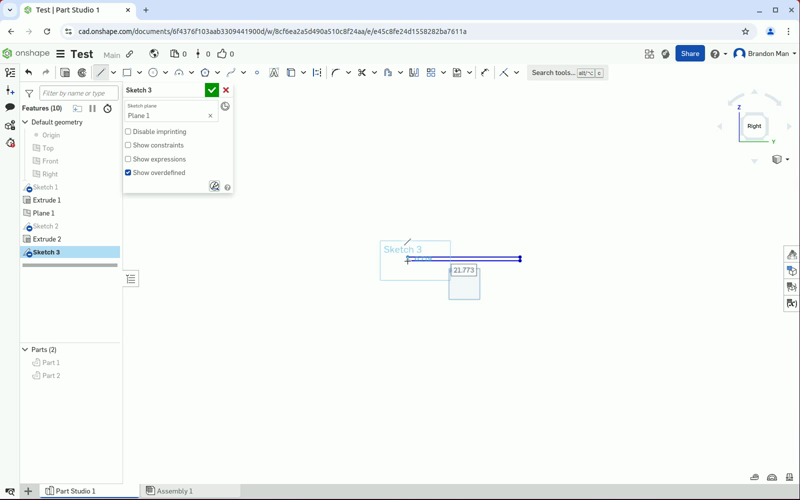
scroll(6)
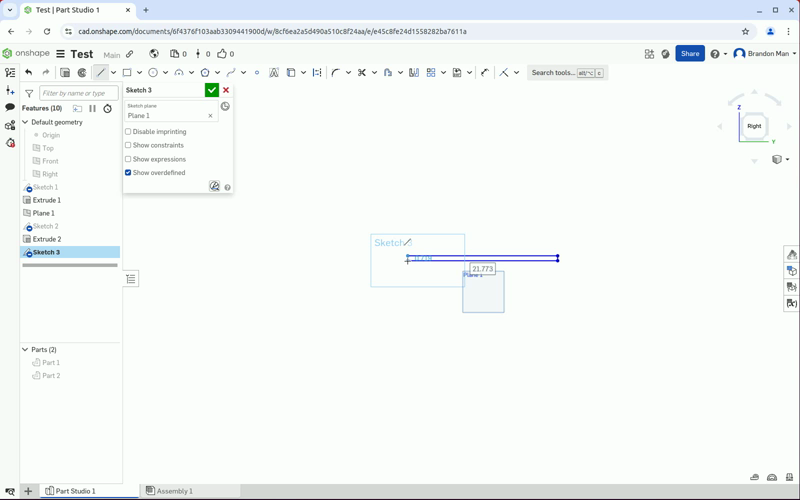
scroll(6)
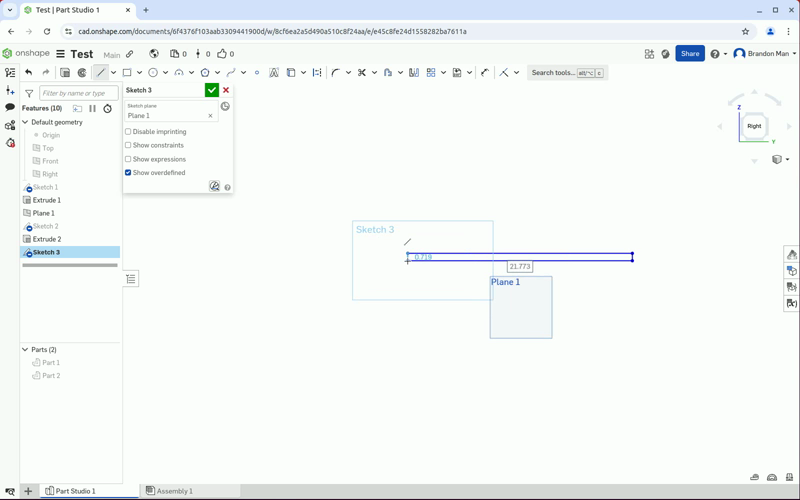
scroll(6)
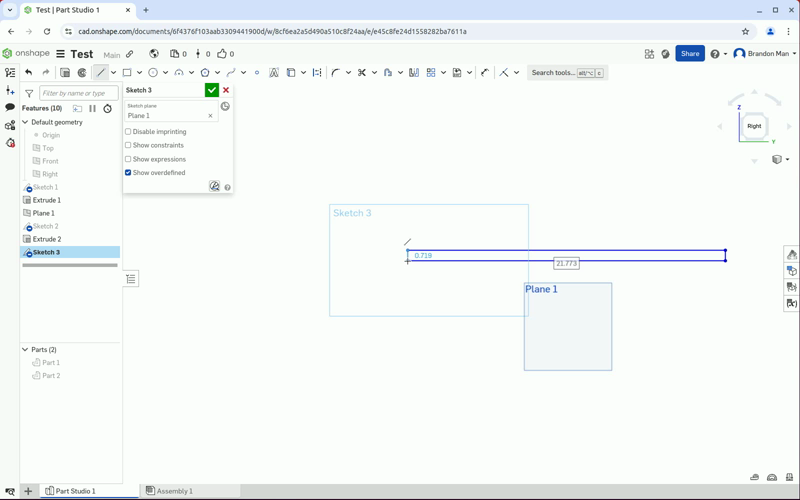
scroll(6)
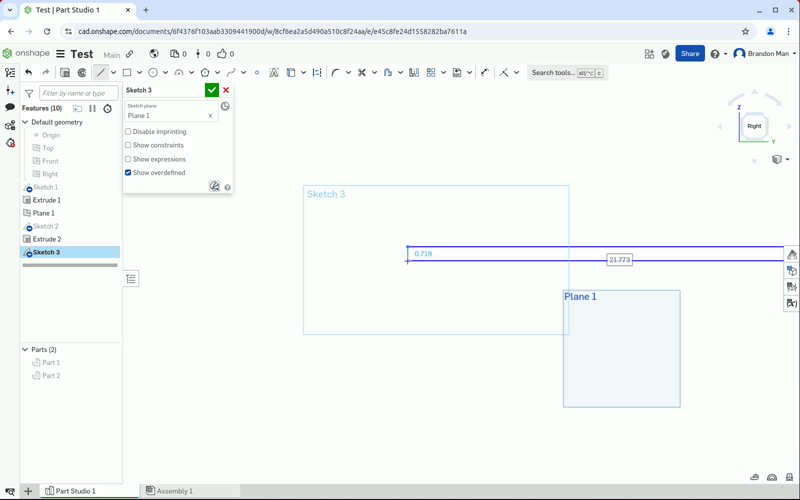
scroll(6)
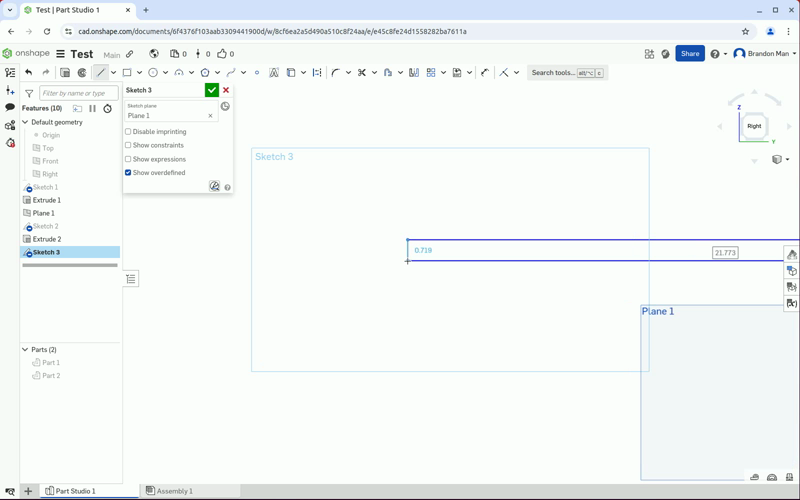
scroll(6)
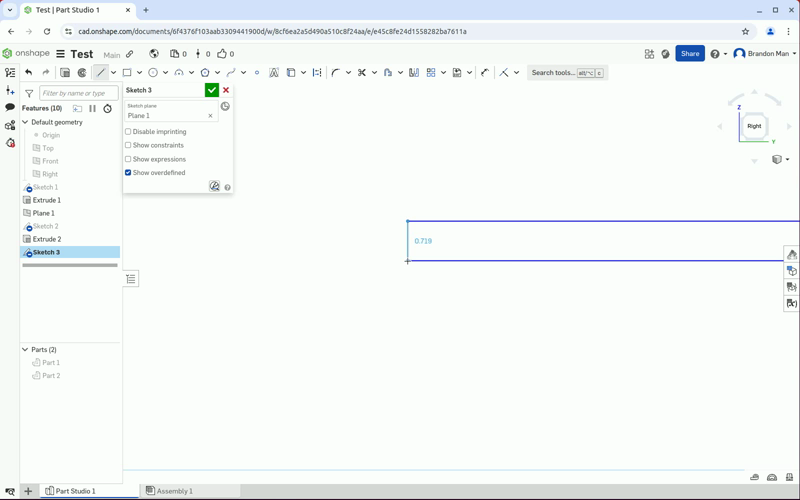
key_up(shift)
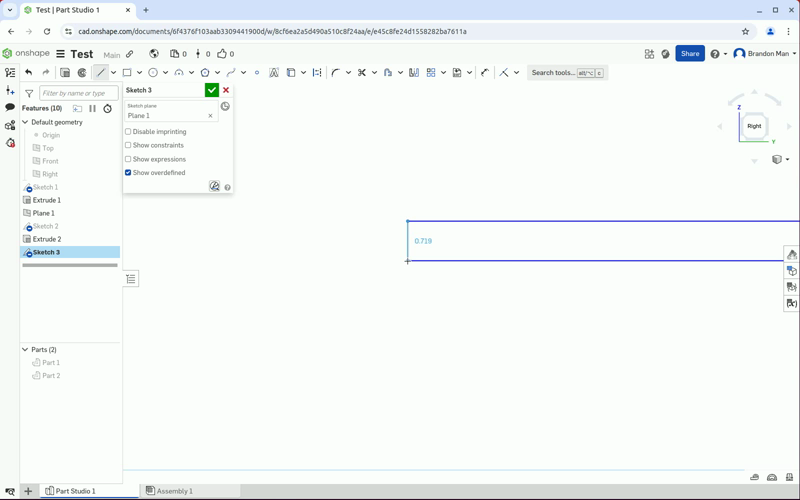
click(407, 260)
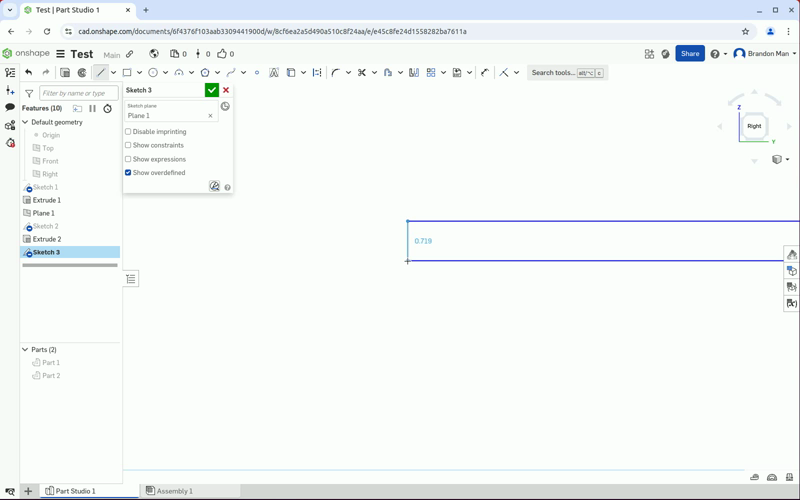
scroll(-6)
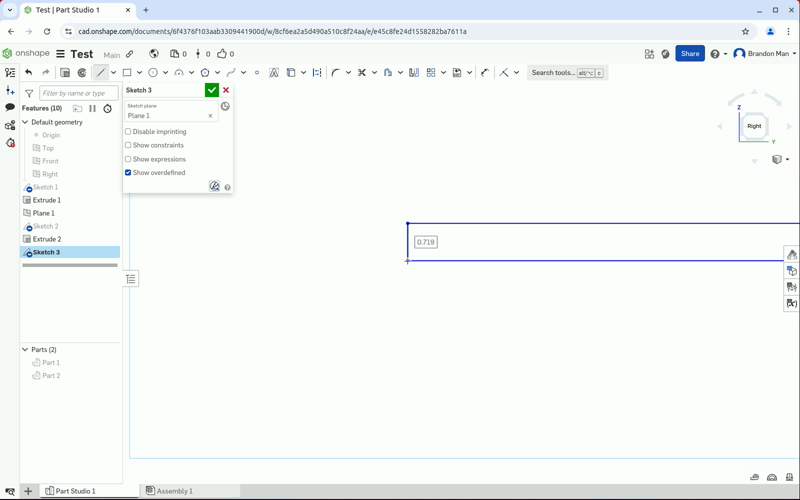
scroll(-6)
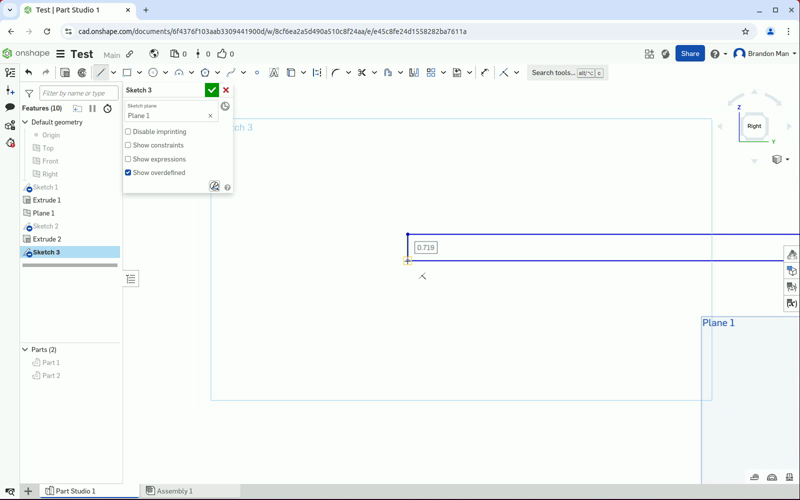
scroll(-6)
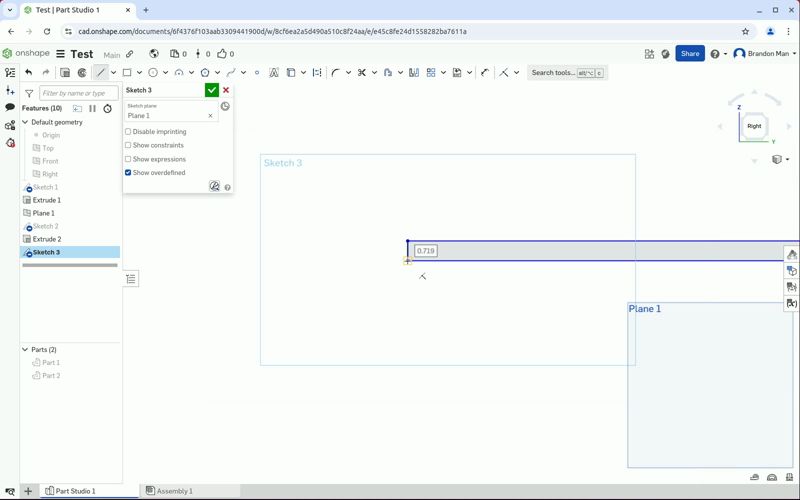
scroll(-6)
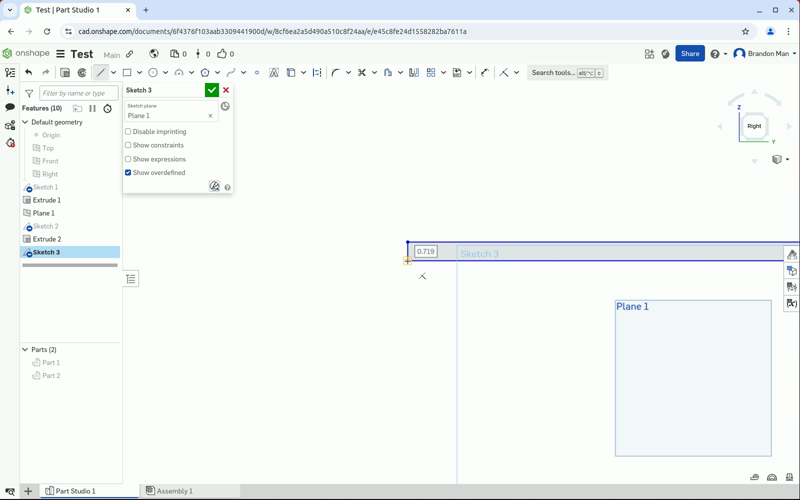
scroll(-6)
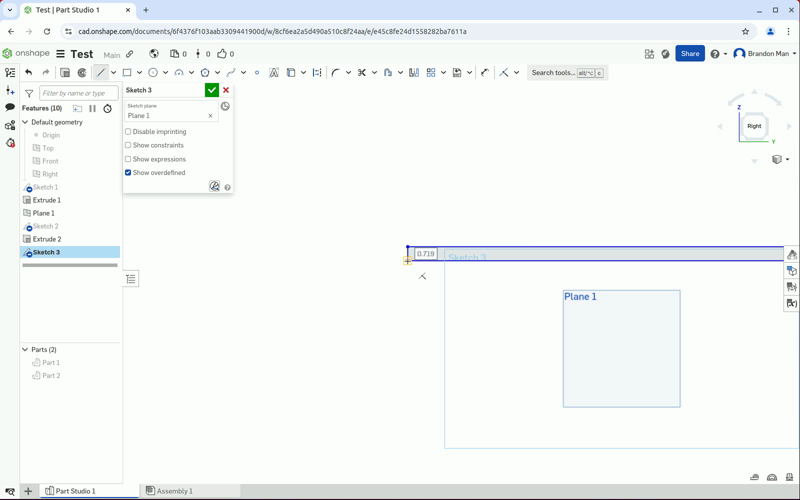
scroll(-6)
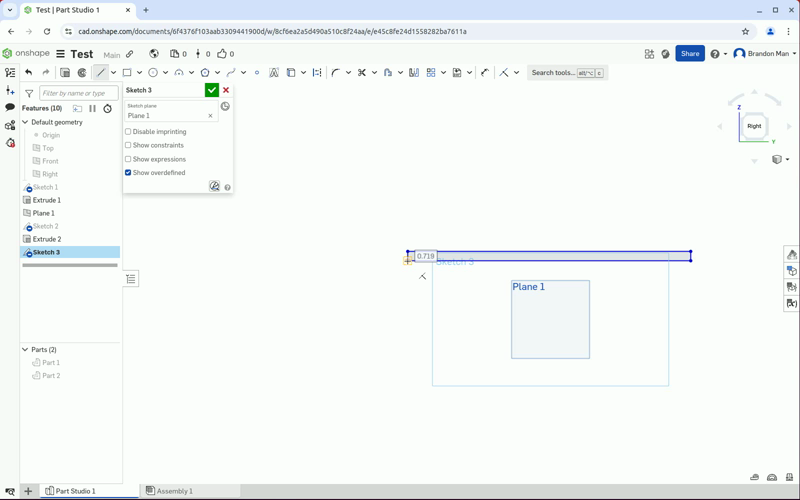
scroll(-6)
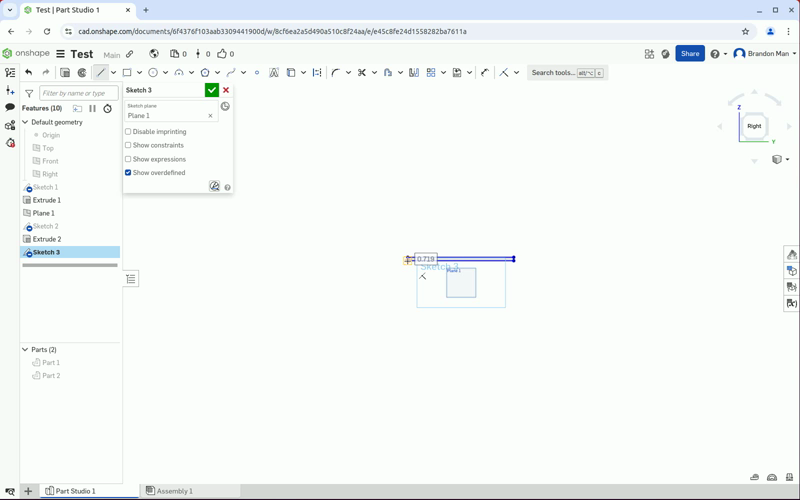
key(esc)
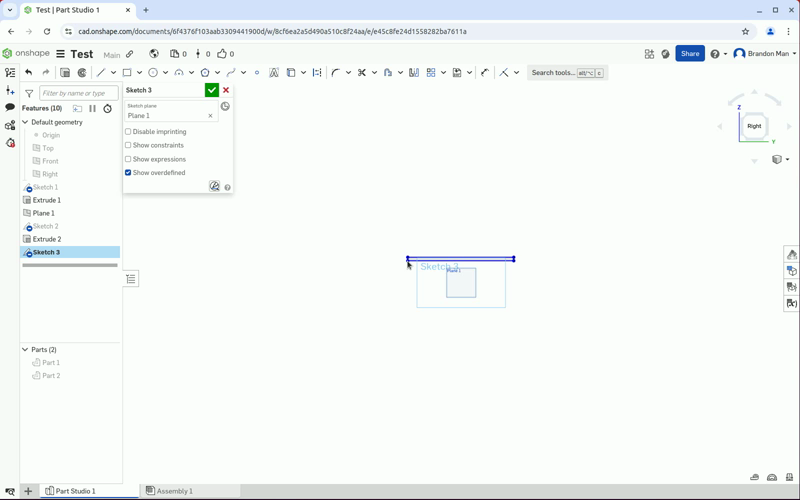
mouse_move(484, 259)
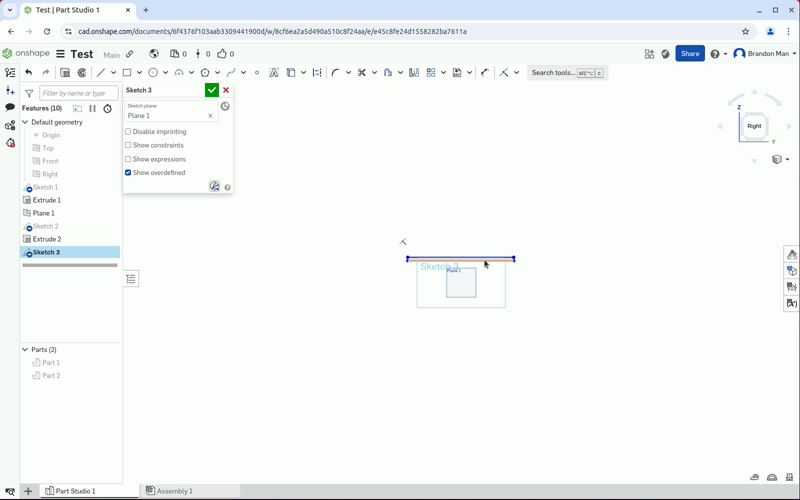
scroll(6)
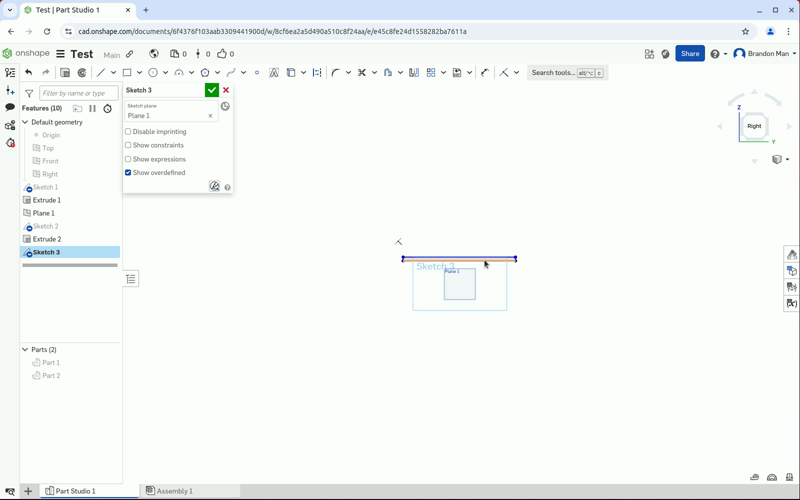
scroll(6)
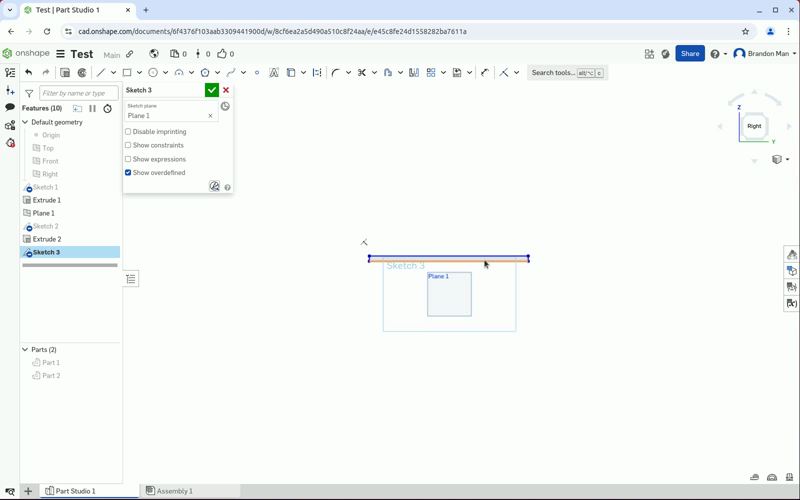
scroll(6)
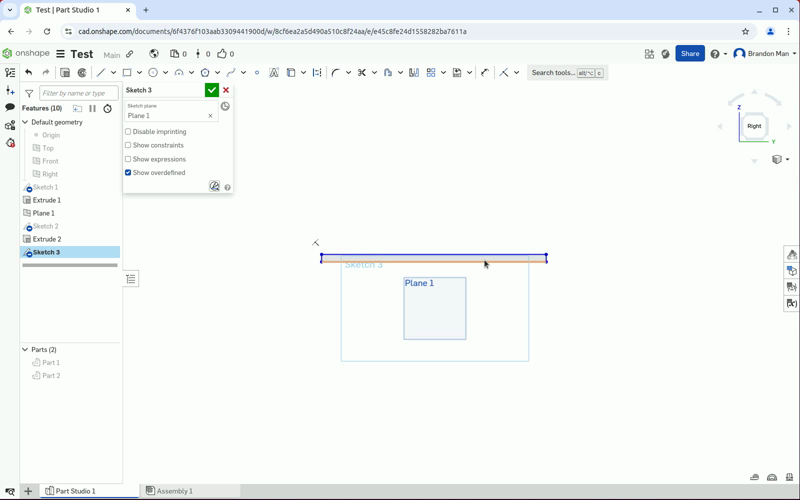
scroll(6)
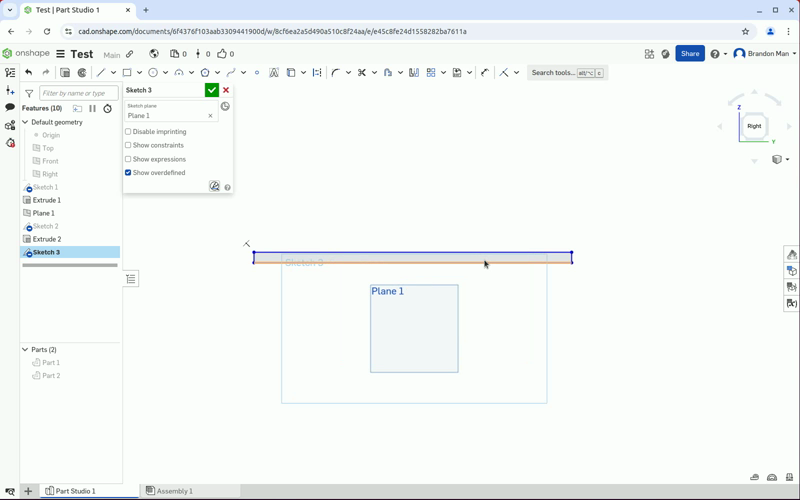
scroll(6)
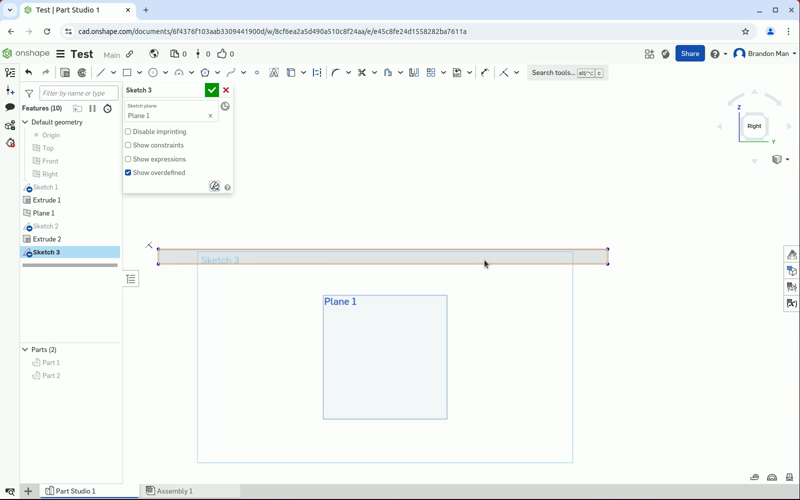
scroll(6)
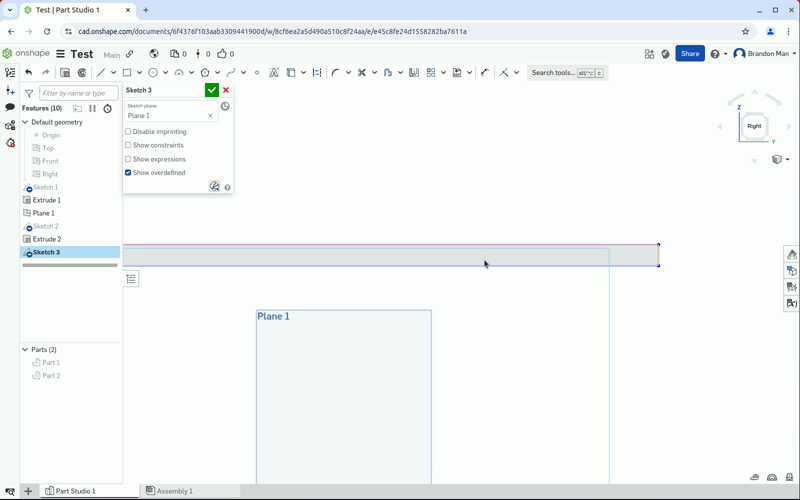
scroll(6)
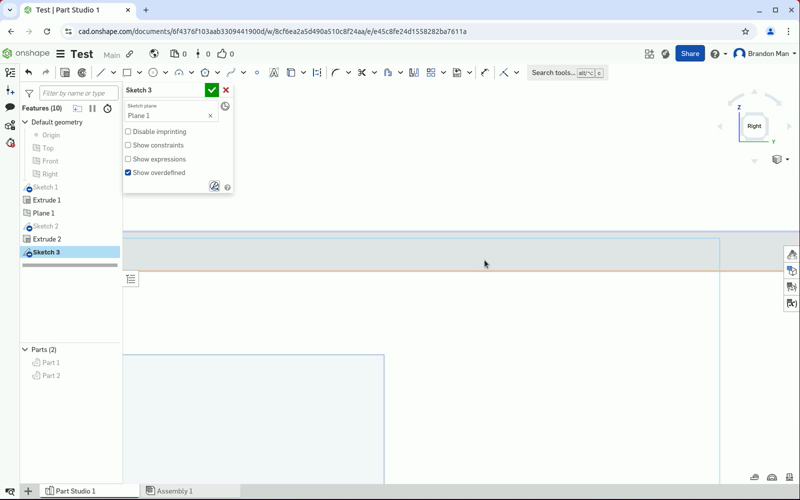
click(484, 259)
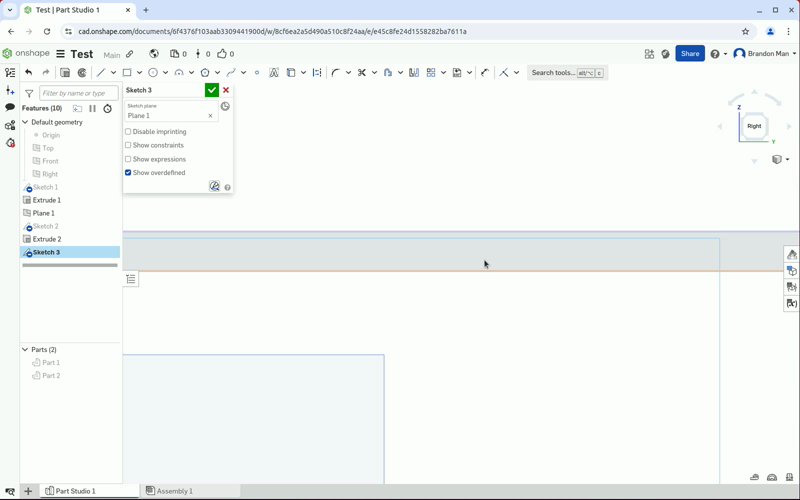
scroll(-6)
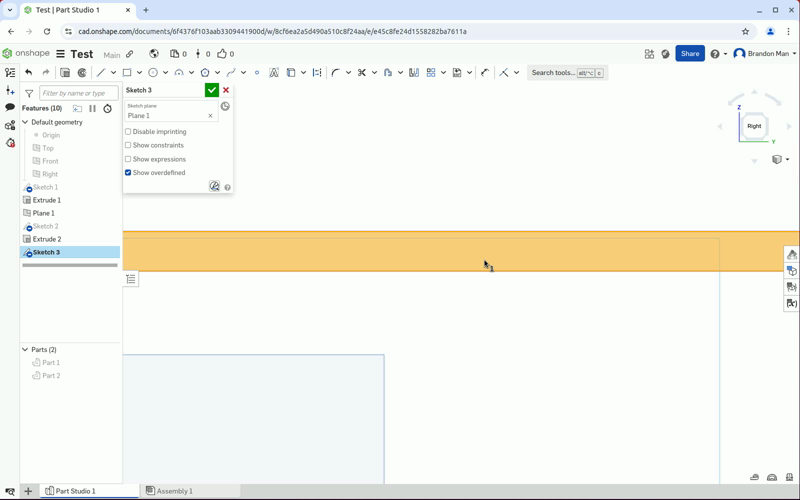
scroll(-6)
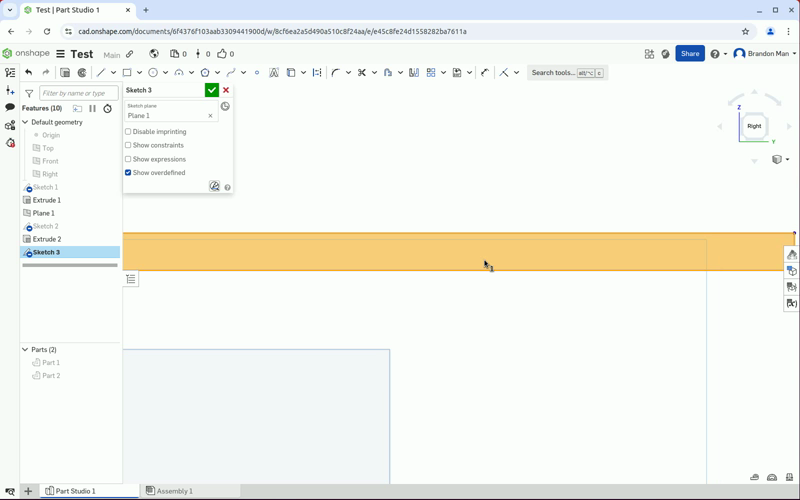
scroll(-6)
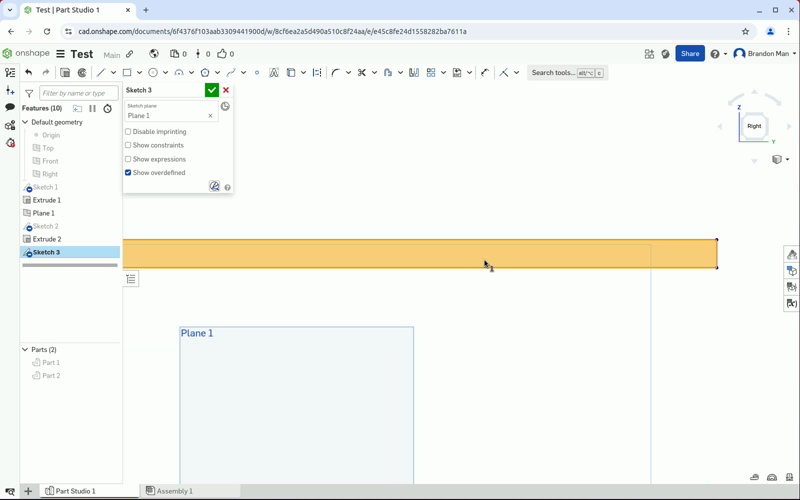
scroll(-6)
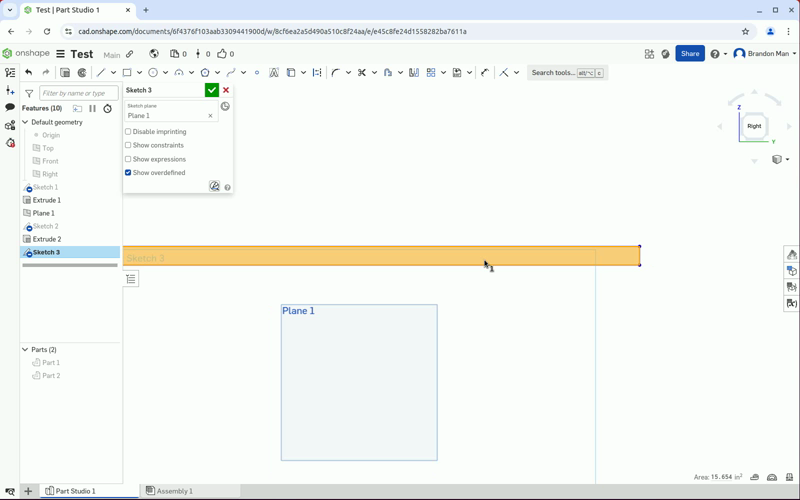
scroll(-6)
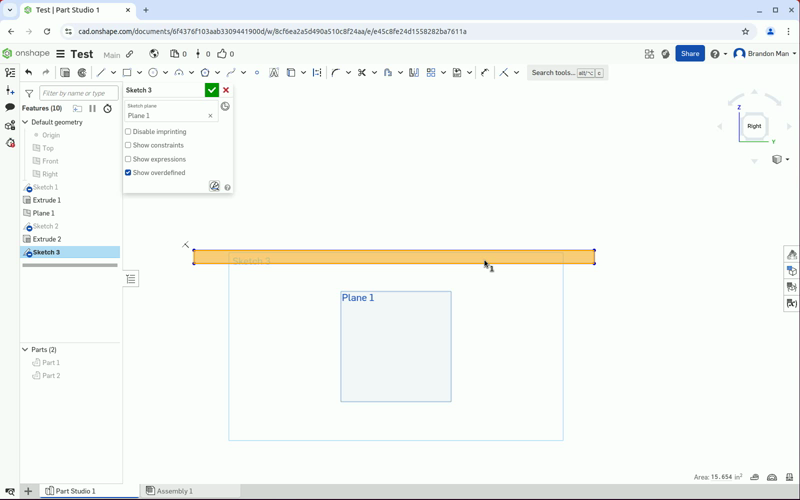
scroll(-6)
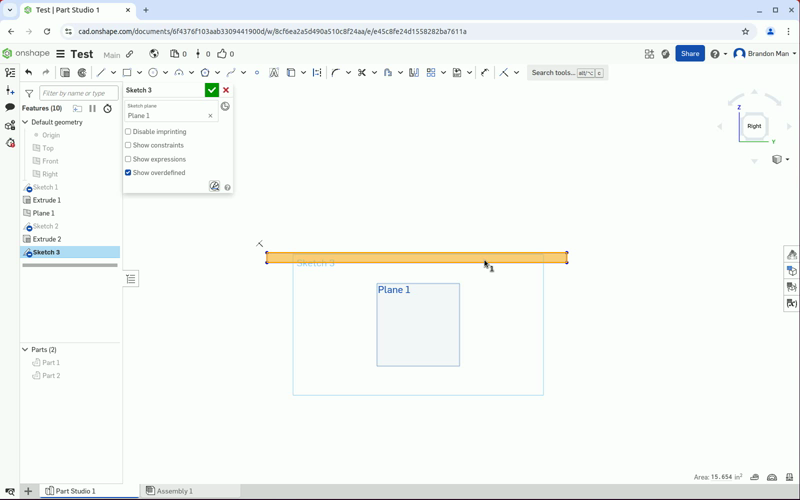
scroll(-6)
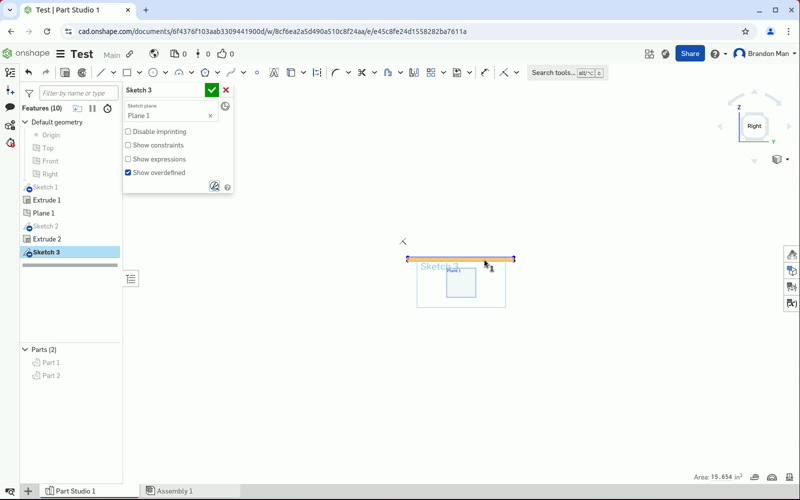
mouse_move(73, 352)
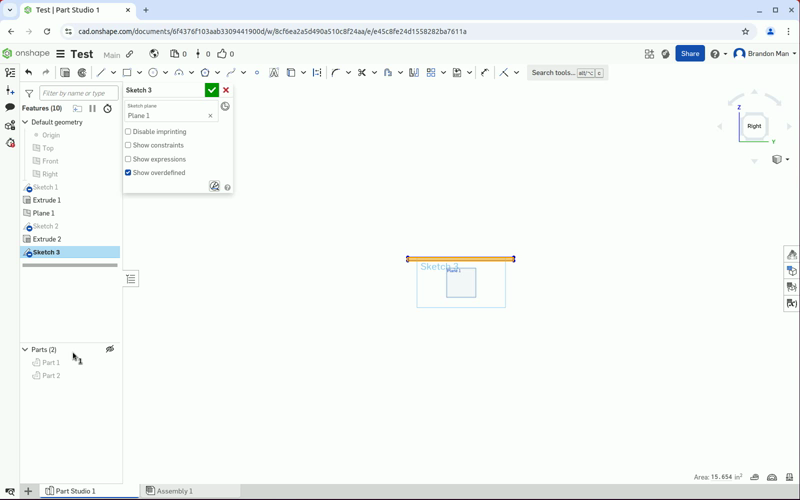
key(shift+y)
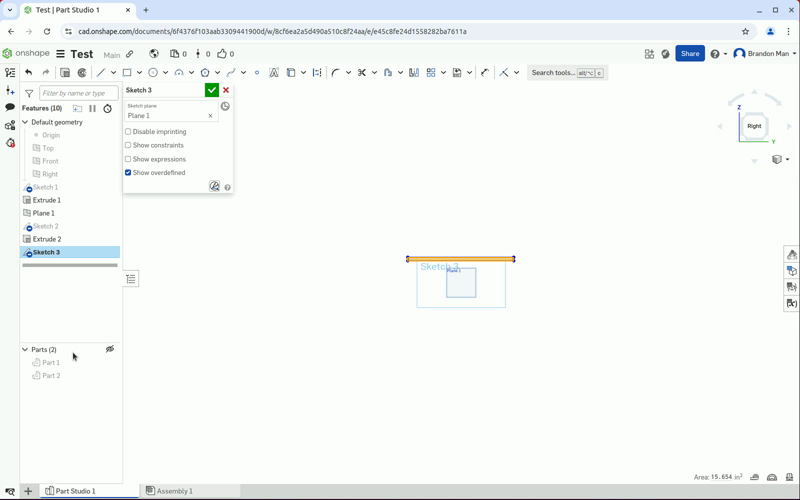
key(shift+e)
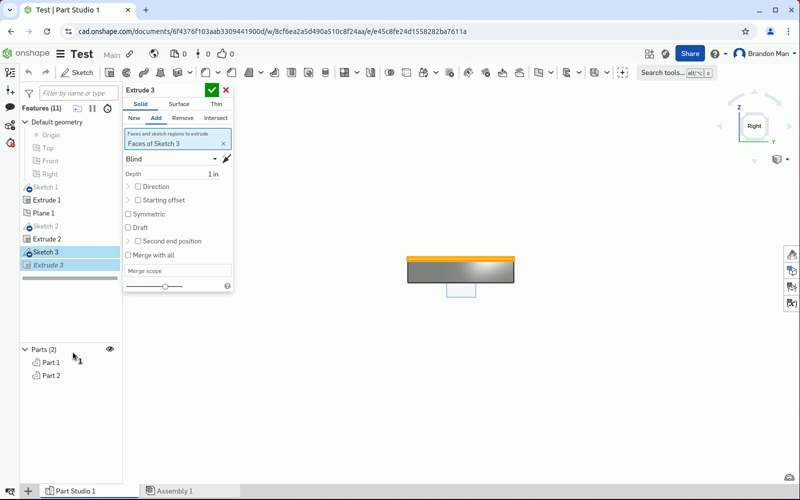
mouse_move(143, 106)
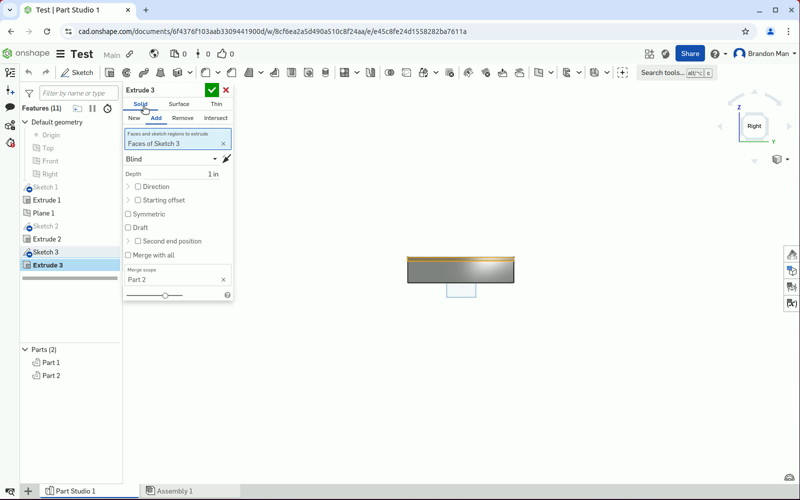
click(143, 106)
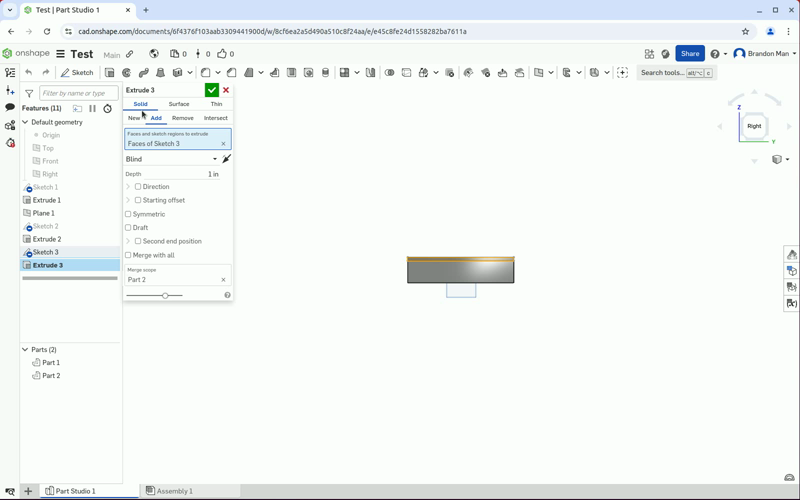
mouse_move(137, 120)
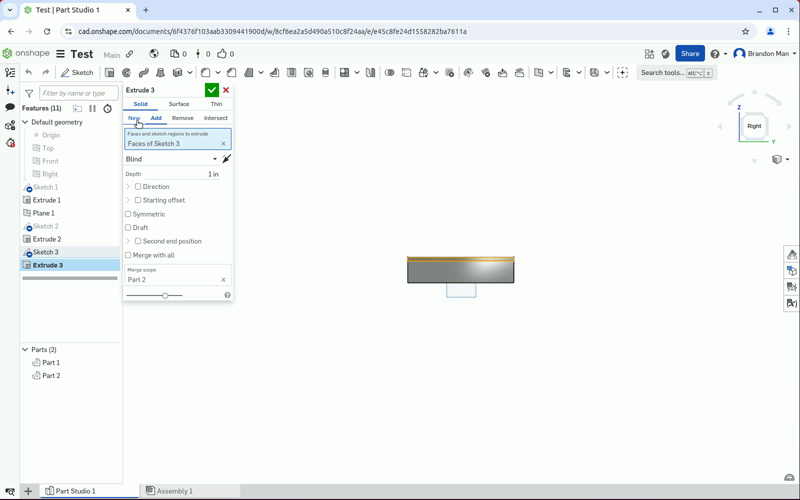
click(137, 120)
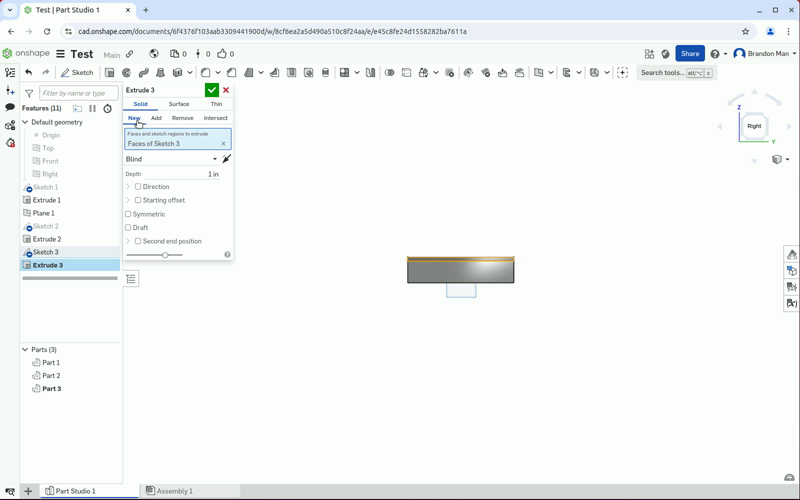
key(tab, 4)
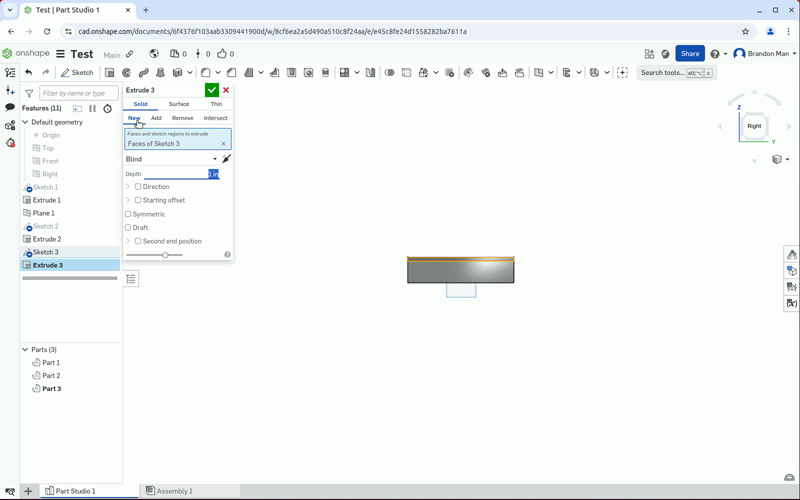
text(0.722)
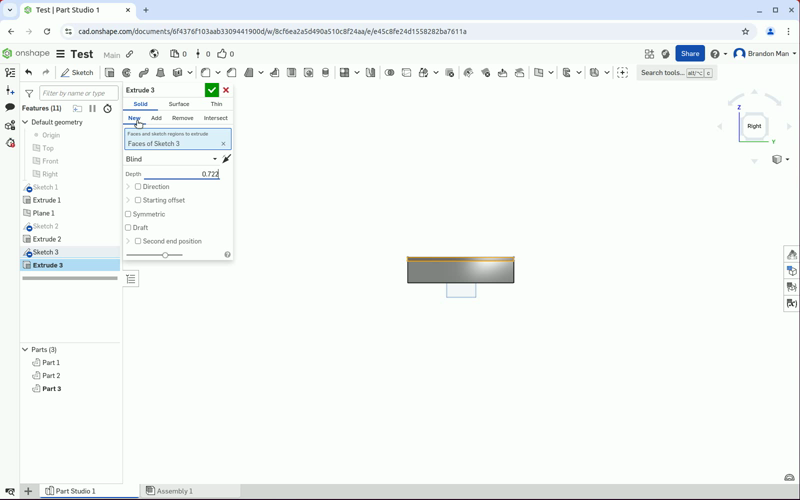
key(enter)
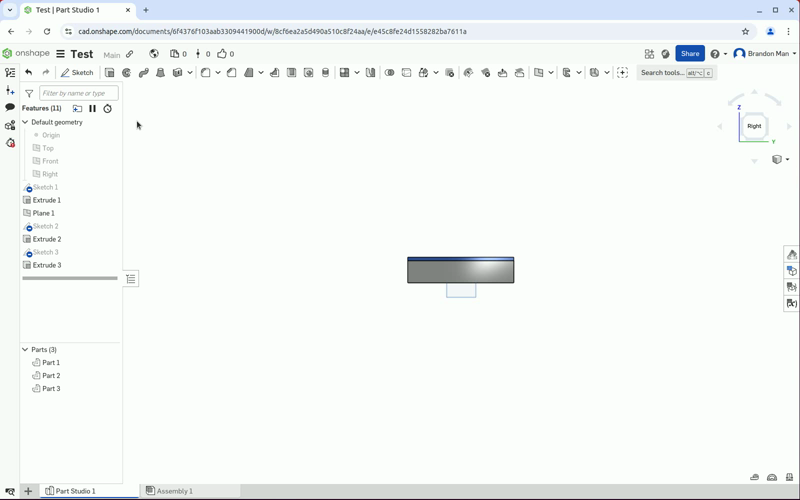
key(shift+h)
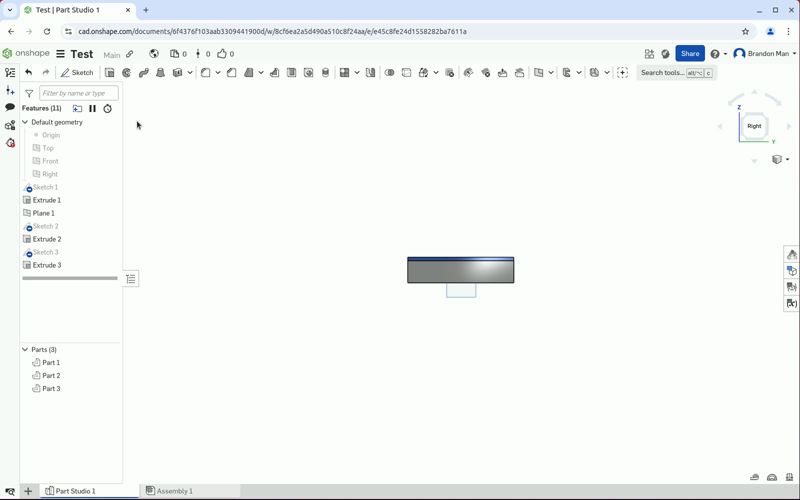
key(shift+h)
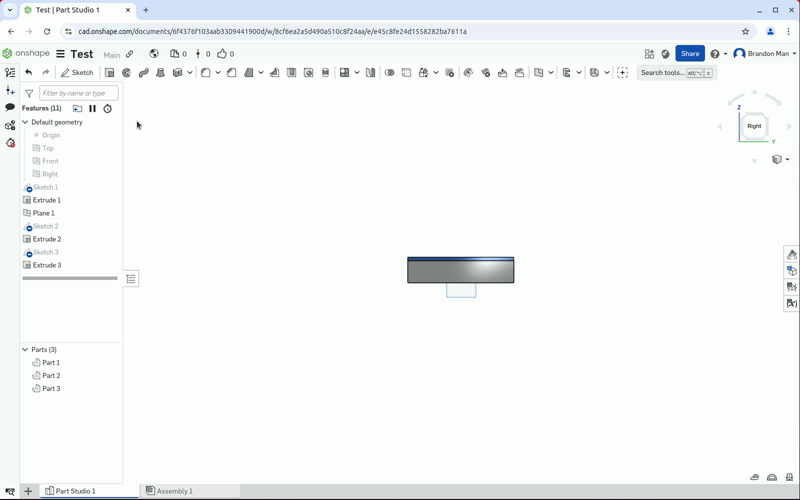
mouse_move(73, 189)
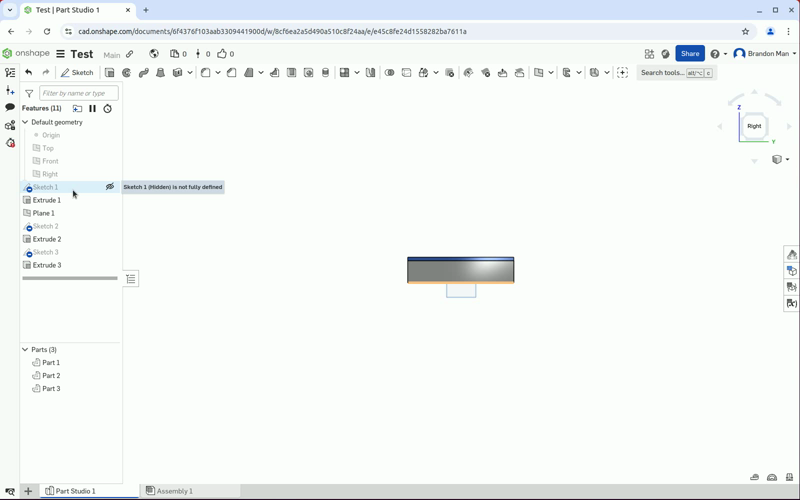
click(73, 189)
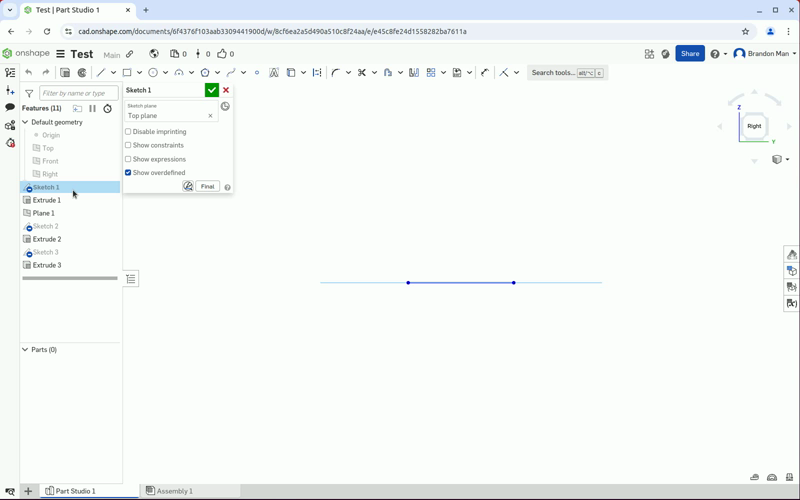
mouse_move(229, 92)
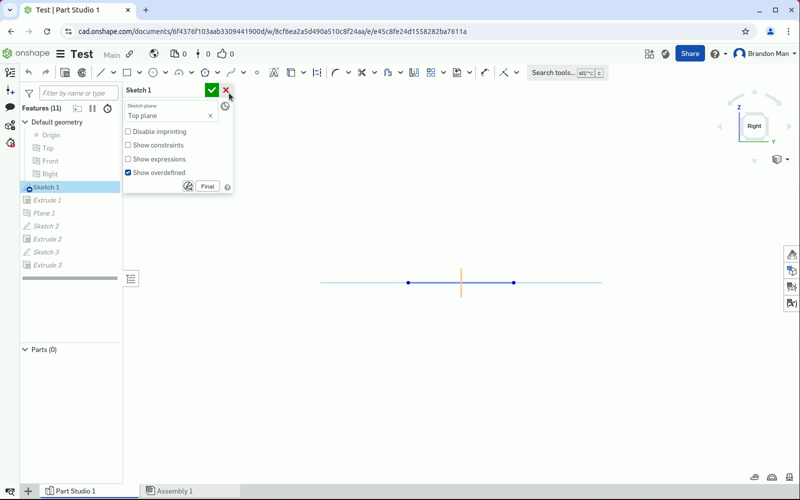
click(229, 92)
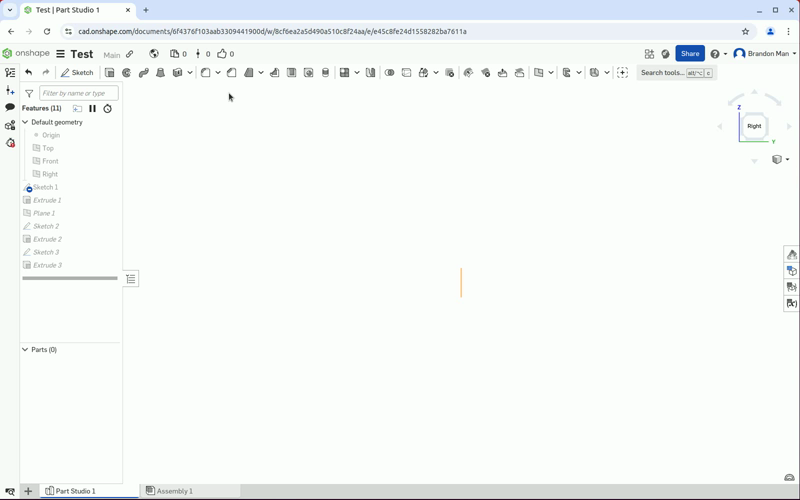
mouse_move(73, 352)
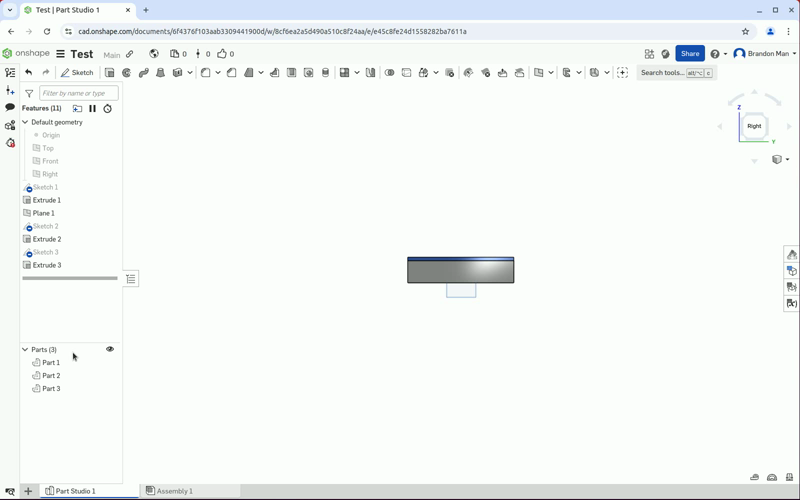
key(y)
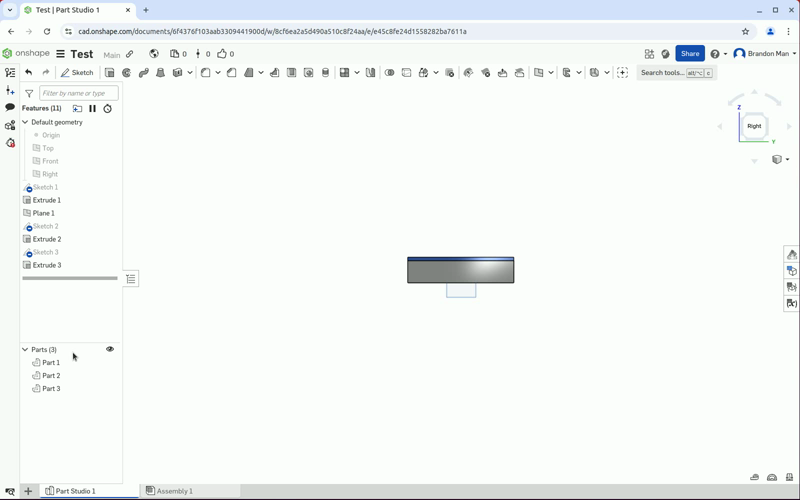
key(shift+p)
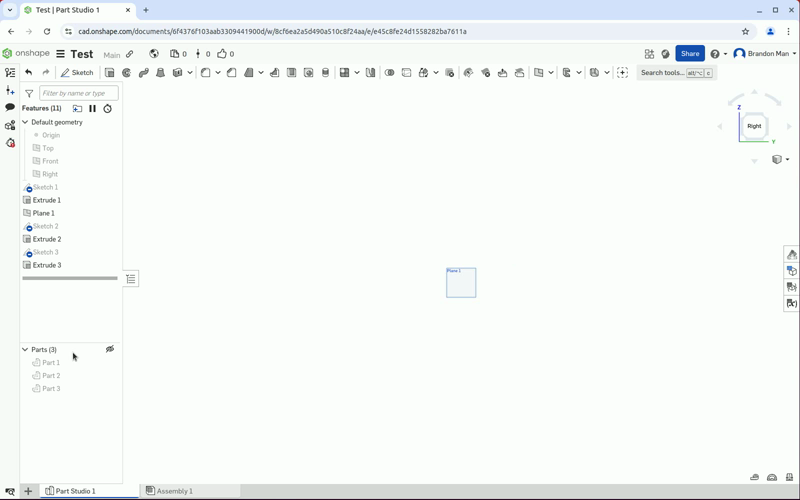
key(space)
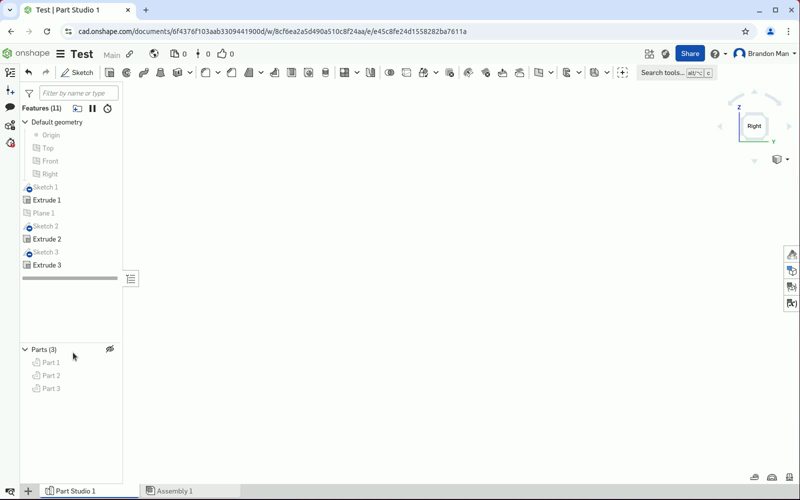
key_down(shift)
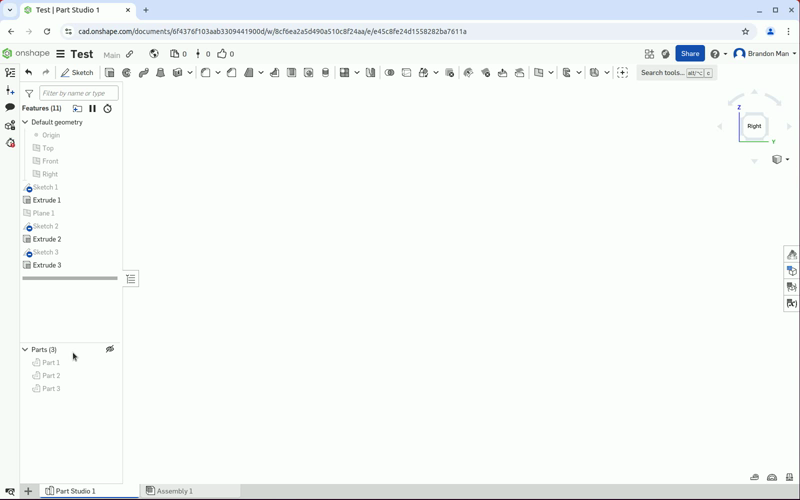
key(right)
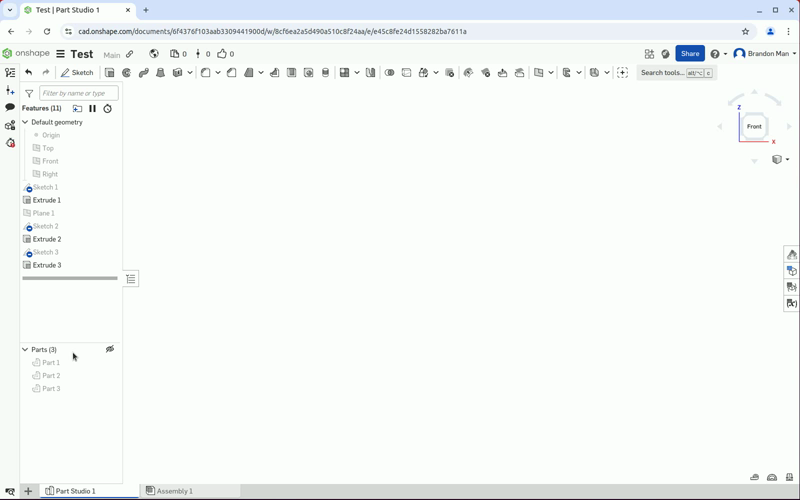
key_up(shift)
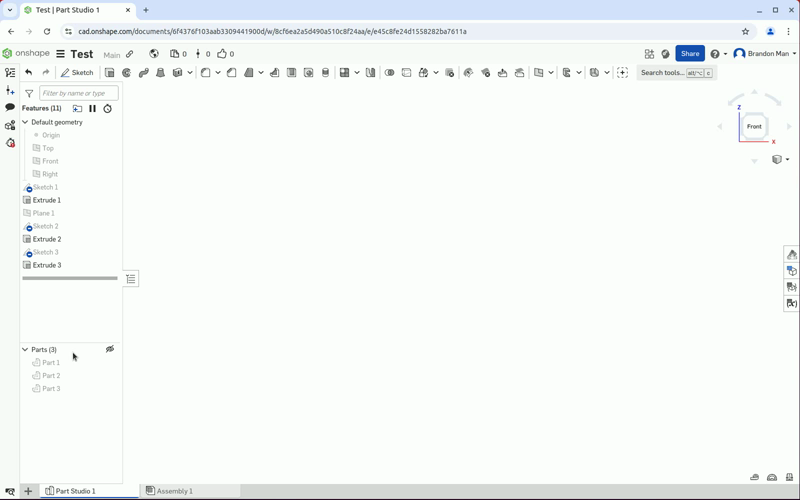
mouse_move(73, 352)
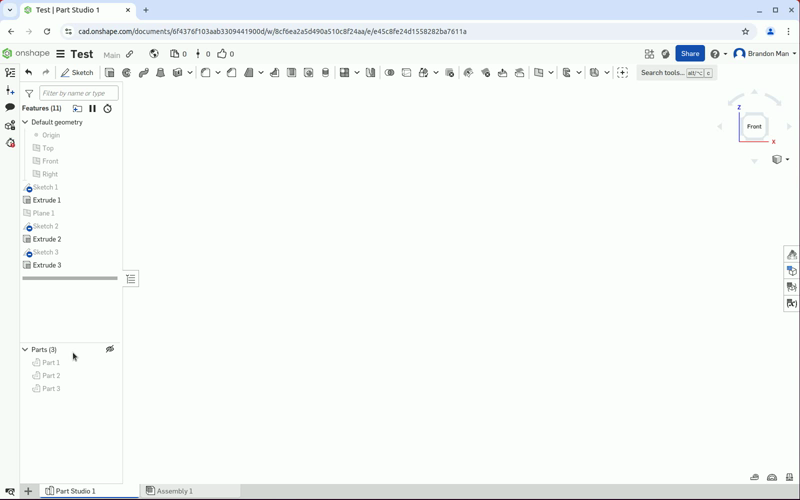
key(shift+y)
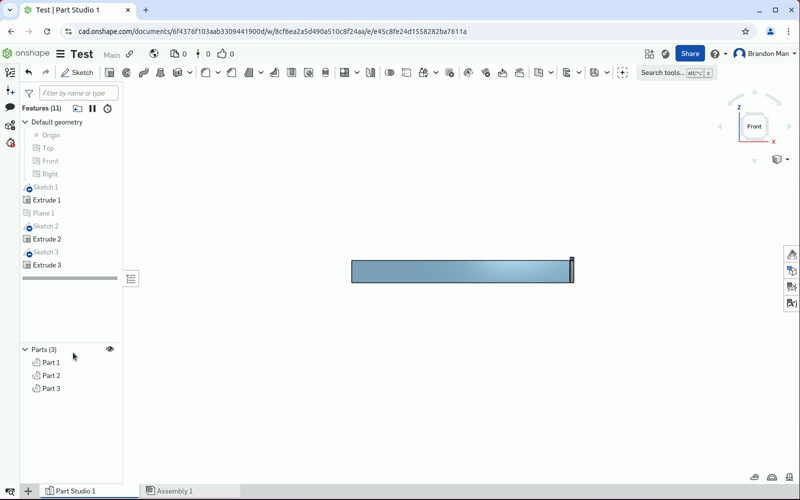
mouse_move(541, 75)
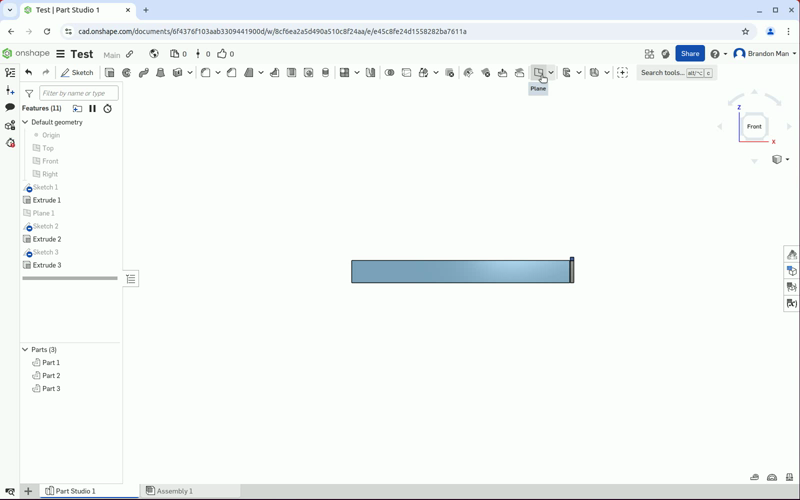
click(541, 75)
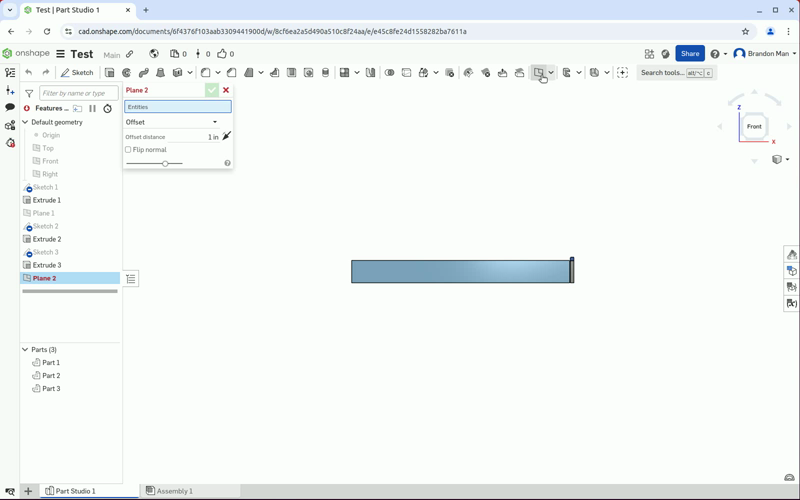
mouse_move(73, 163)
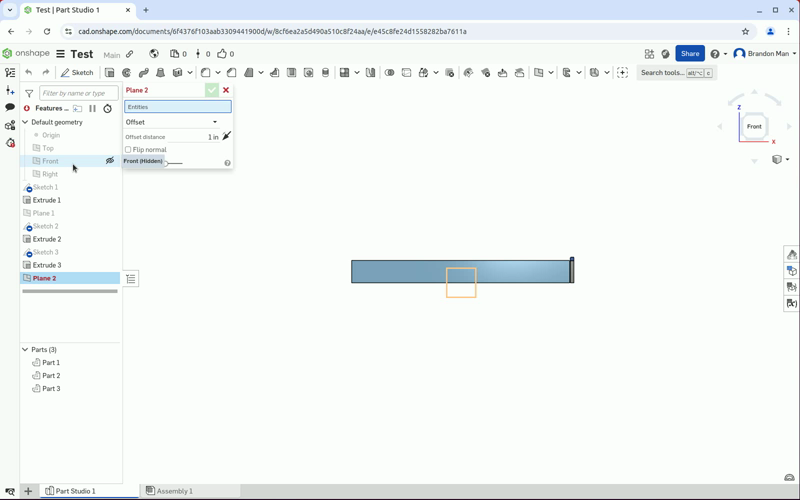
click(73, 163)
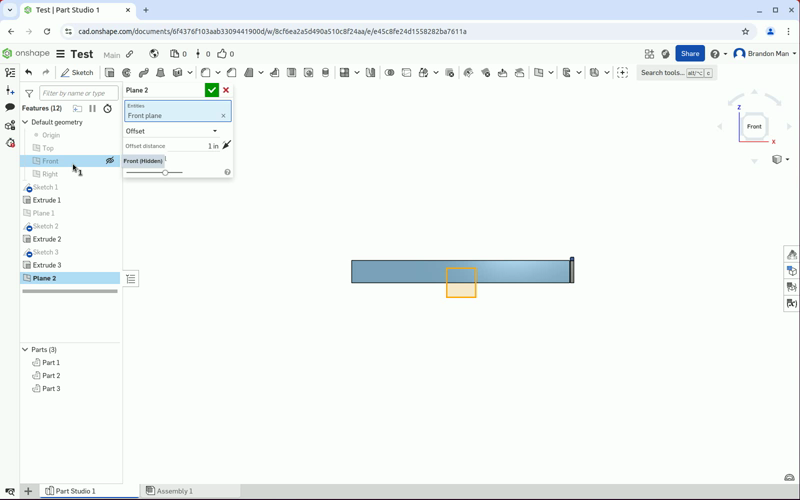
key(tab, 2)
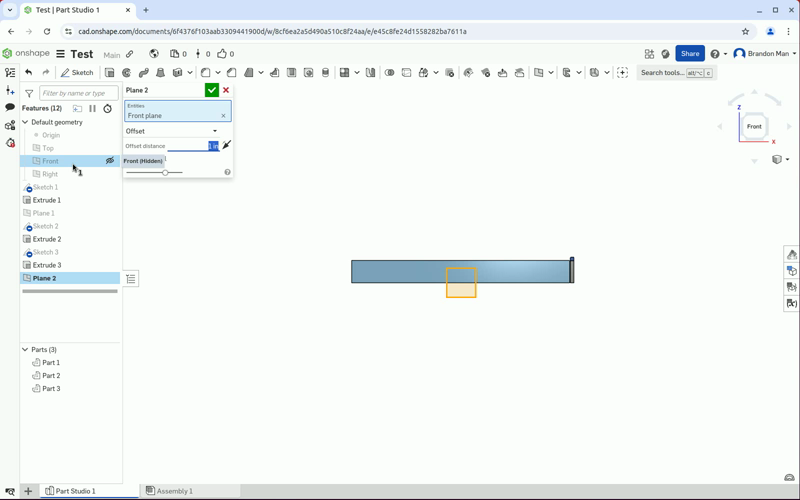
text(10.845)
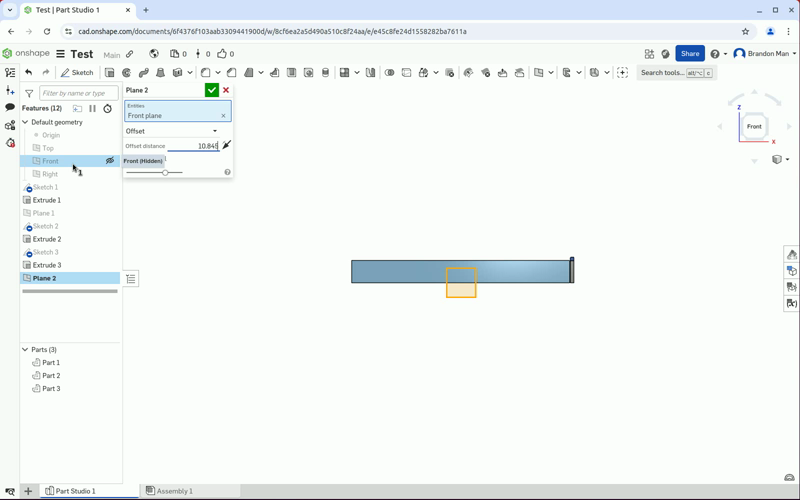
key(enter, 2)
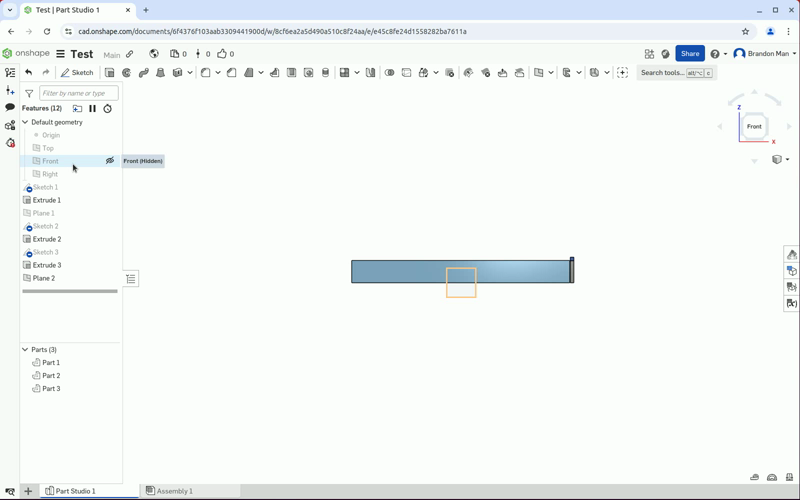
key(shift+s)
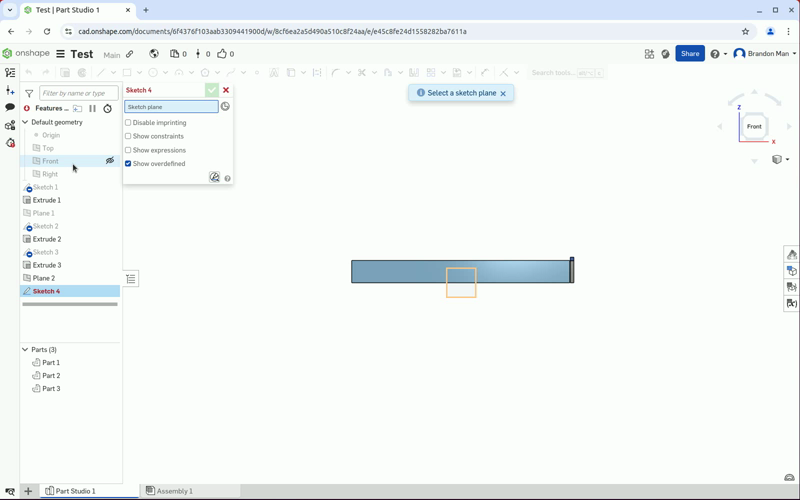
mouse_move(73, 280)
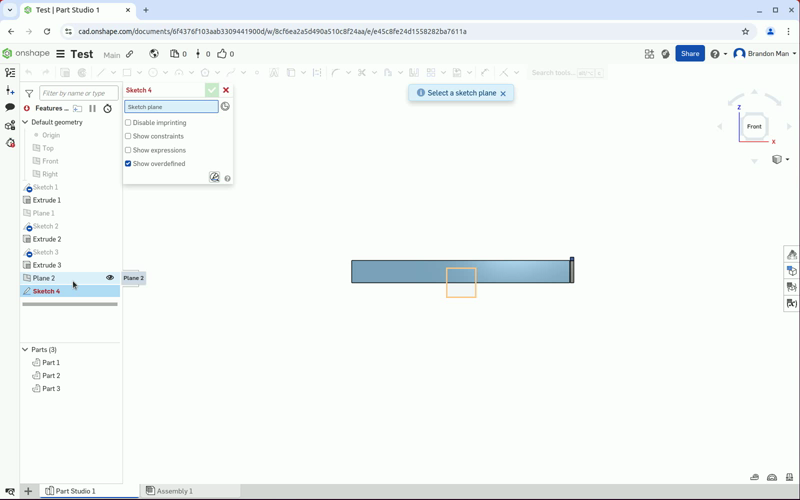
click(73, 280)
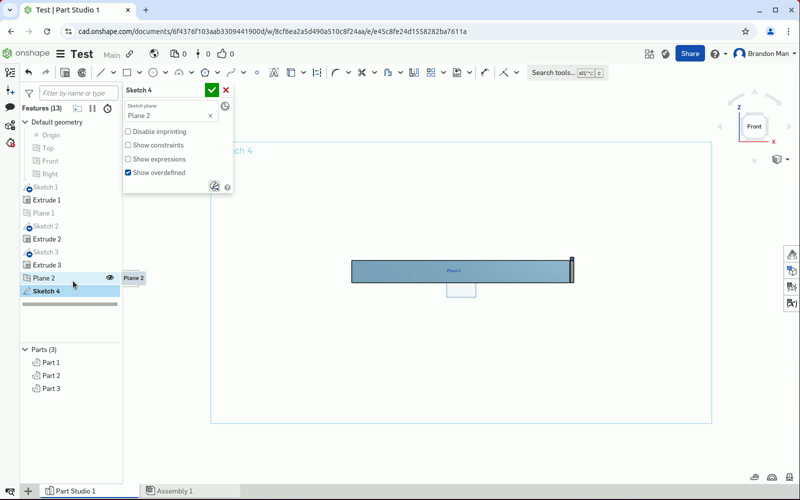
mouse_move(73, 352)
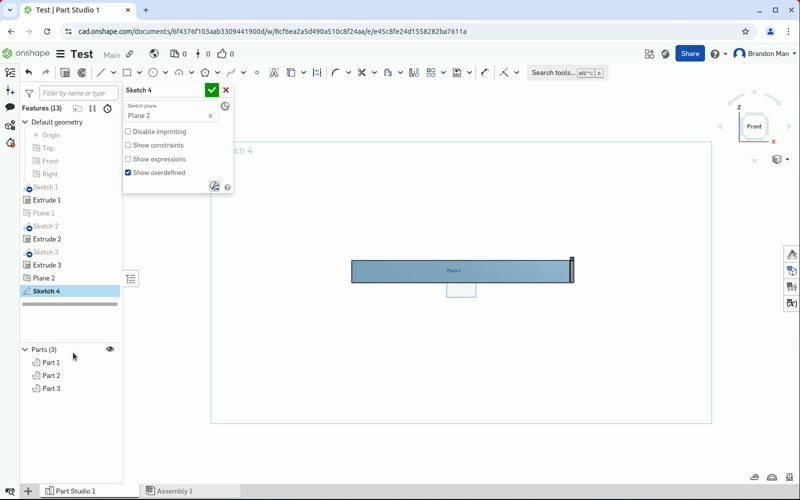
key(y)
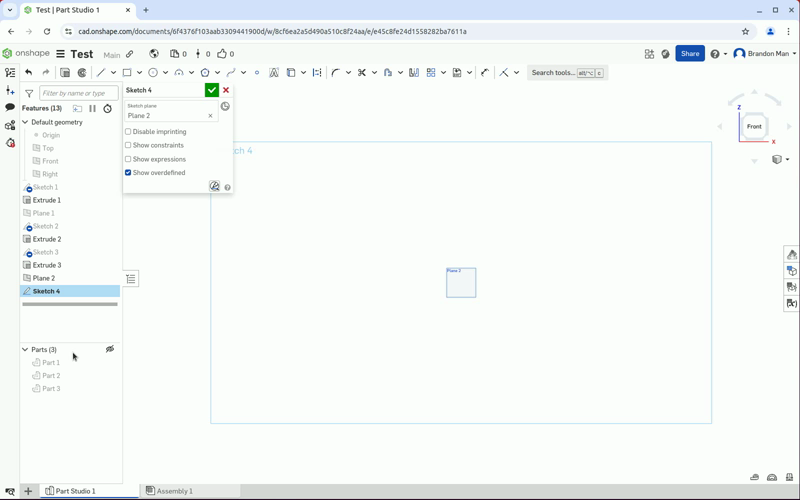
key(l)
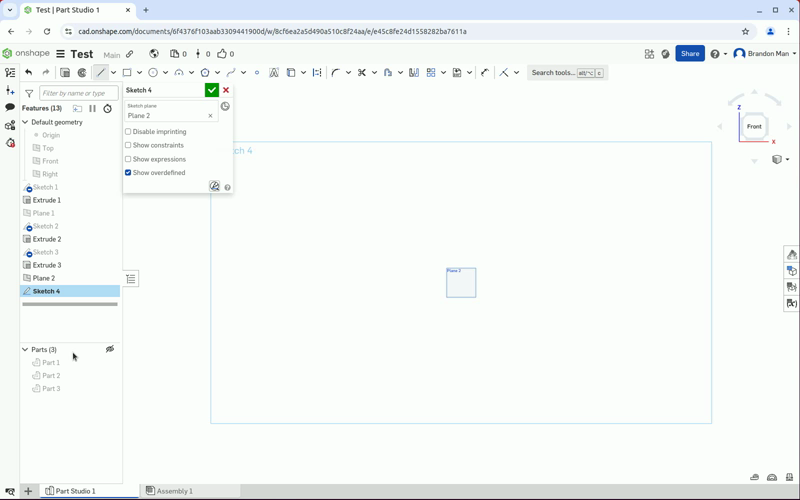
key_down(shift)
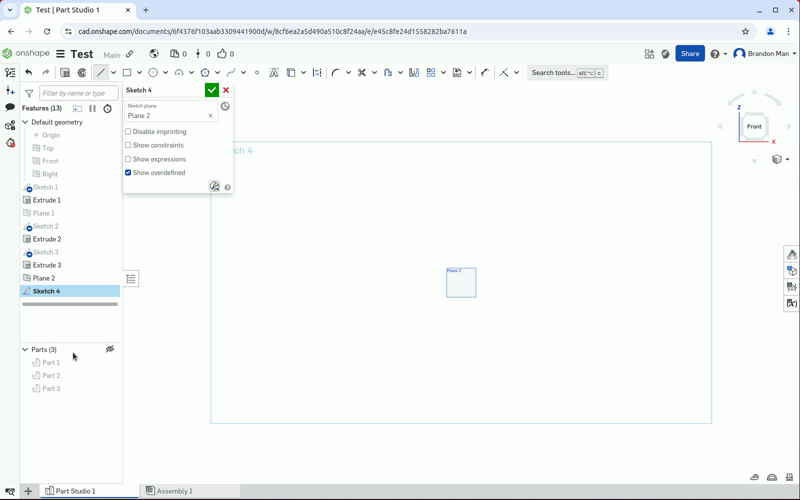
mouse_move(348, 282)
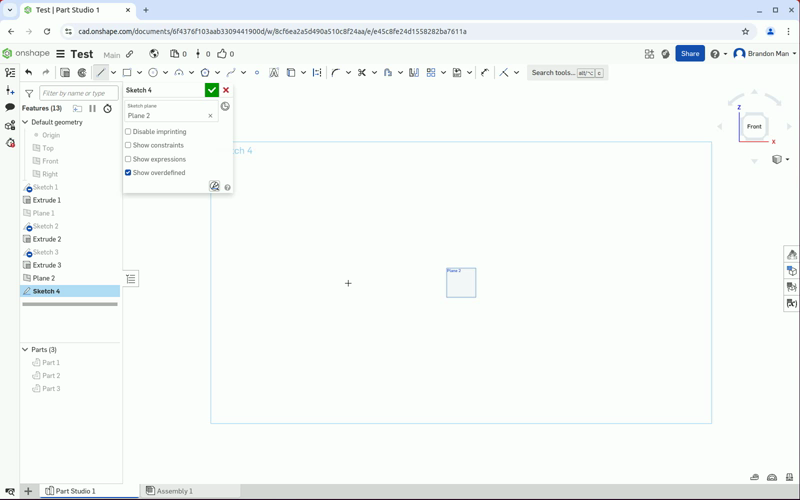
click(348, 282)
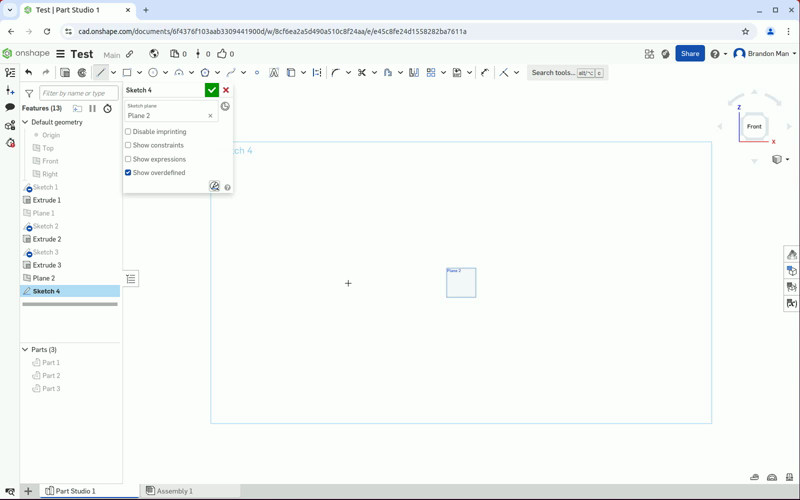
key_up(shift)
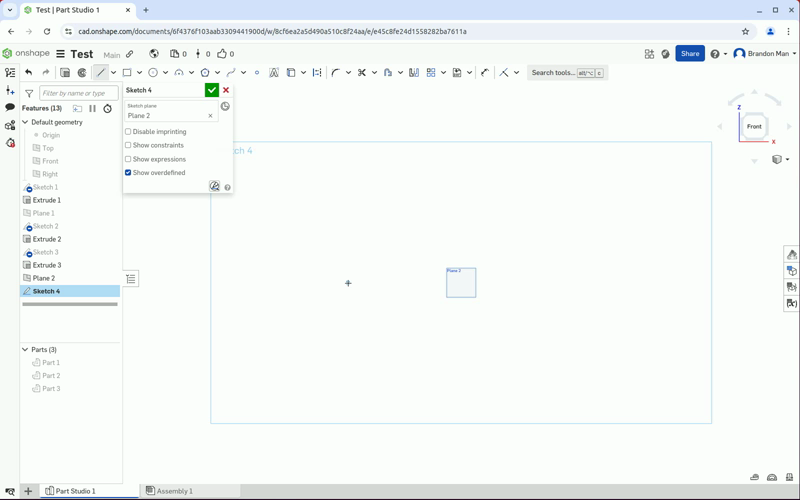
key_down(shift)
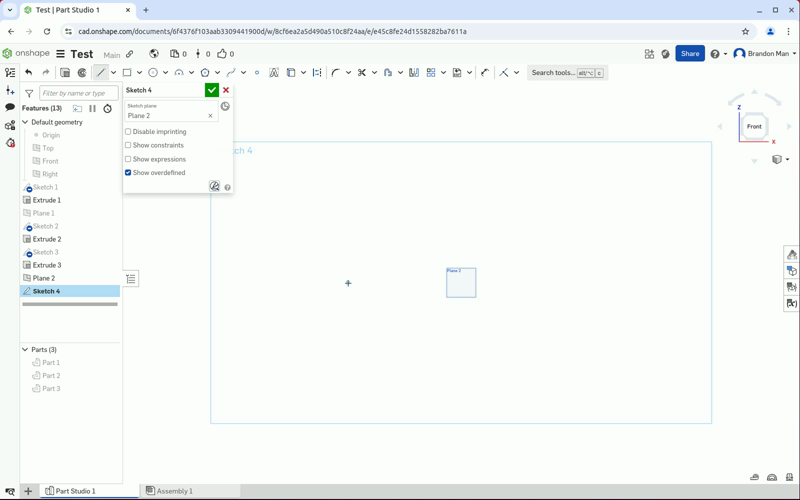
mouse_move(378, 282)
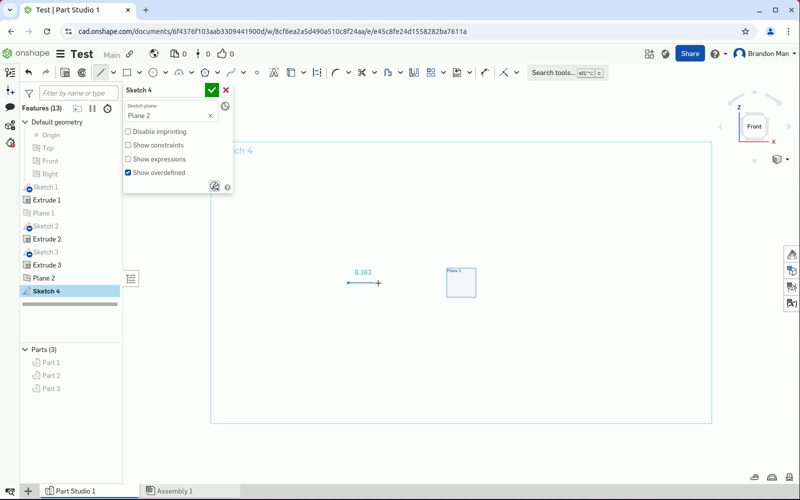
mouse_move(350, 282)
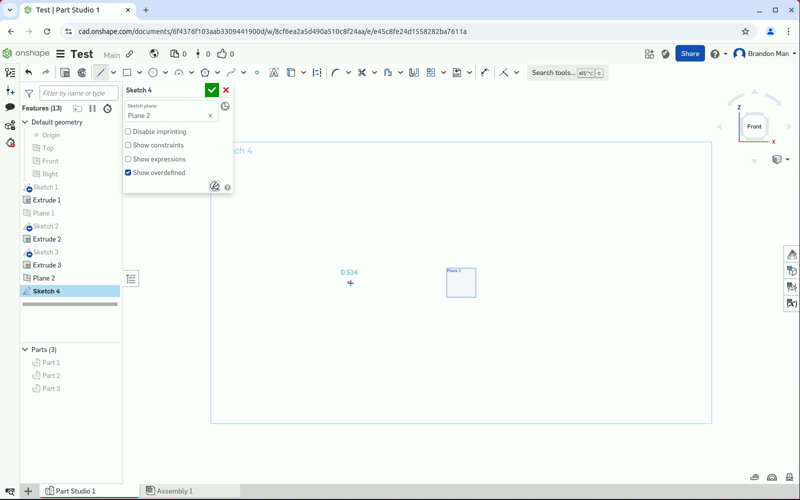
scroll(6)
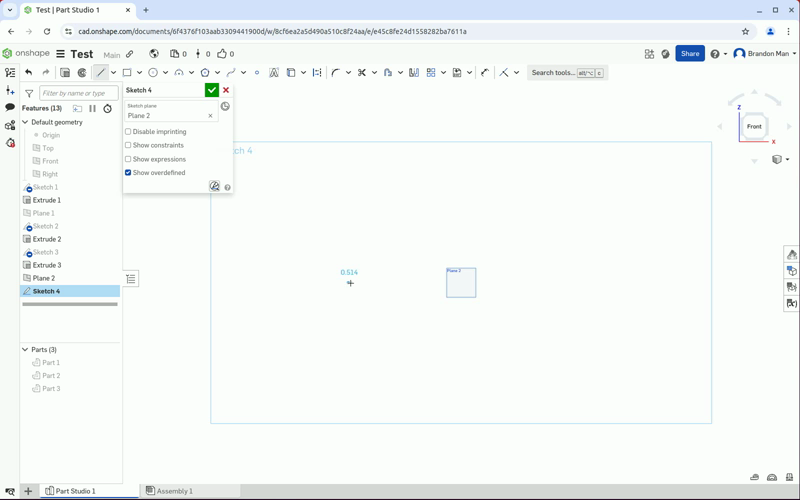
scroll(6)
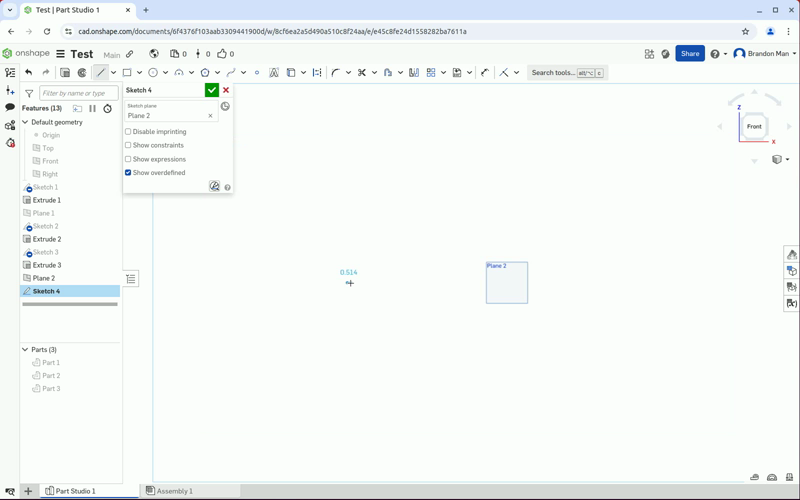
scroll(6)
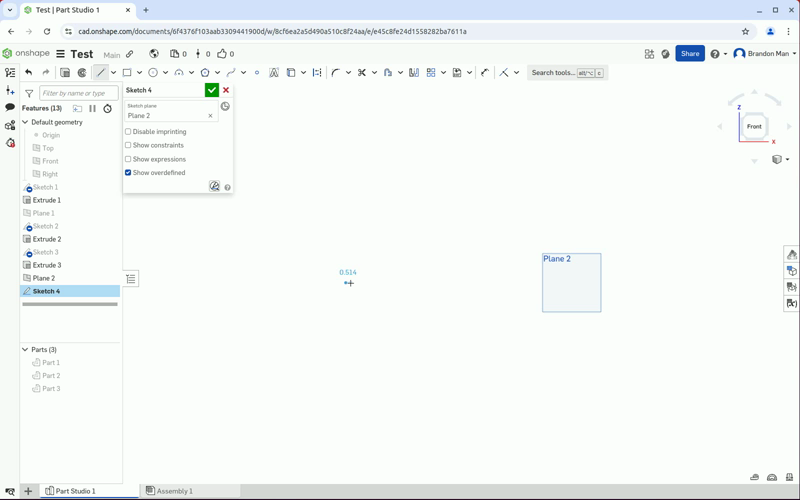
scroll(6)
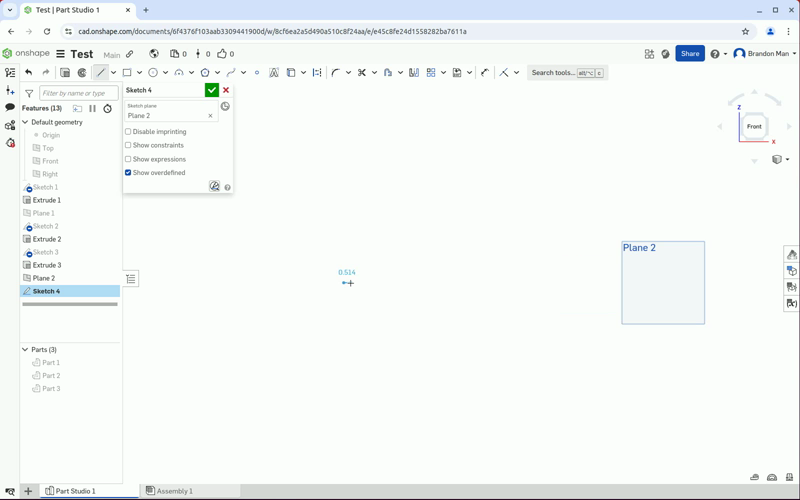
scroll(6)
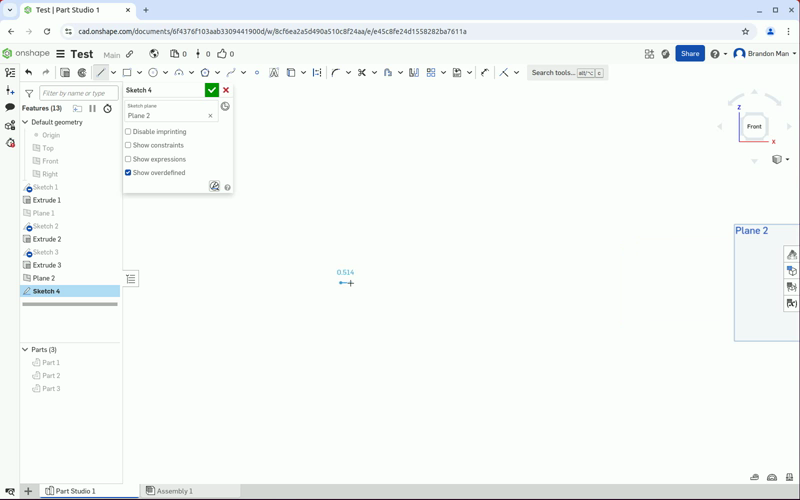
scroll(6)
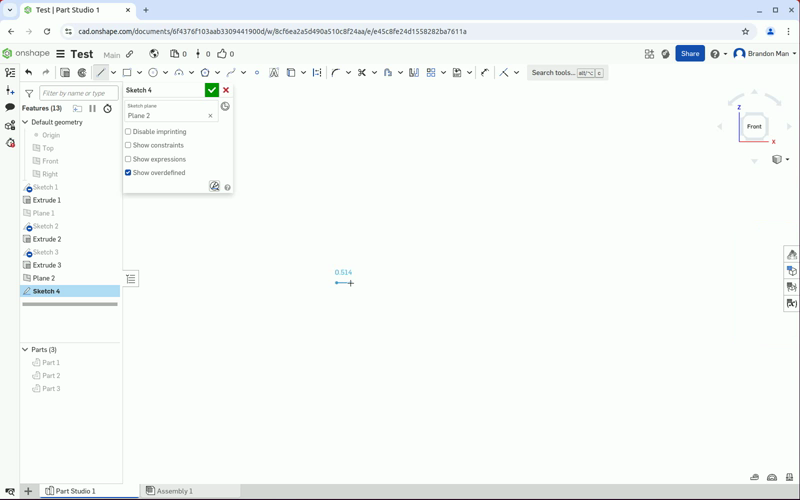
scroll(6)
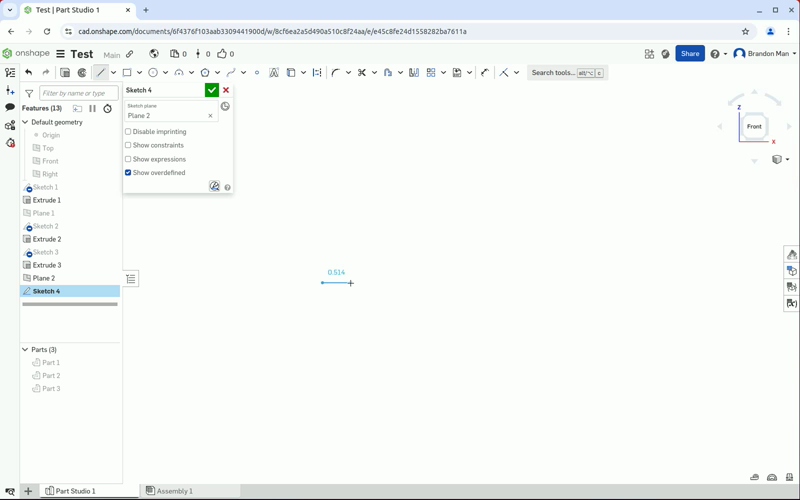
click(350, 282)
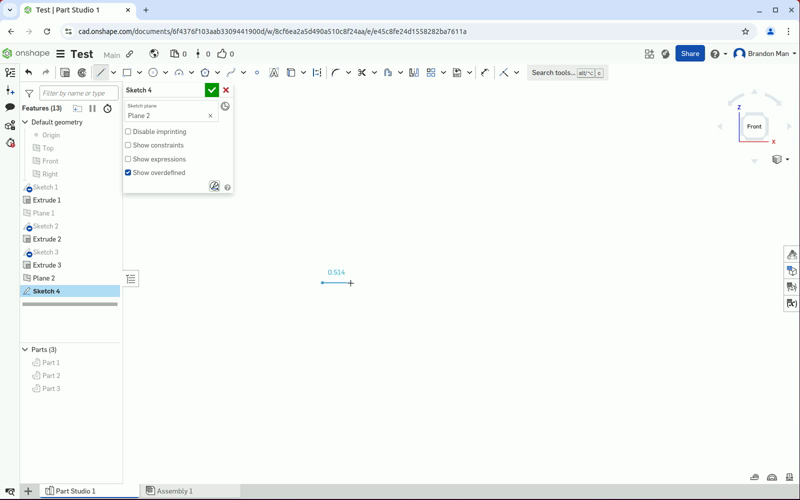
scroll(-6)
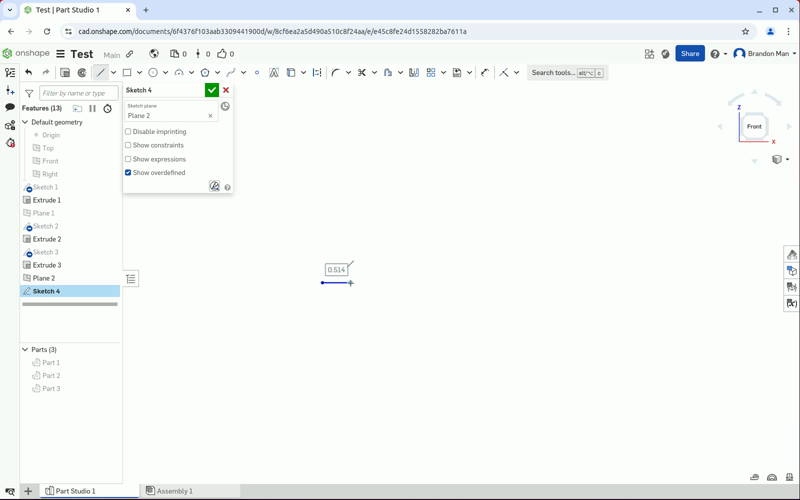
scroll(-6)
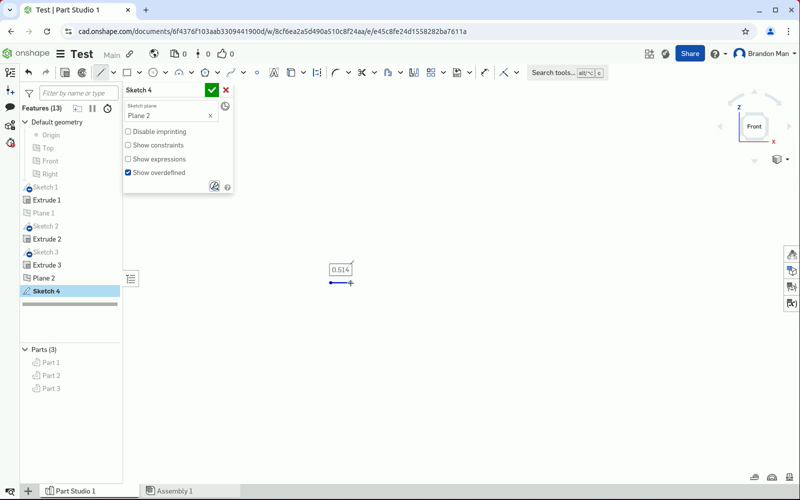
scroll(-6)
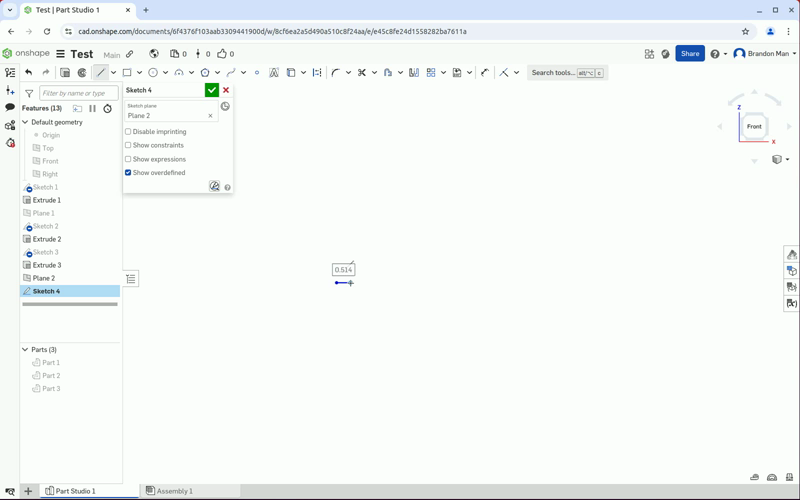
scroll(-6)
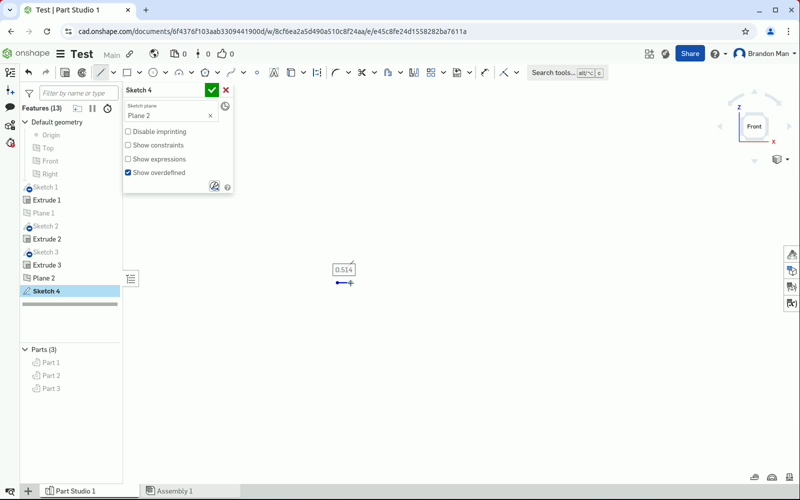
scroll(-6)
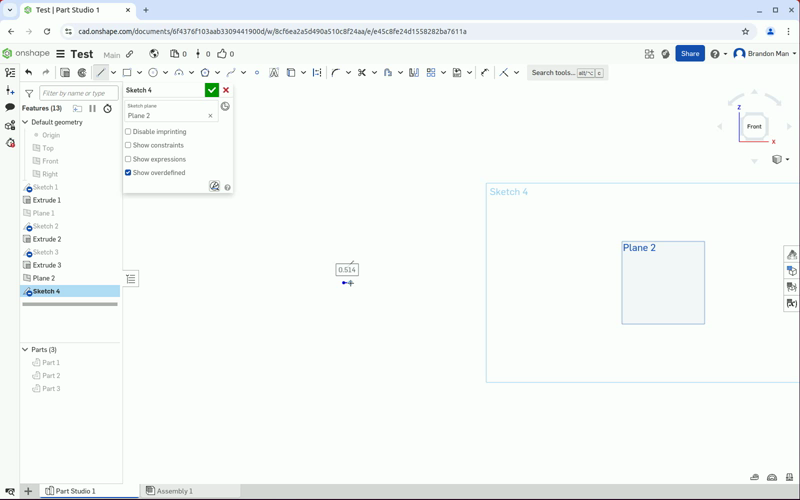
scroll(-6)
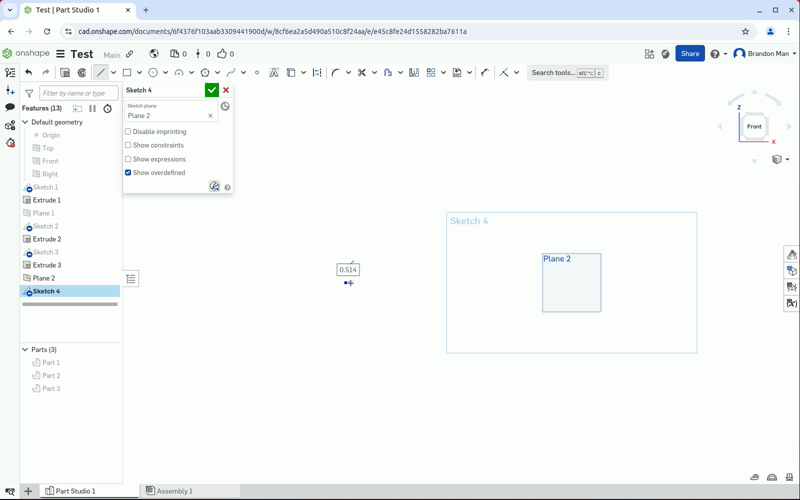
scroll(-6)
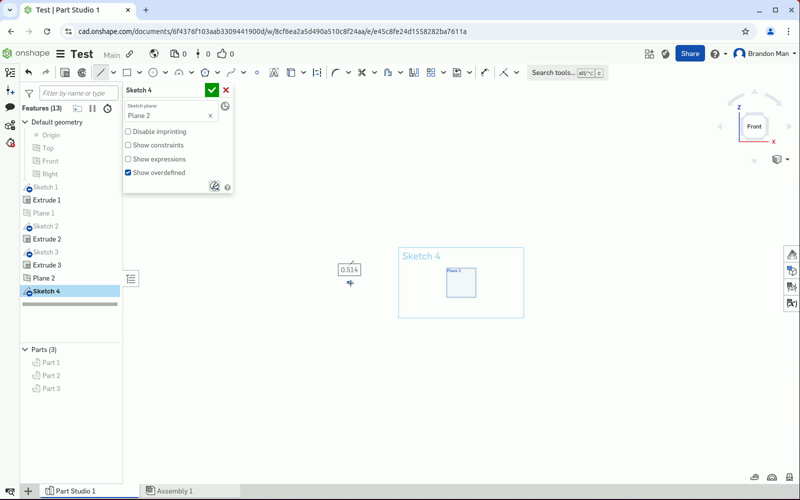
key_up(shift)
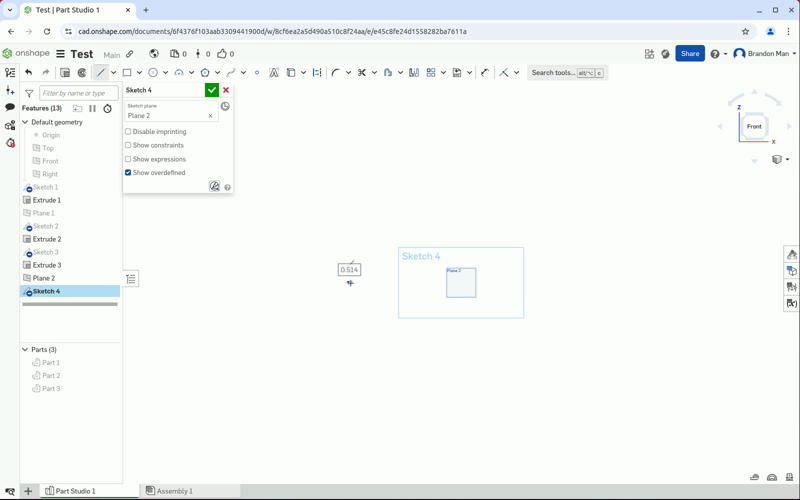
key_down(shift)
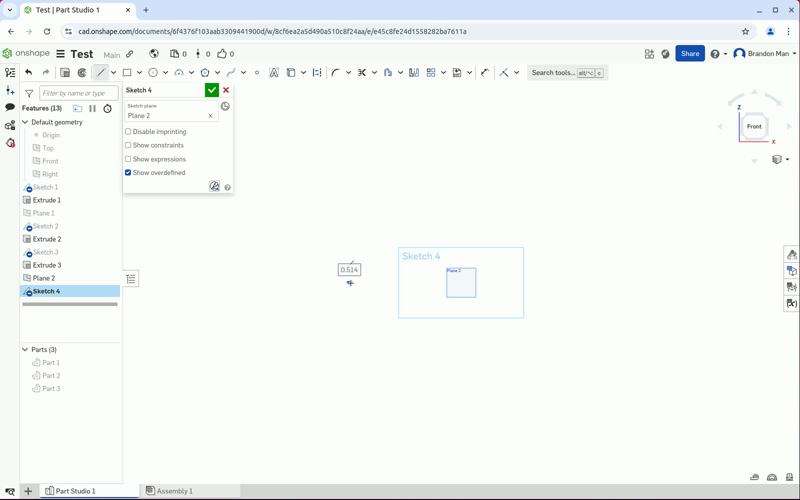
mouse_move(380, 282)
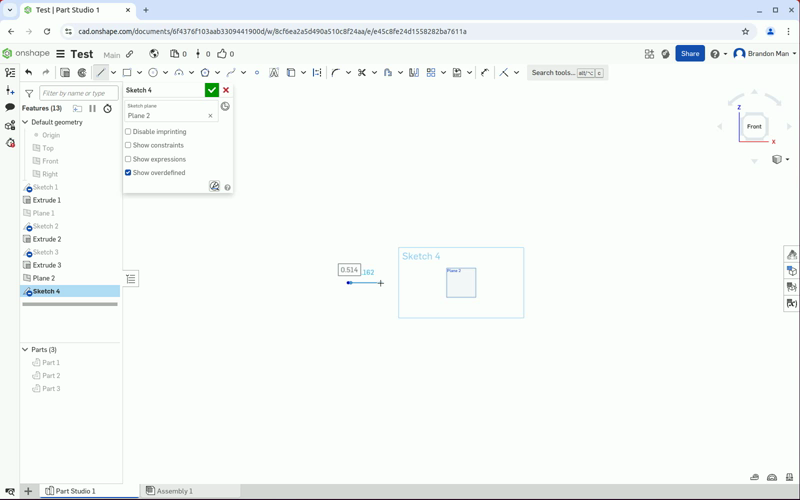
mouse_move(350, 259)
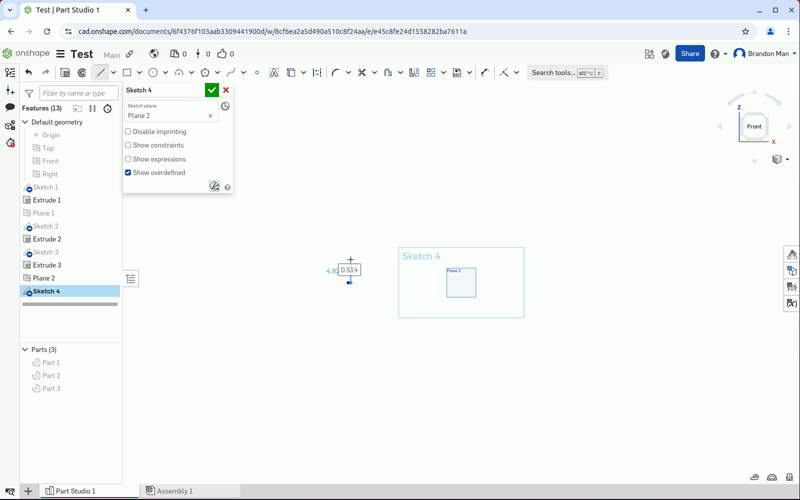
click(350, 259)
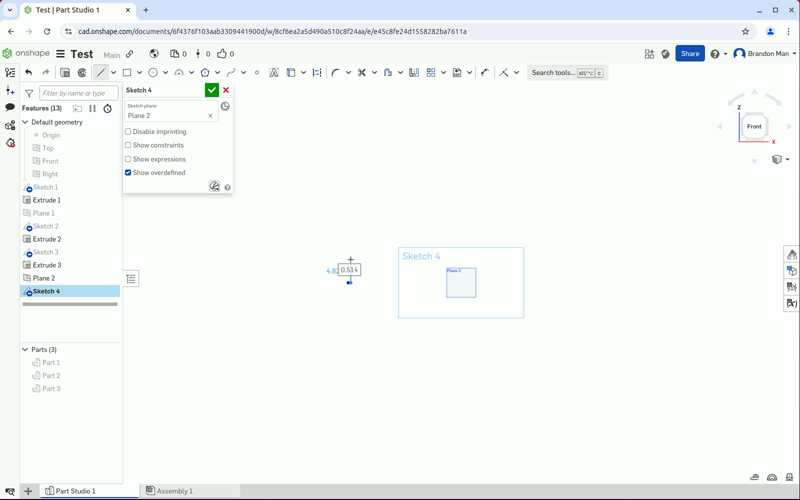
key_up(shift)
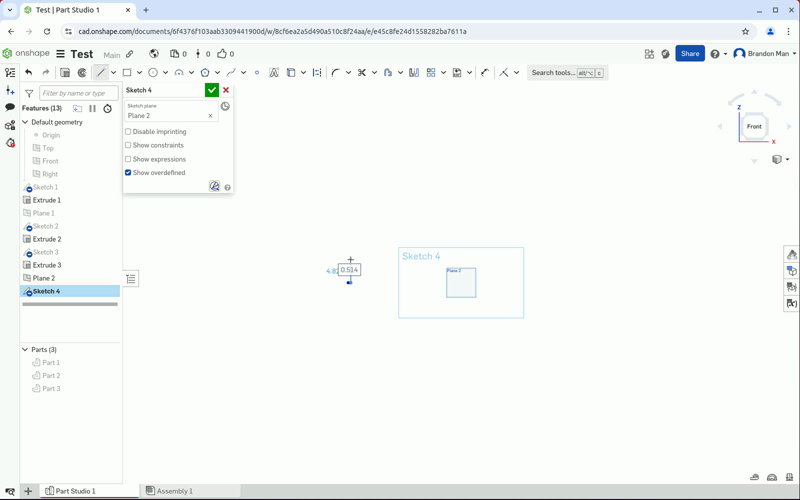
key_down(shift)
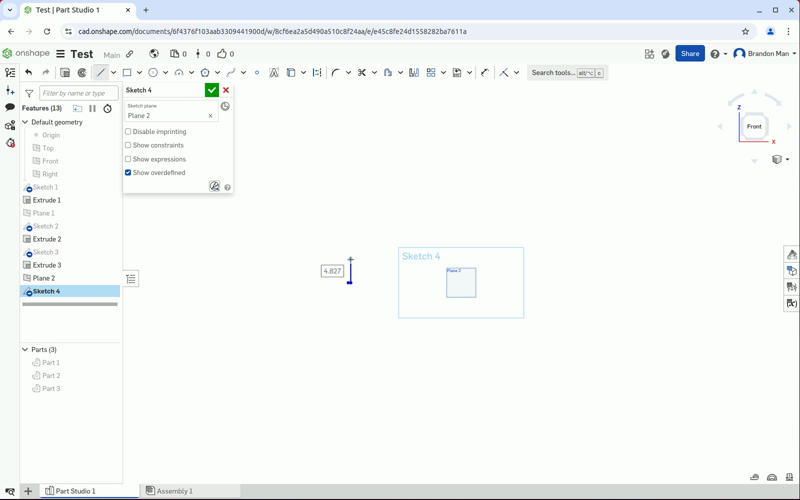
mouse_move(569, 259)
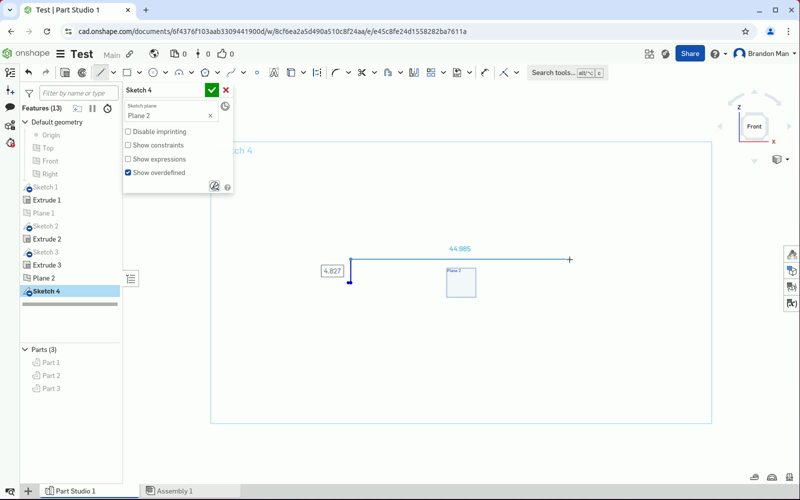
click(569, 259)
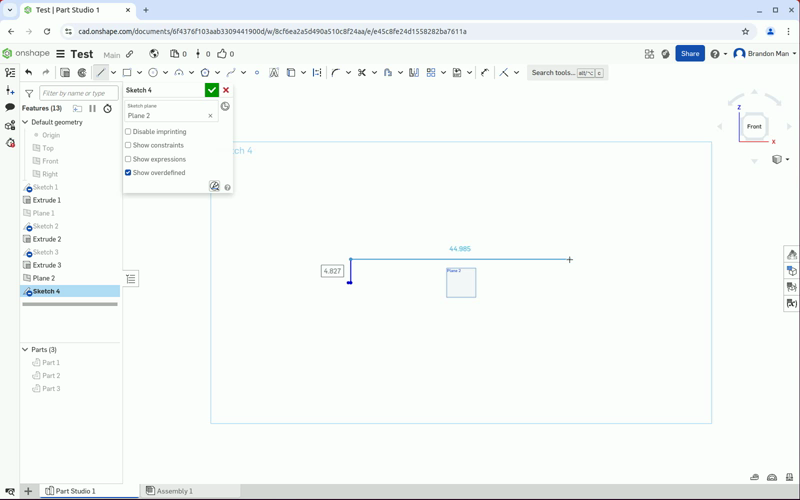
key_up(shift)
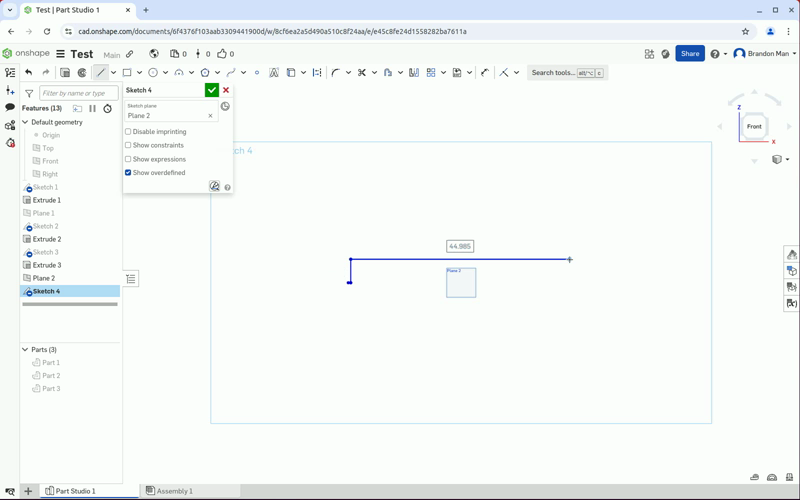
key_down(shift)
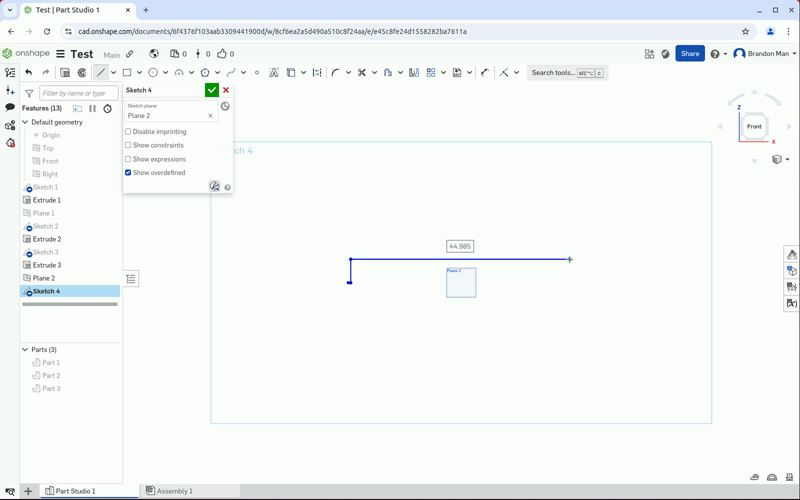
mouse_move(589, 259)
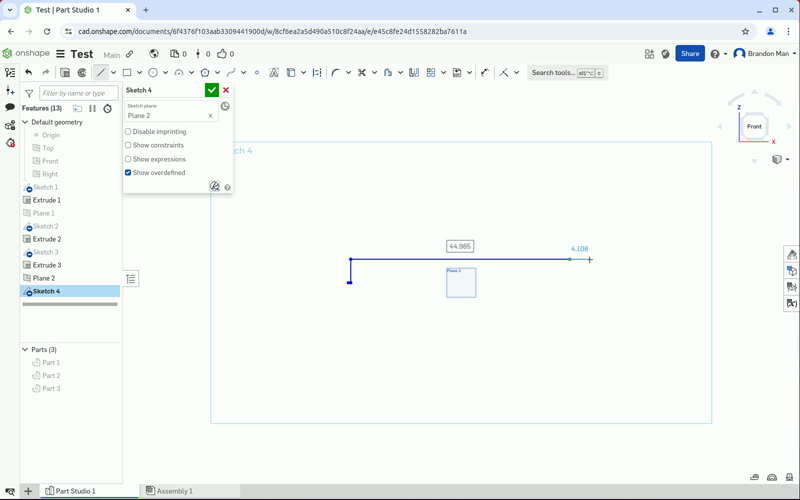
mouse_move(569, 282)
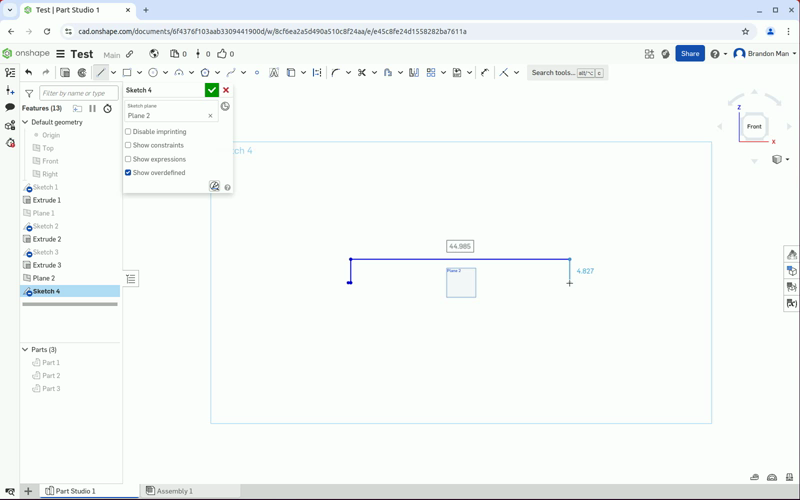
click(569, 282)
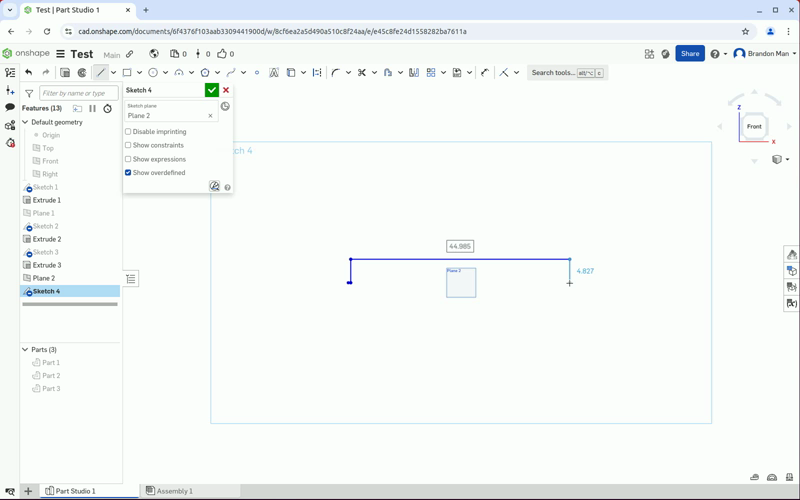
key_up(shift)
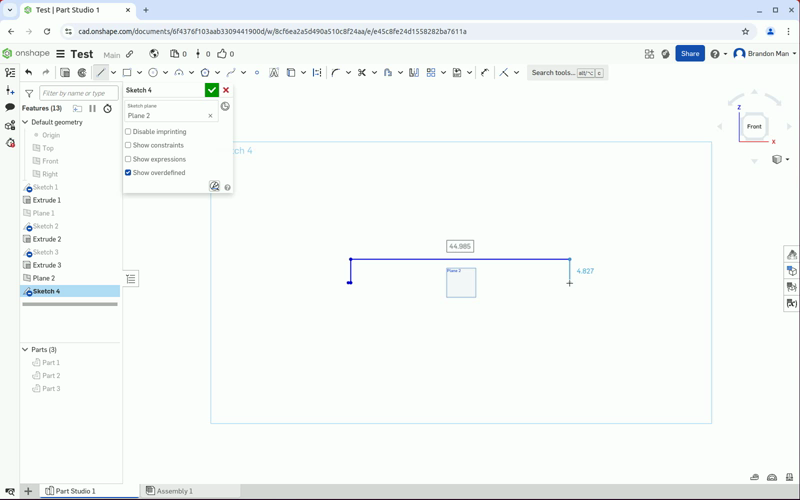
key_down(shift)
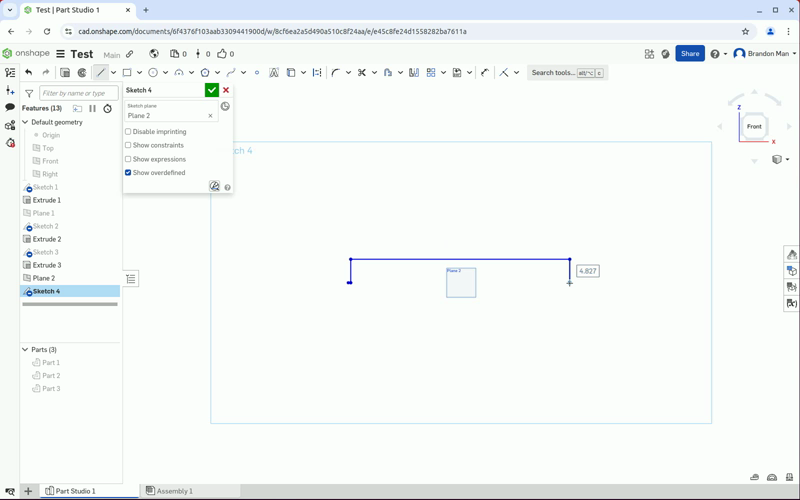
mouse_move(589, 282)
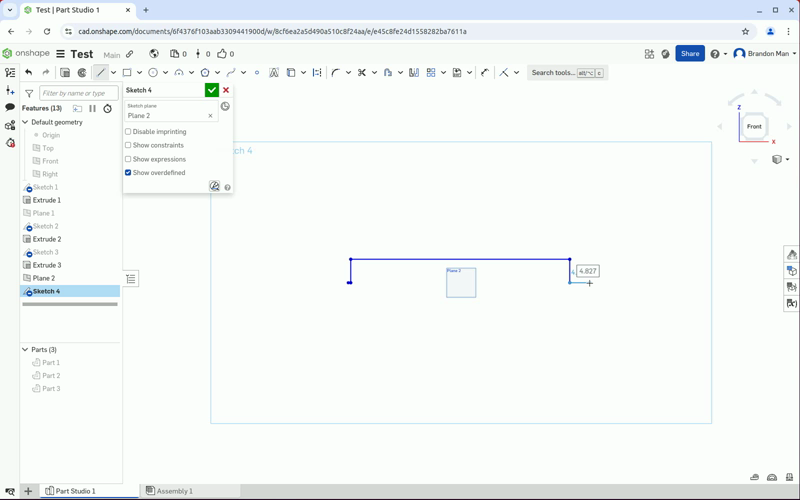
mouse_move(572, 282)
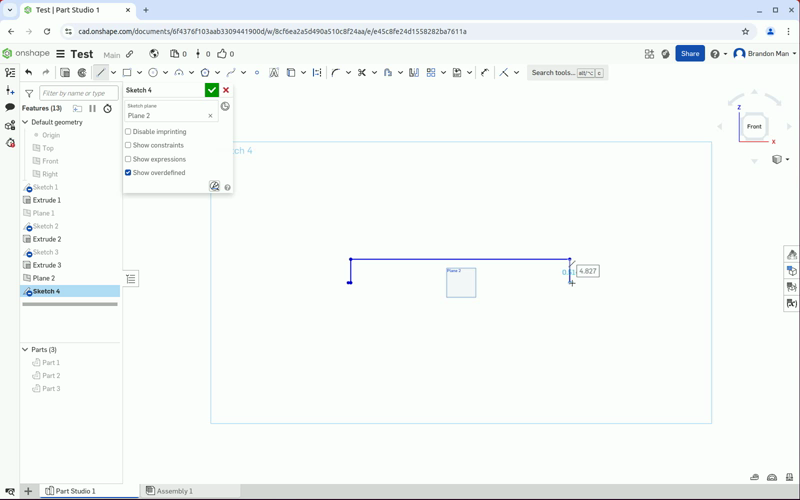
scroll(6)
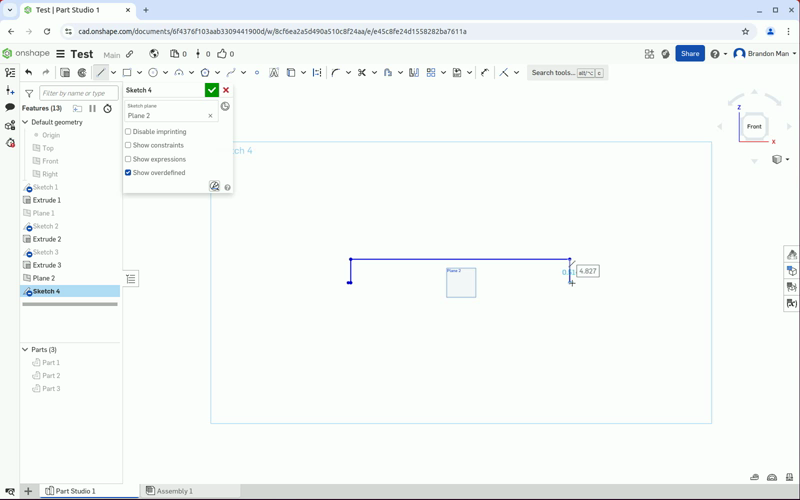
scroll(6)
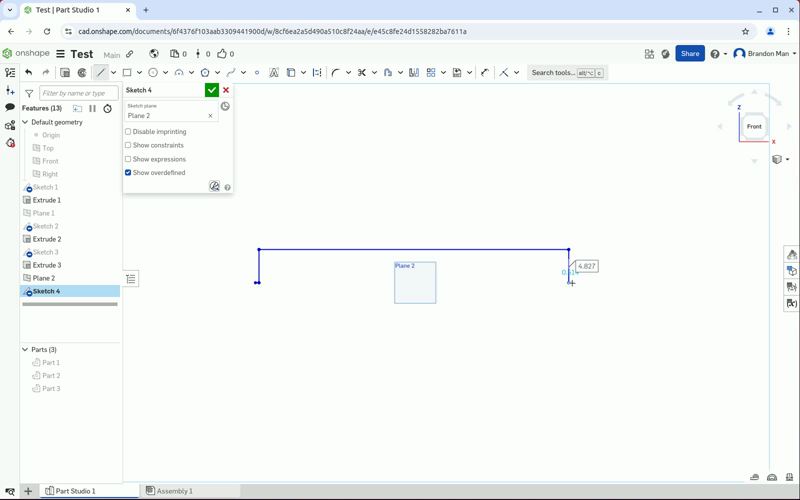
scroll(6)
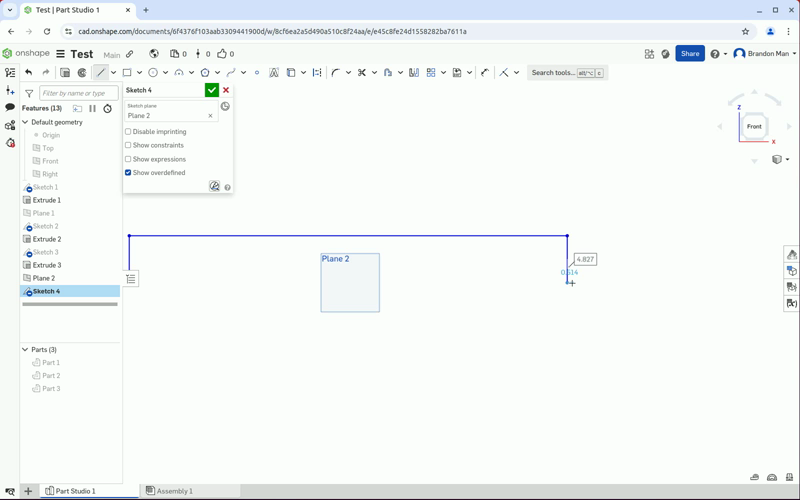
scroll(6)
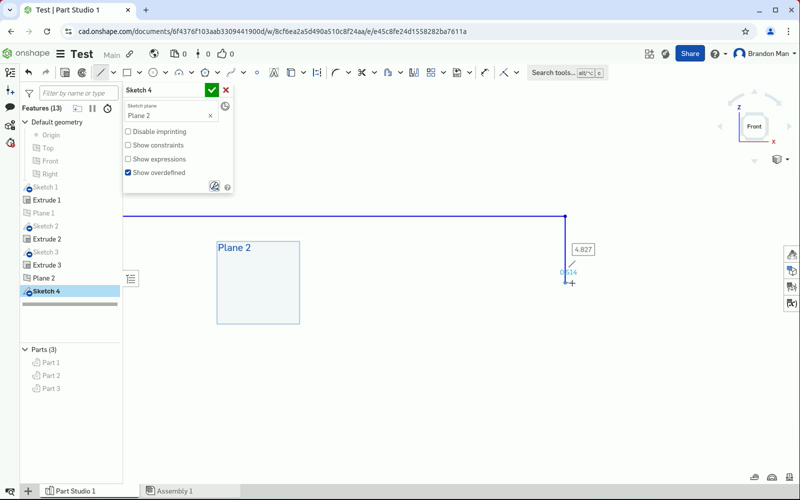
scroll(6)
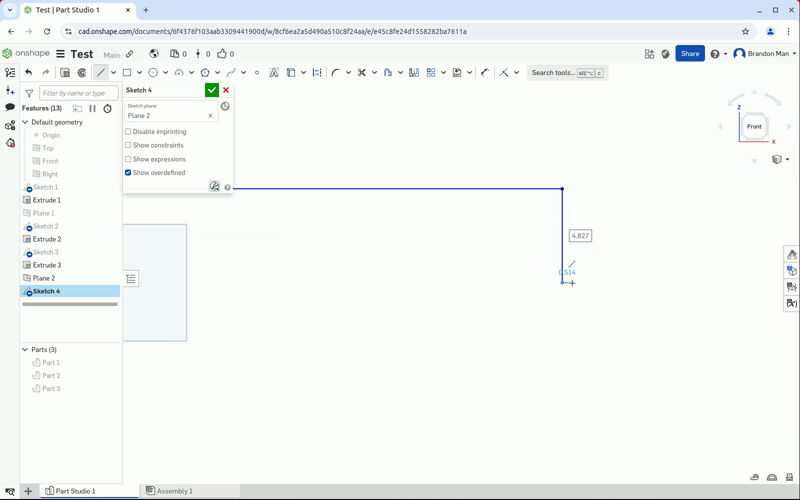
scroll(6)
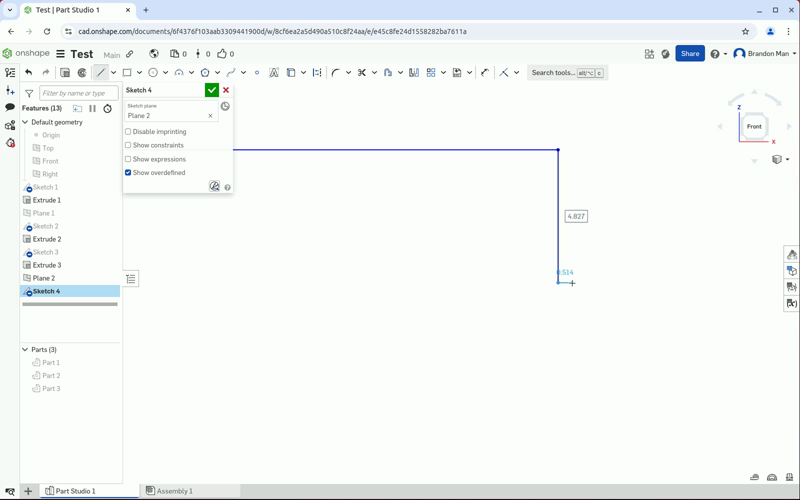
scroll(6)
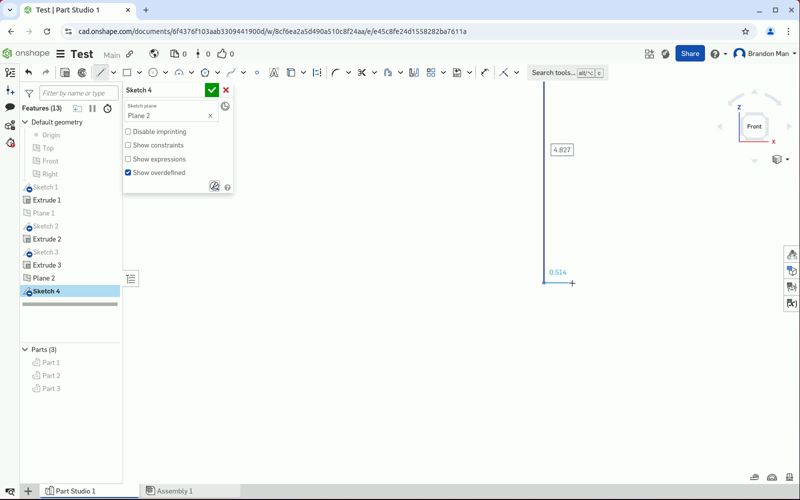
click(572, 282)
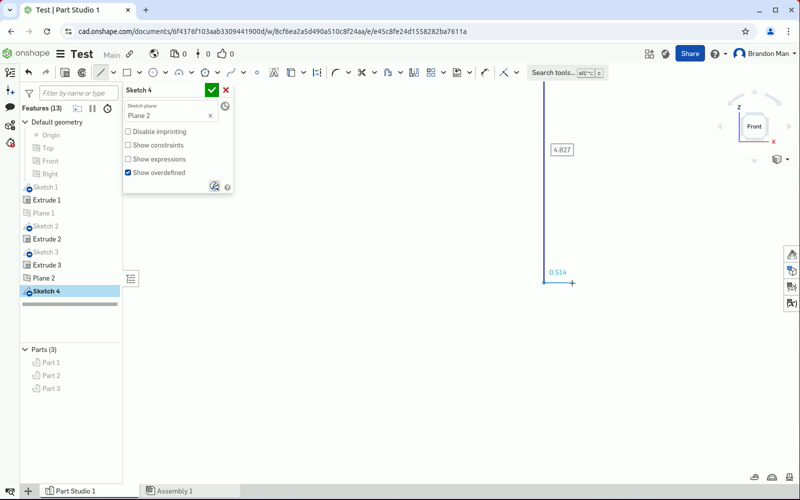
scroll(-6)
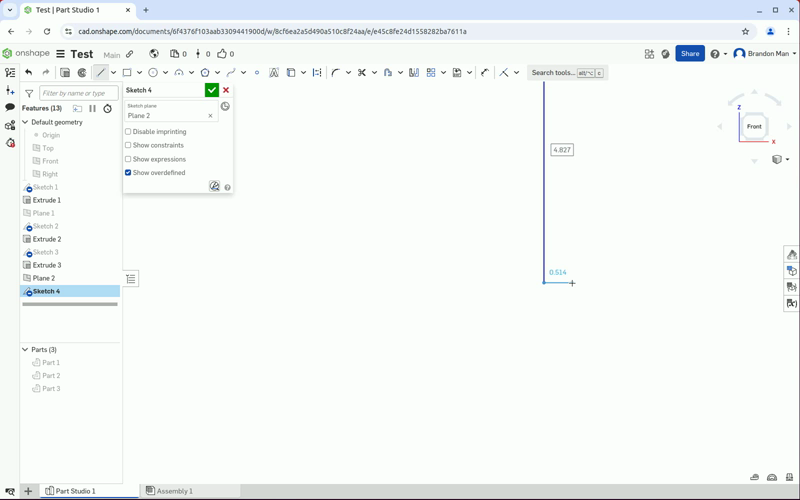
scroll(-6)
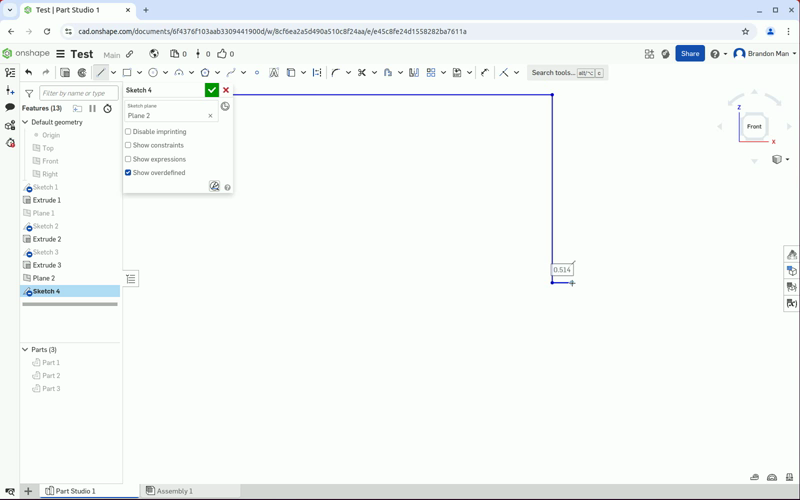
scroll(-6)
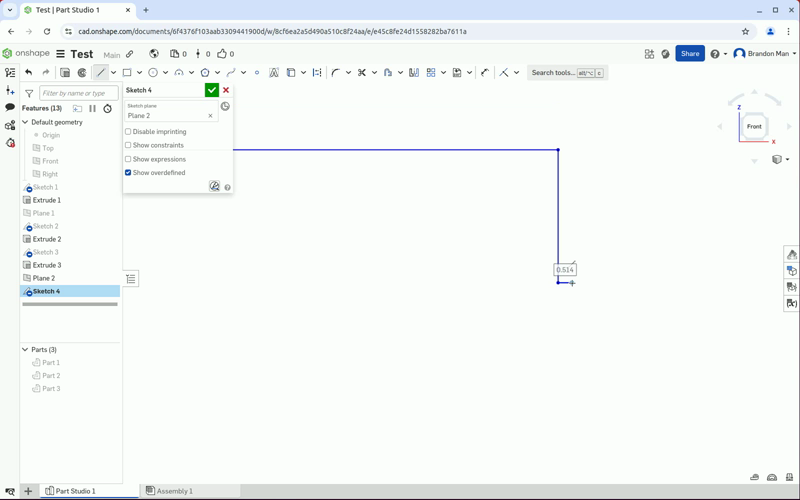
scroll(-6)
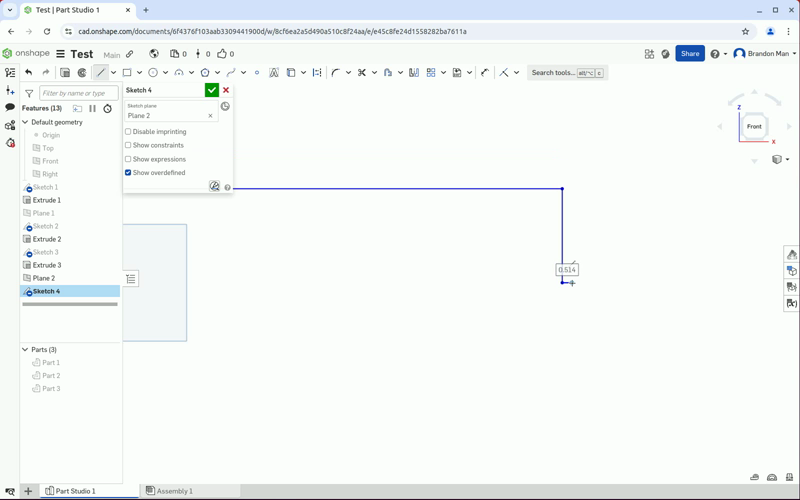
scroll(-6)
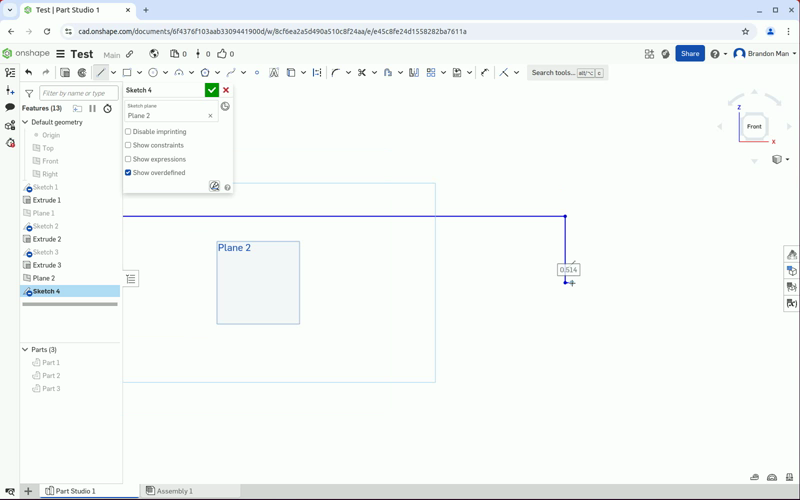
scroll(-6)
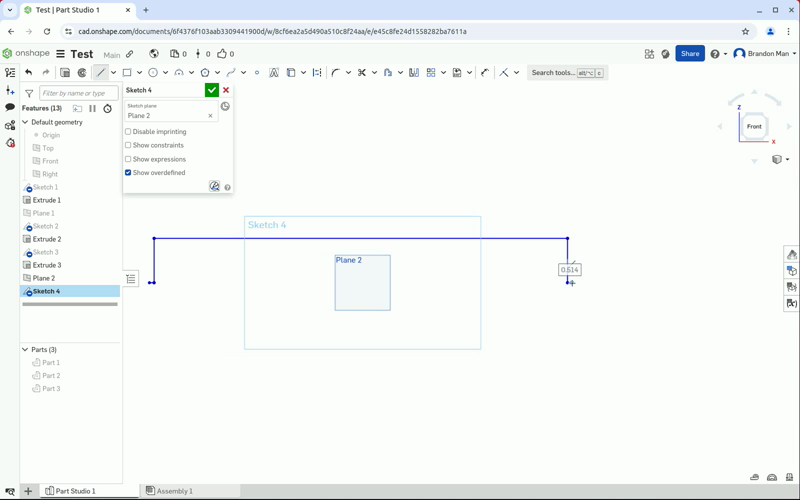
scroll(-6)
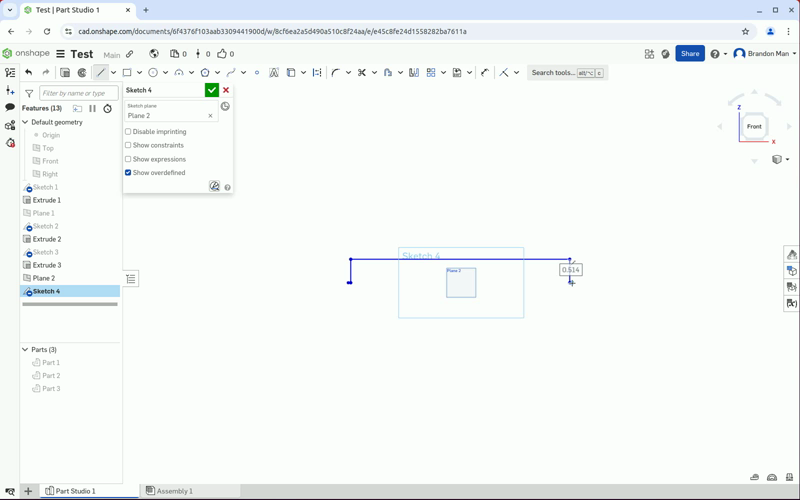
key_up(shift)
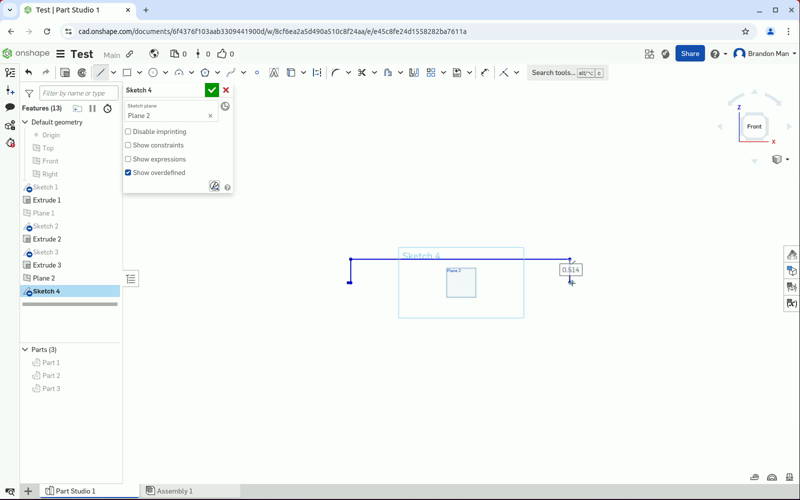
key_down(shift)
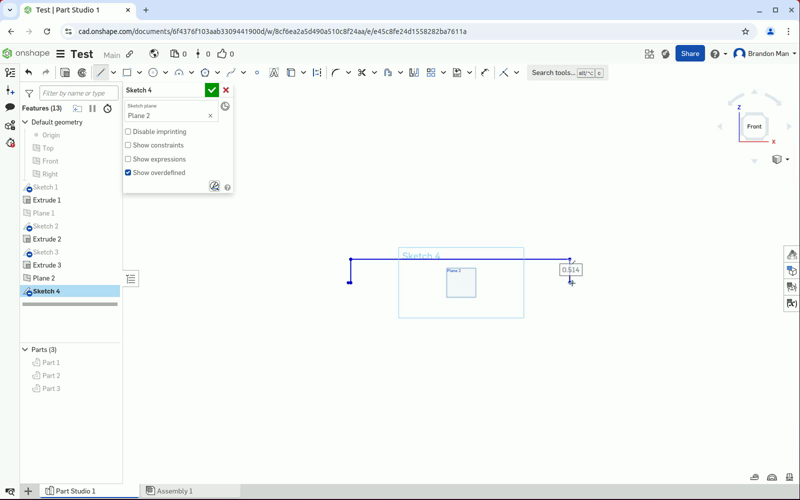
mouse_move(589, 282)
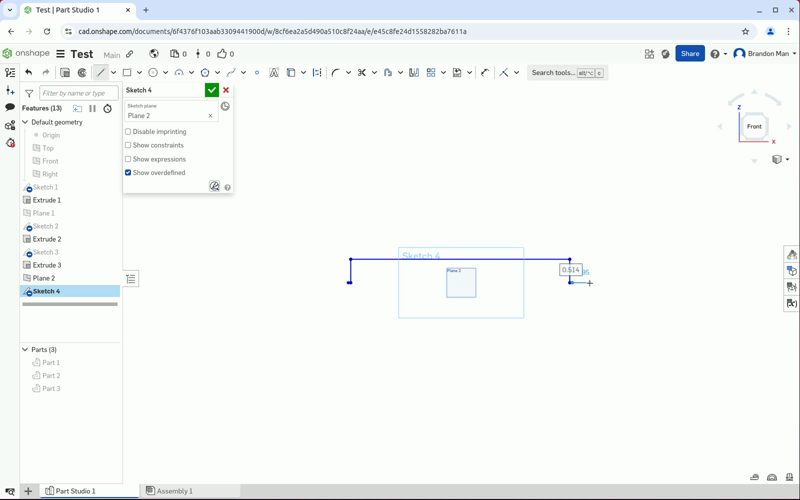
mouse_move(572, 257)
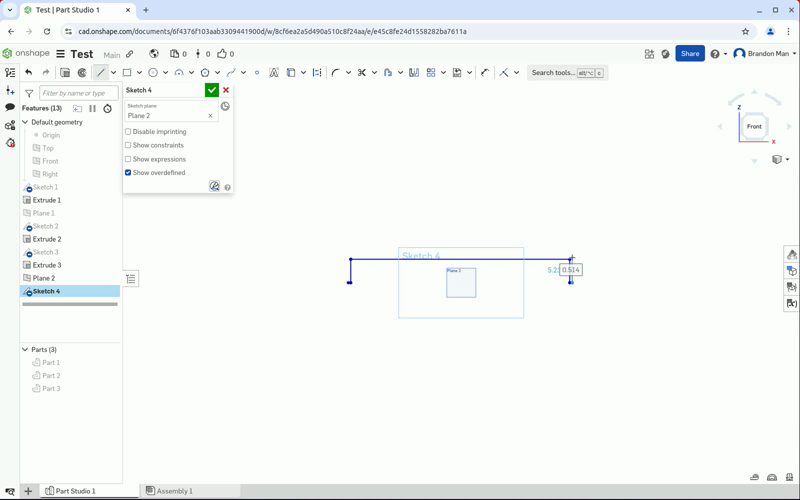
scroll(6)
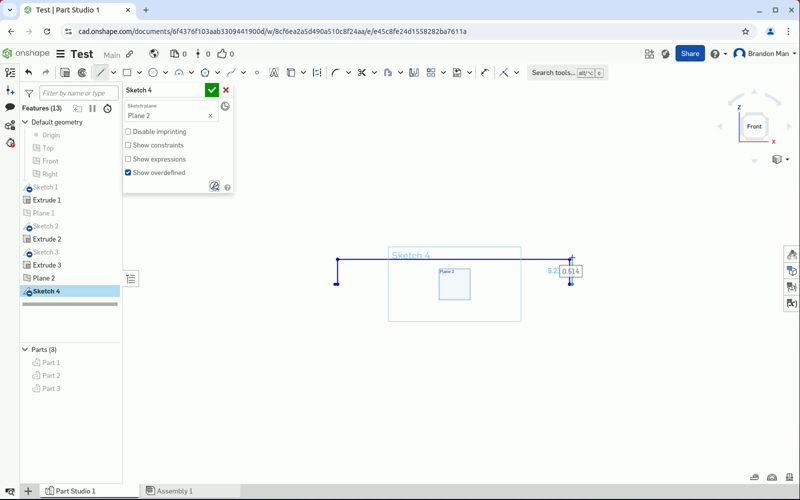
scroll(6)
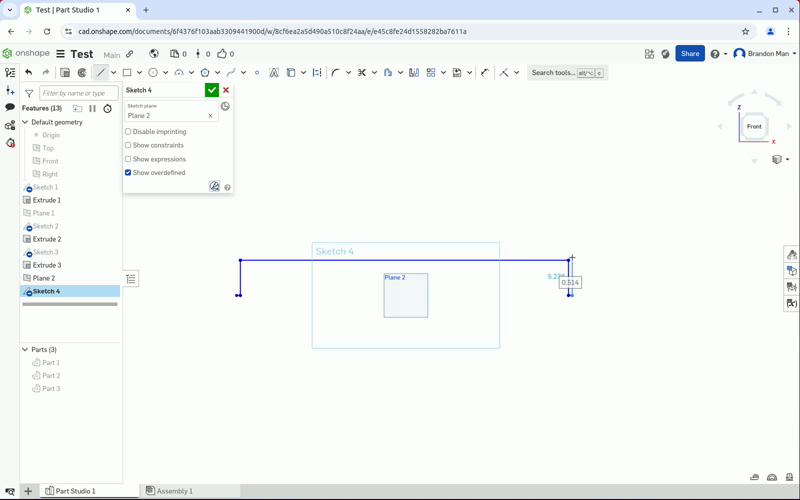
scroll(6)
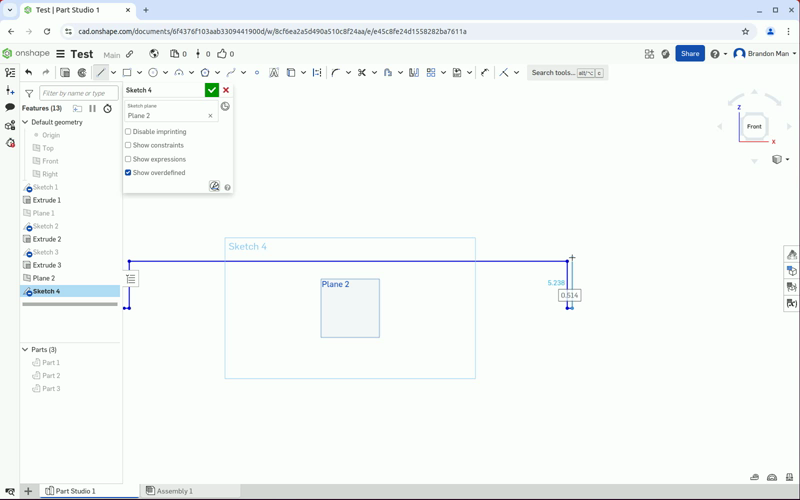
scroll(6)
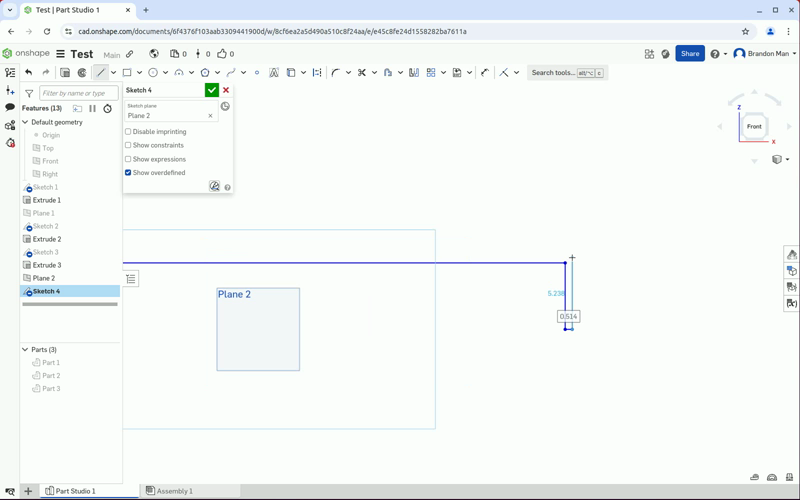
scroll(6)
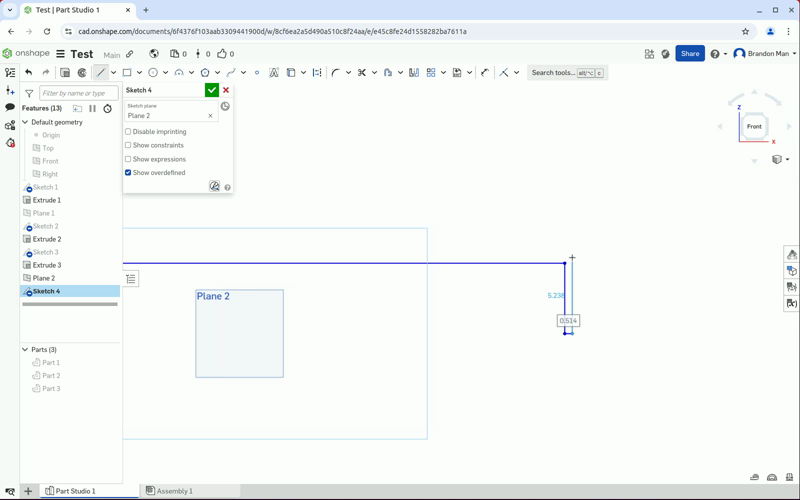
scroll(6)
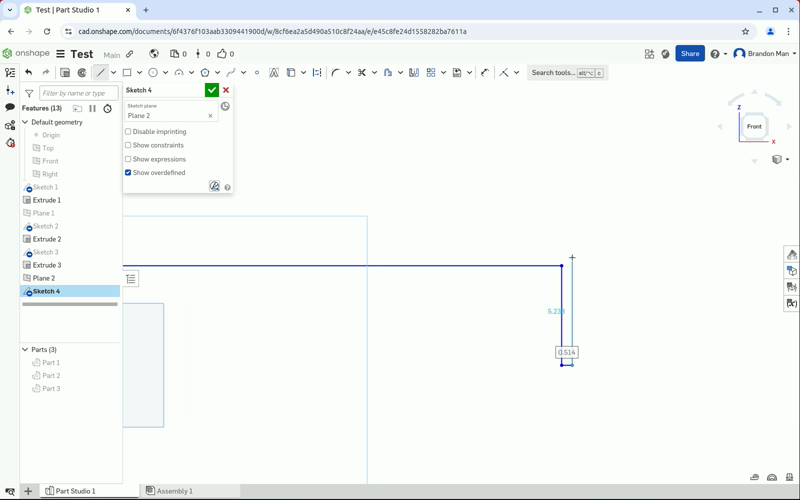
scroll(6)
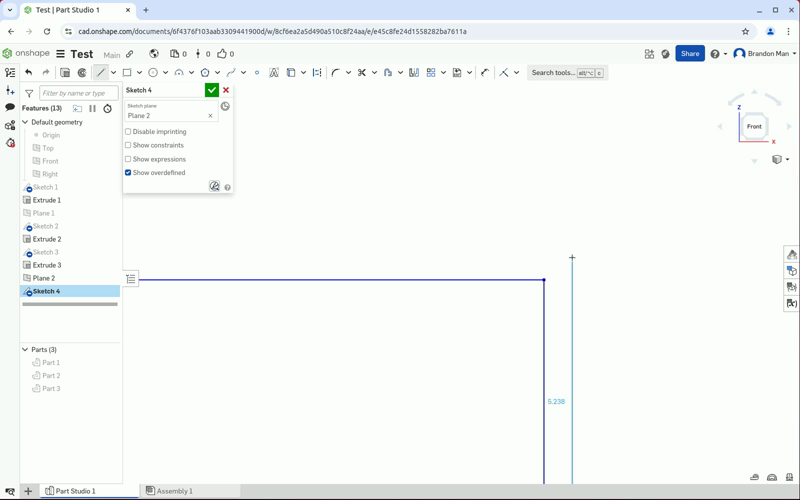
click(572, 257)
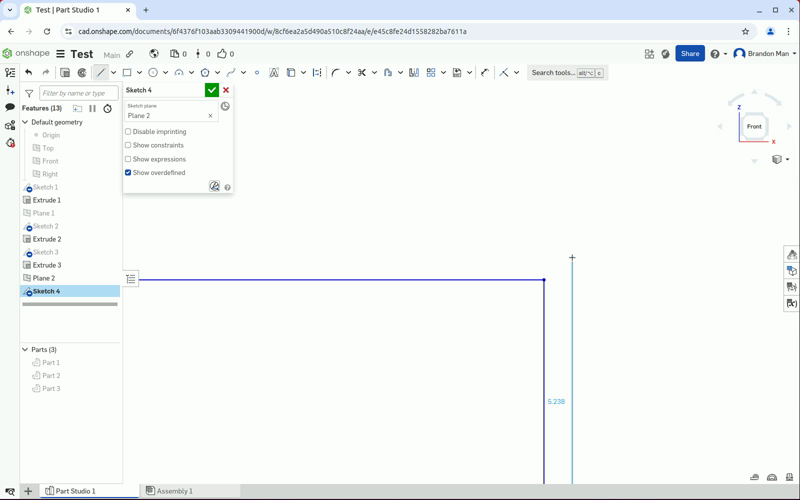
scroll(-6)
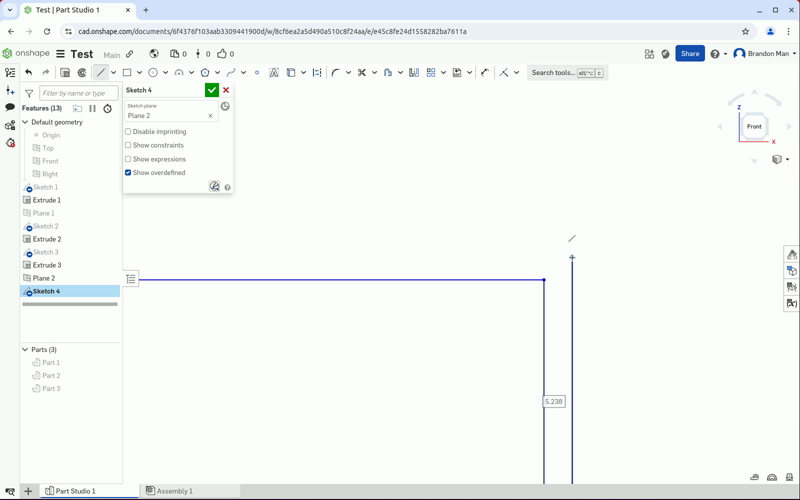
scroll(-6)
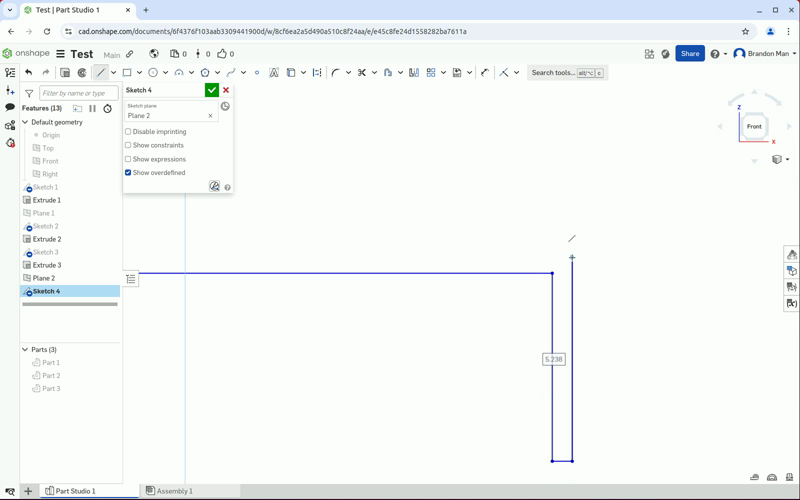
scroll(-6)
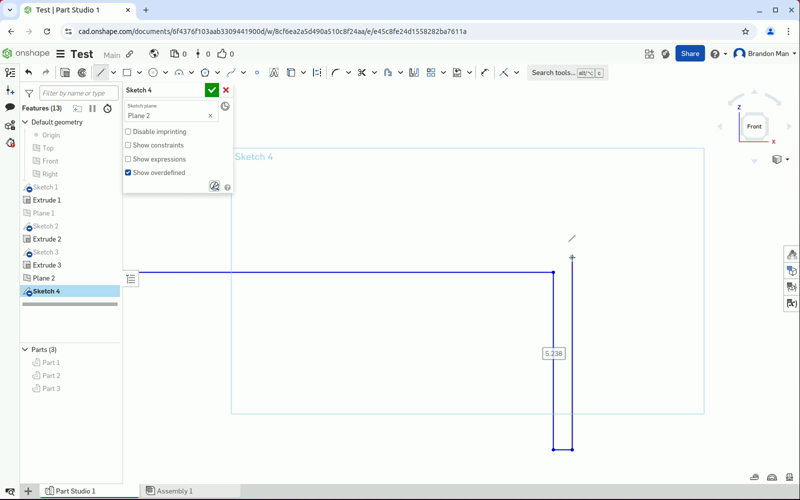
scroll(-6)
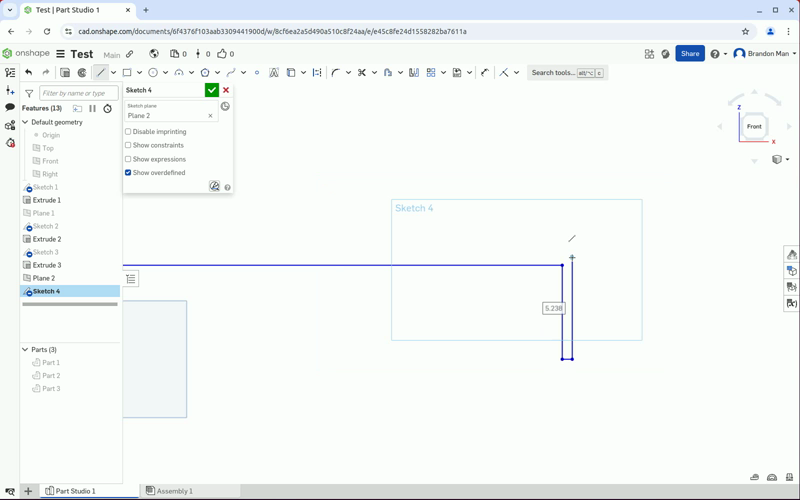
scroll(-6)
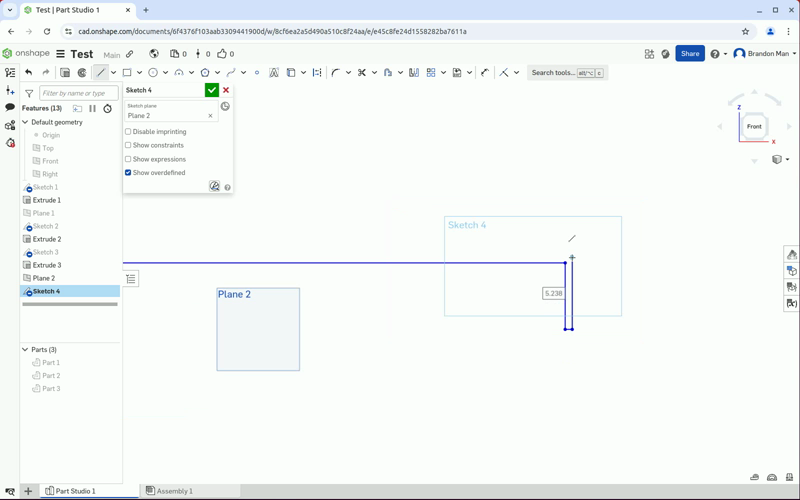
scroll(-6)
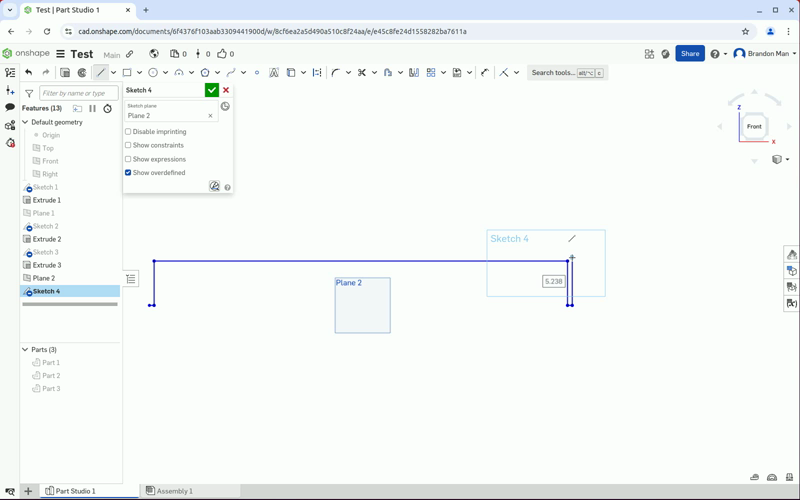
scroll(-6)
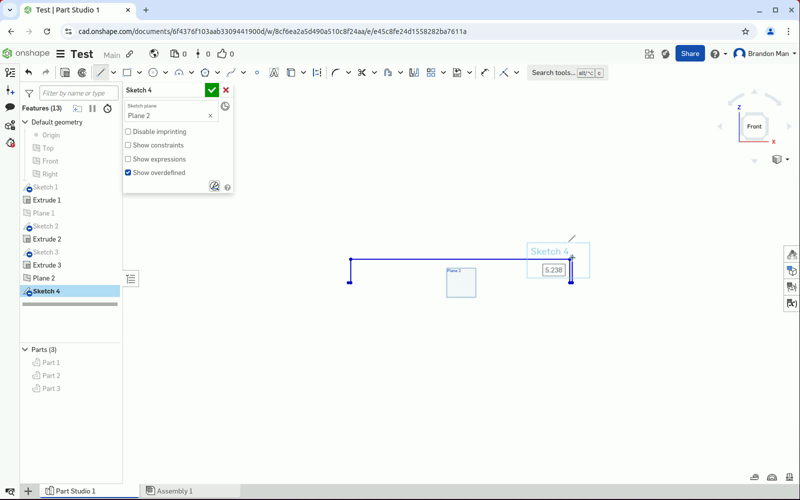
key_up(shift)
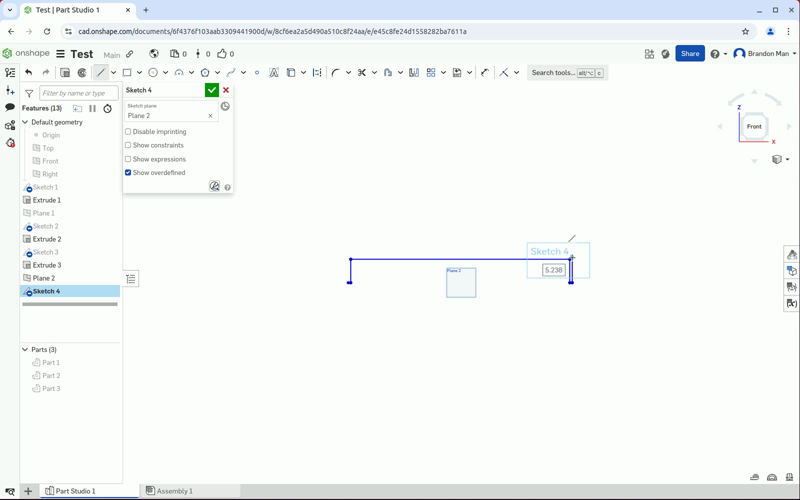
key_down(shift)
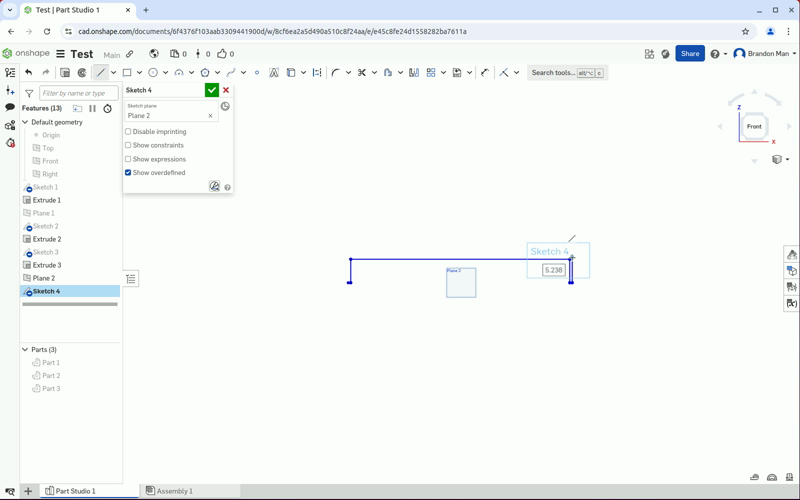
mouse_move(348, 257)
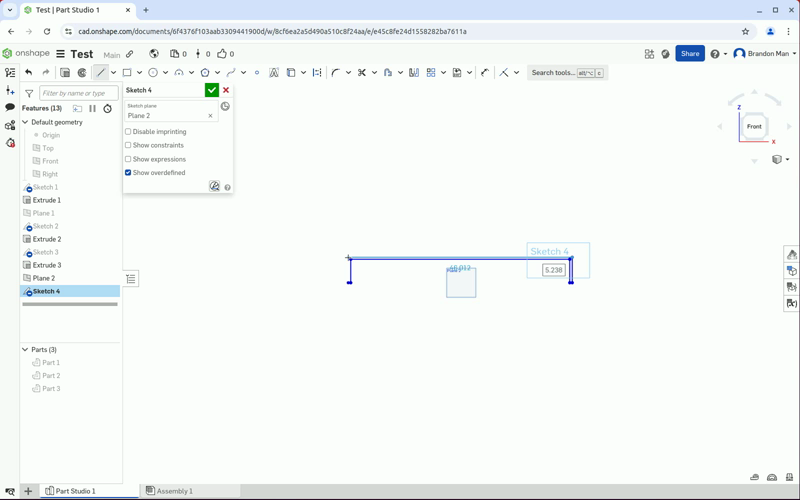
scroll(6)
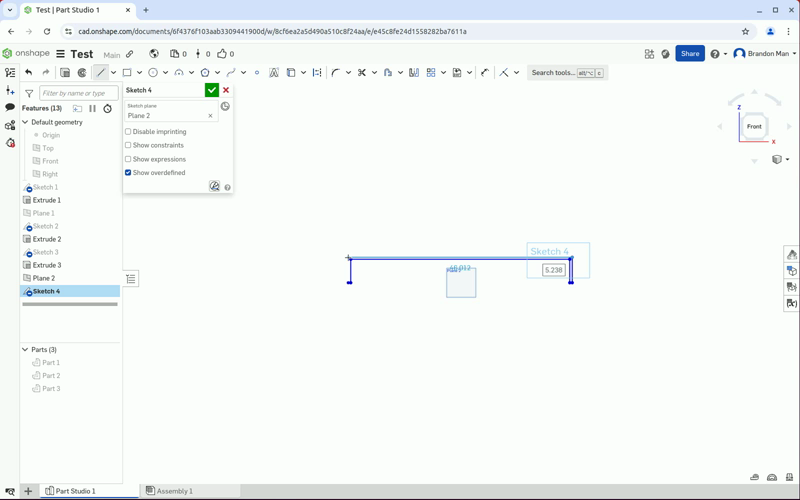
scroll(6)
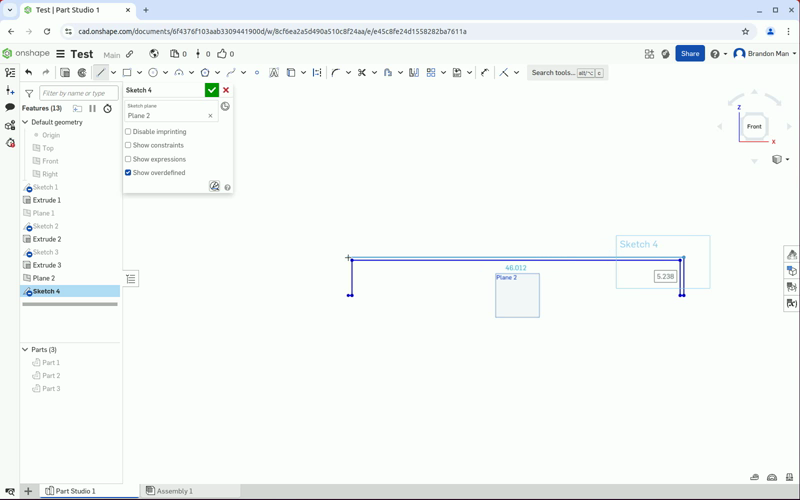
scroll(6)
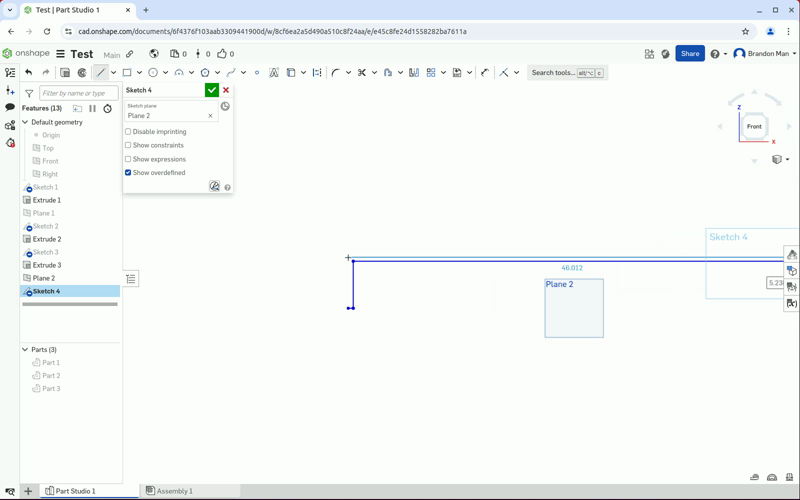
scroll(6)
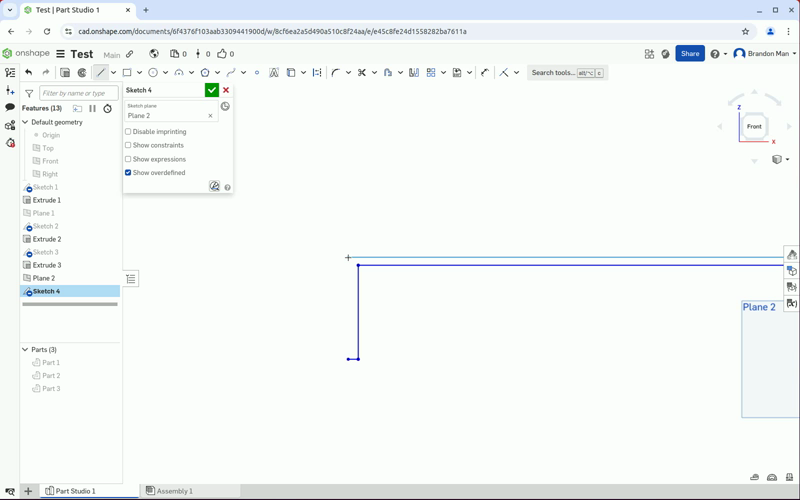
scroll(6)
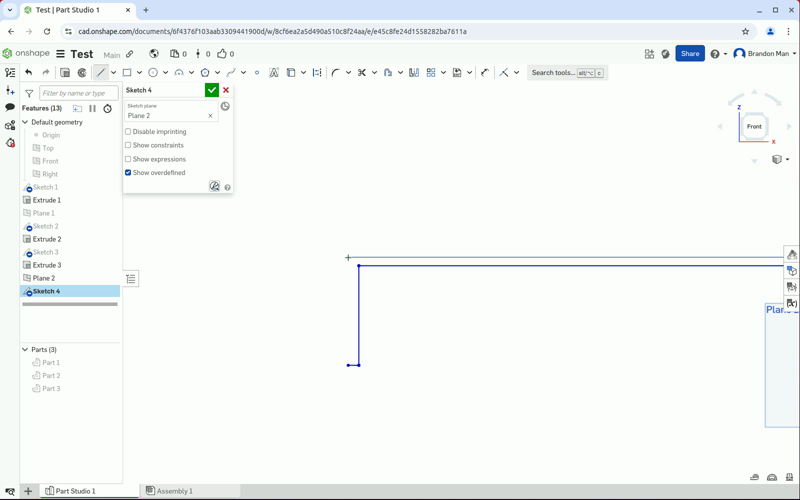
scroll(6)
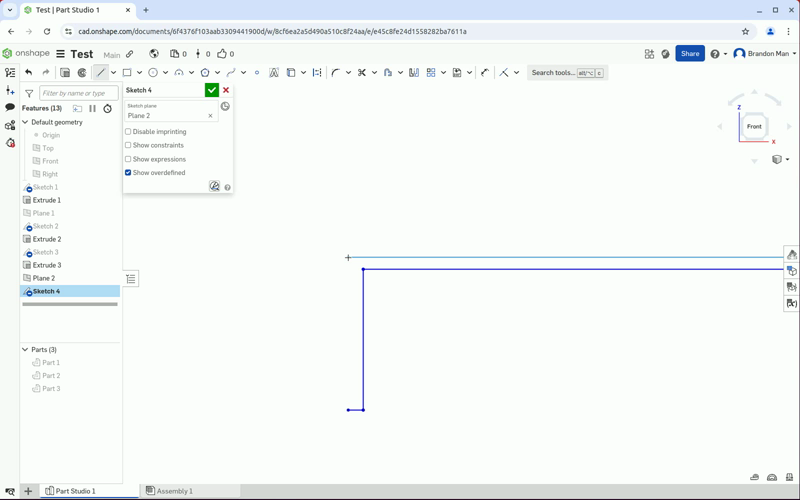
scroll(6)
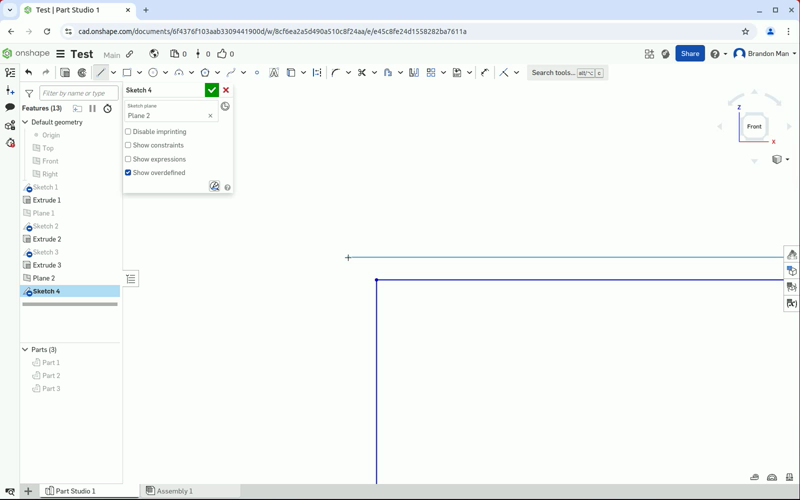
click(348, 257)
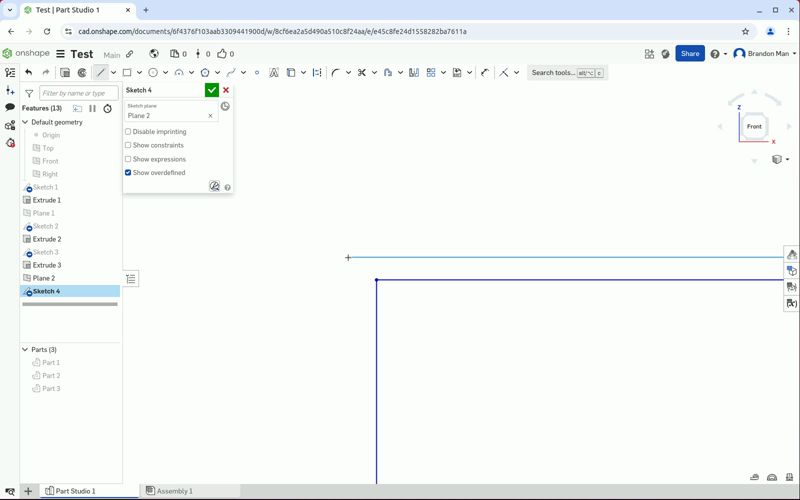
scroll(-6)
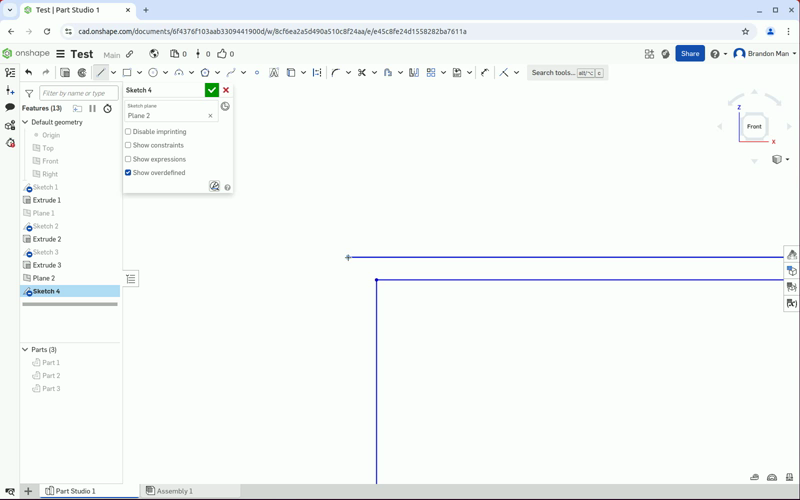
scroll(-6)
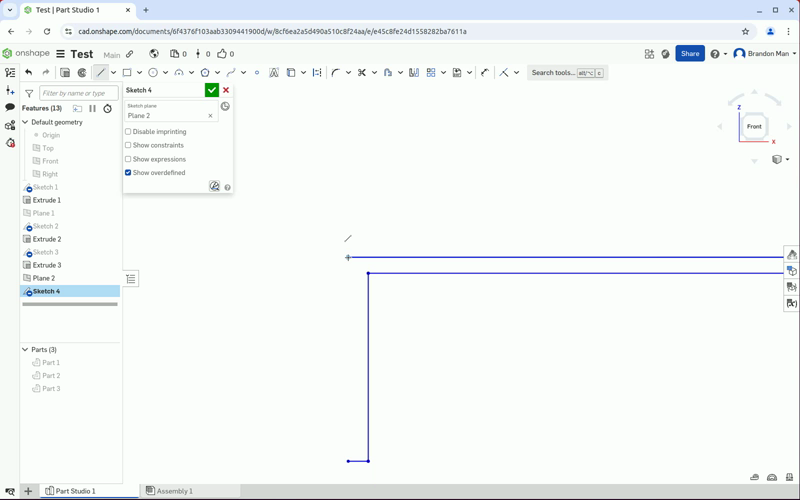
scroll(-6)
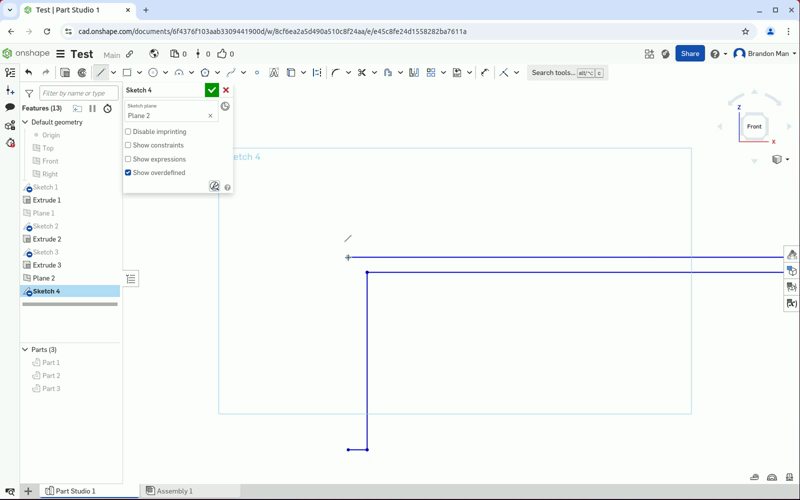
scroll(-6)
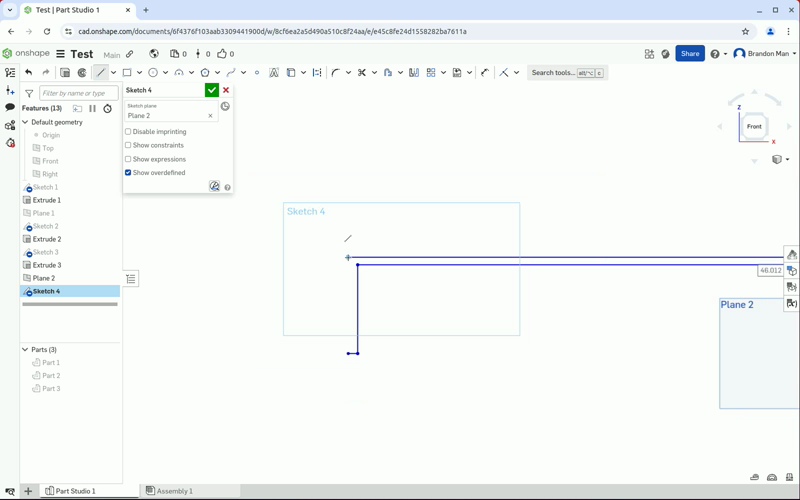
scroll(-6)
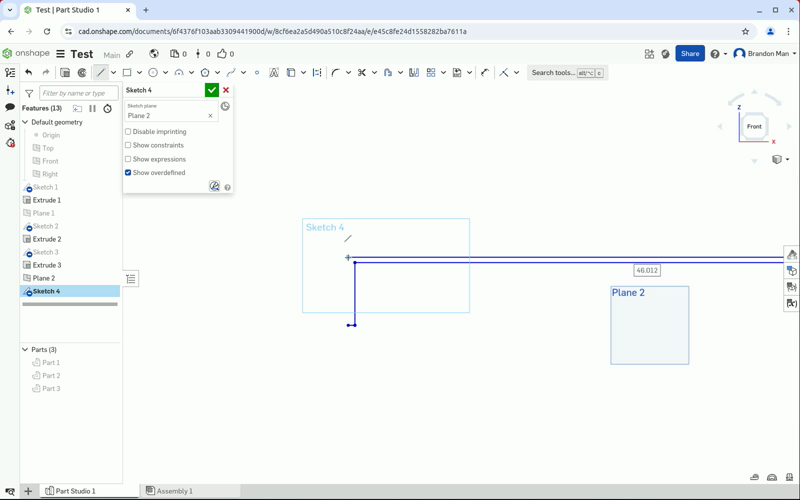
scroll(-6)
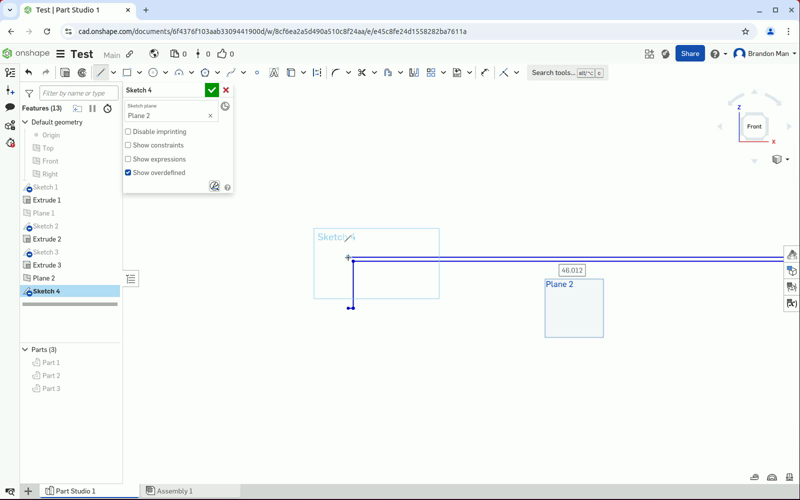
scroll(-6)
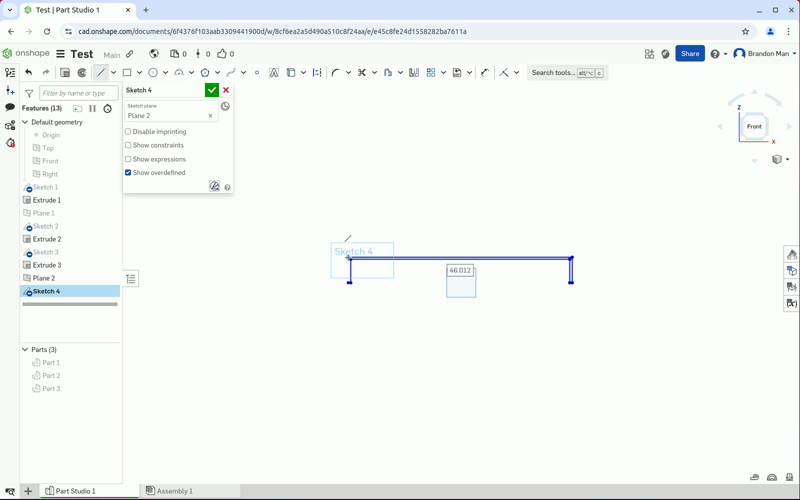
key_up(shift)
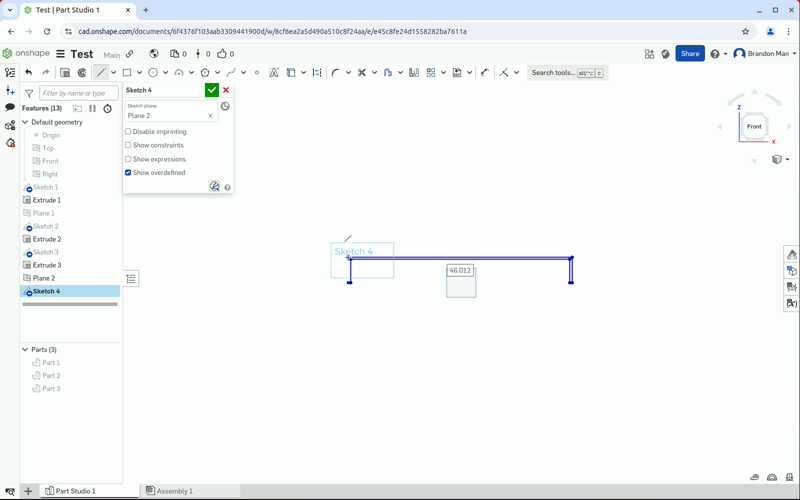
mouse_move(378, 257)
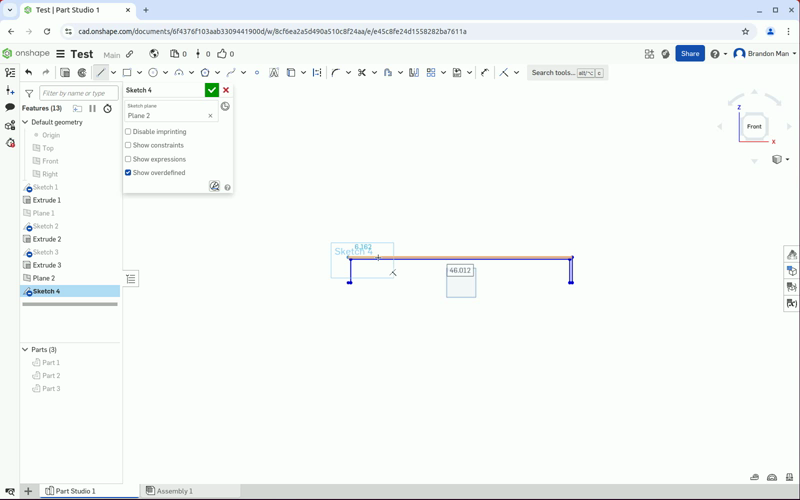
key_down(shift)
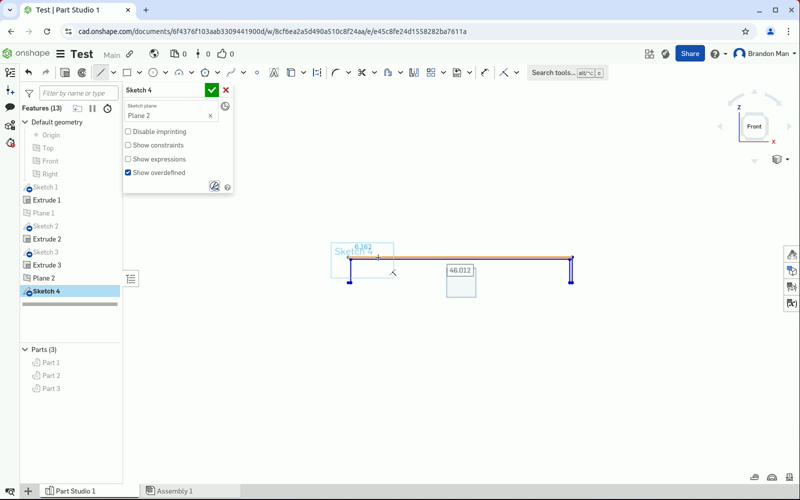
mouse_move(348, 282)
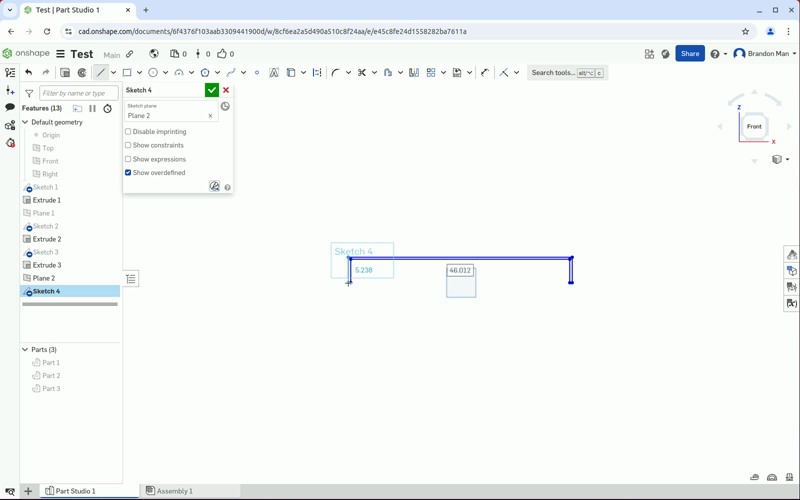
scroll(6)
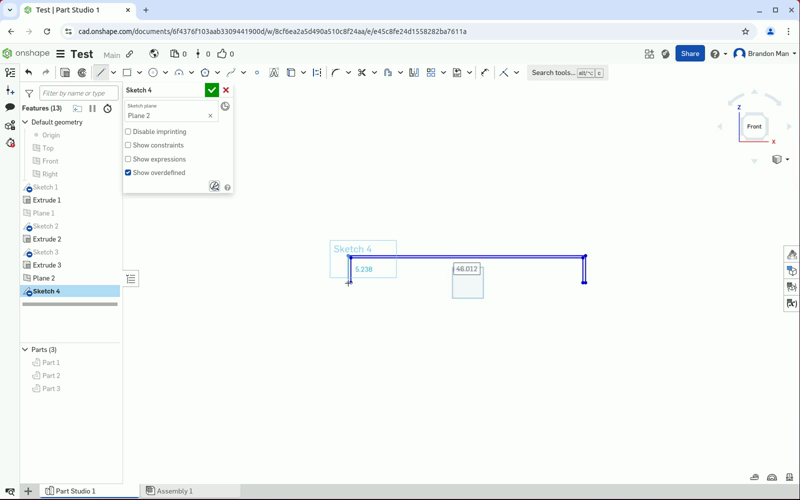
scroll(6)
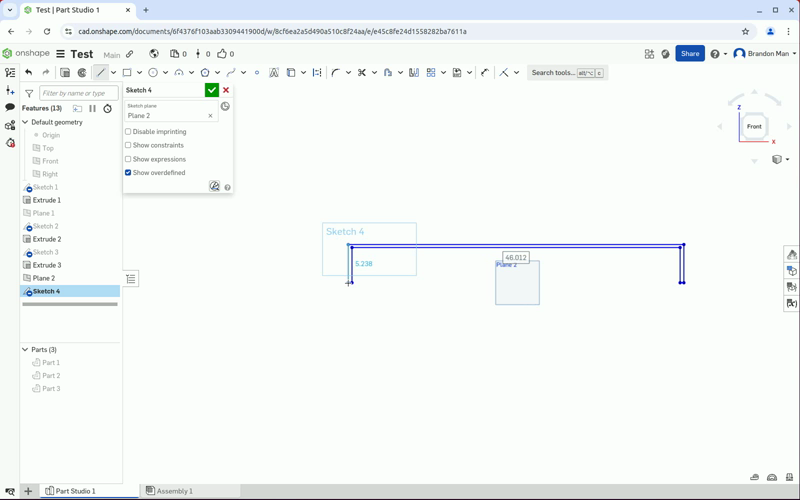
scroll(6)
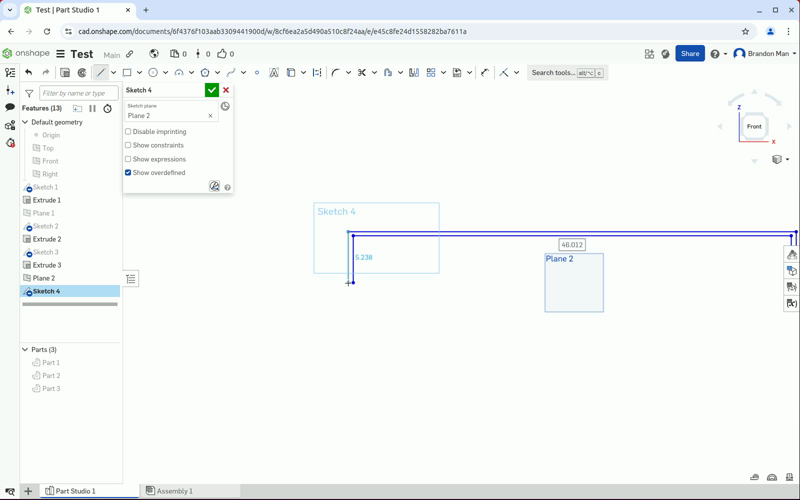
scroll(6)
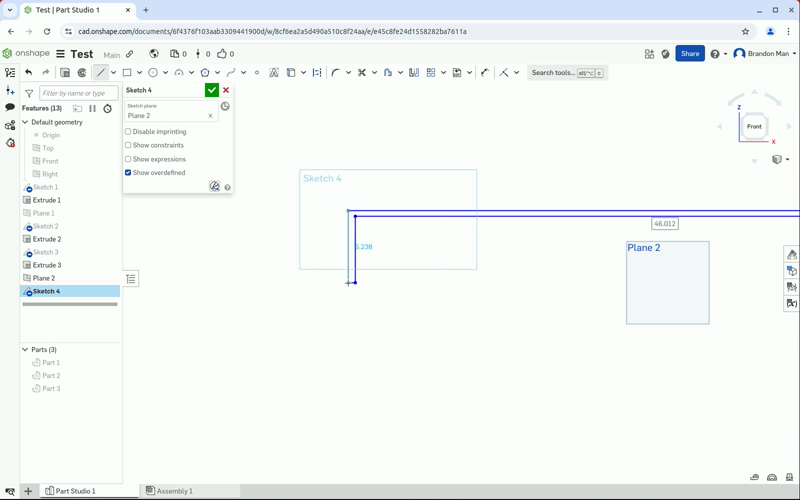
scroll(6)
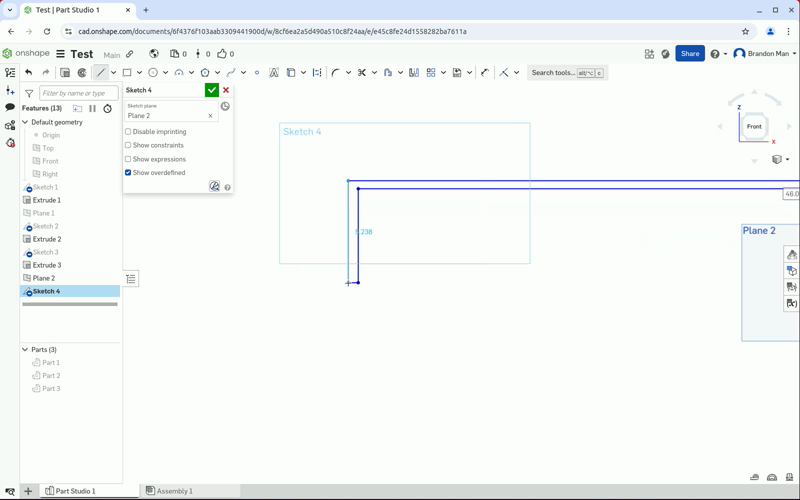
scroll(6)
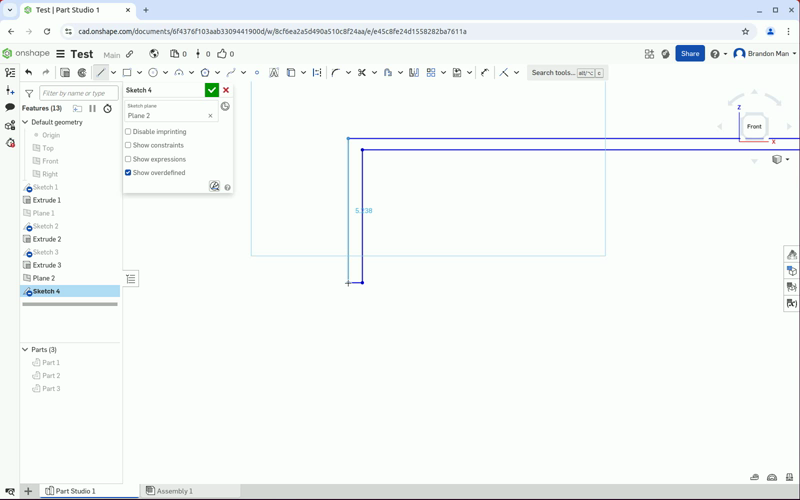
scroll(6)
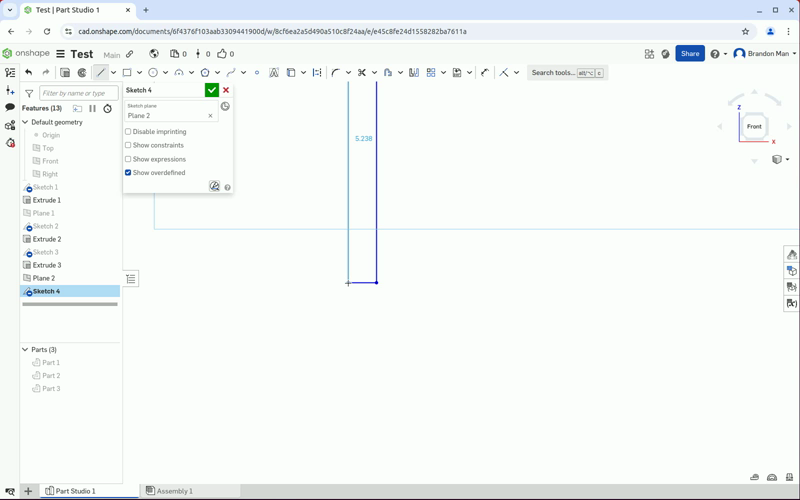
key_up(shift)
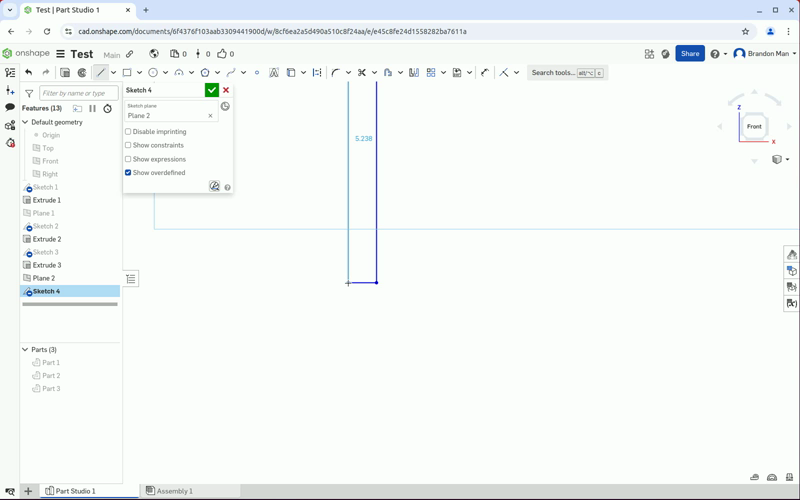
click(348, 282)
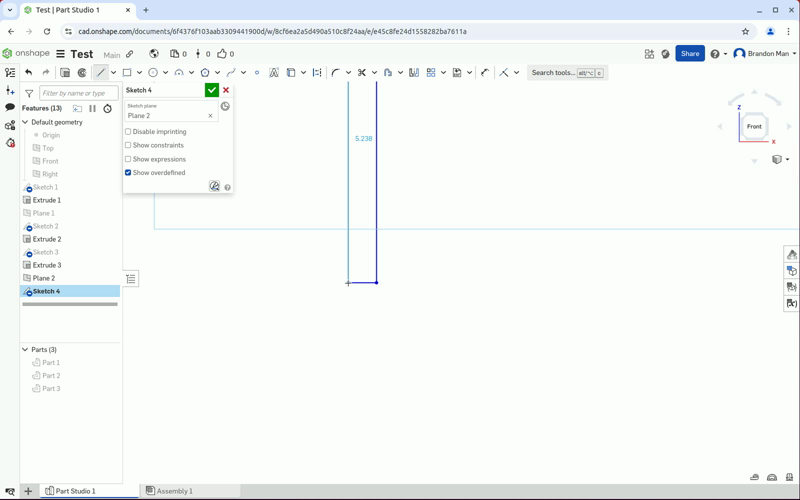
scroll(-6)
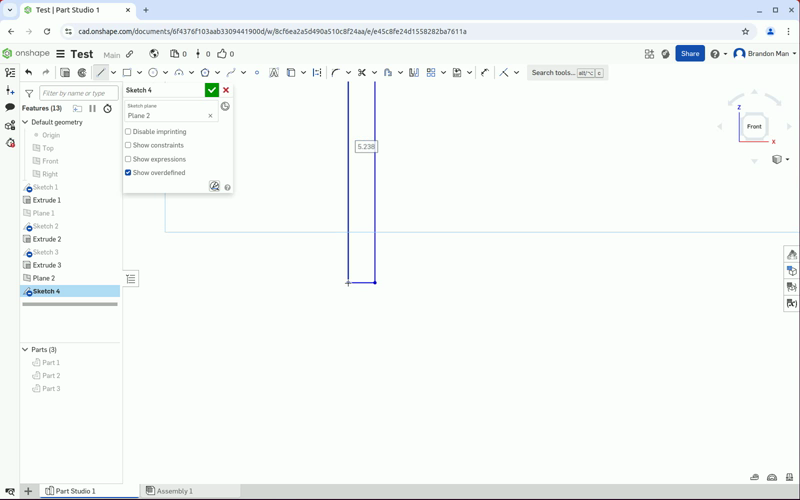
scroll(-6)
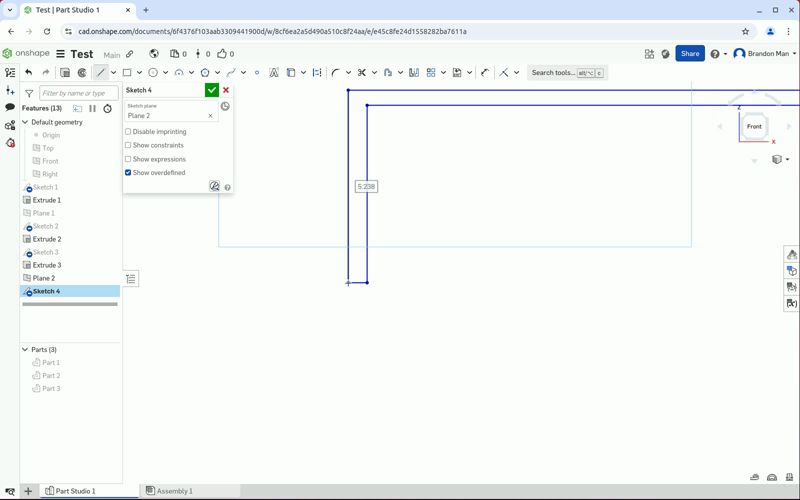
scroll(-6)
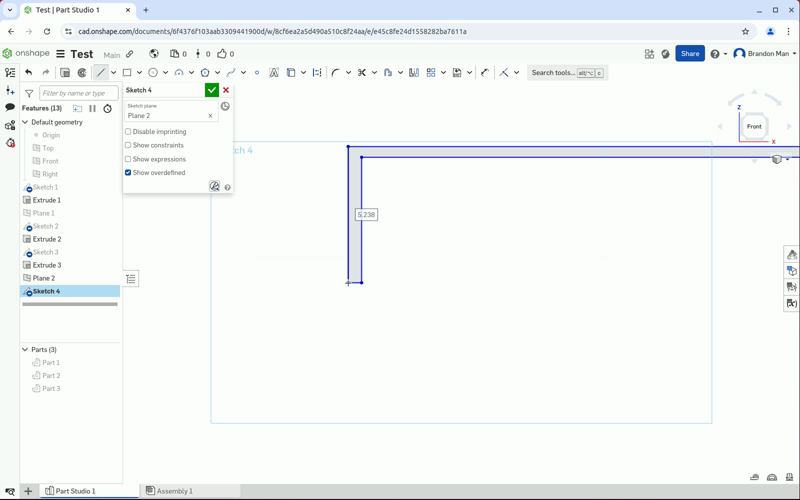
scroll(-6)
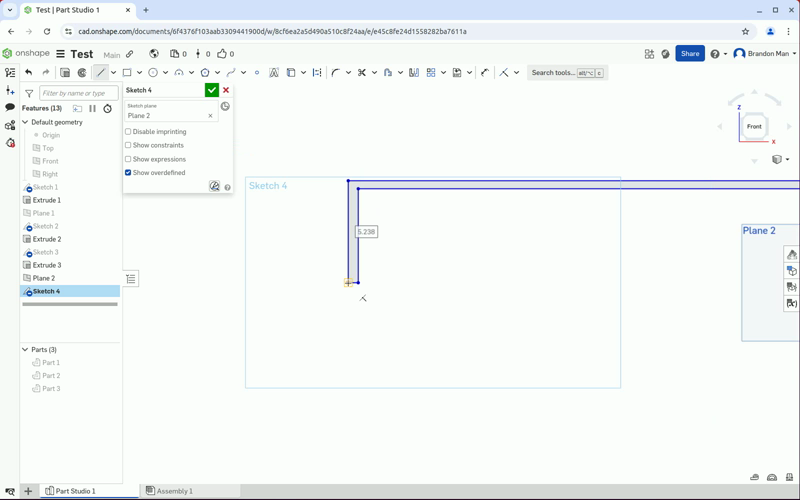
scroll(-6)
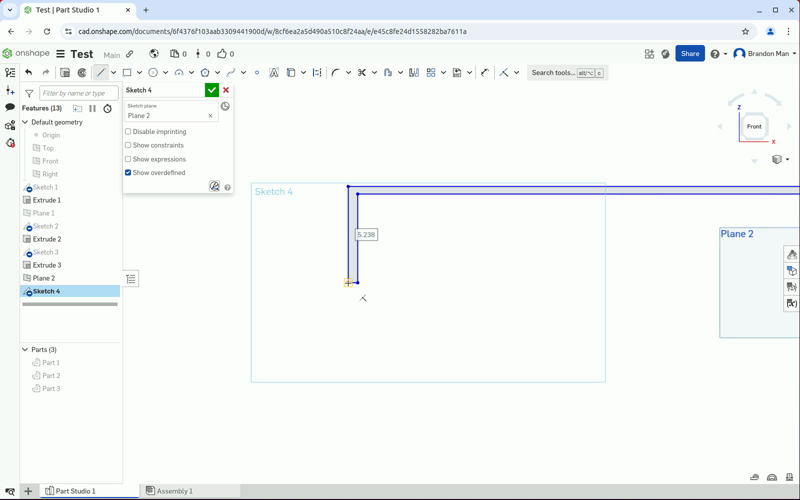
scroll(-6)
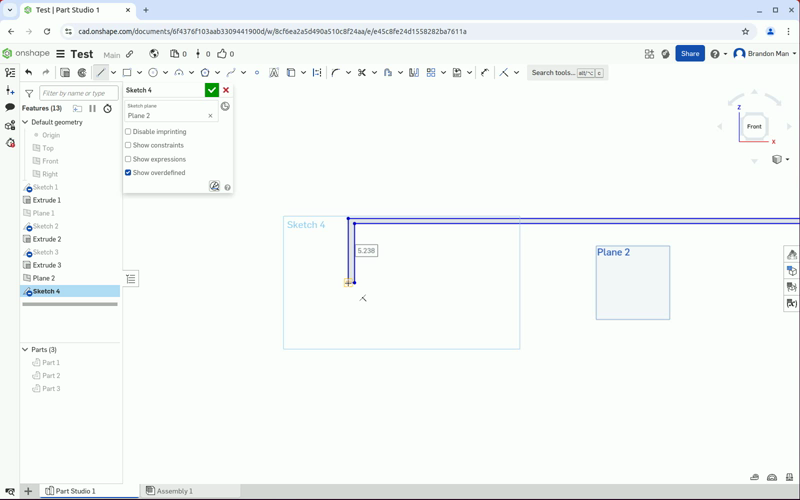
scroll(-6)
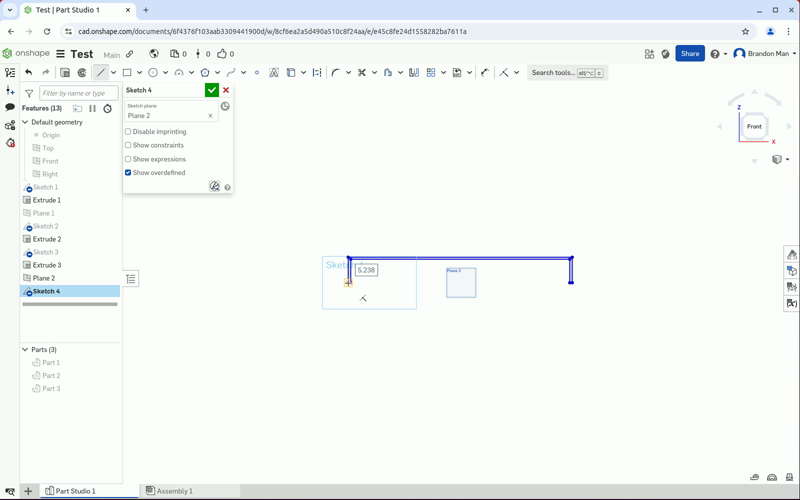
key(esc)
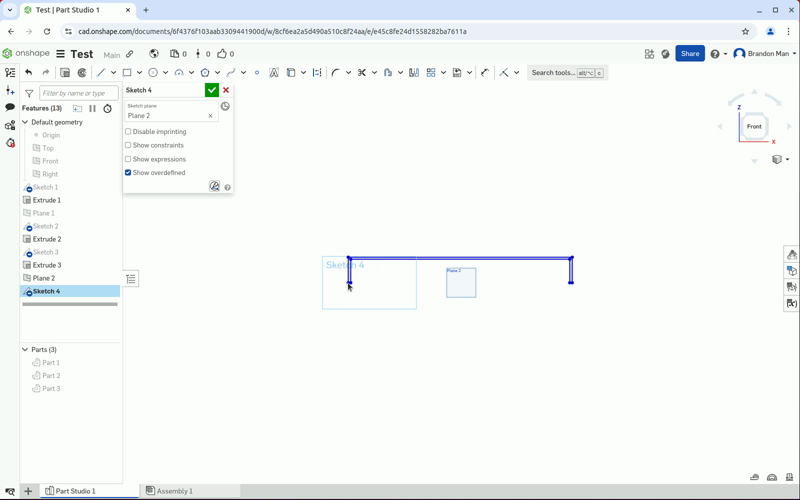
mouse_move(464, 258)
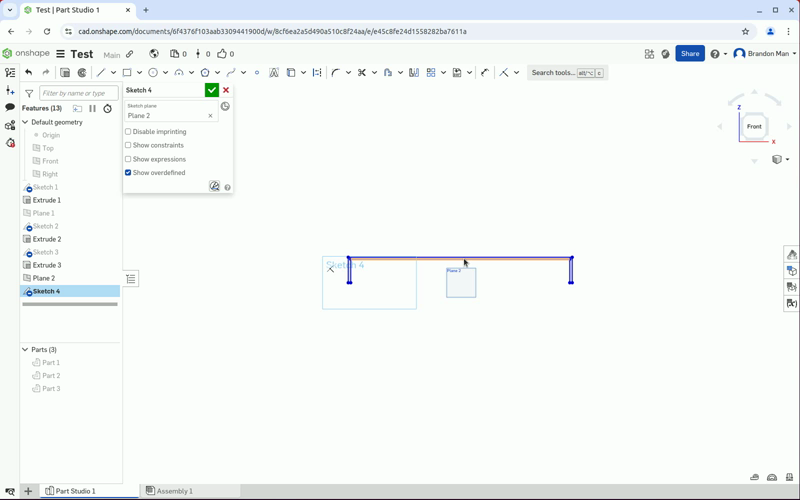
scroll(6)
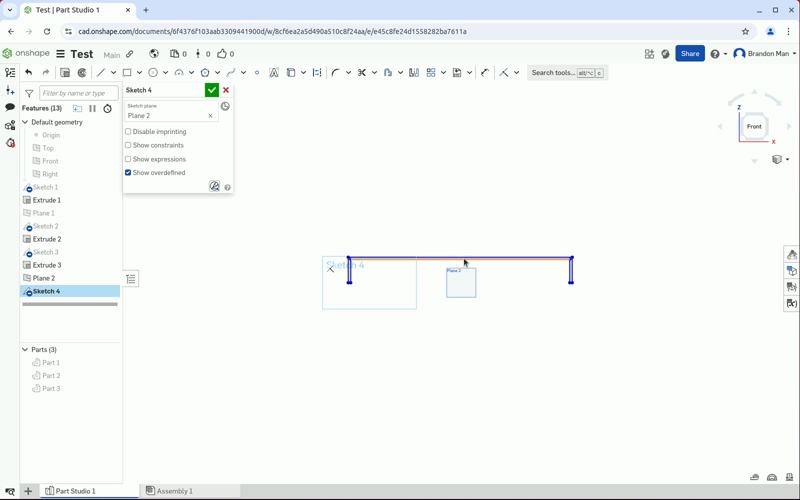
scroll(6)
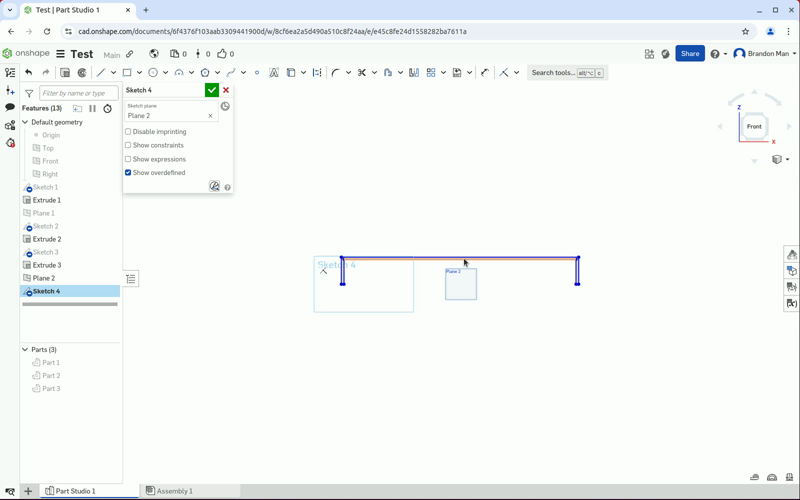
scroll(6)
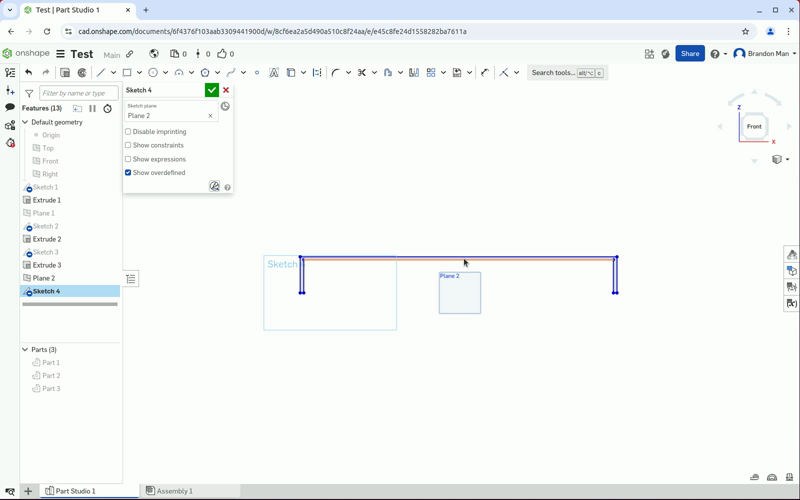
scroll(6)
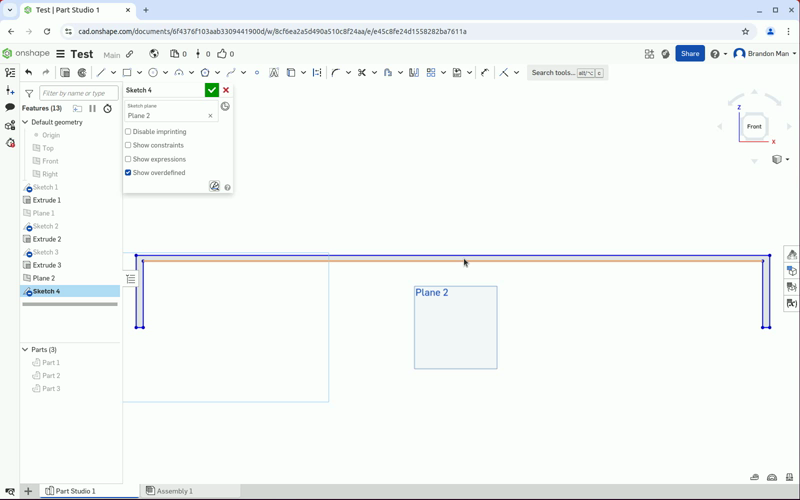
scroll(6)
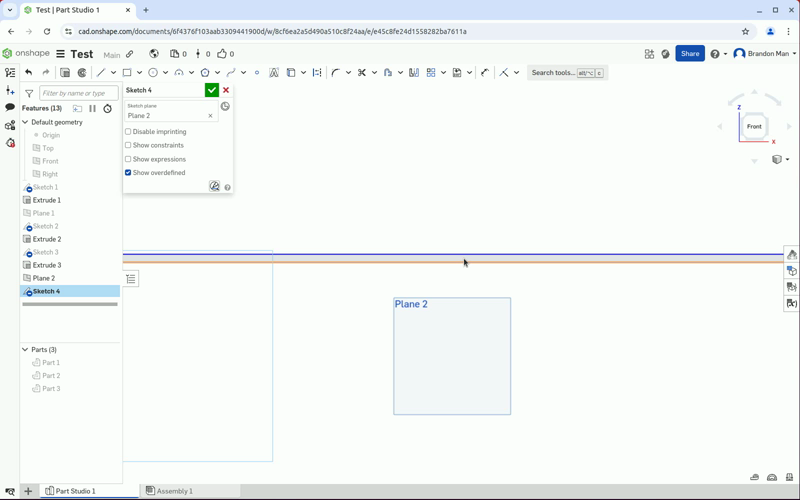
scroll(6)
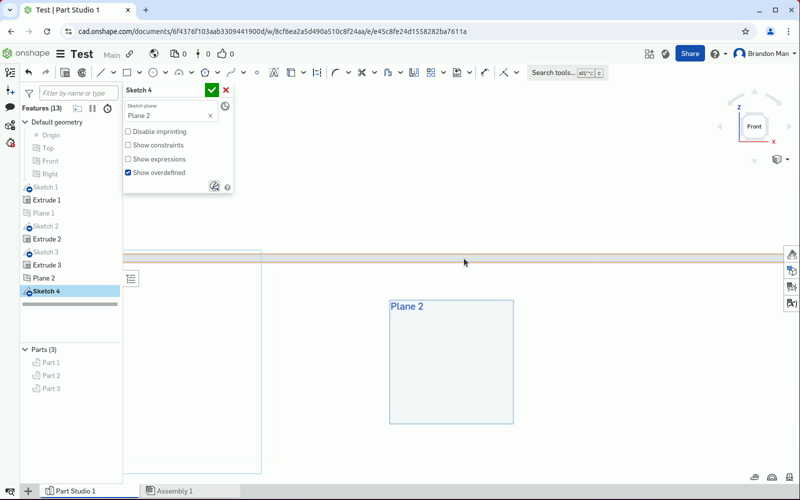
scroll(6)
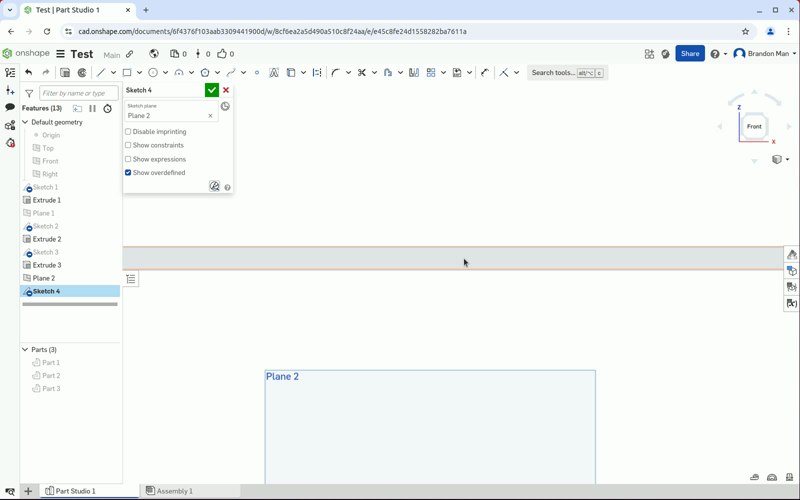
click(464, 258)
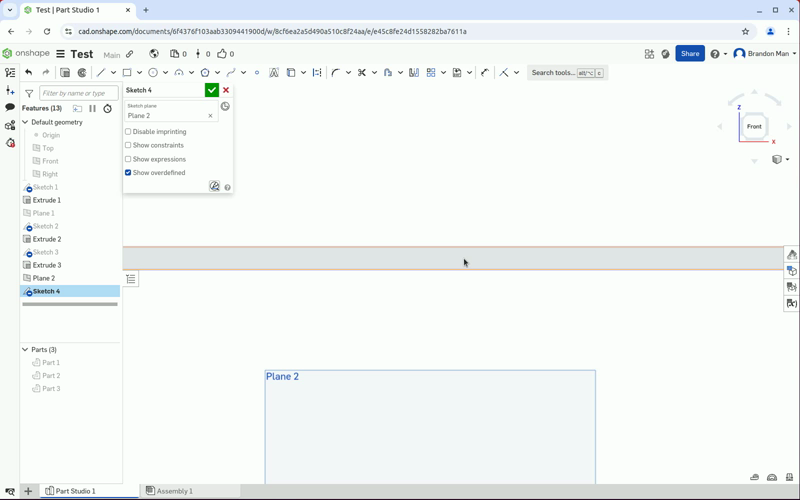
scroll(-6)
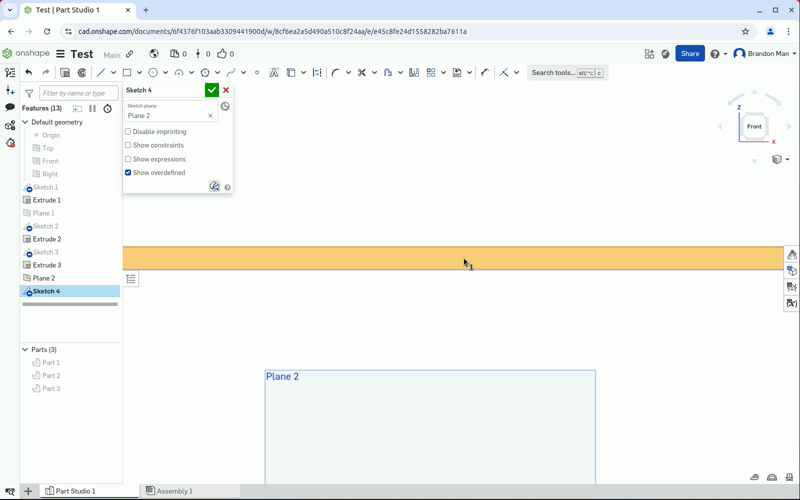
scroll(-6)
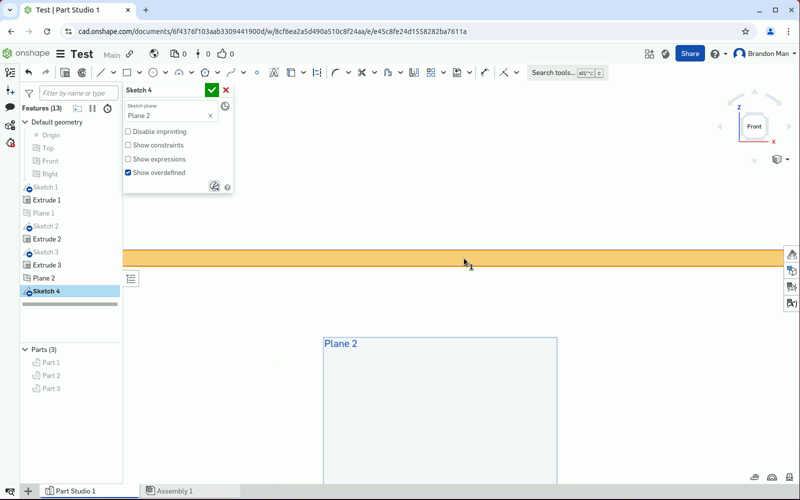
scroll(-6)
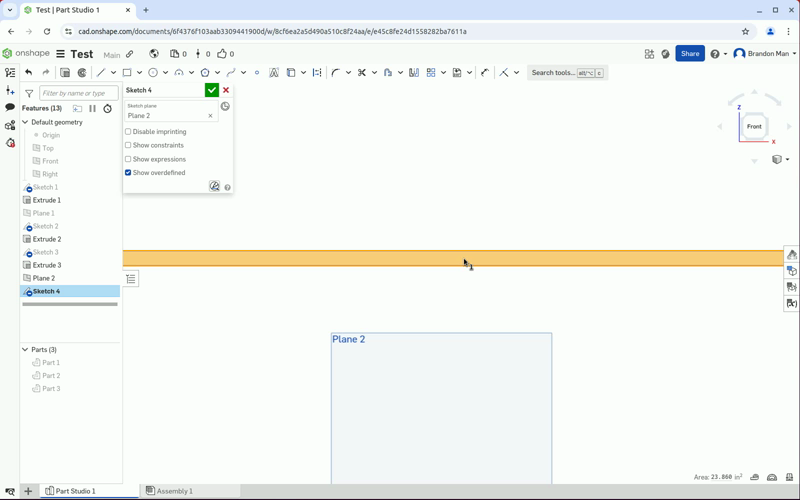
scroll(-6)
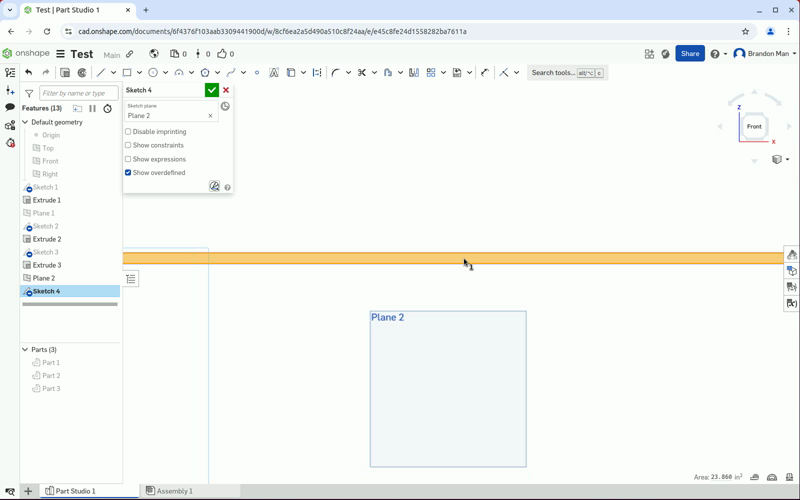
scroll(-6)
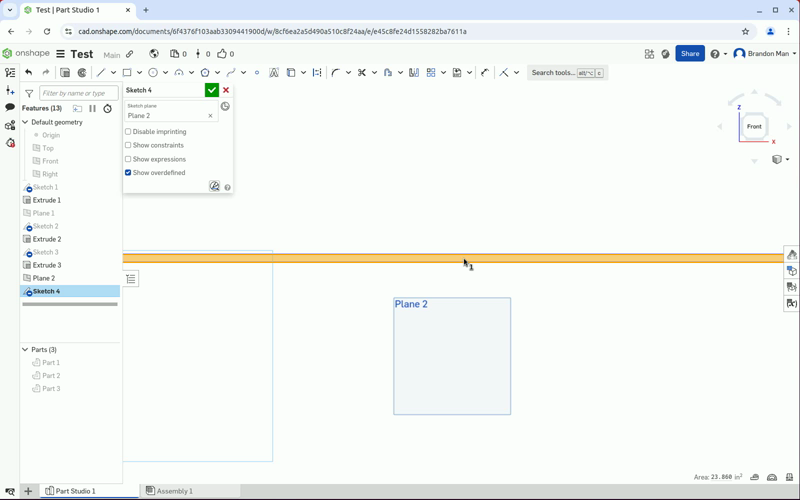
scroll(-6)
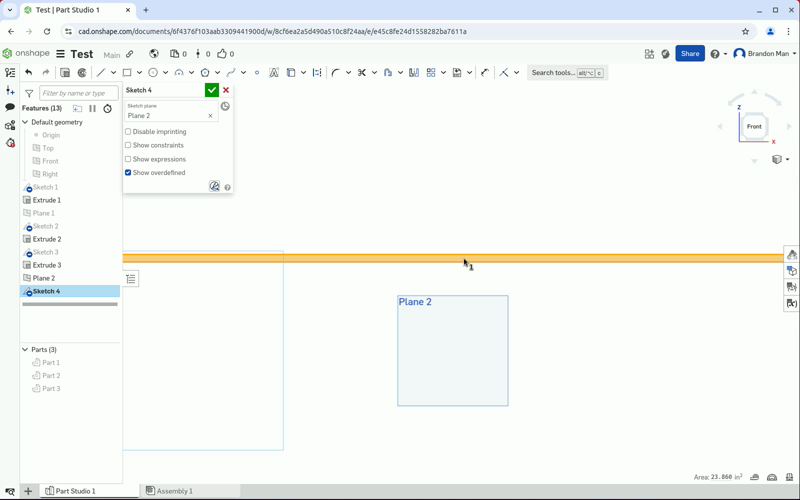
scroll(-6)
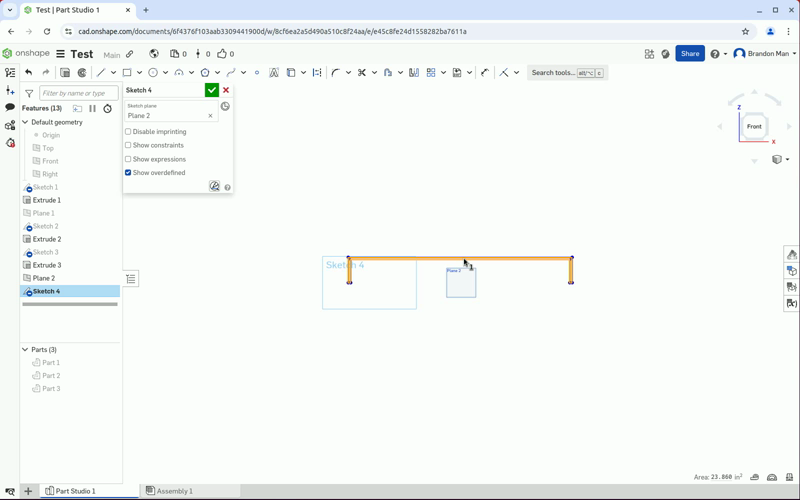
mouse_move(73, 352)
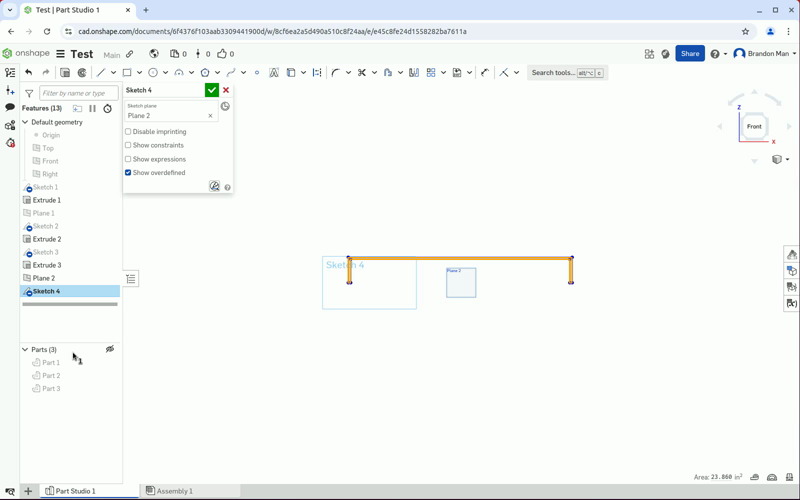
key(shift+y)
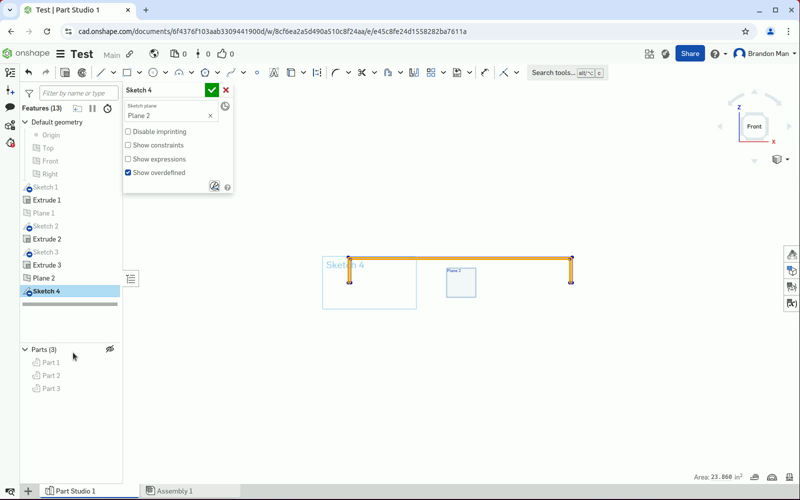
key(shift+e)
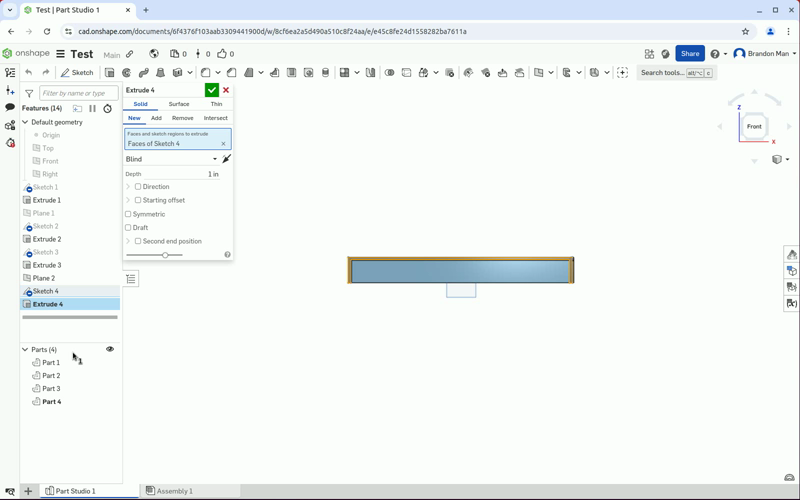
mouse_move(143, 106)
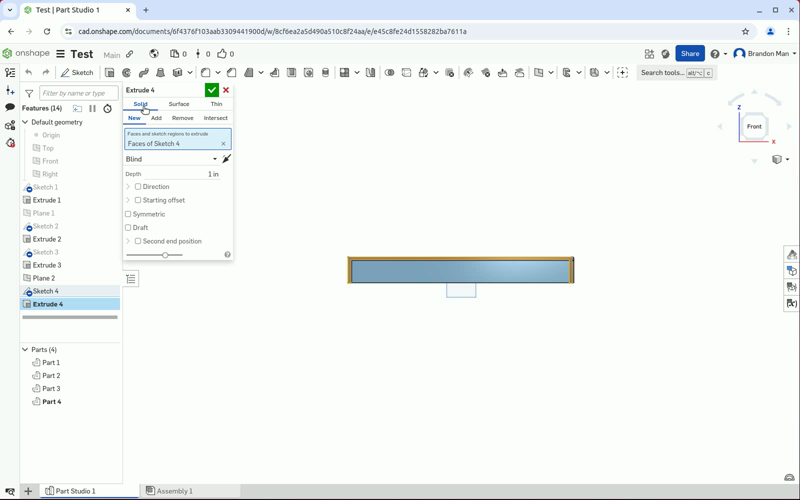
click(143, 106)
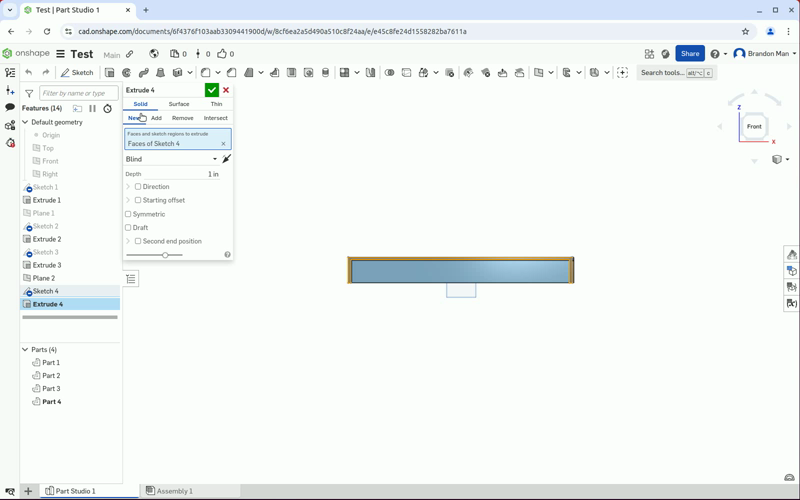
mouse_move(137, 120)
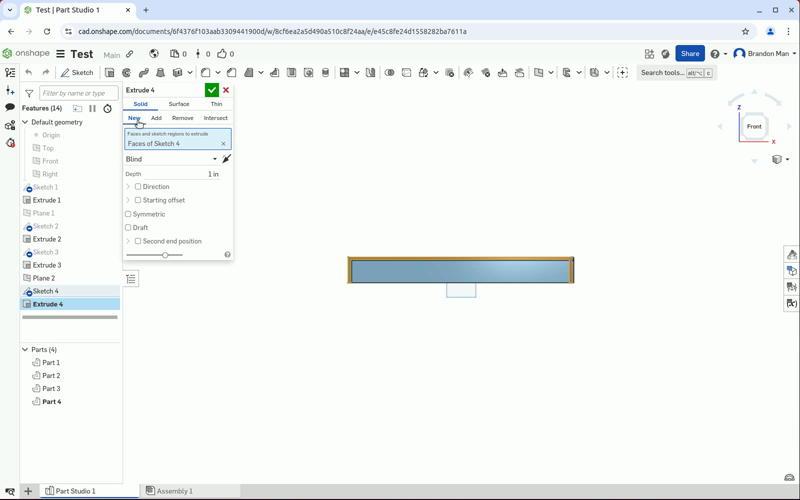
click(137, 120)
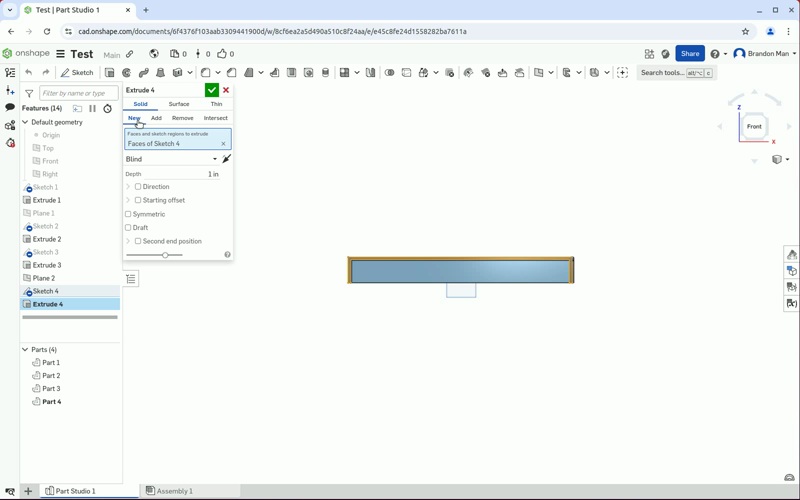
key(tab, 4)
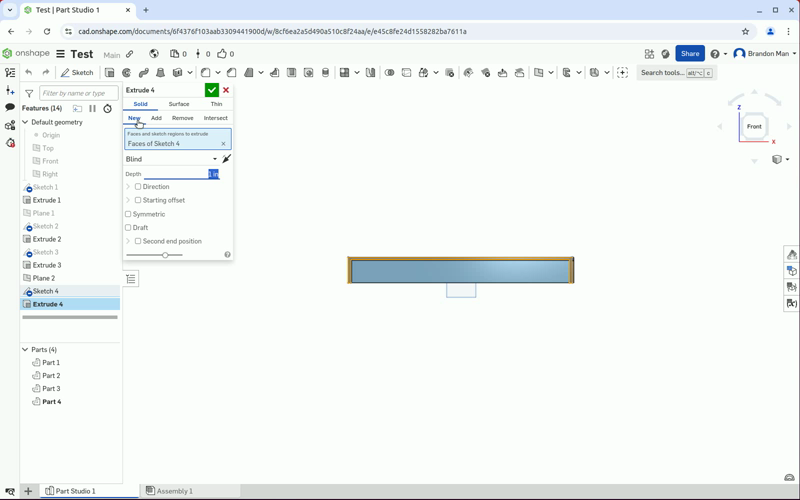
text(0.722)
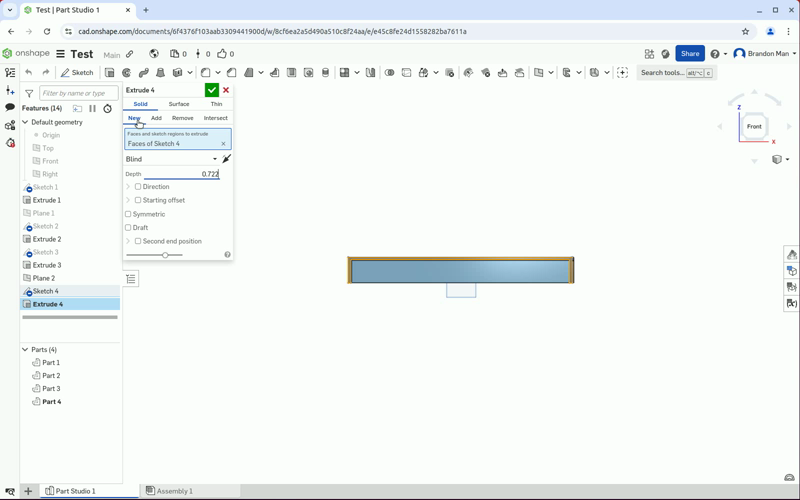
key(enter)
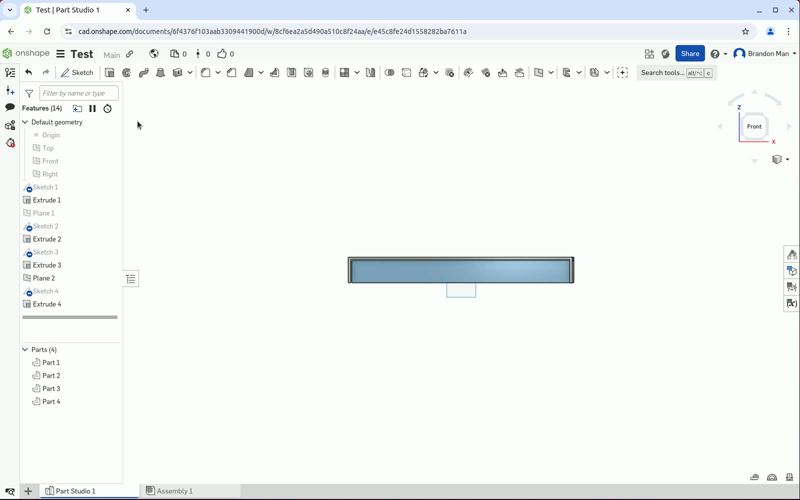
key(shift+h)
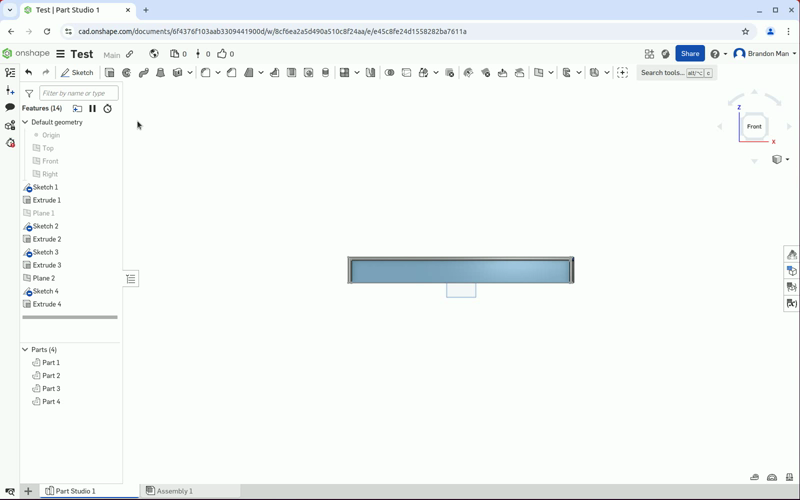
key(shift+h)
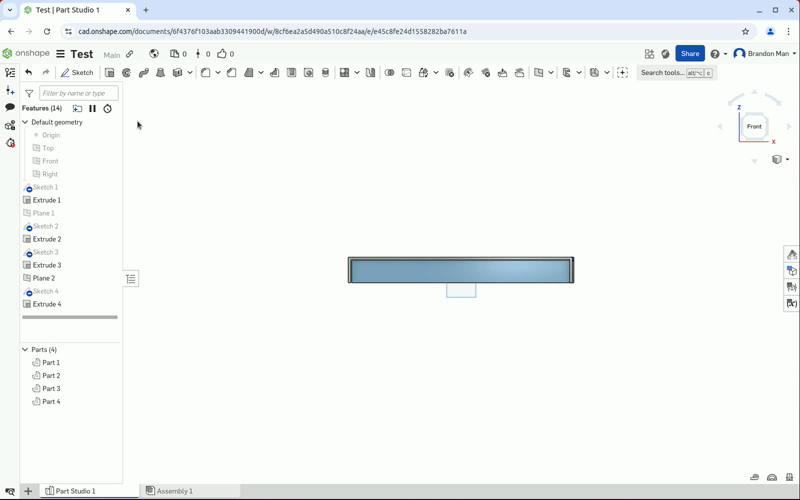
mouse_move(73, 189)
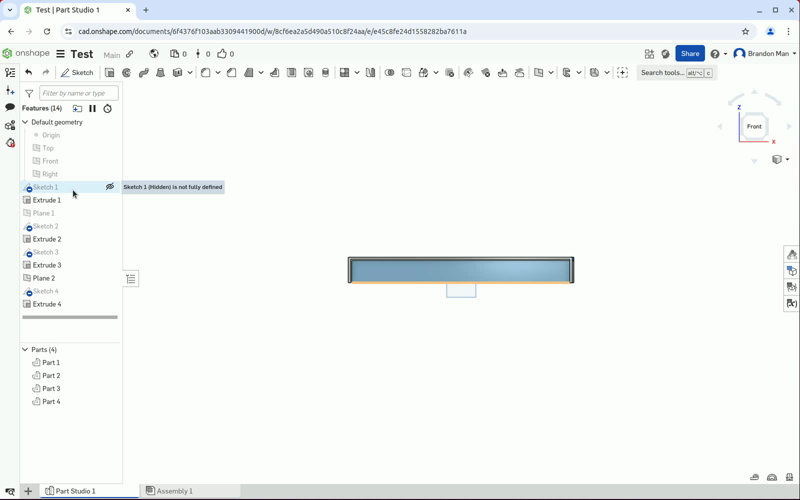
click(73, 189)
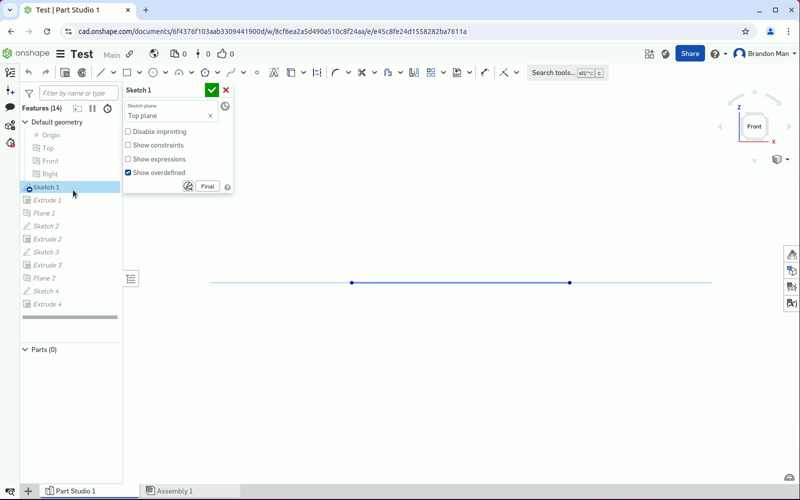
mouse_move(229, 92)
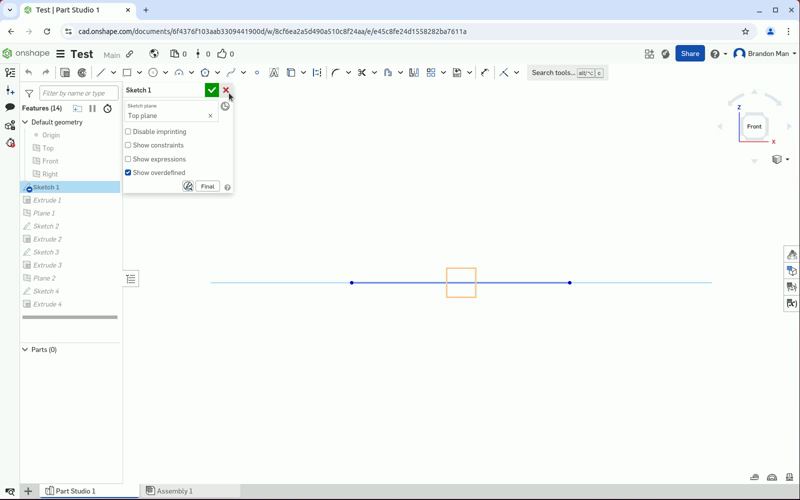
click(229, 92)
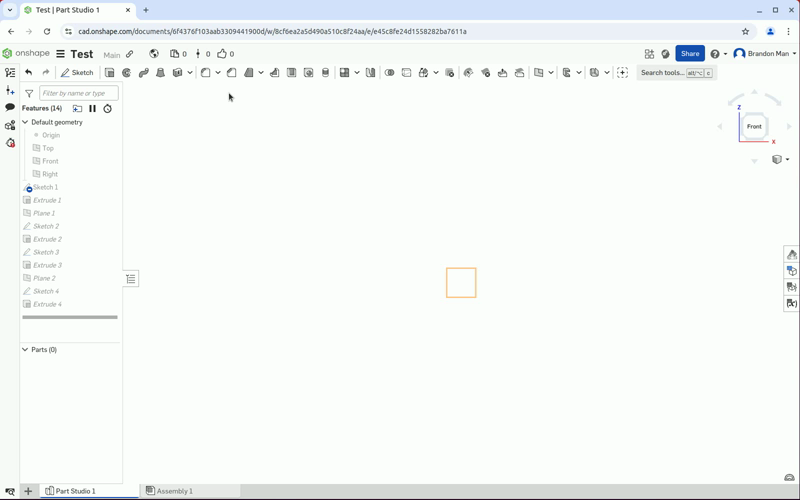
key(shift+s)
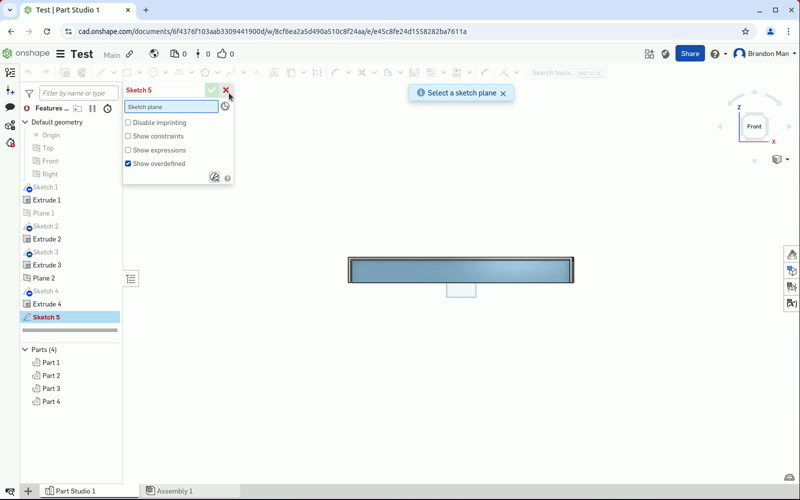
mouse_move(73, 280)
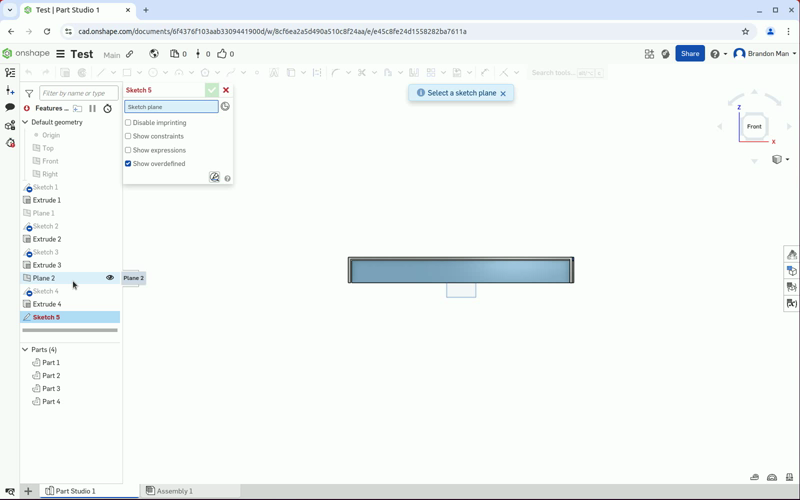
click(73, 280)
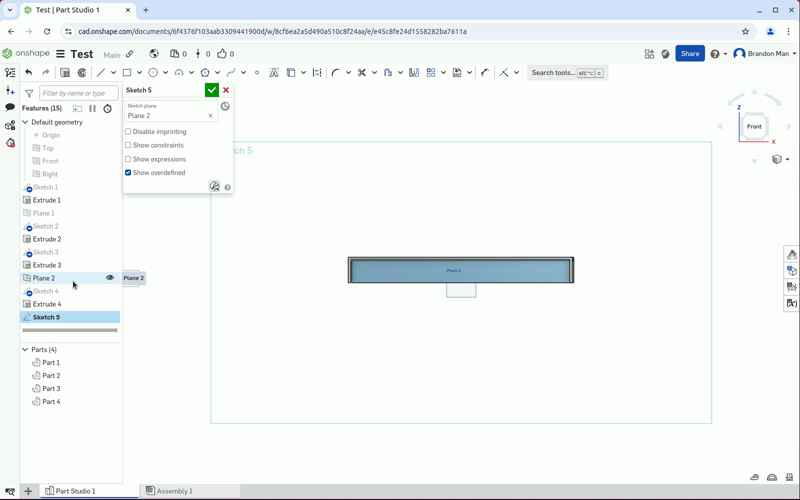
mouse_move(73, 352)
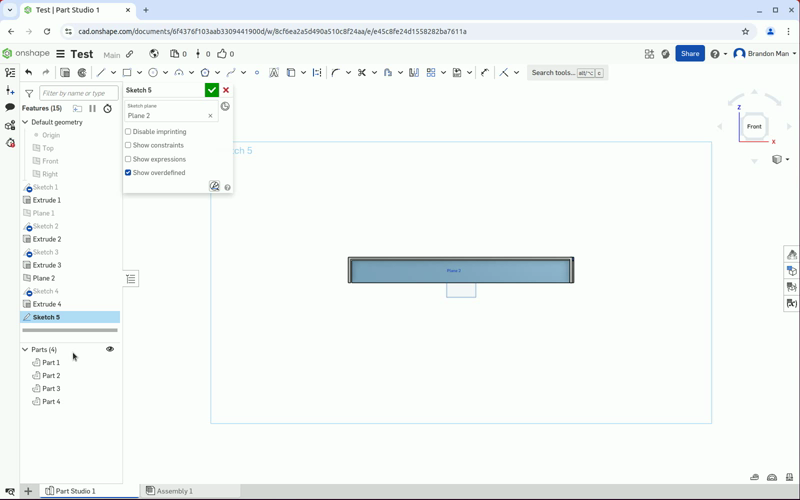
key(y)
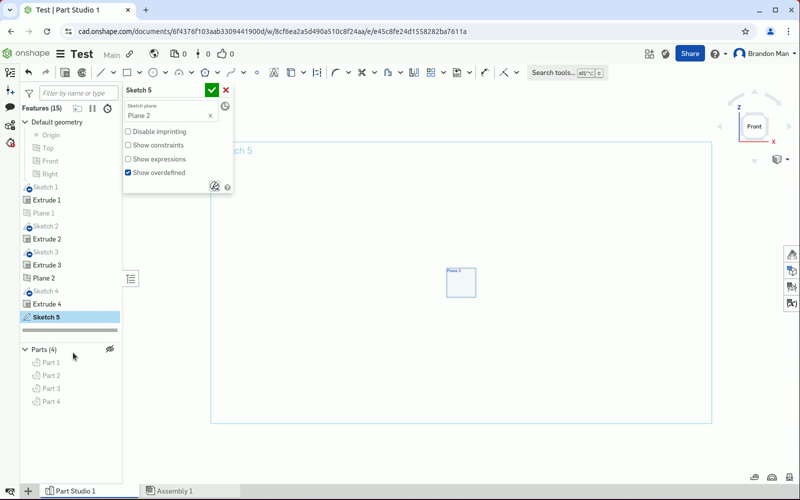
key(l)
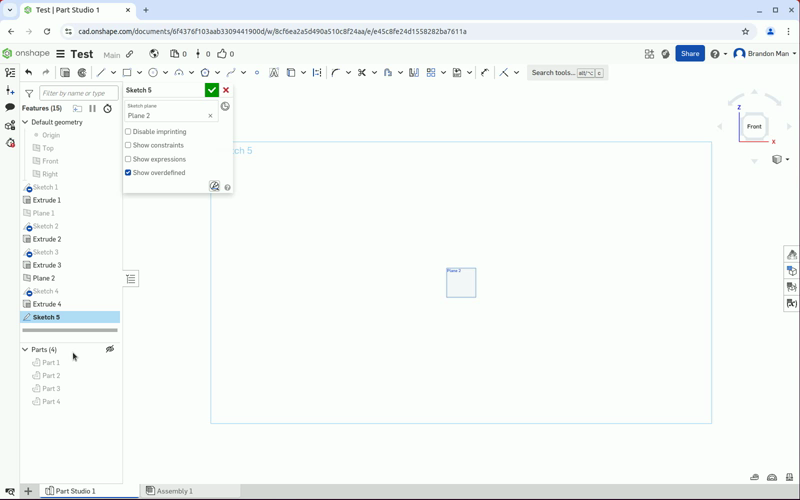
key_down(shift)
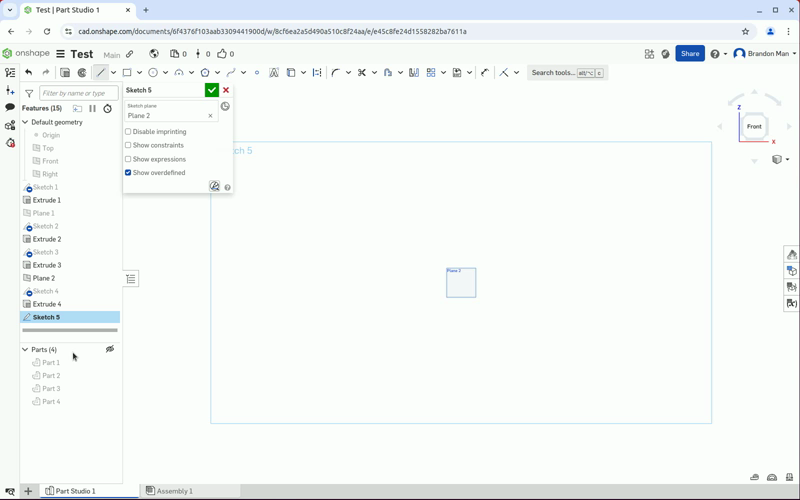
mouse_move(351, 282)
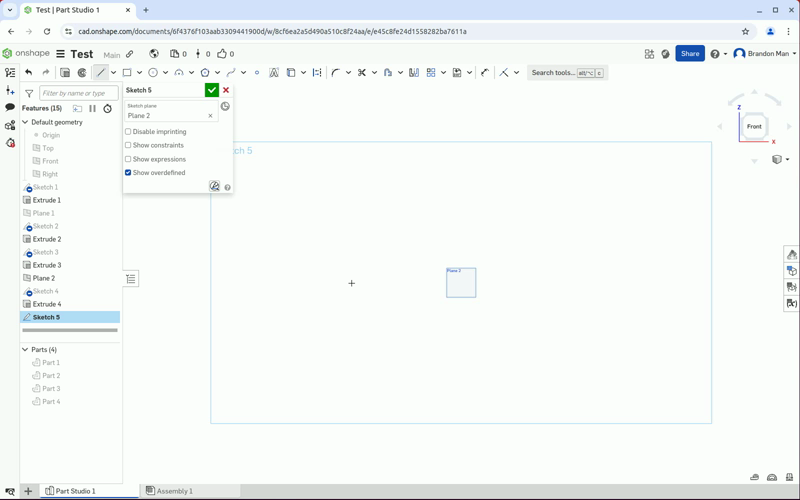
click(351, 282)
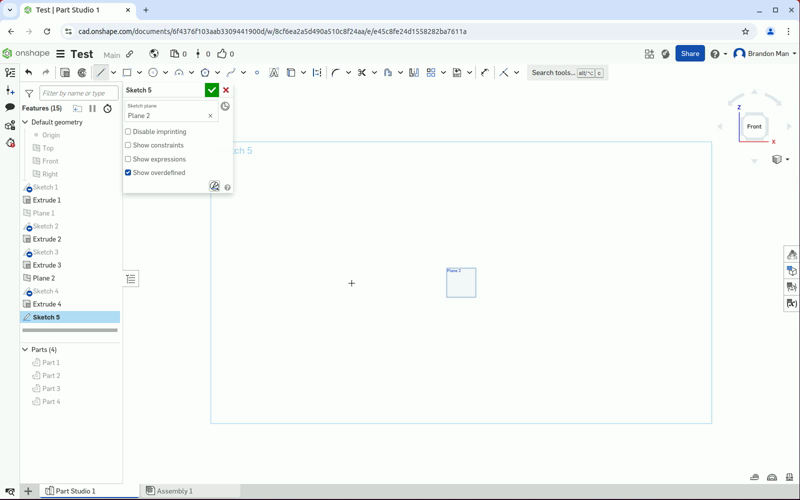
key_up(shift)
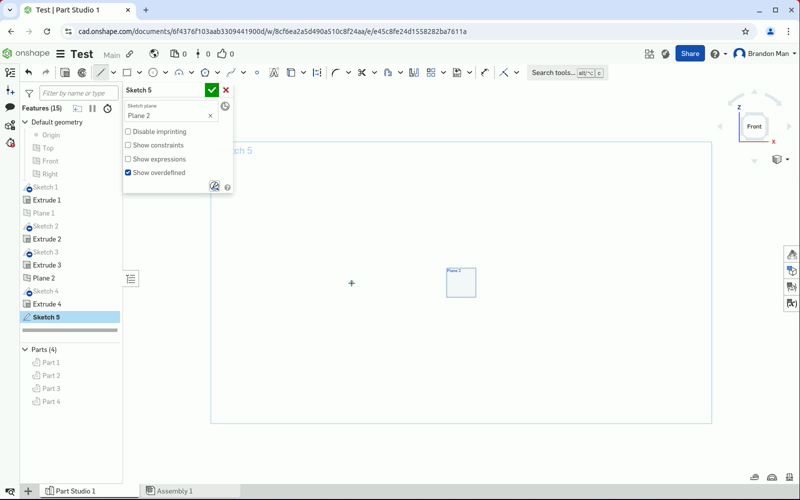
key_down(shift)
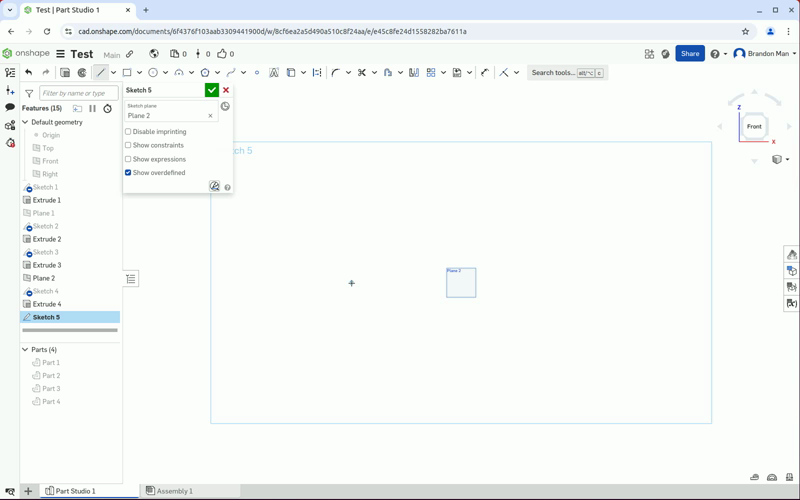
mouse_move(569, 282)
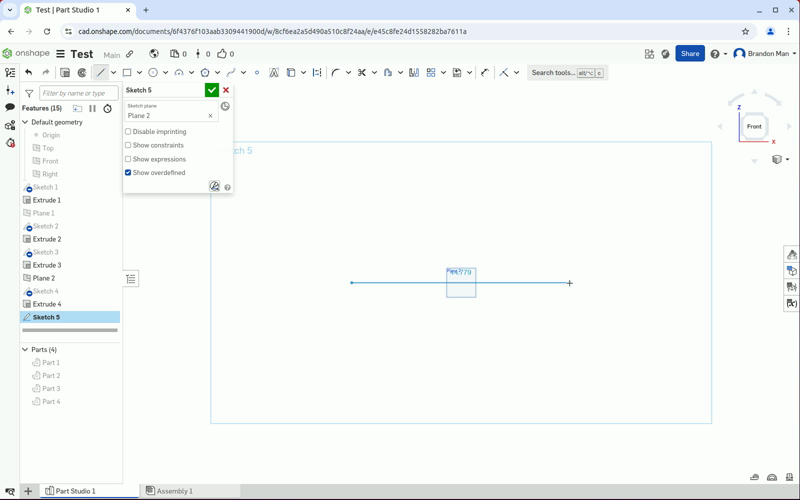
click(569, 282)
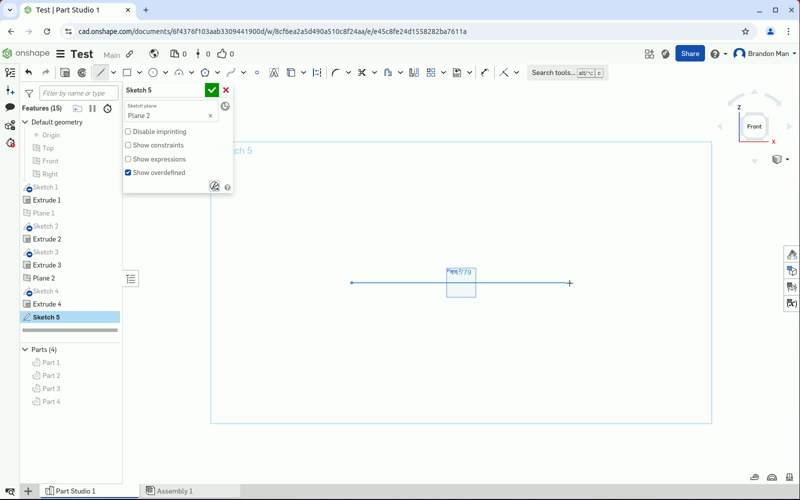
key_up(shift)
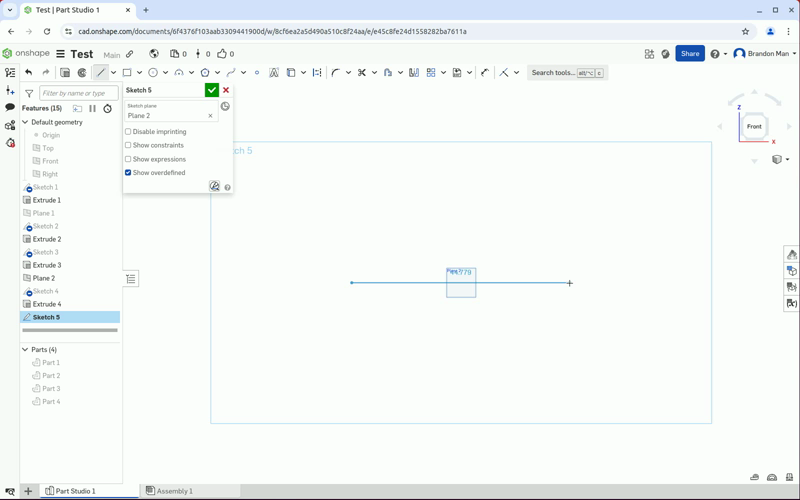
key_down(shift)
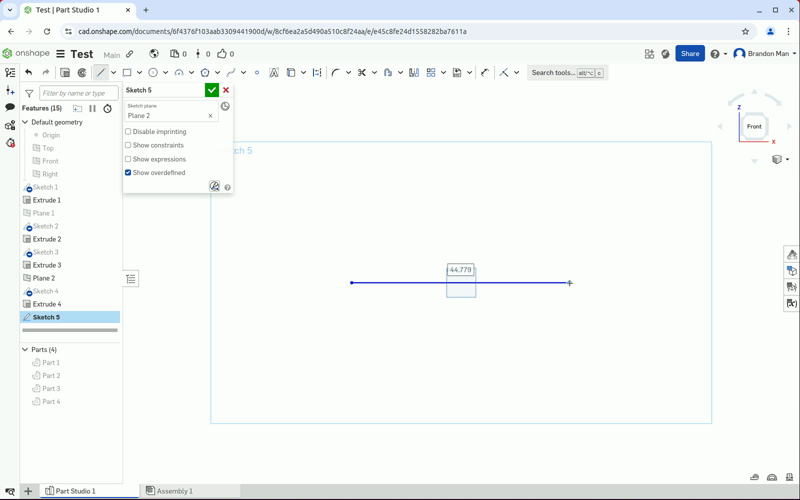
mouse_move(589, 282)
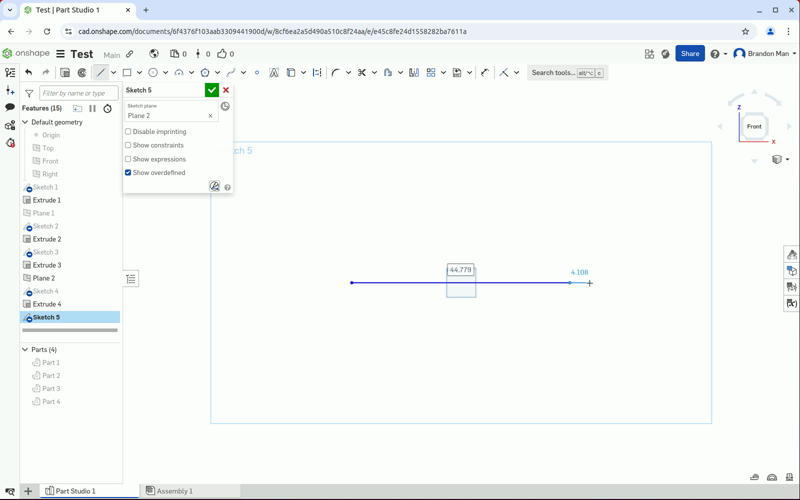
mouse_move(569, 260)
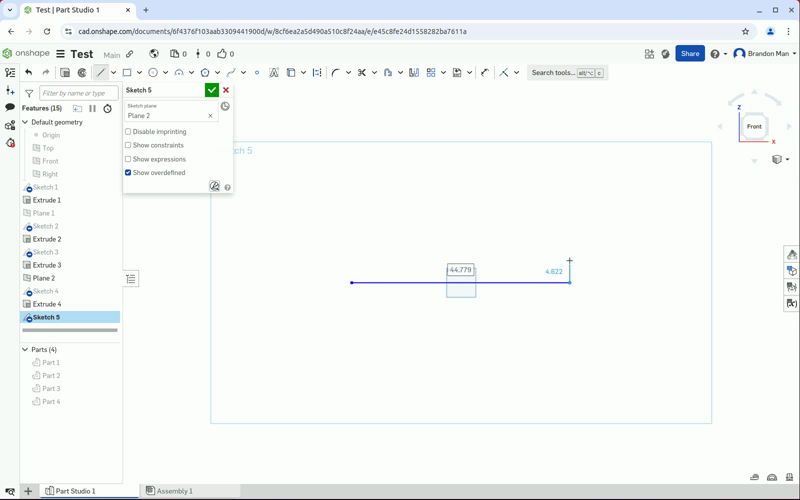
click(569, 260)
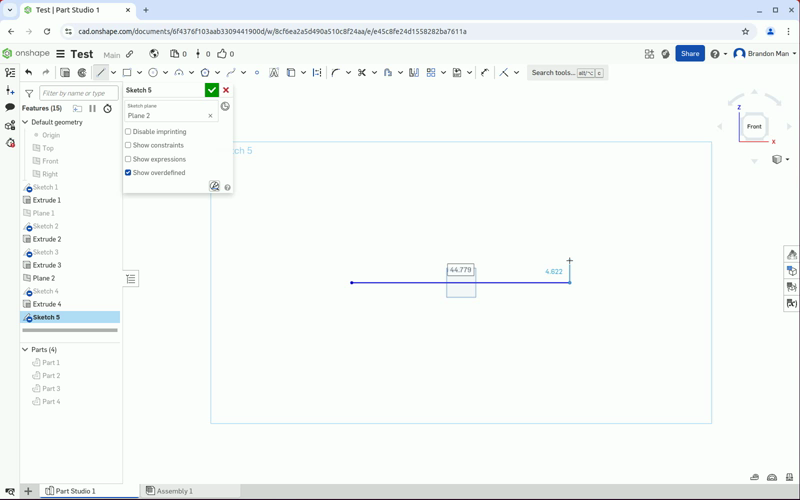
key_up(shift)
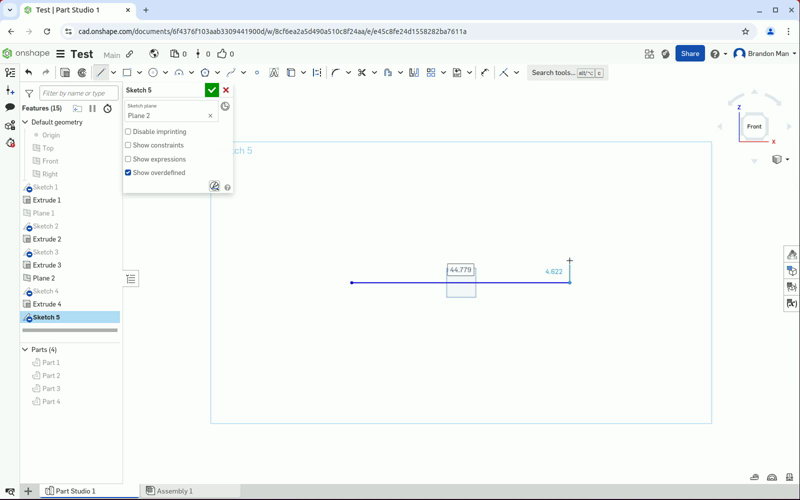
key_down(shift)
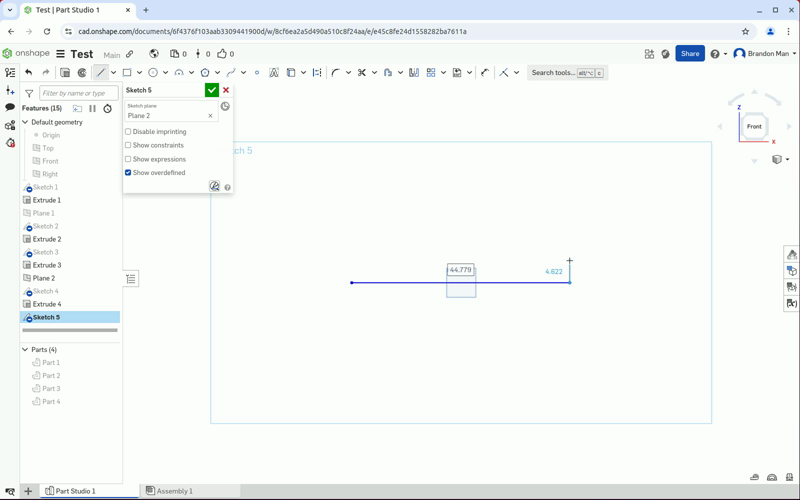
mouse_move(351, 260)
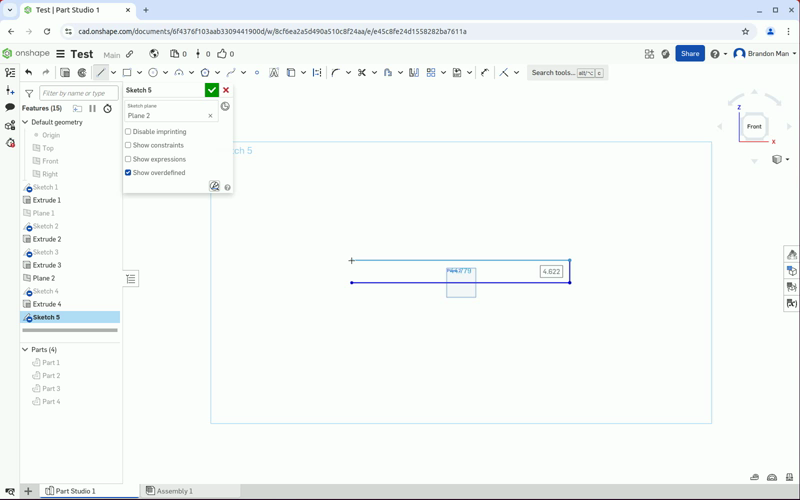
click(351, 260)
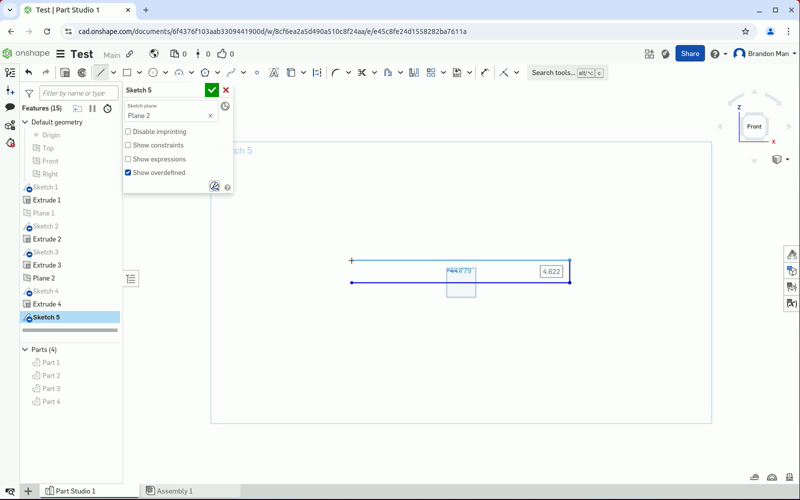
key_up(shift)
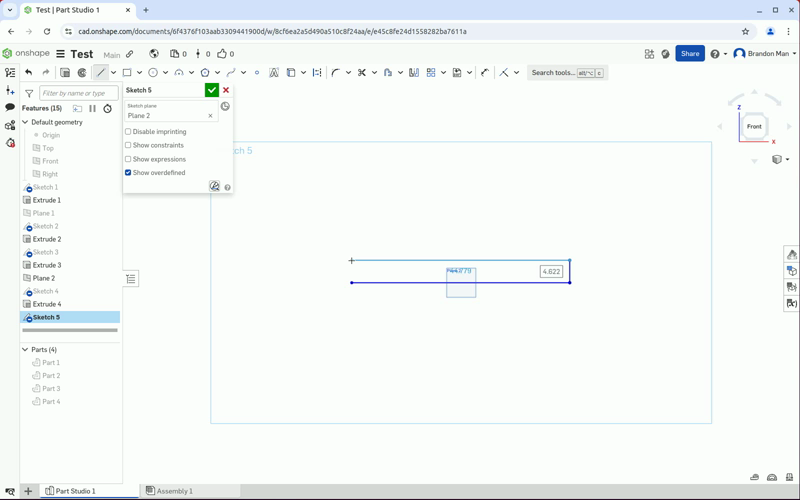
mouse_move(381, 260)
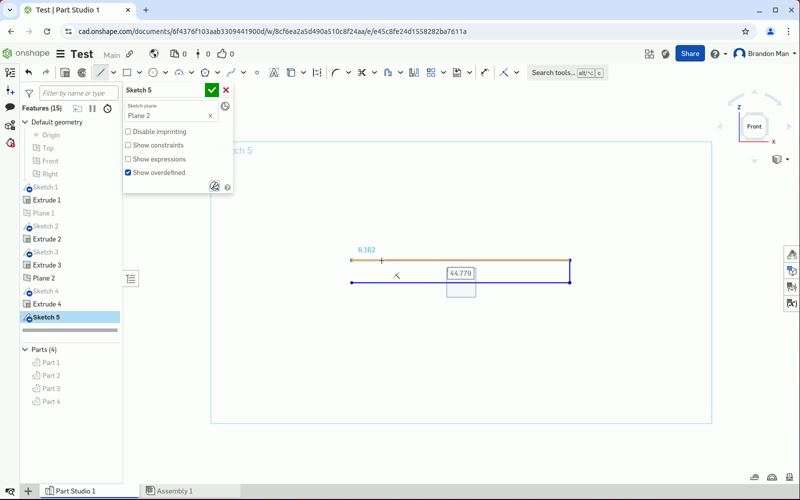
key_down(shift)
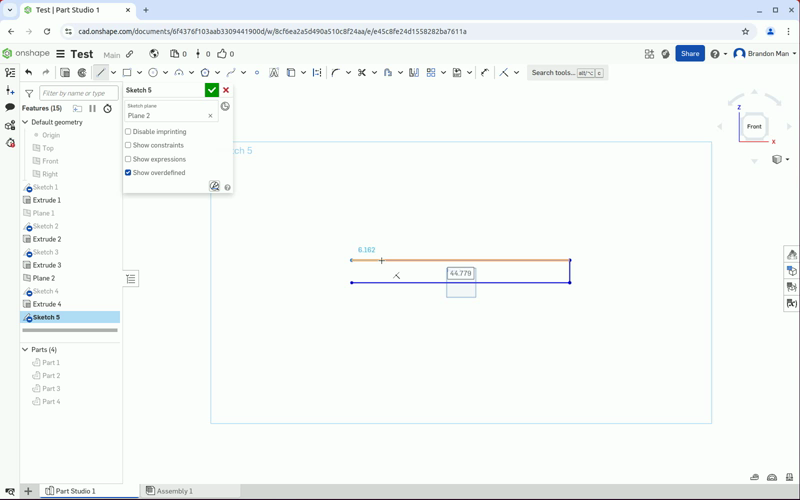
mouse_move(351, 282)
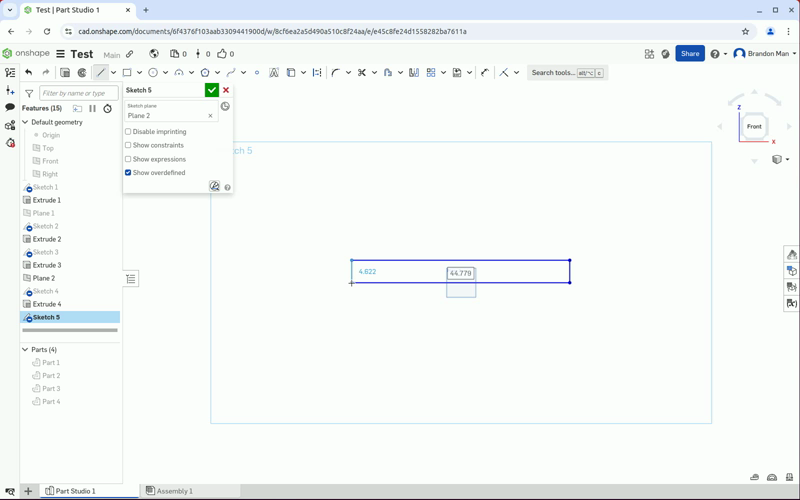
key_up(shift)
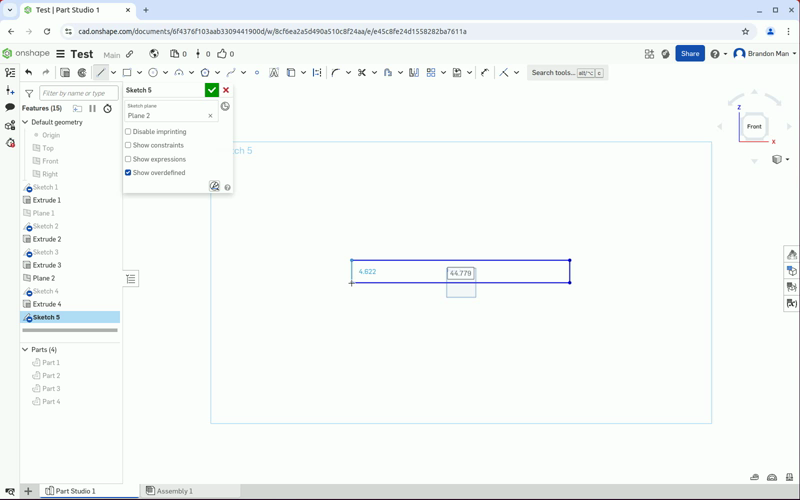
click(351, 282)
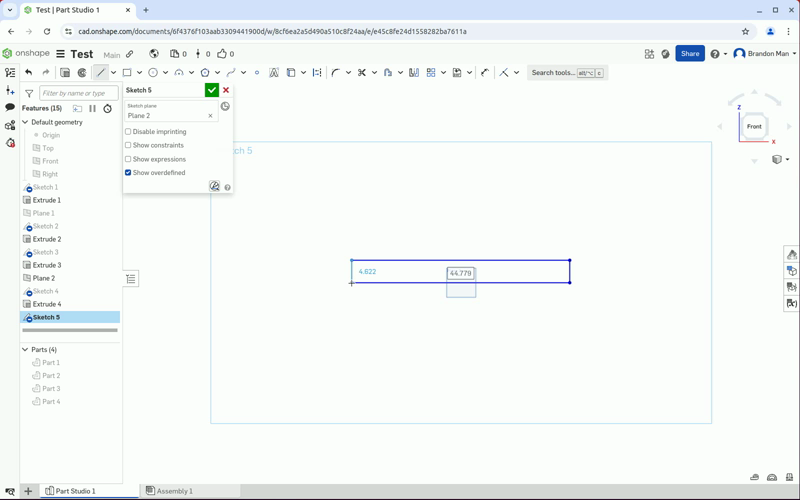
key(esc)
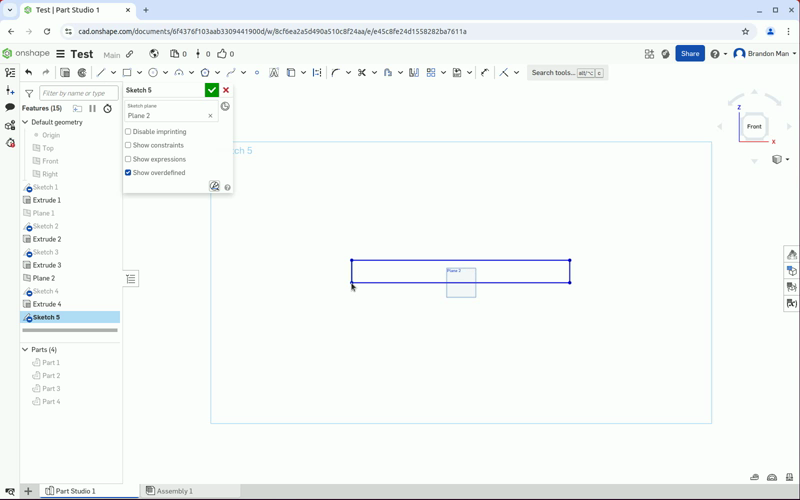
mouse_move(496, 266)
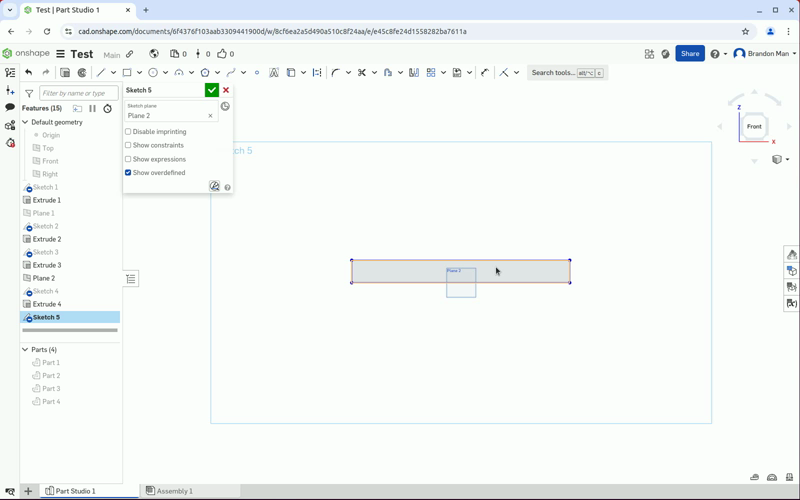
click(496, 266)
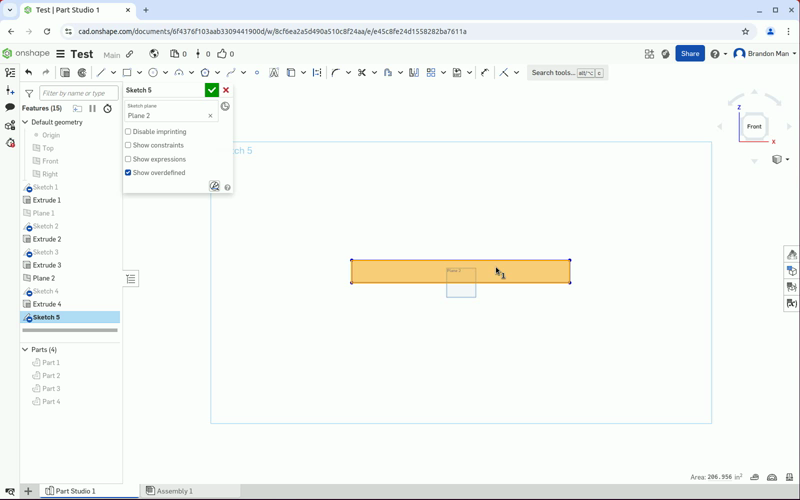
mouse_move(73, 352)
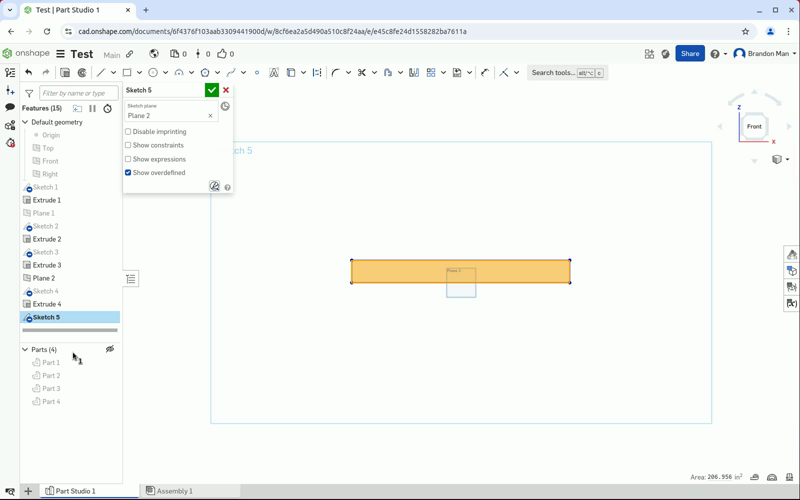
key(shift+y)
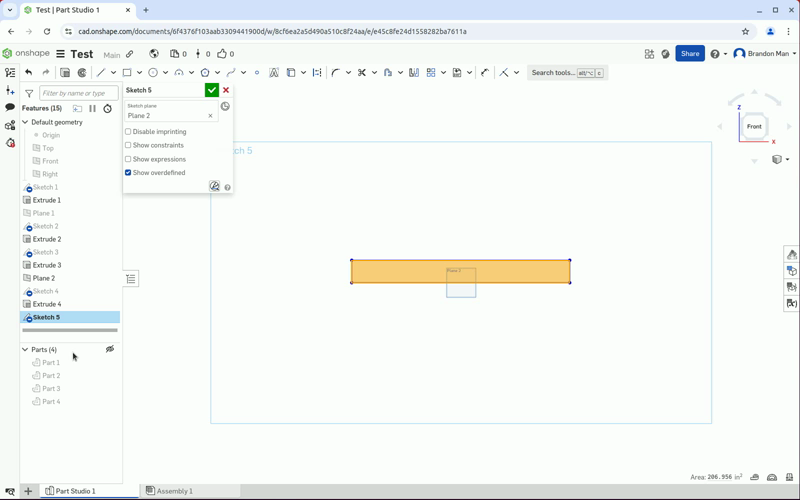
key(shift+e)
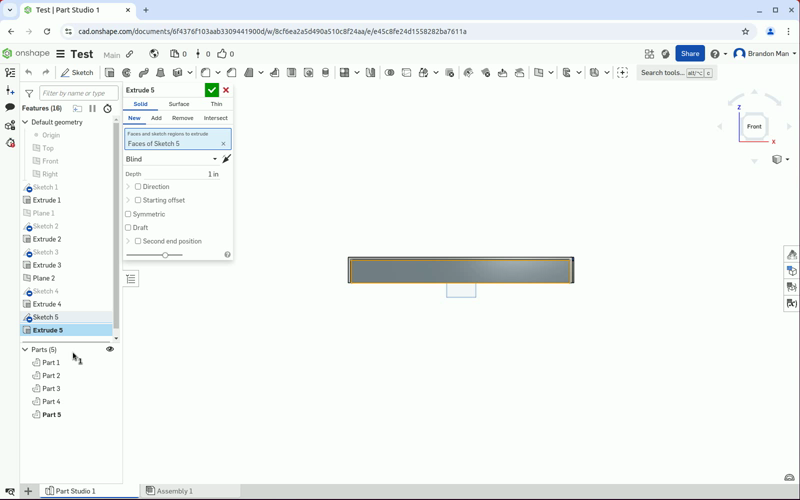
mouse_move(143, 106)
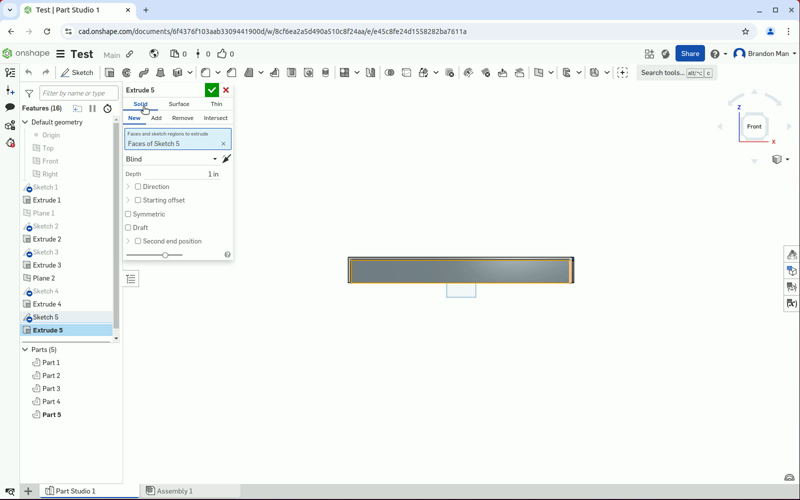
click(143, 106)
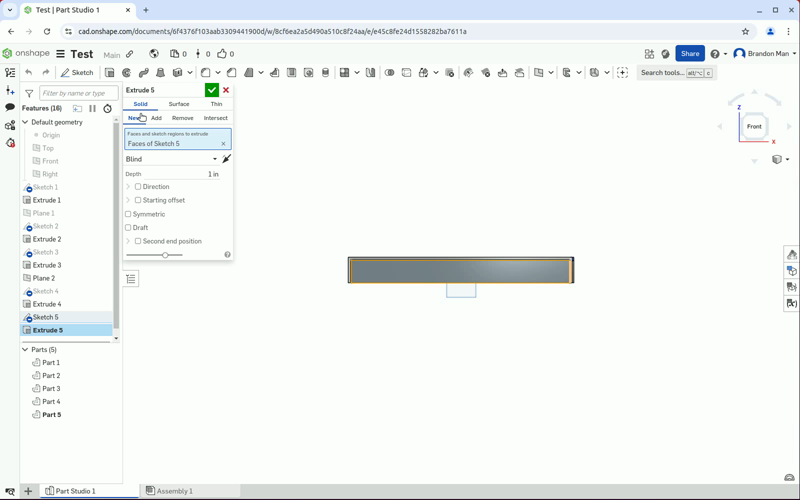
mouse_move(137, 120)
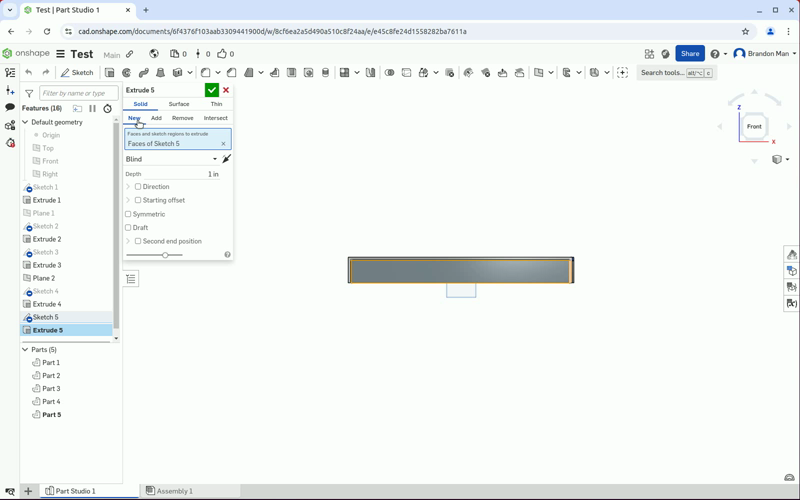
click(137, 120)
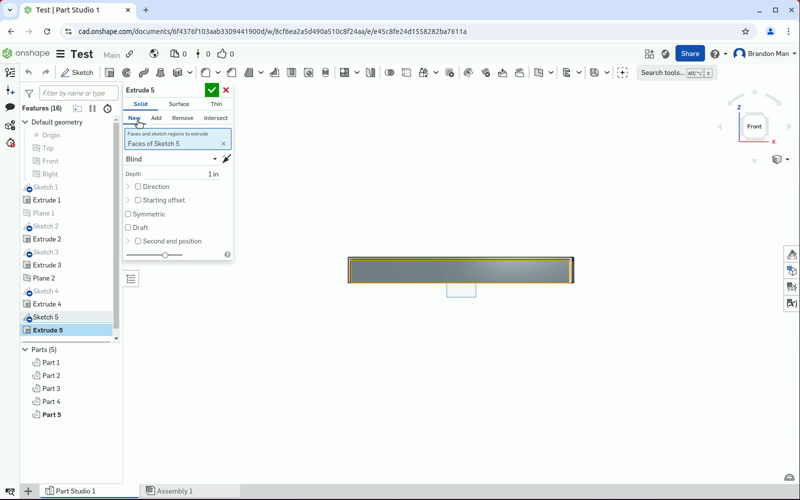
key(tab, 4)
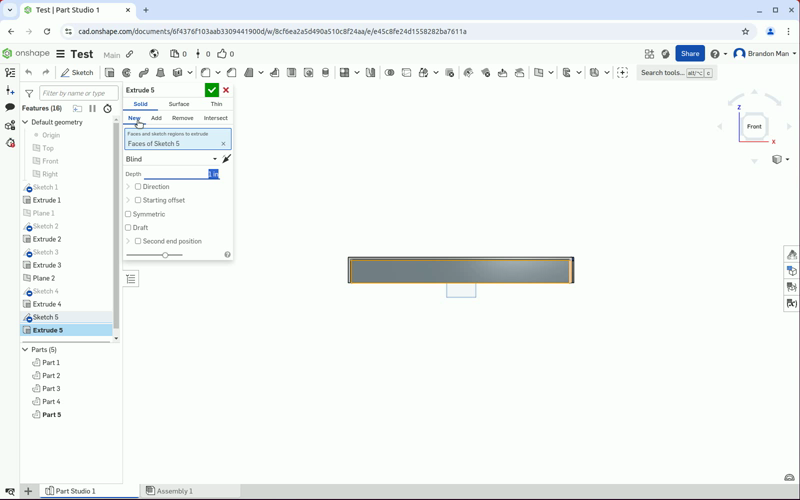
text(0.722)
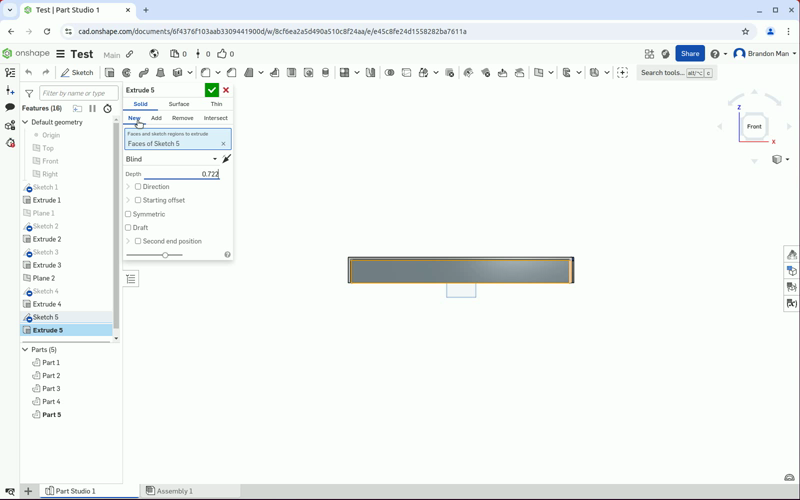
key(enter)
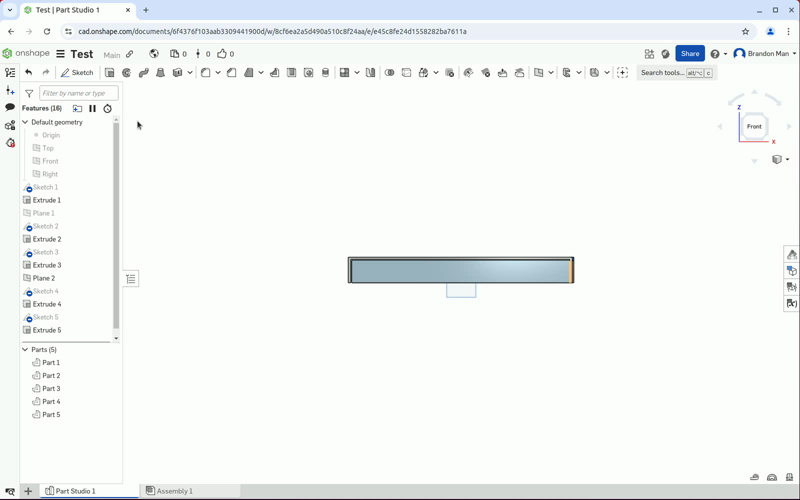
key(shift+h)
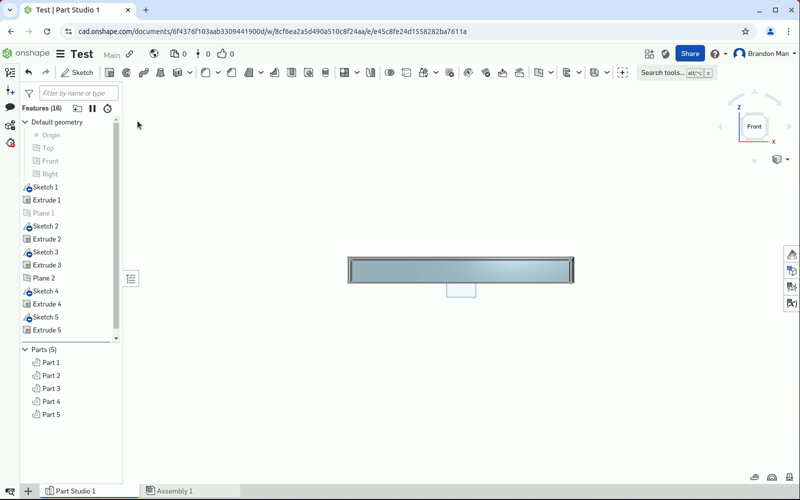
key(shift+h)
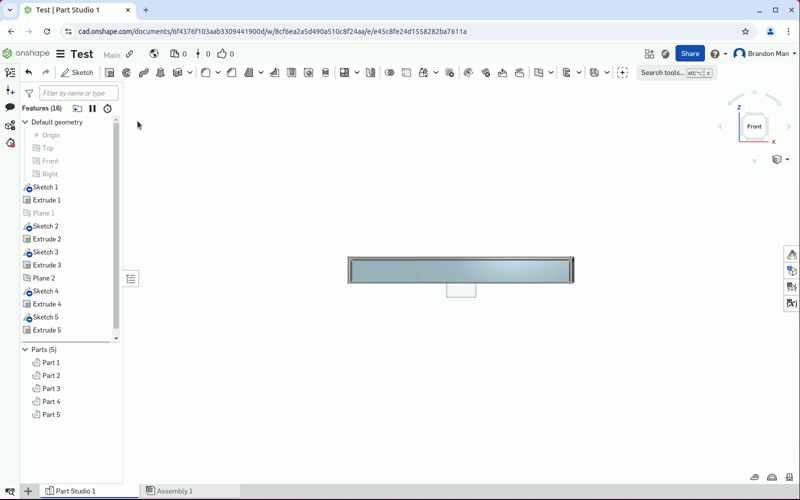
key(shift+7)
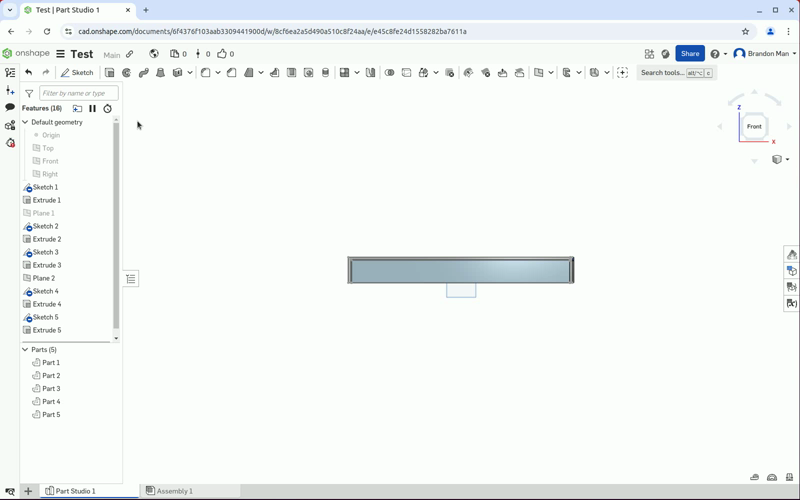
key(left, 2)
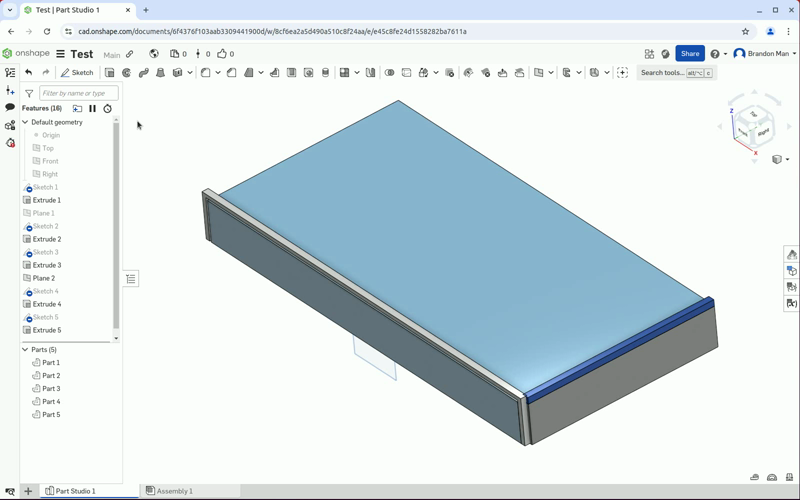
key(down, 2)
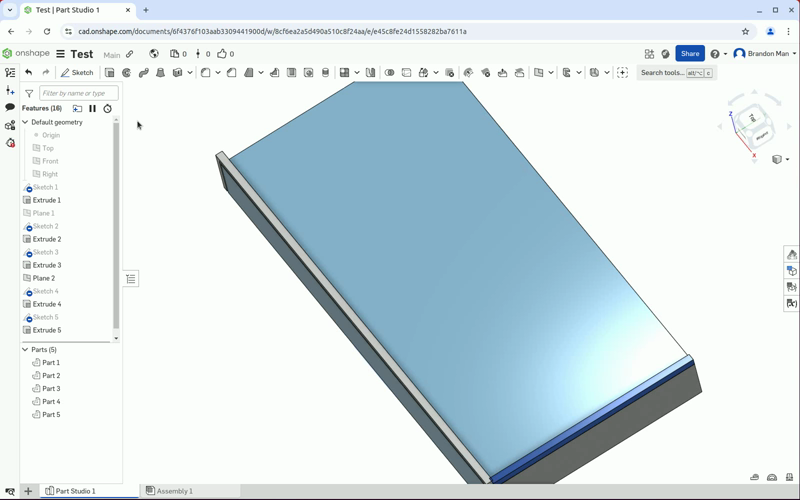
key(up, 2)
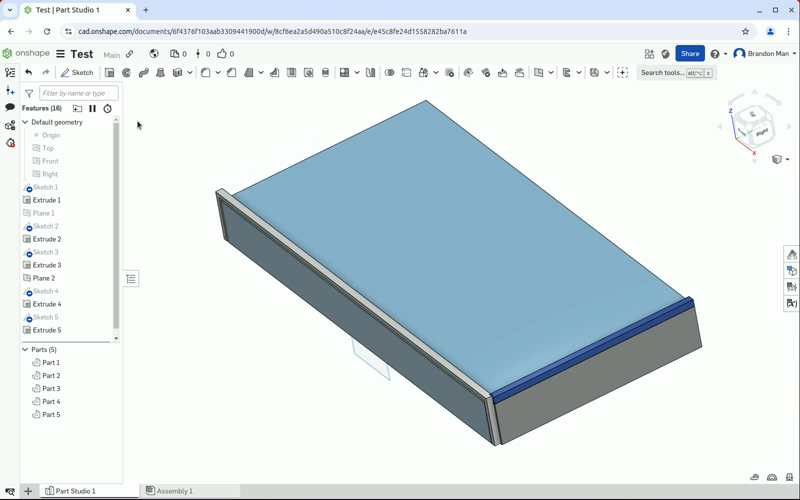
key(right, 2)
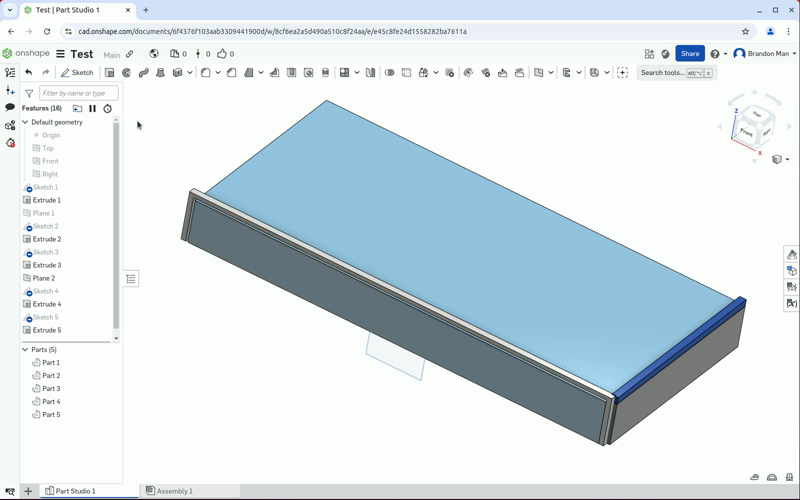
mouse_move(69, 189)
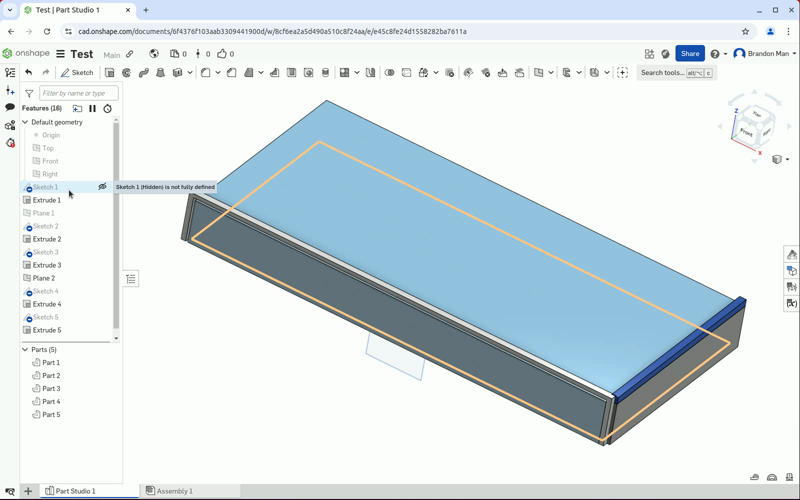
click(69, 189)